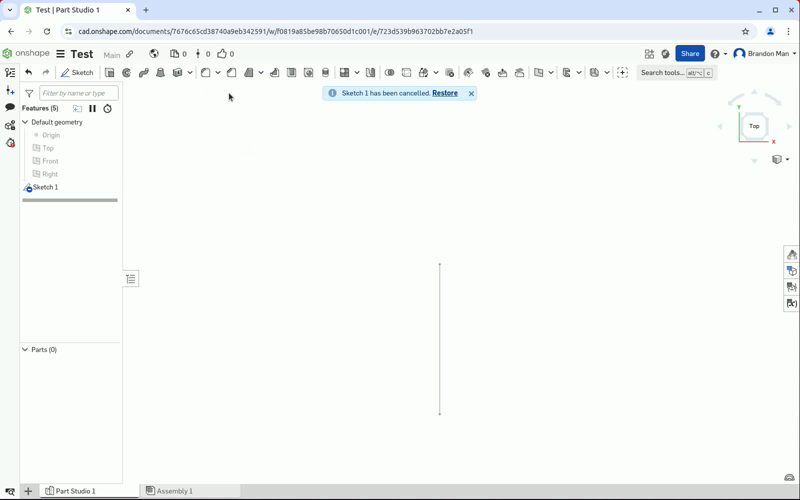
key(shift+h)
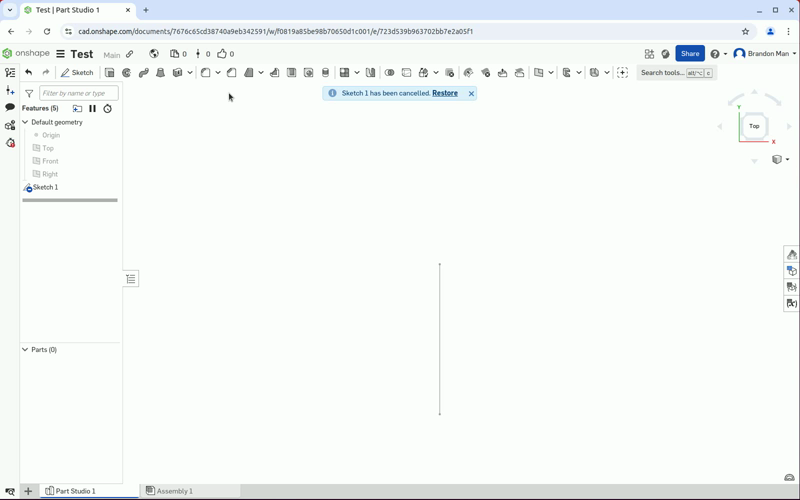
key(shift+s)
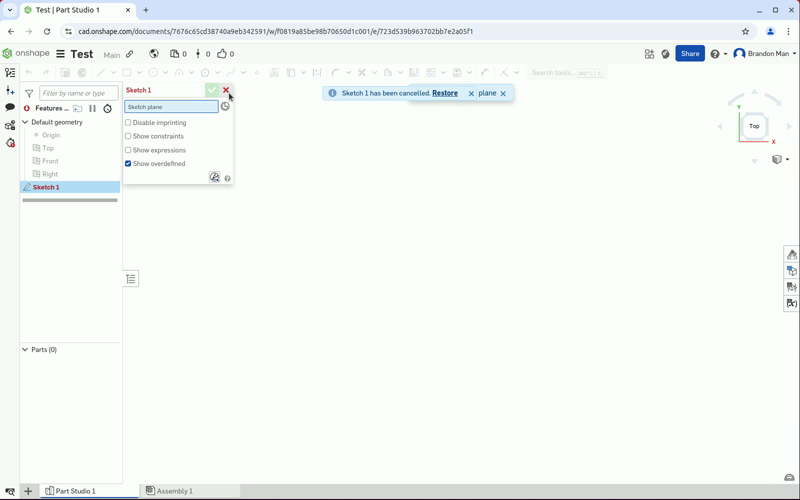
mouse_move(73, 150)
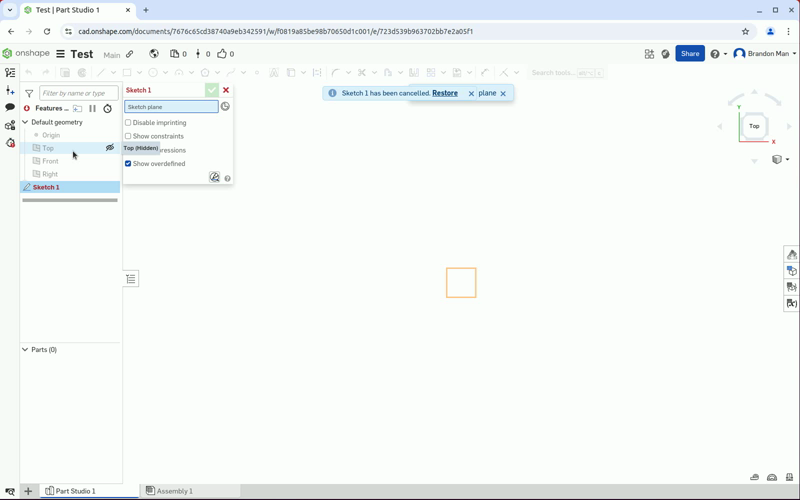
click(73, 150)
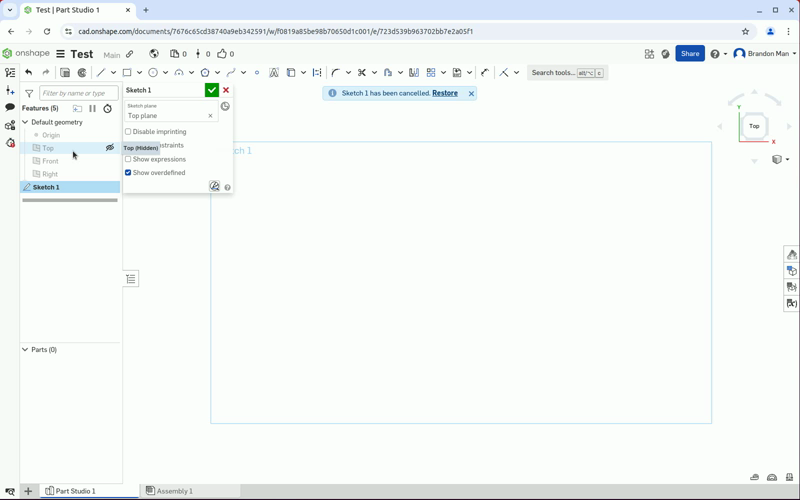
mouse_move(73, 352)
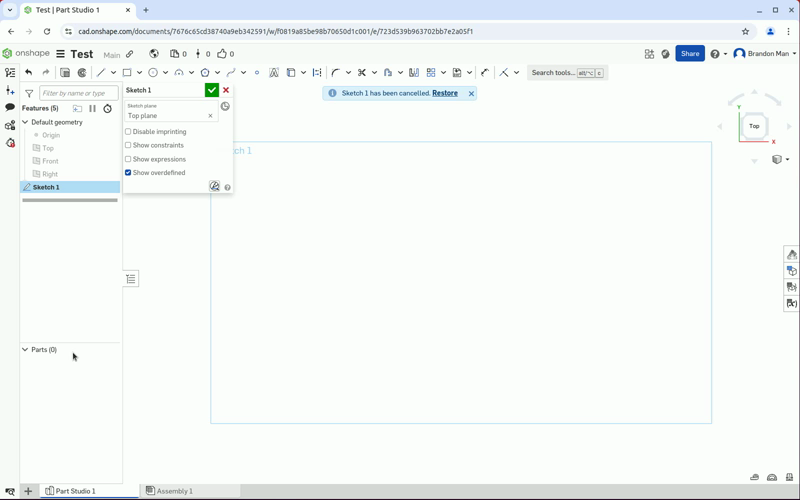
key(y)
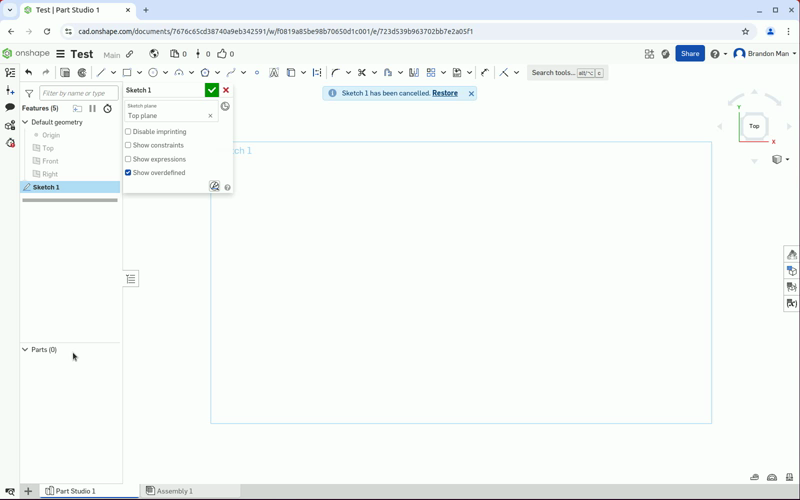
key(c)
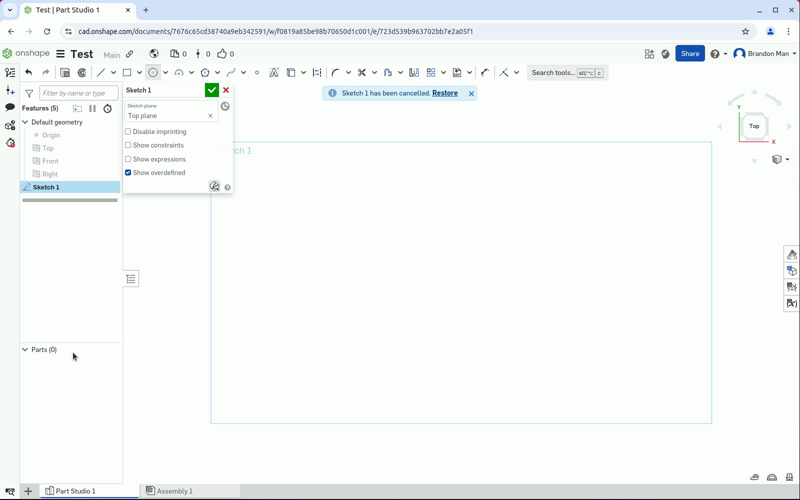
key_down(shift)
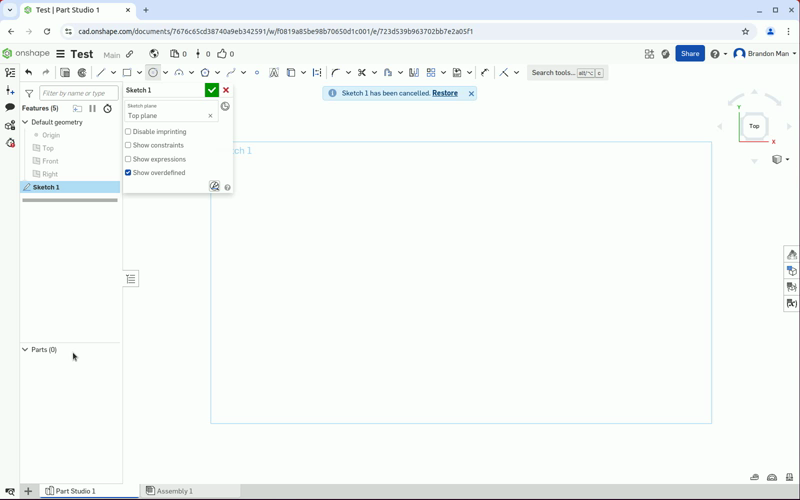
mouse_move(461, 282)
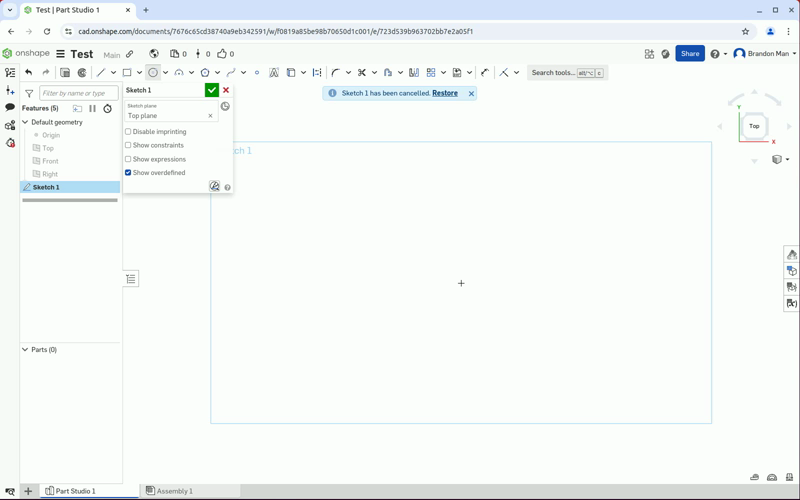
click(461, 282)
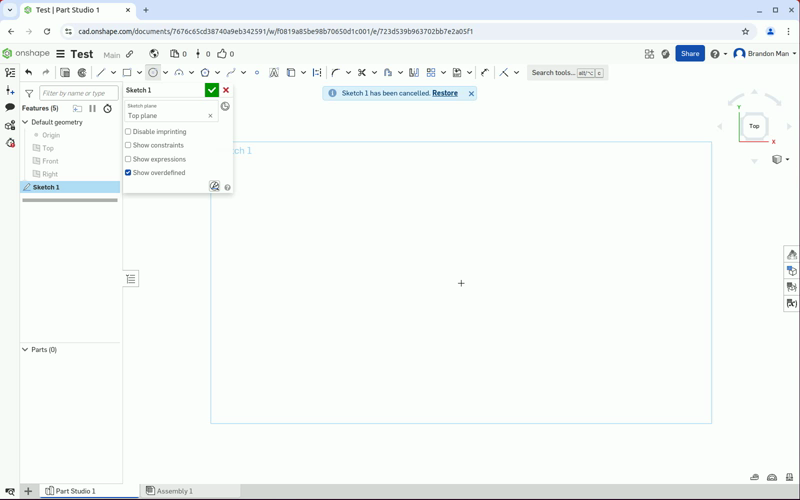
key_up(shift)
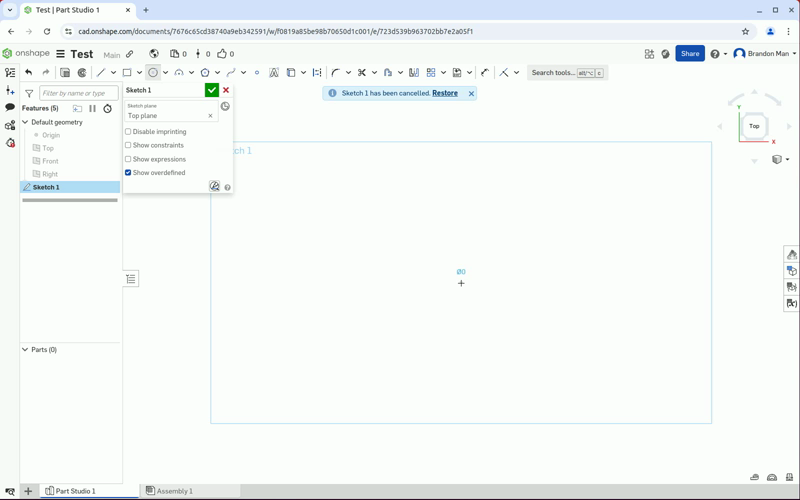
mouse_move(574, 282)
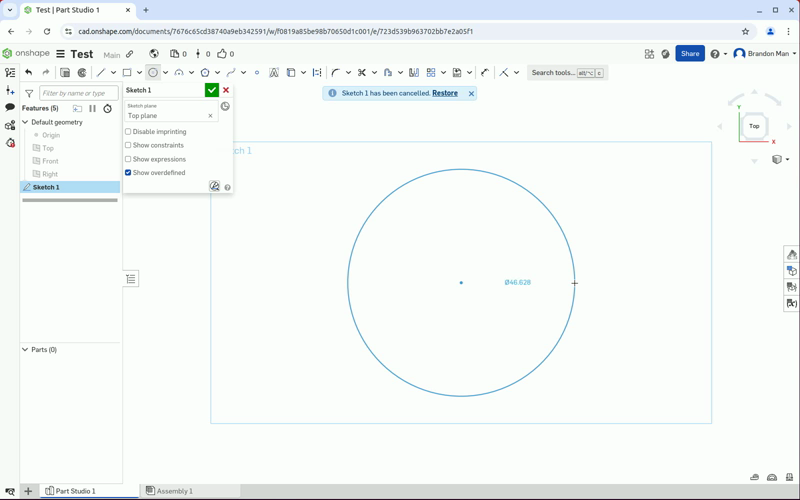
click(574, 282)
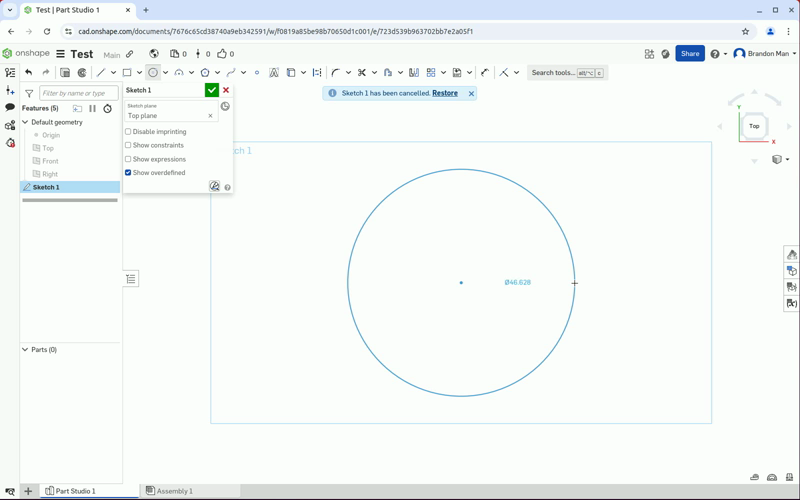
key(esc)
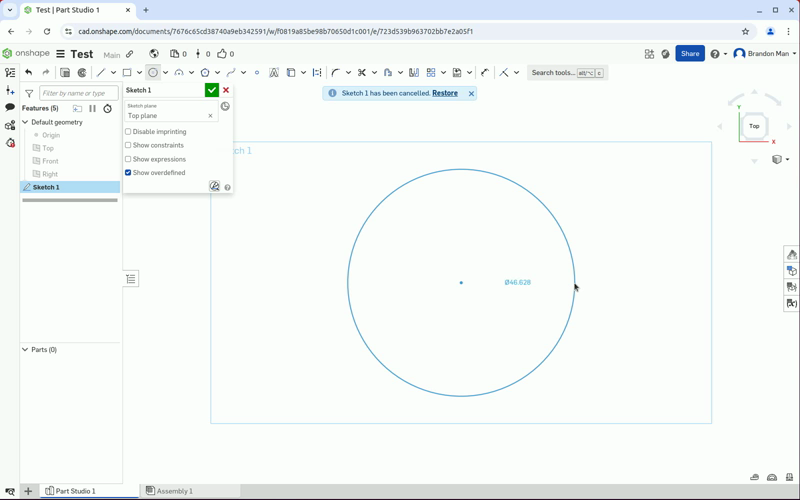
key(c)
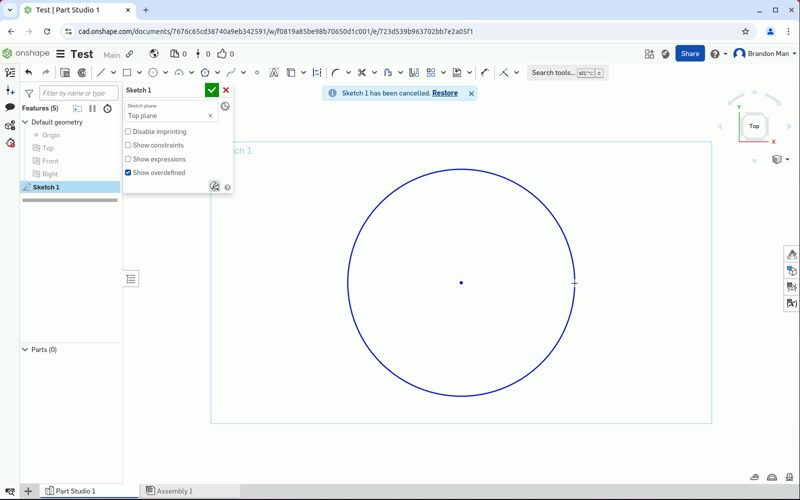
key_down(shift)
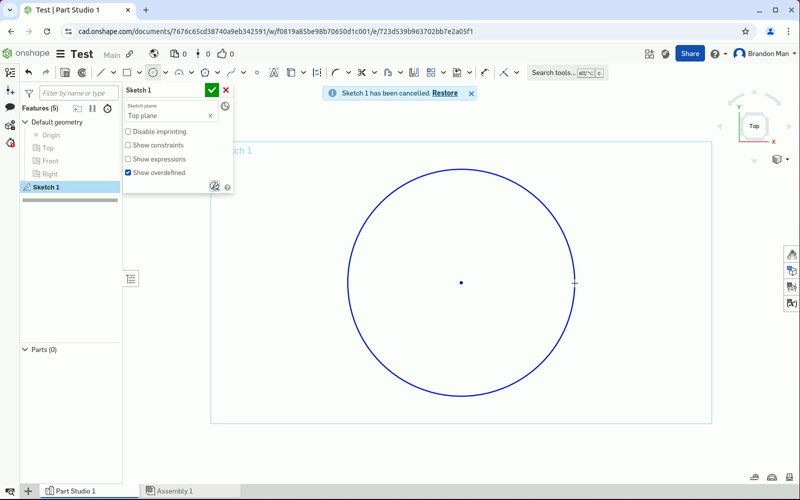
mouse_move(461, 282)
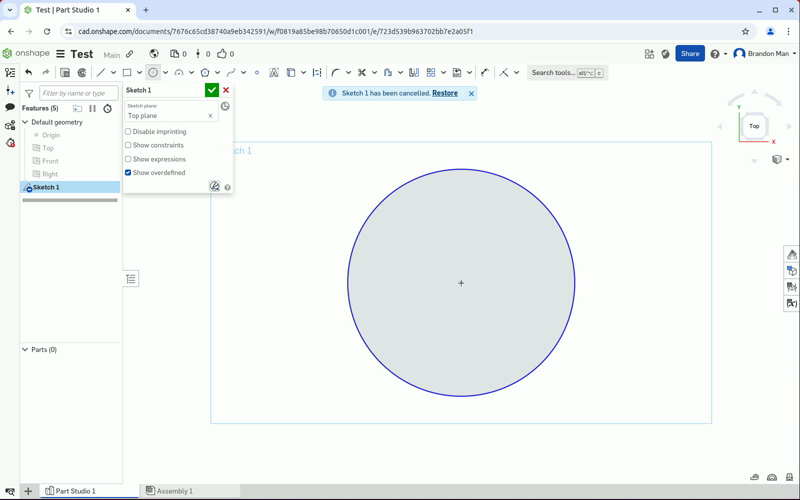
click(461, 282)
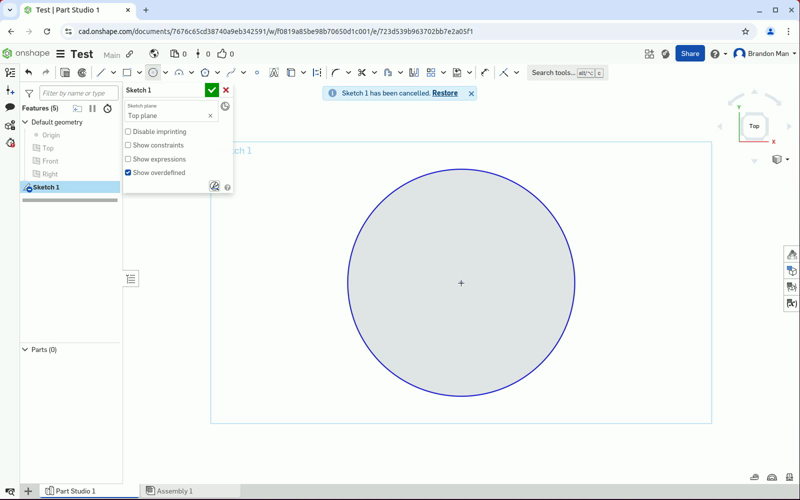
key_up(shift)
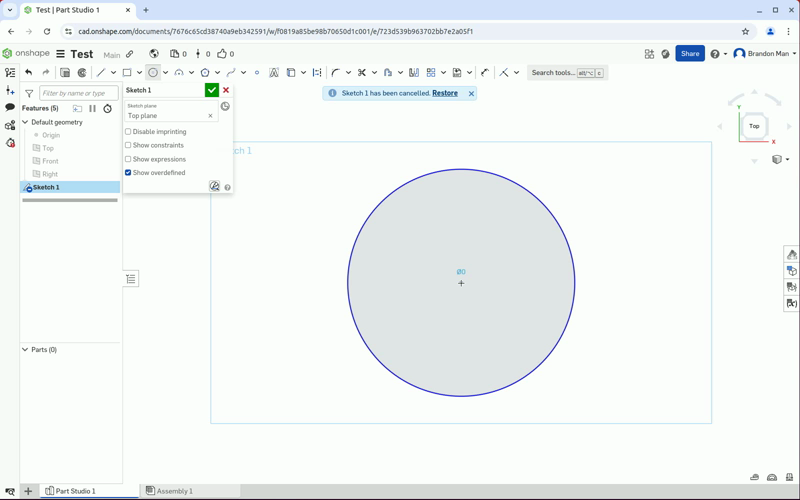
mouse_move(558, 282)
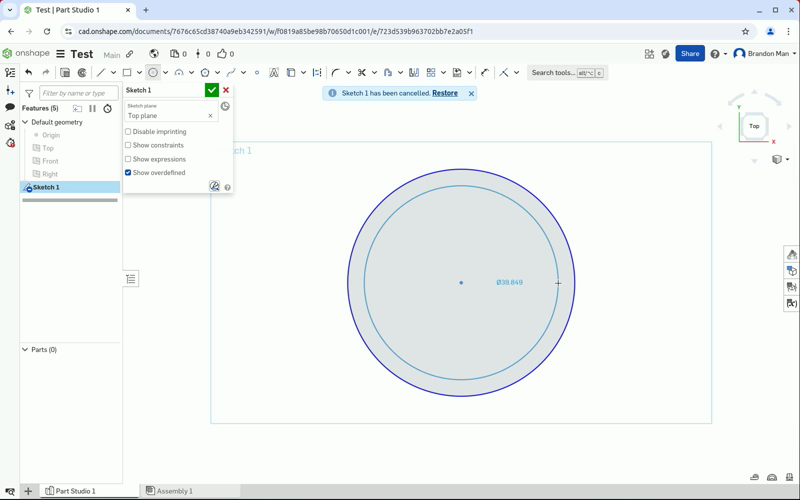
click(558, 282)
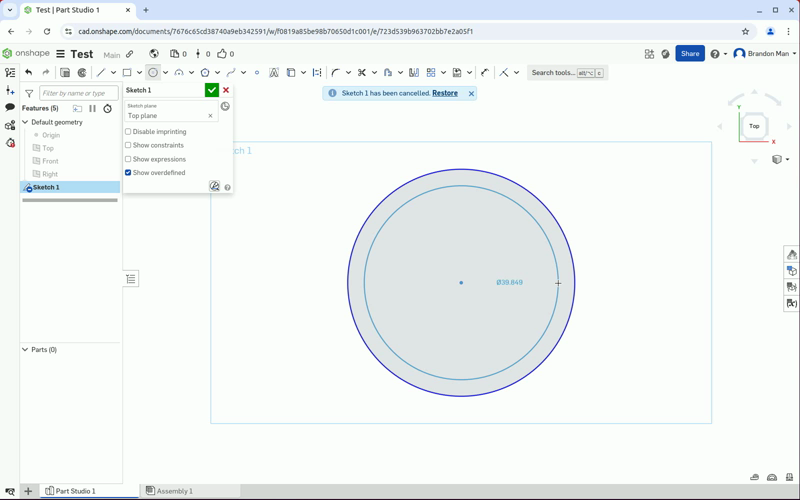
key(esc)
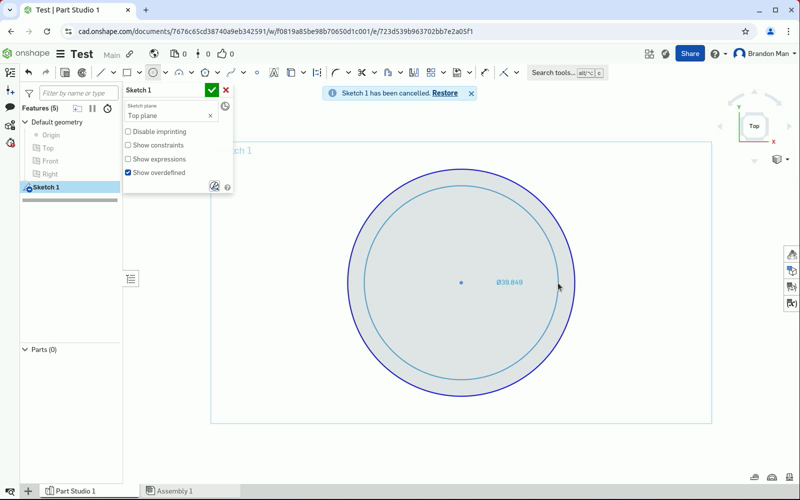
mouse_move(506, 187)
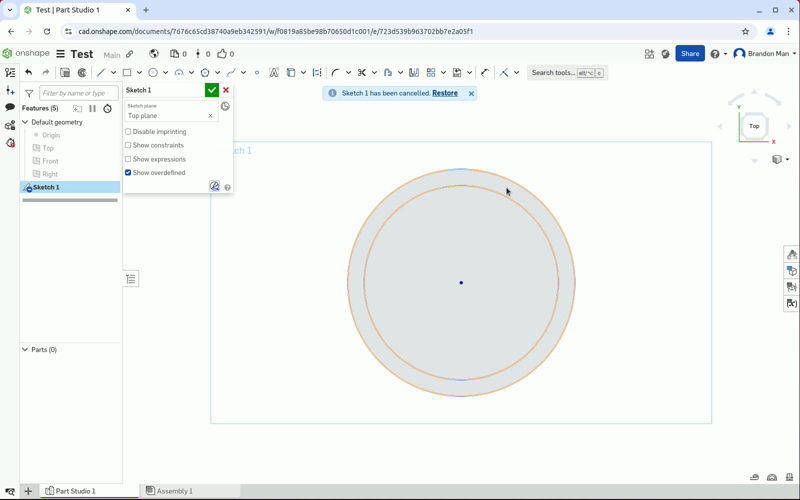
click(506, 187)
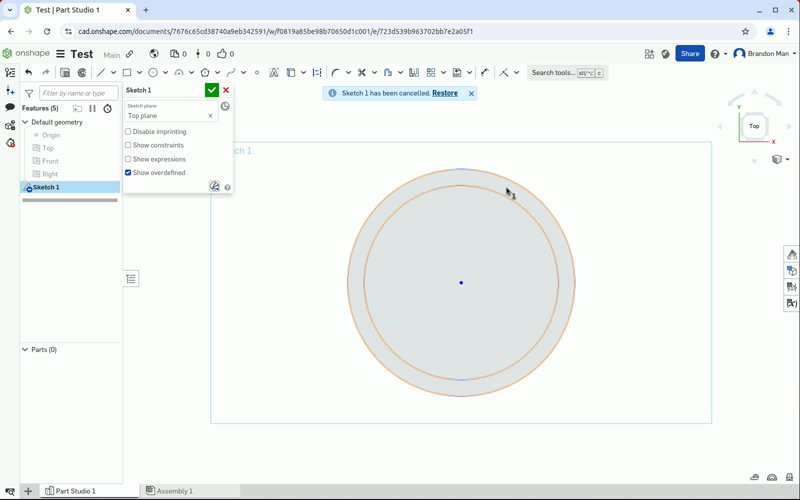
mouse_move(73, 352)
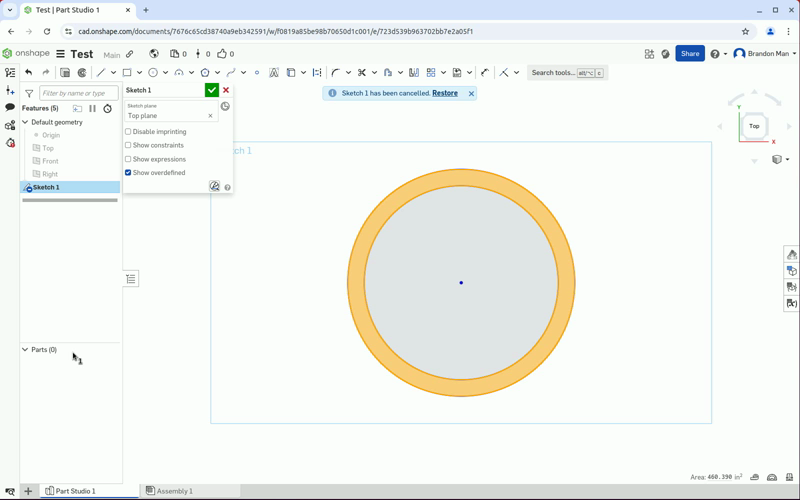
key(shift+y)
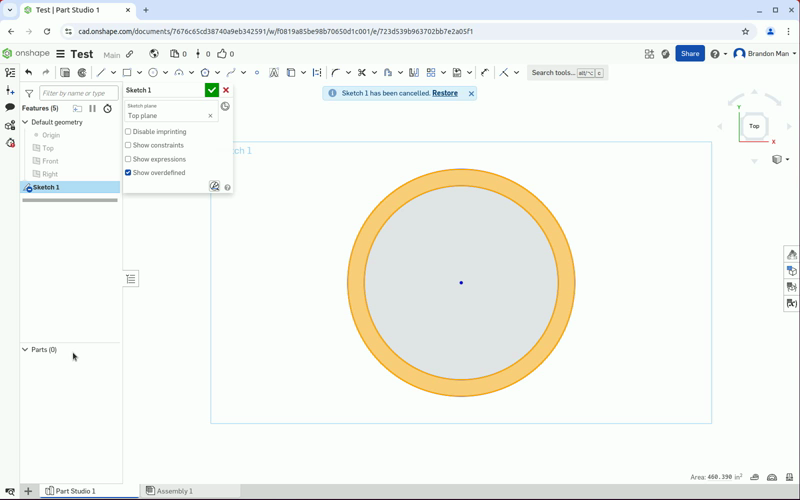
key(shift+e)
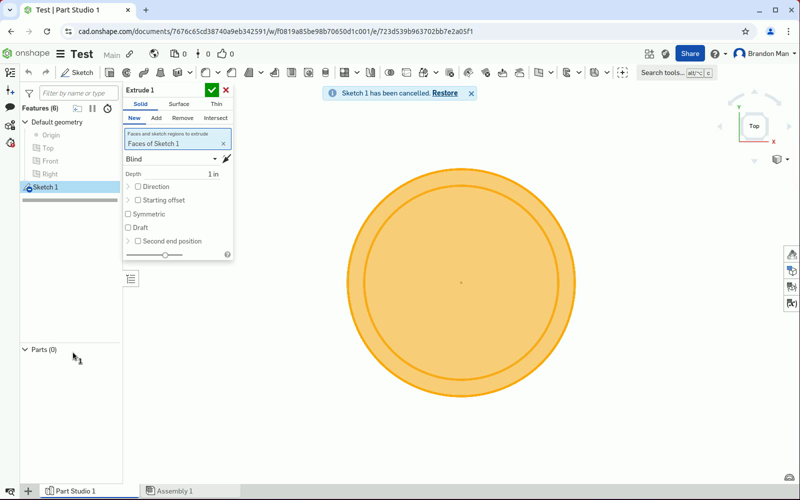
mouse_move(143, 106)
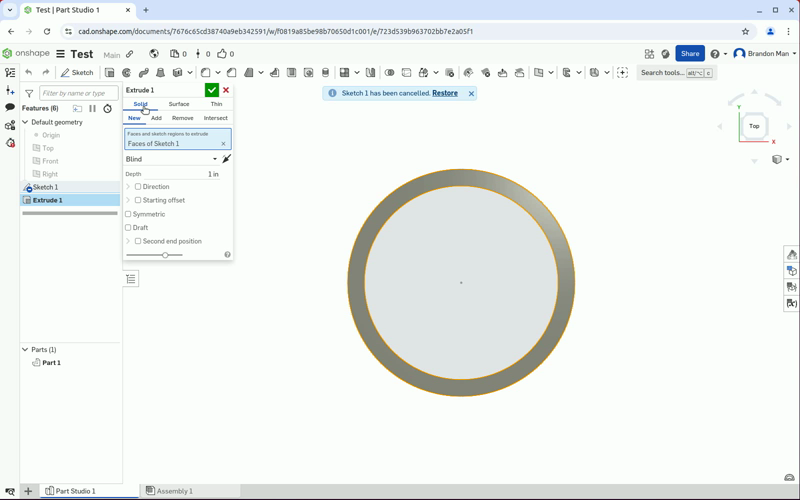
click(143, 106)
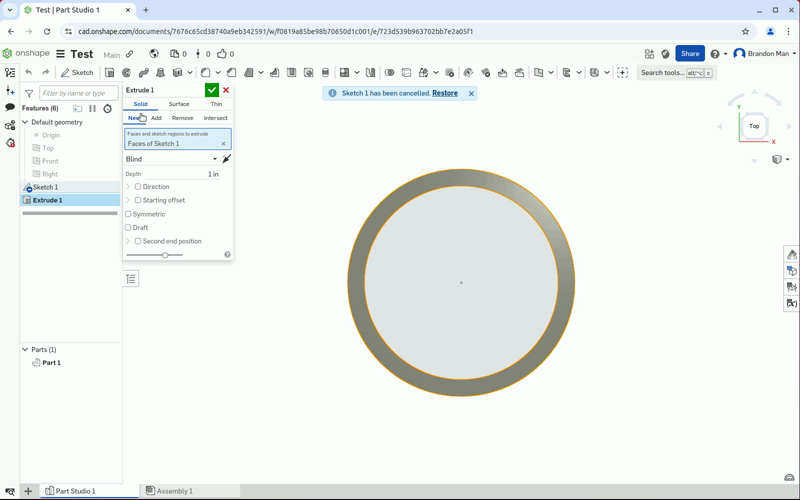
mouse_move(137, 120)
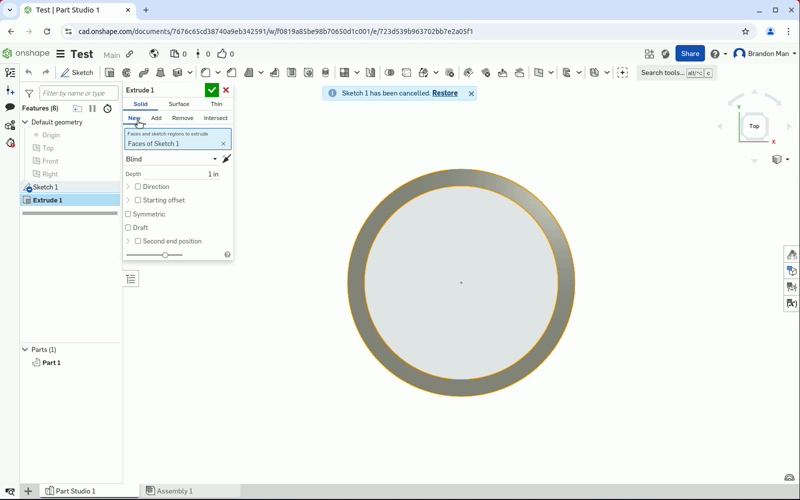
click(137, 120)
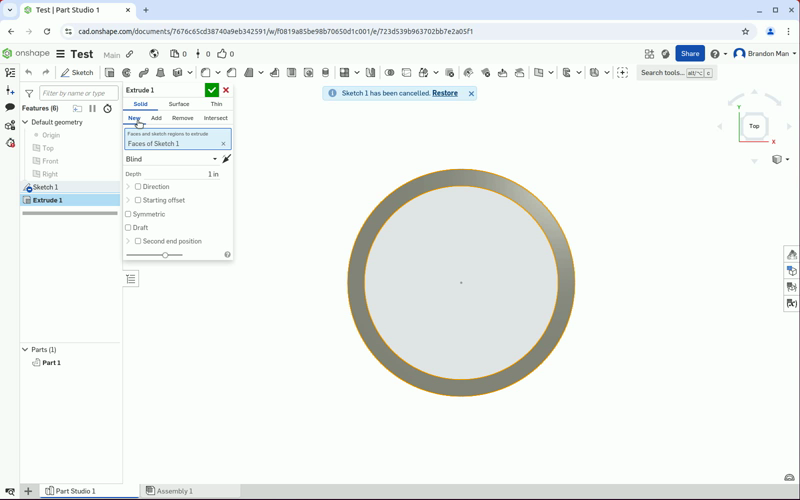
key(tab, 4)
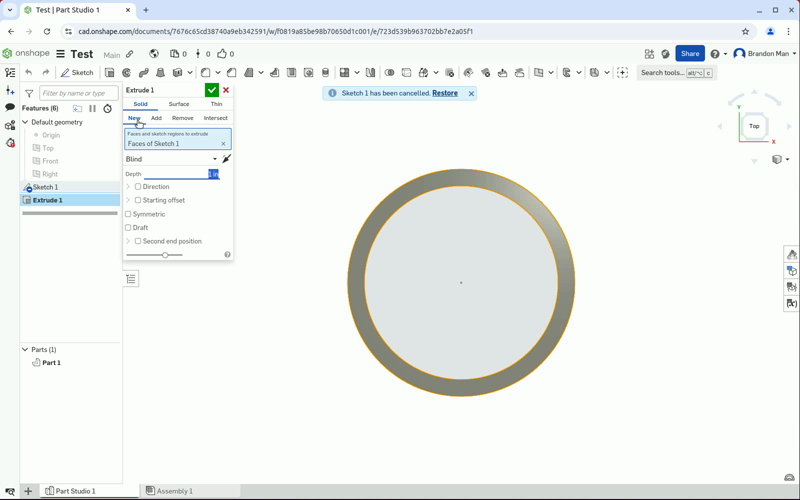
text(-6.258)
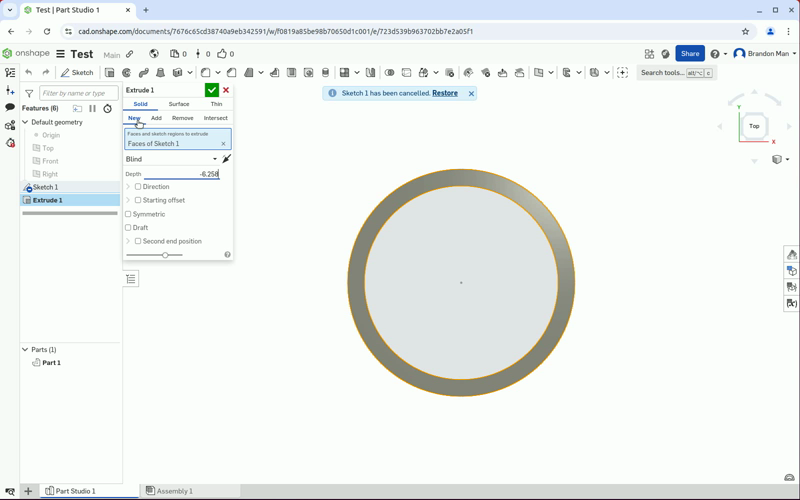
key(enter)
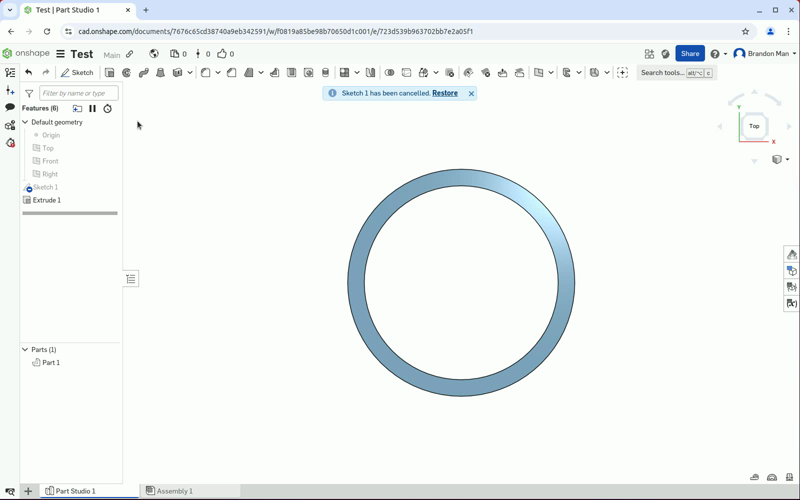
key(shift+h)
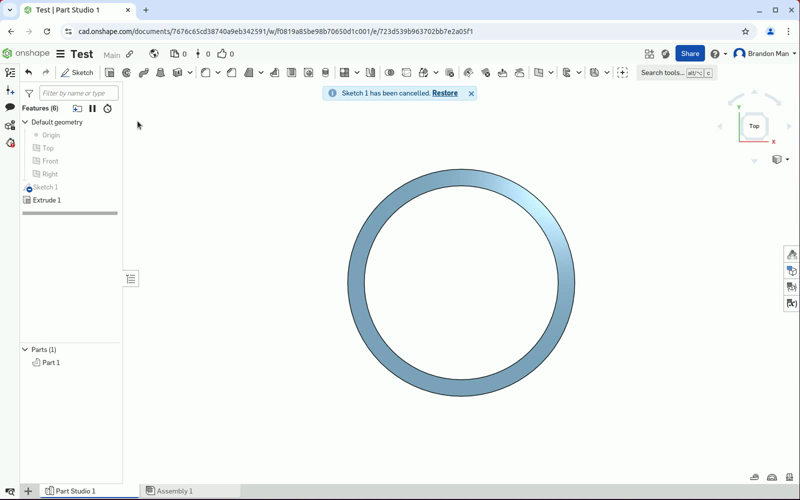
key(shift+h)
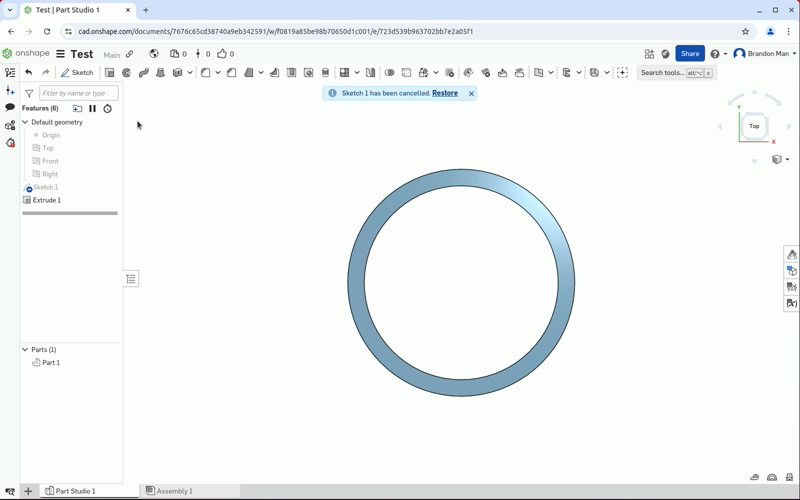
mouse_move(73, 189)
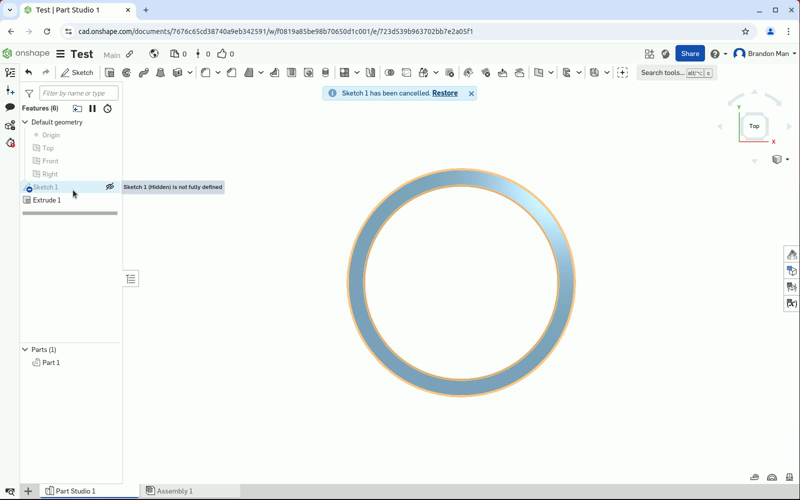
click(73, 189)
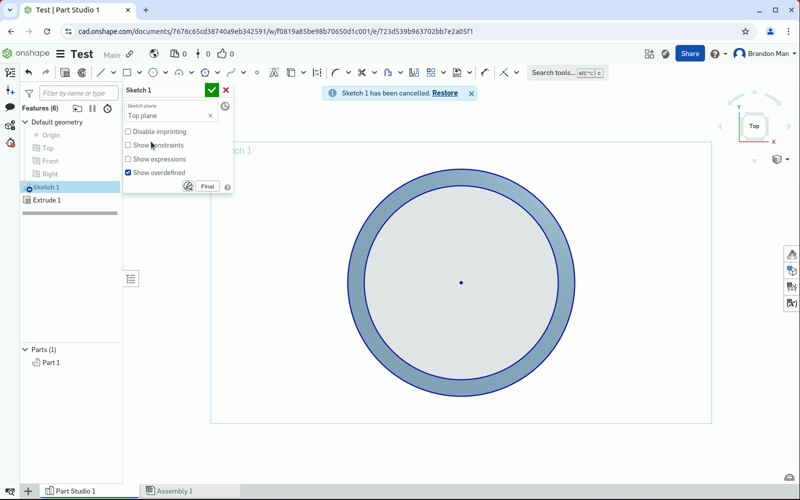
mouse_move(229, 92)
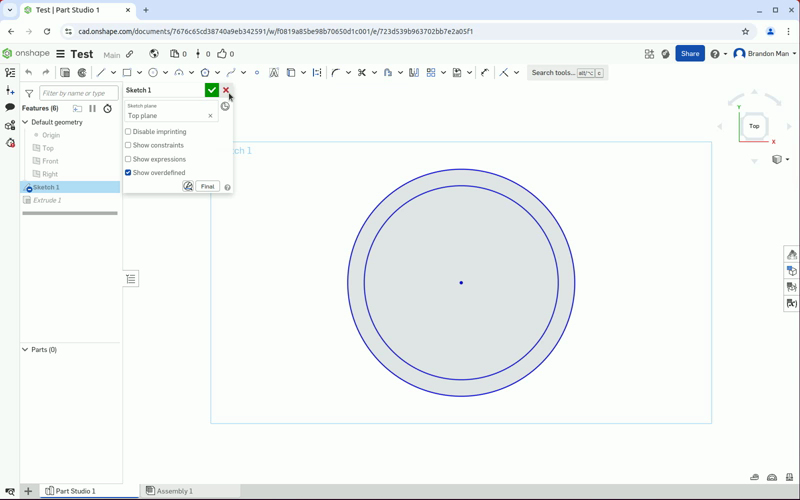
click(229, 92)
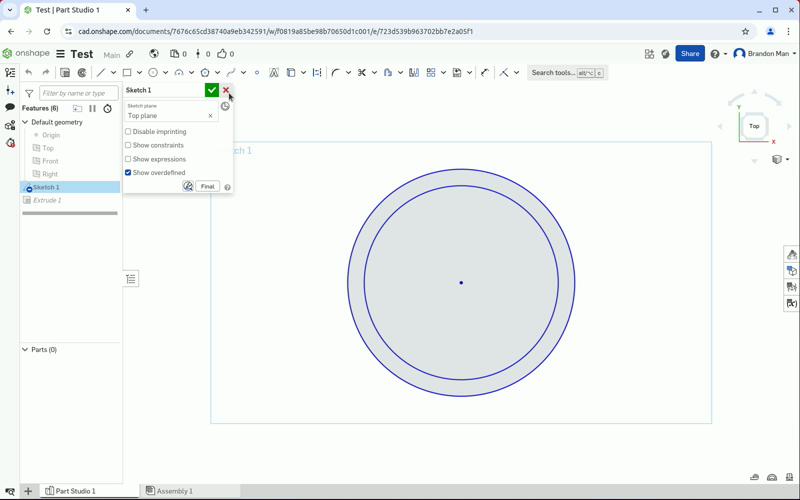
key(shift+s)
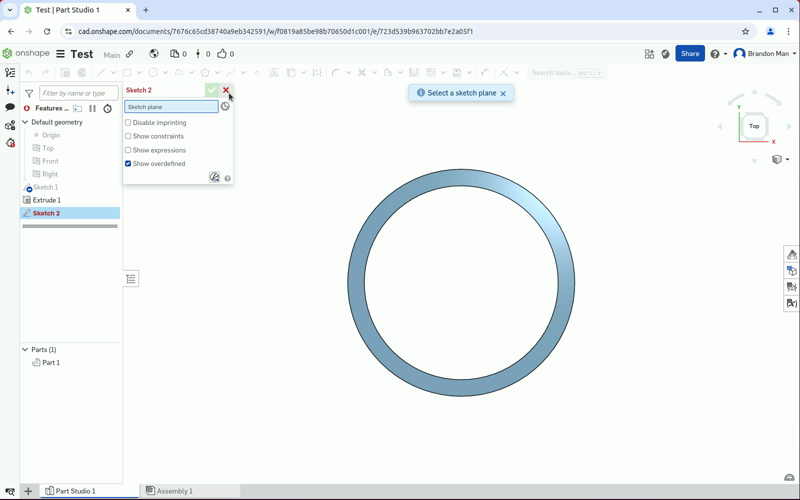
mouse_move(73, 150)
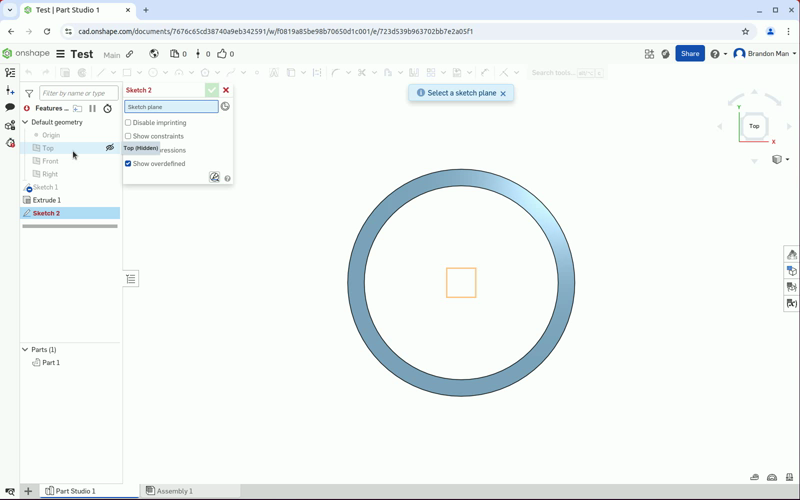
click(73, 150)
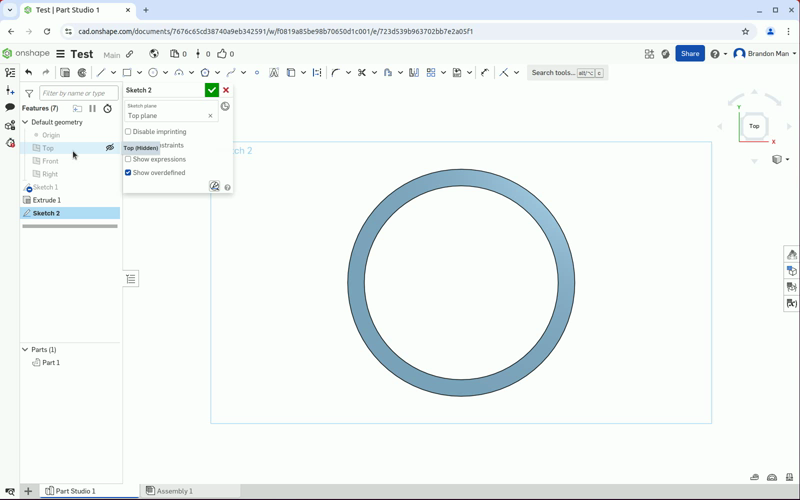
mouse_move(73, 352)
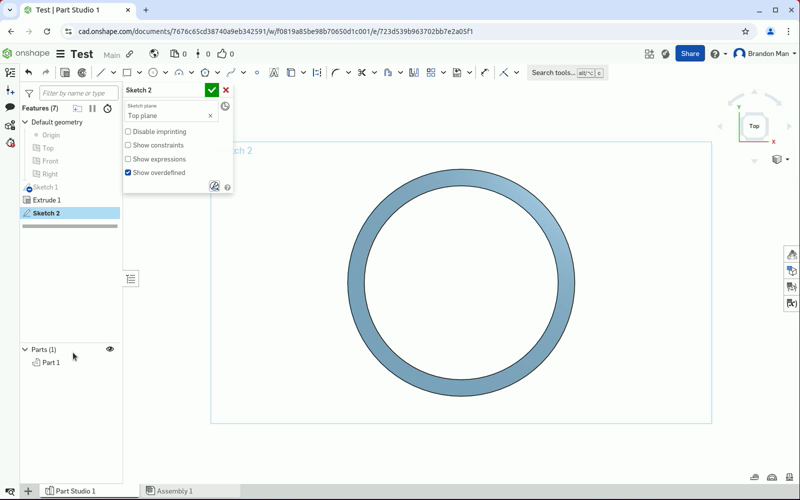
key(y)
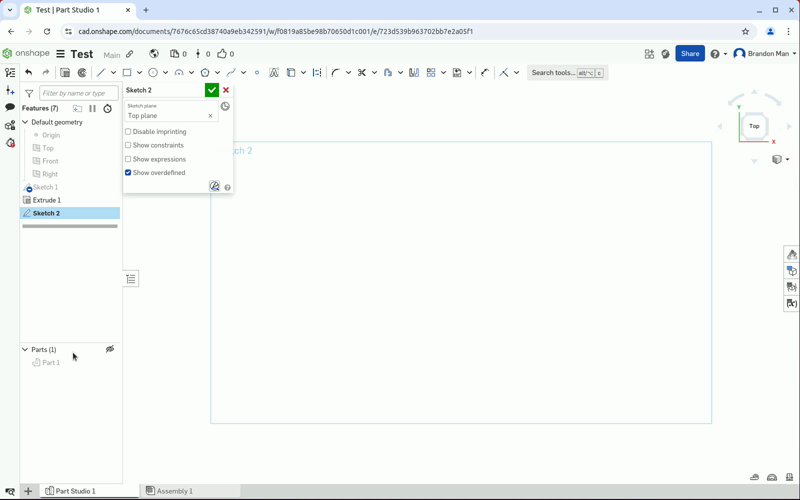
key(a)
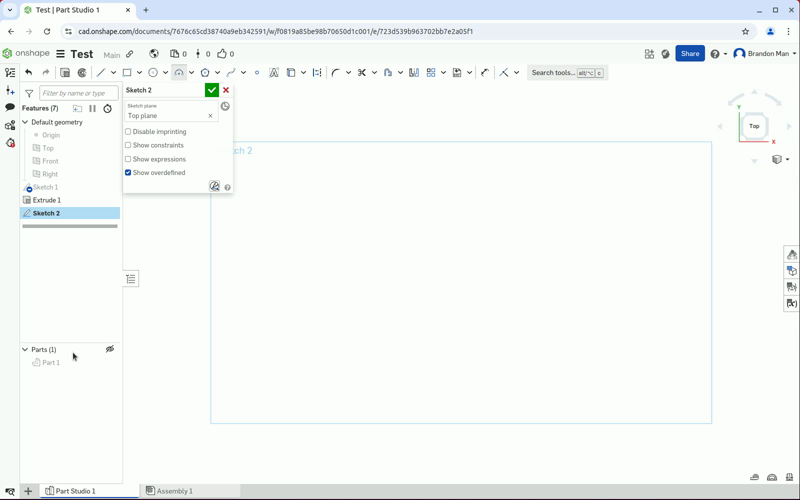
key_down(shift)
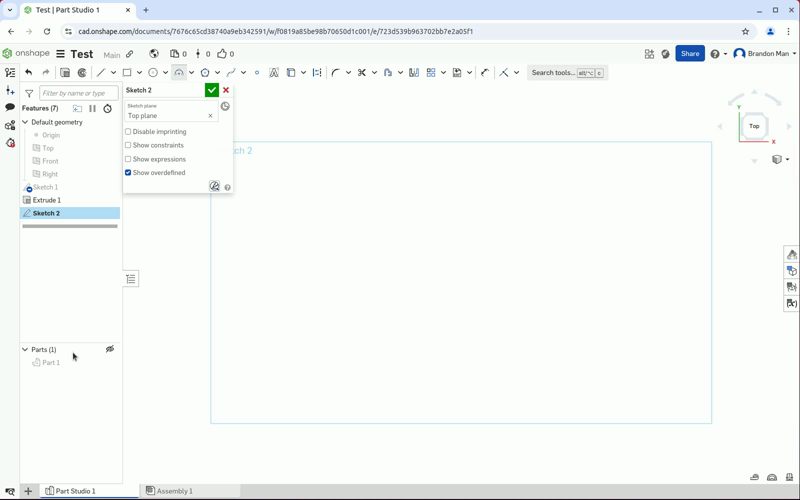
mouse_move(453, 196)
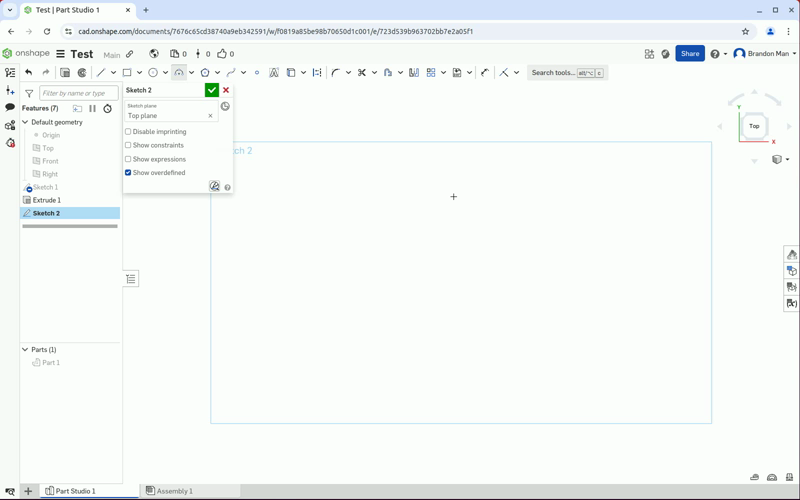
click(453, 196)
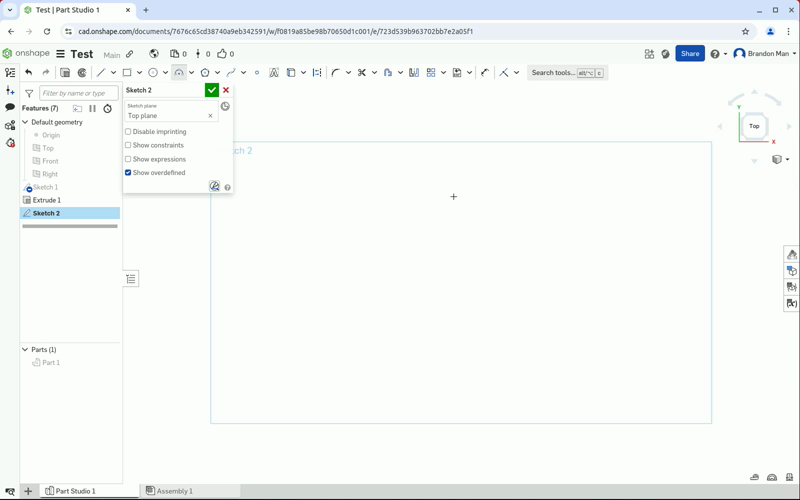
key_up(shift)
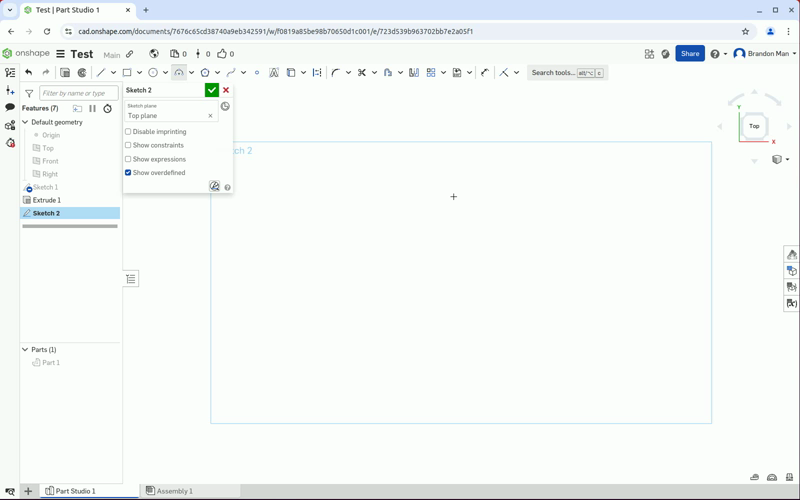
key_down(shift)
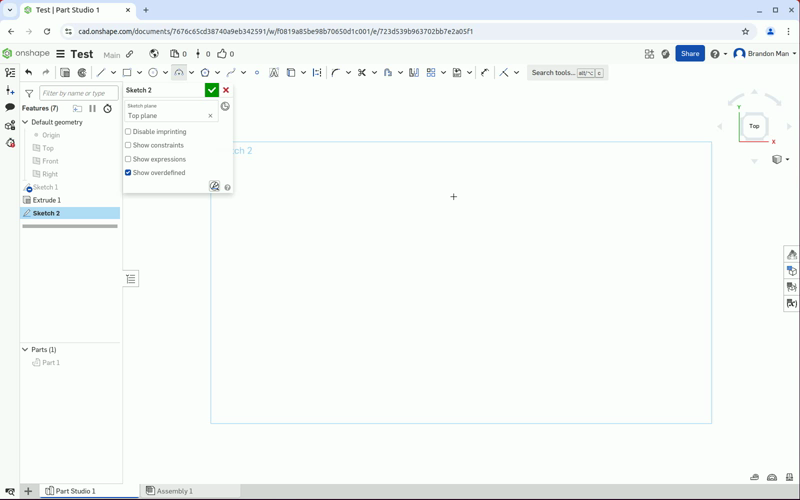
mouse_move(470, 196)
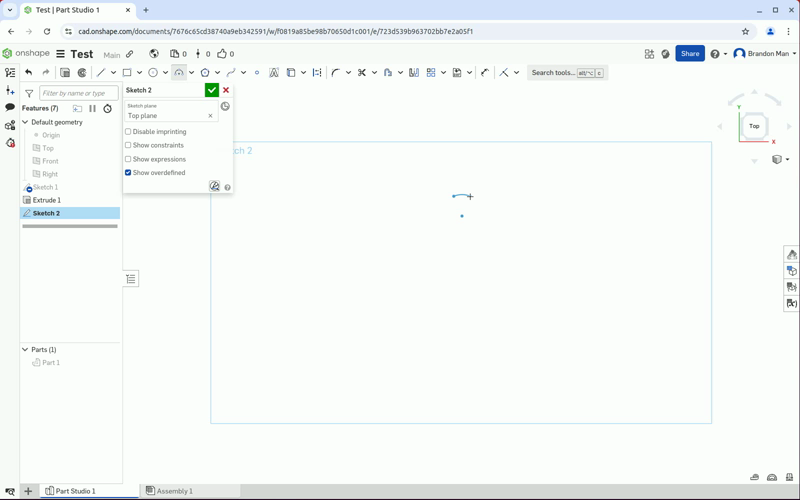
click(470, 196)
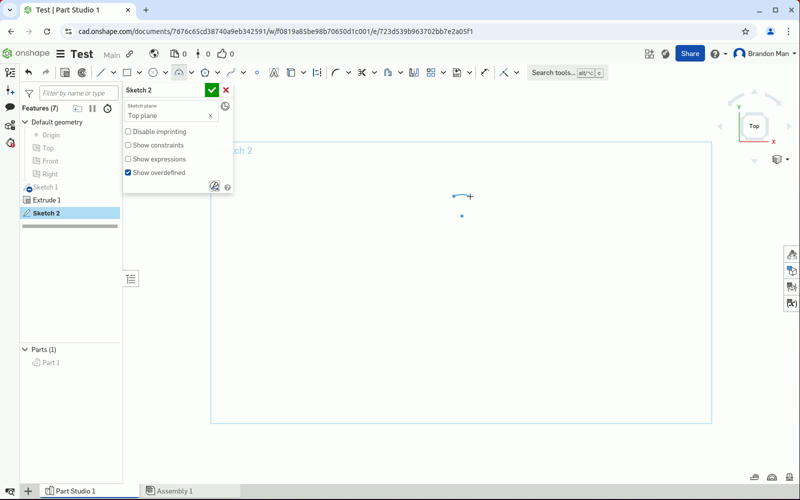
mouse_move(461, 195)
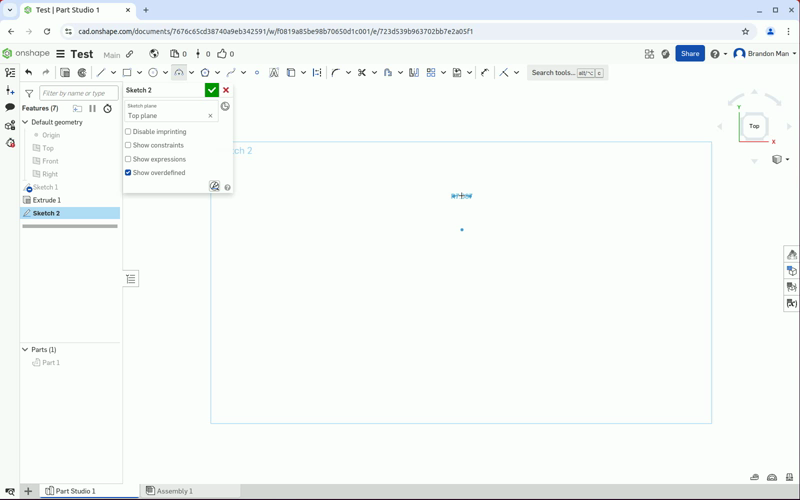
click(461, 195)
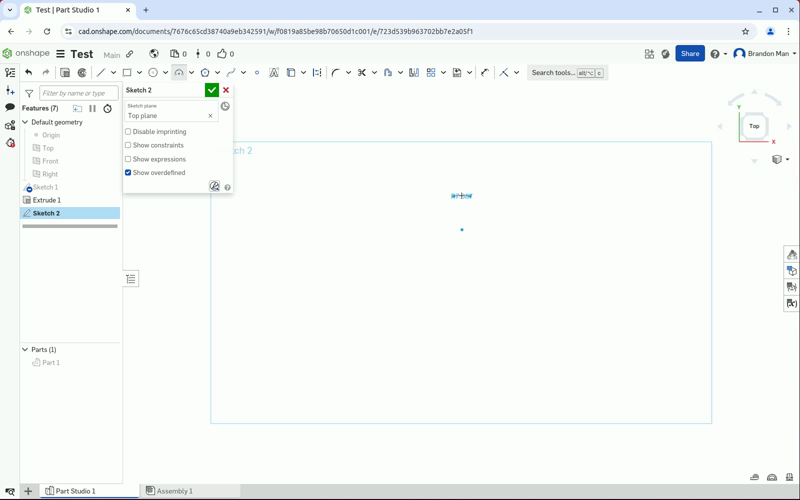
key_up(shift)
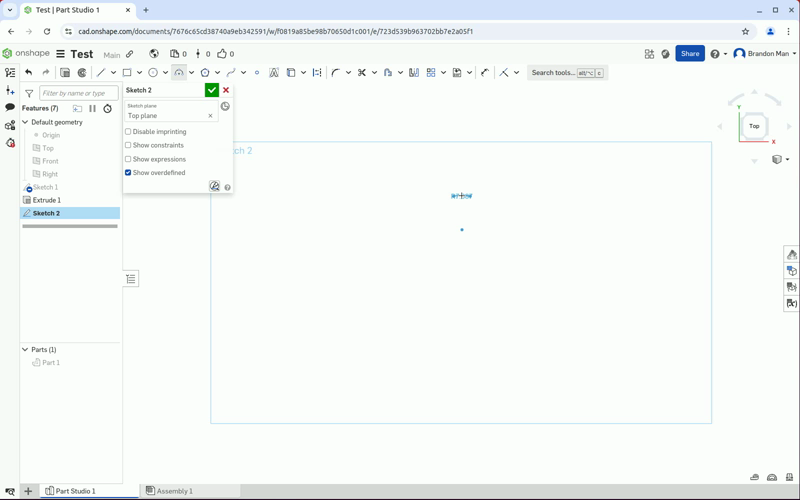
key(esc)
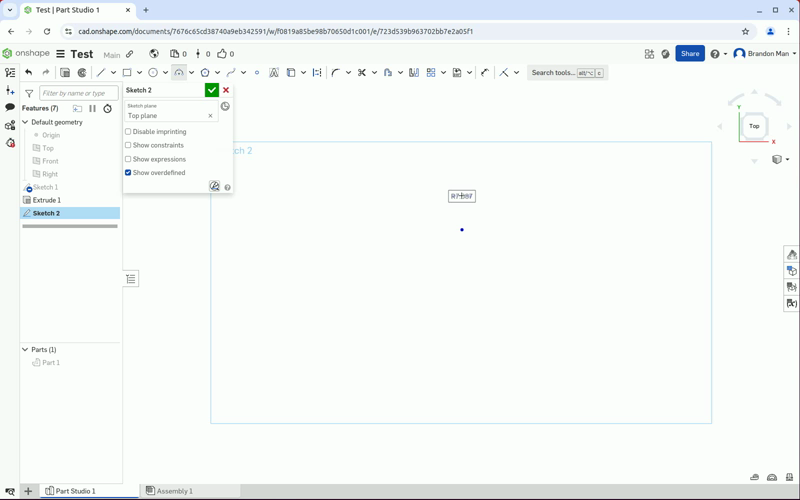
key(l)
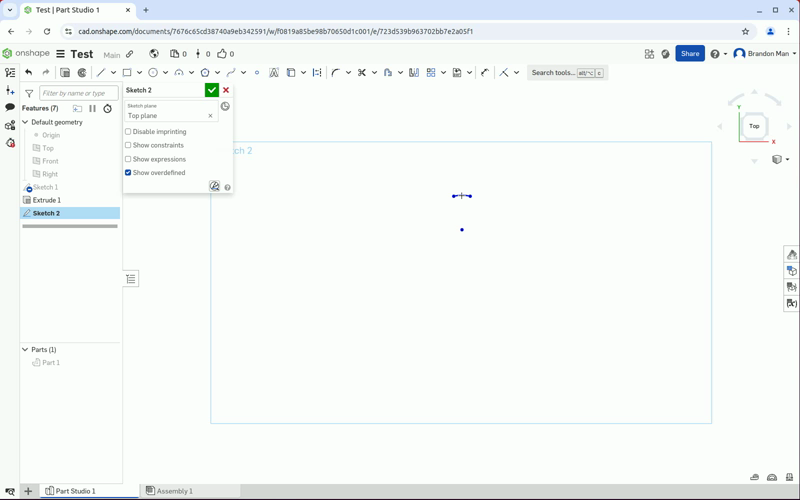
mouse_move(470, 196)
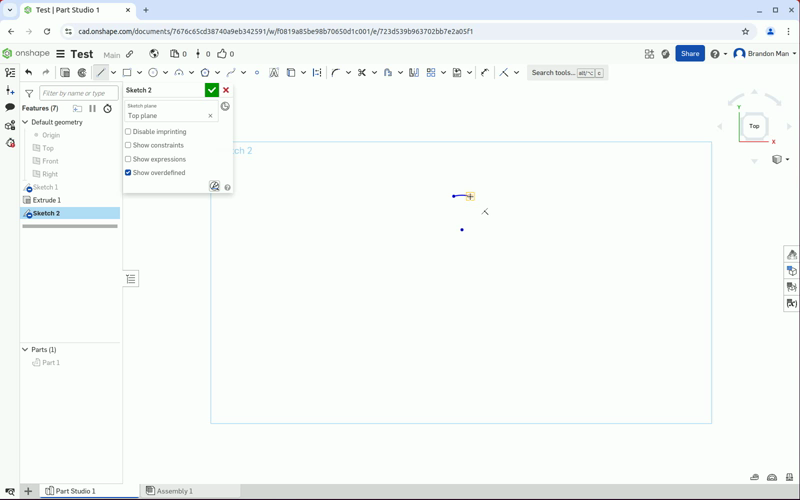
click(470, 196)
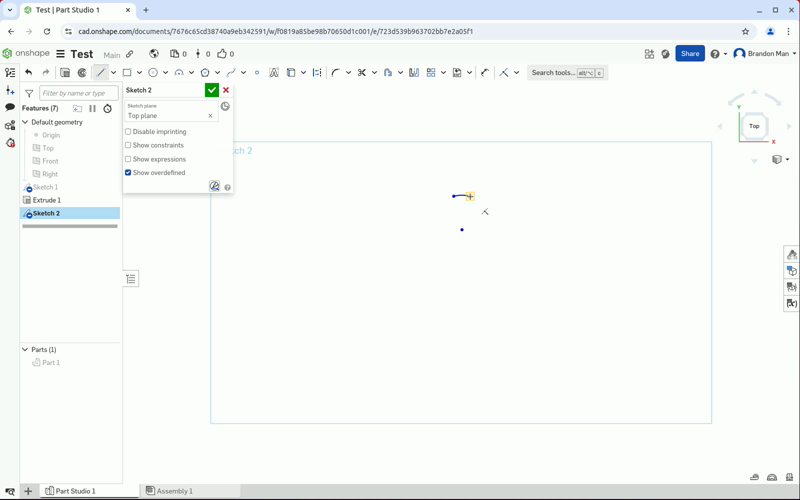
key_down(shift)
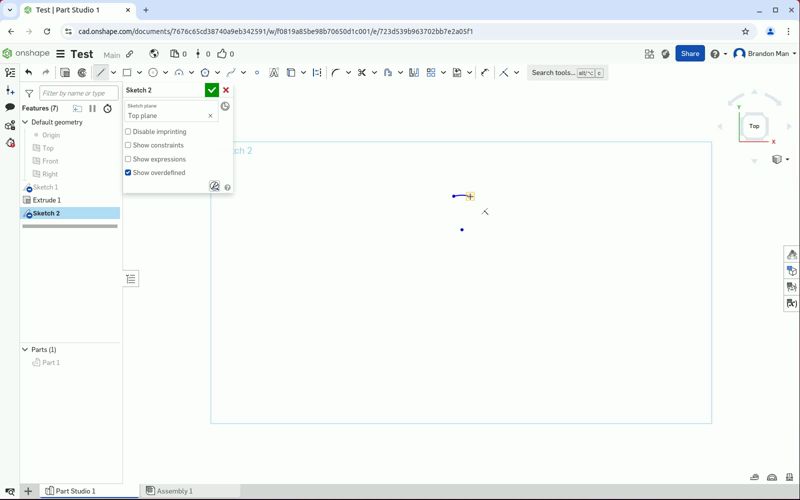
mouse_move(500, 196)
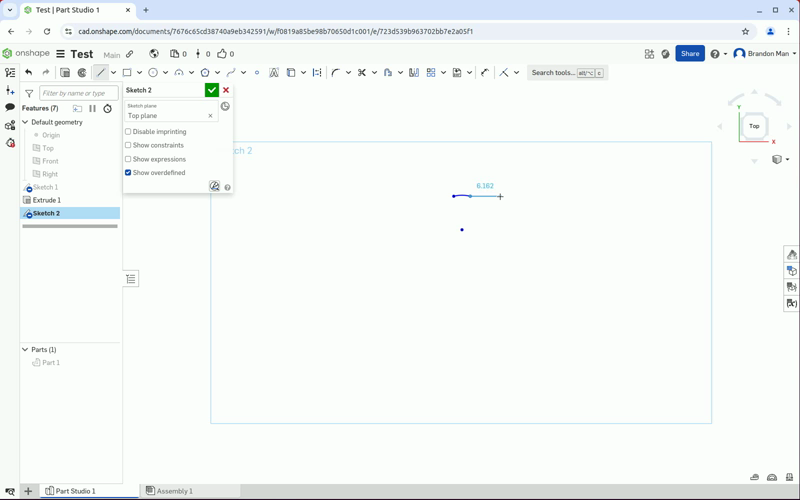
mouse_move(470, 184)
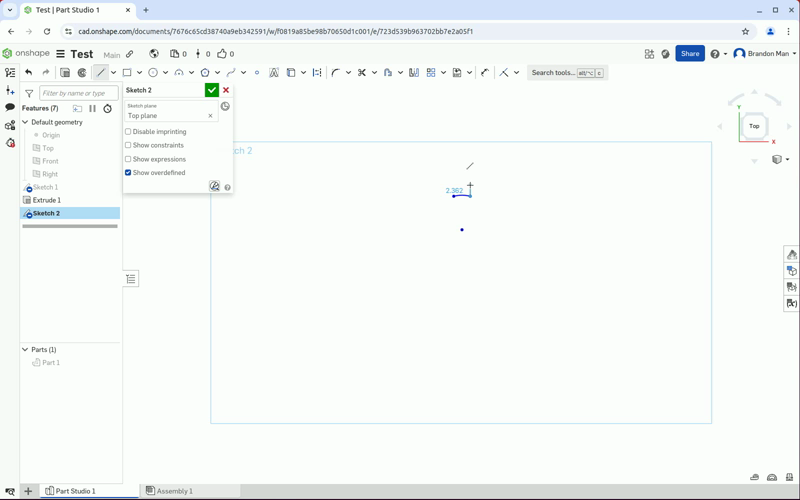
click(470, 184)
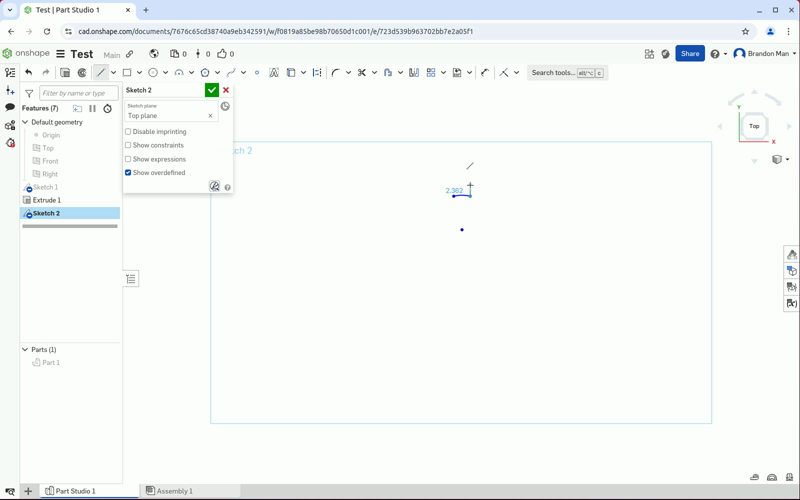
key_up(shift)
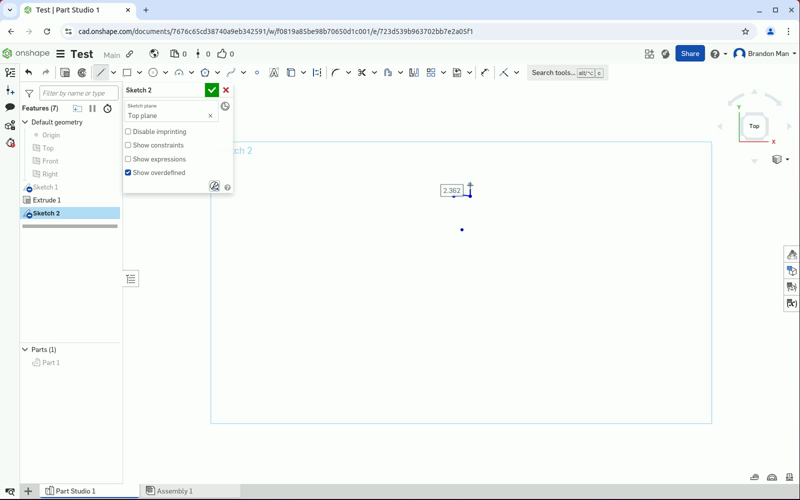
key(esc)
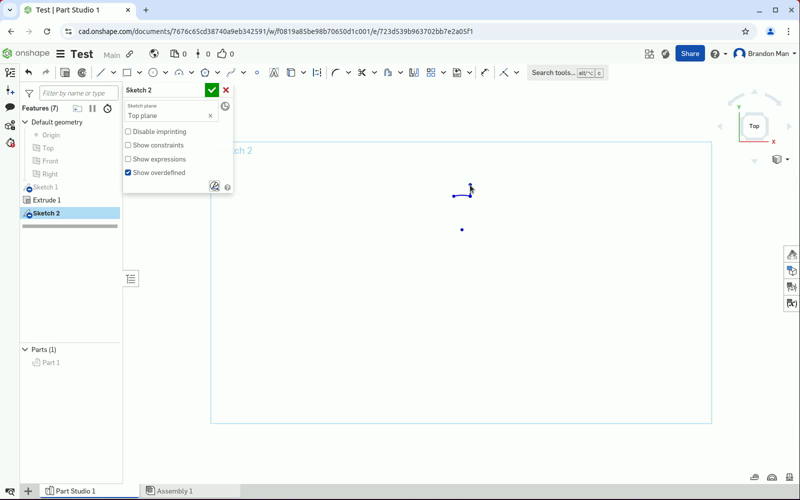
key(a)
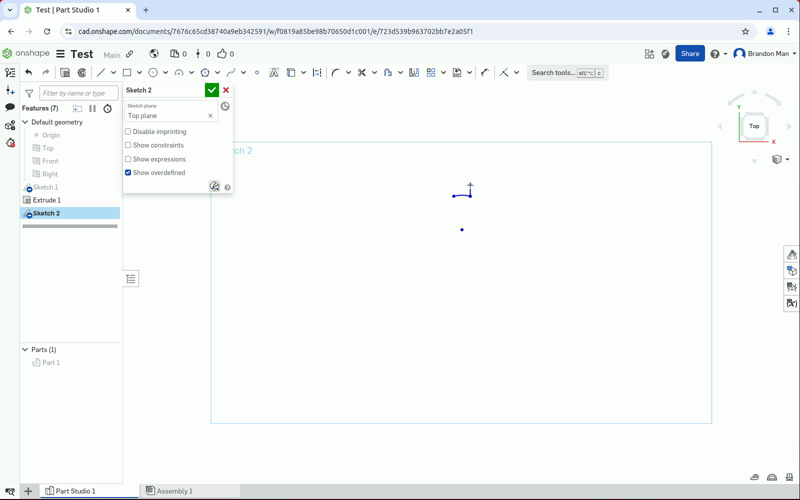
mouse_move(470, 184)
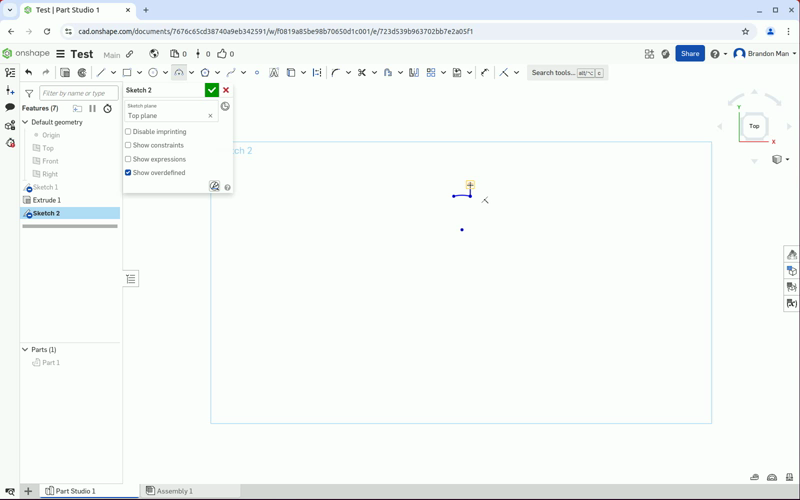
click(470, 184)
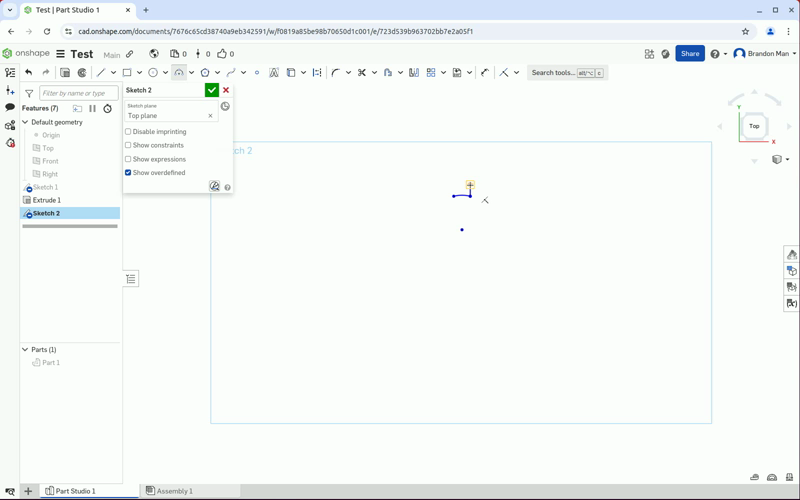
key_down(shift)
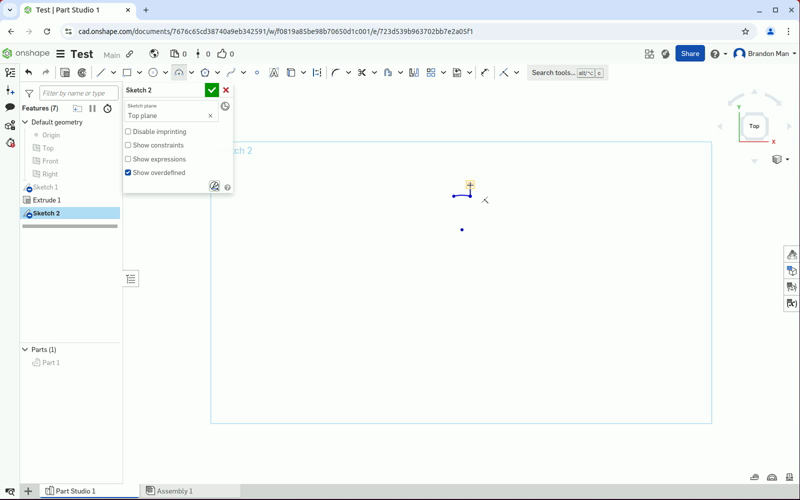
mouse_move(453, 184)
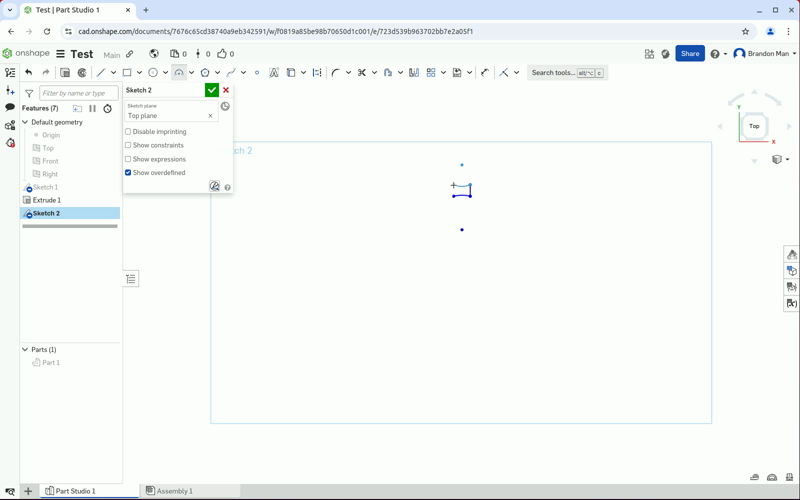
click(453, 184)
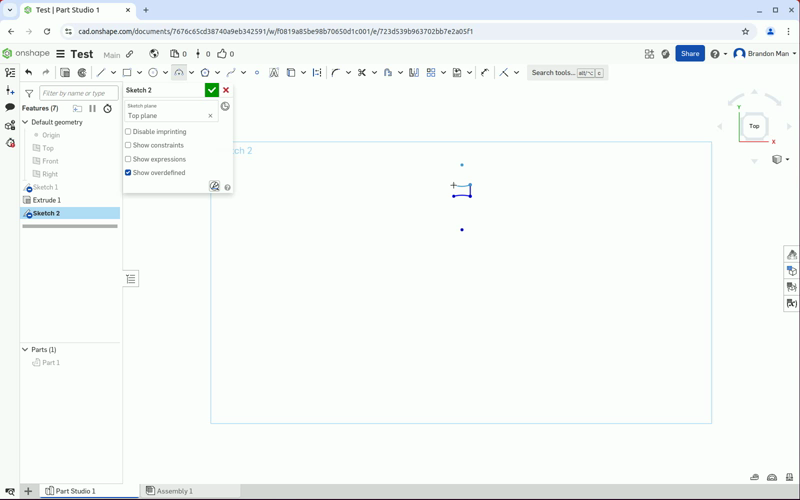
mouse_move(461, 183)
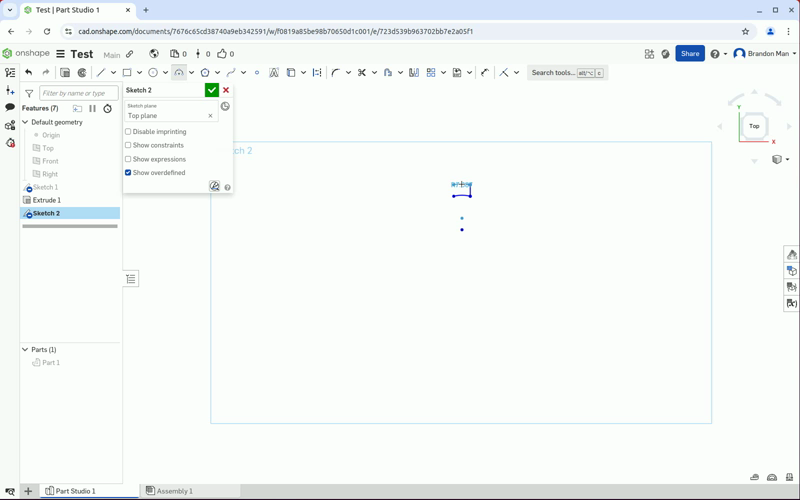
click(461, 183)
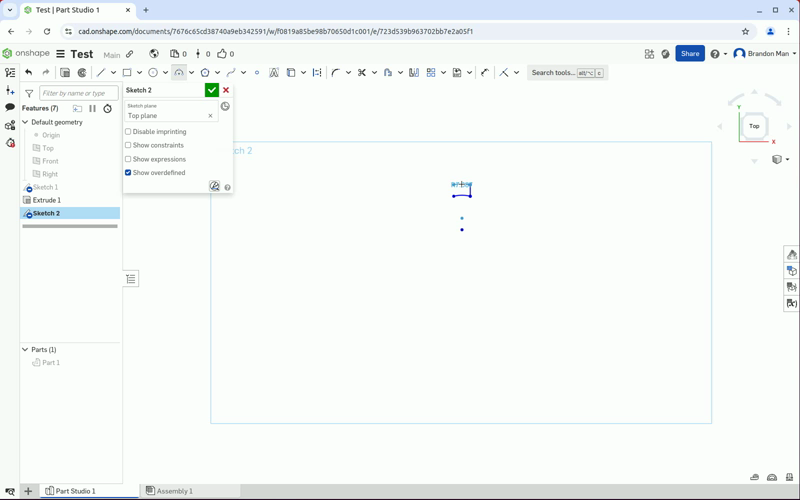
key_up(shift)
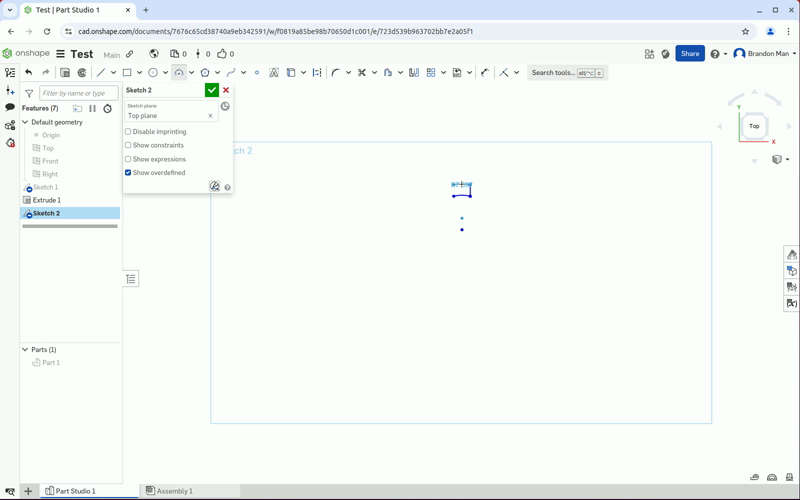
key(esc)
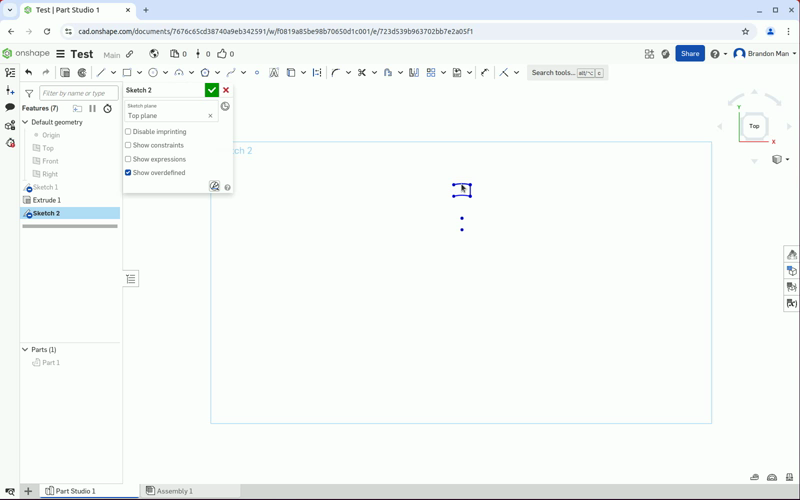
key(l)
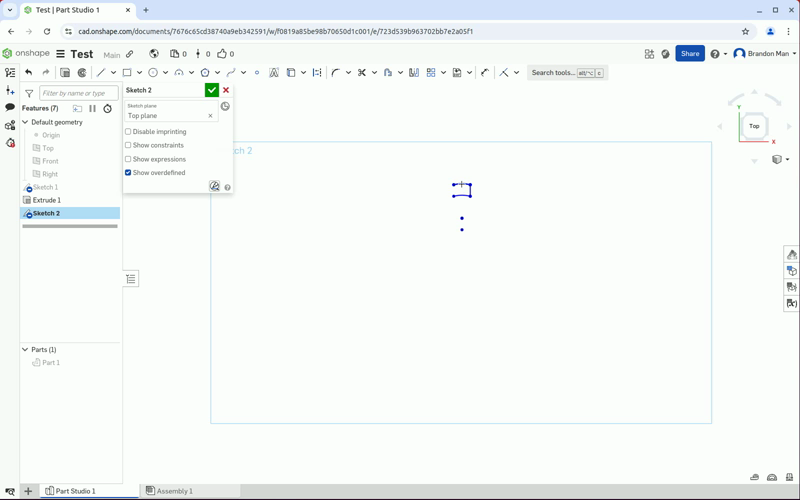
mouse_move(453, 184)
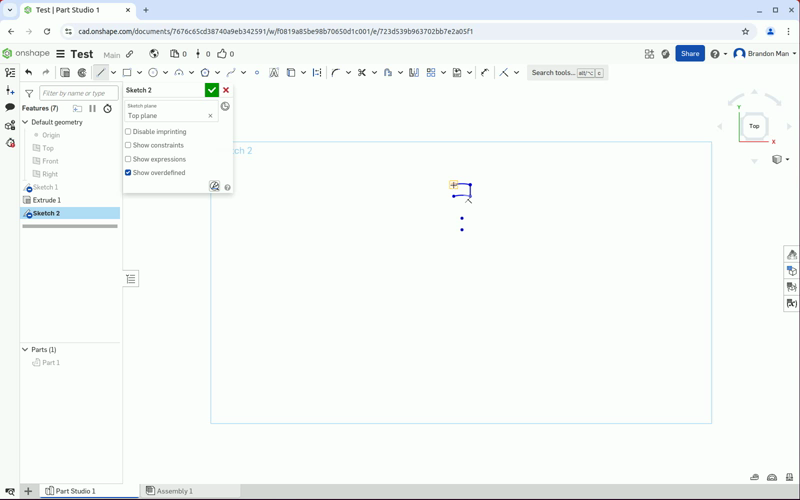
click(453, 184)
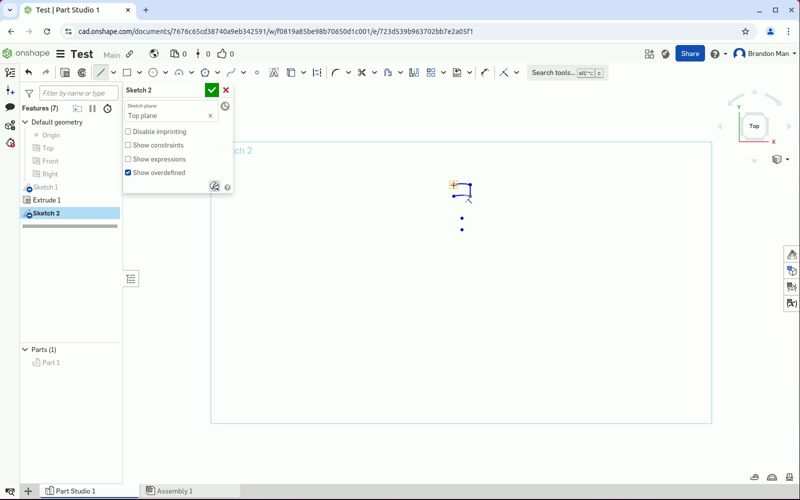
mouse_move(483, 184)
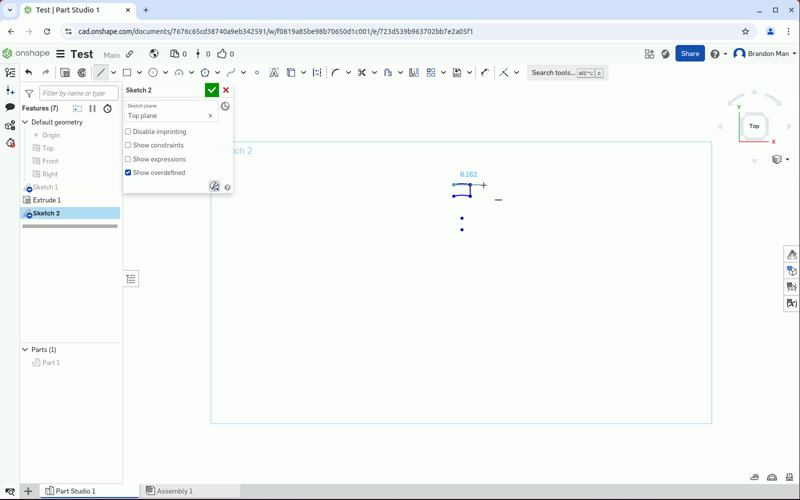
key_down(shift)
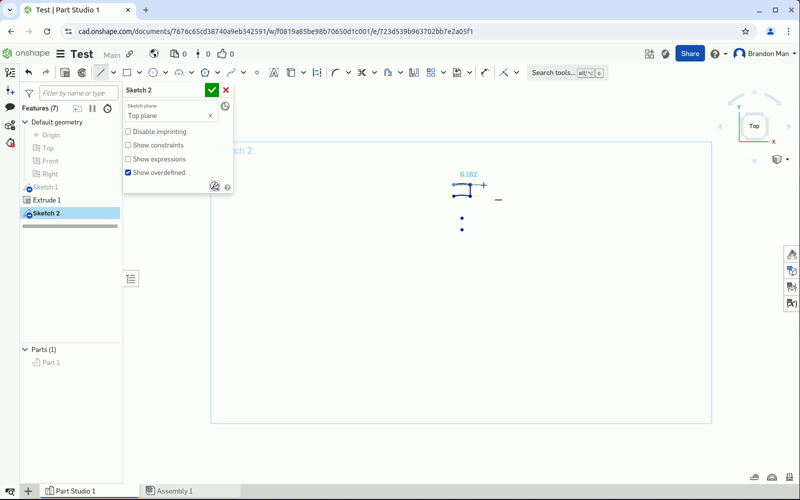
mouse_move(453, 196)
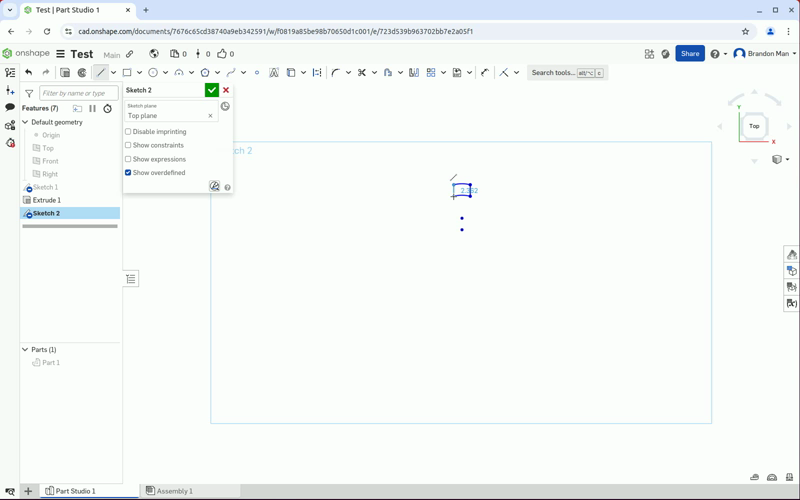
key_up(shift)
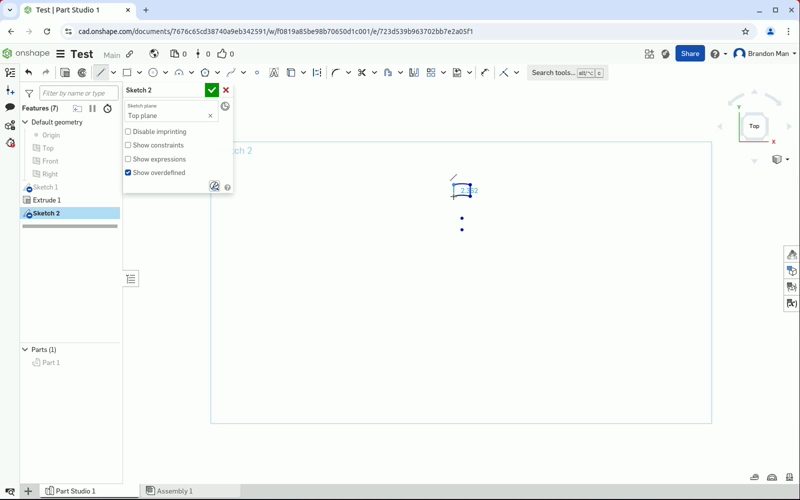
click(453, 196)
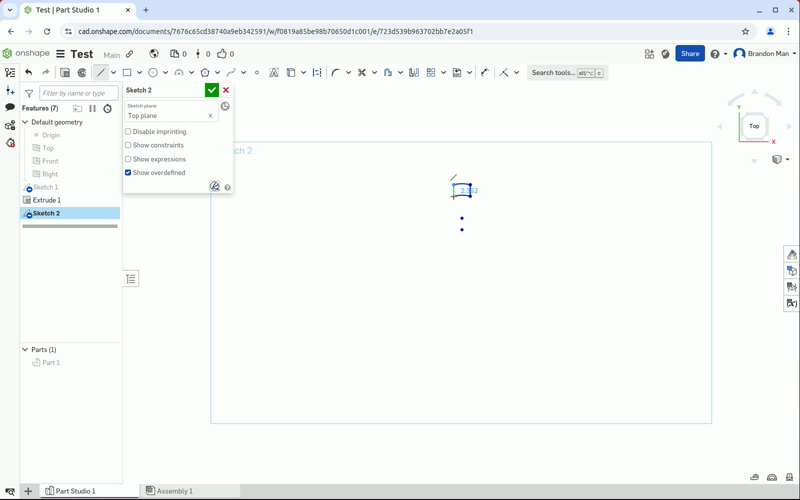
key(esc)
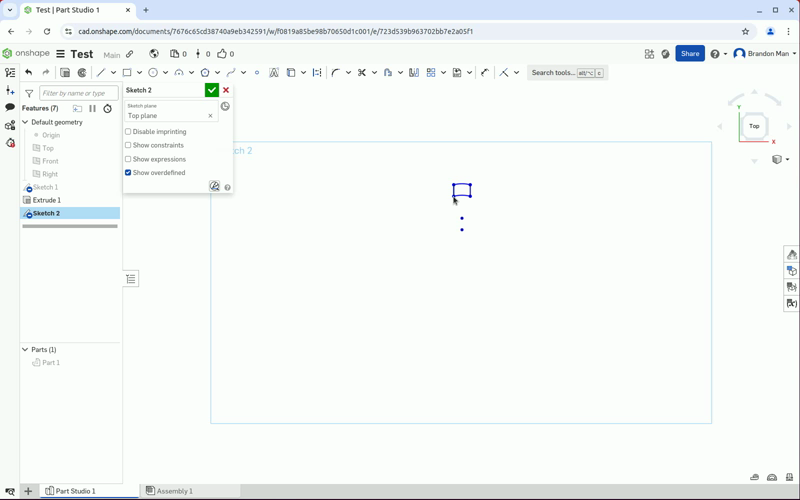
mouse_move(468, 187)
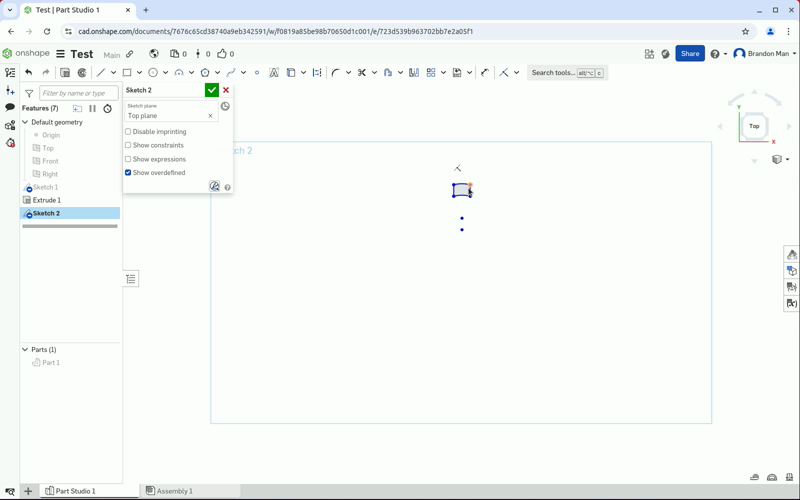
scroll(6)
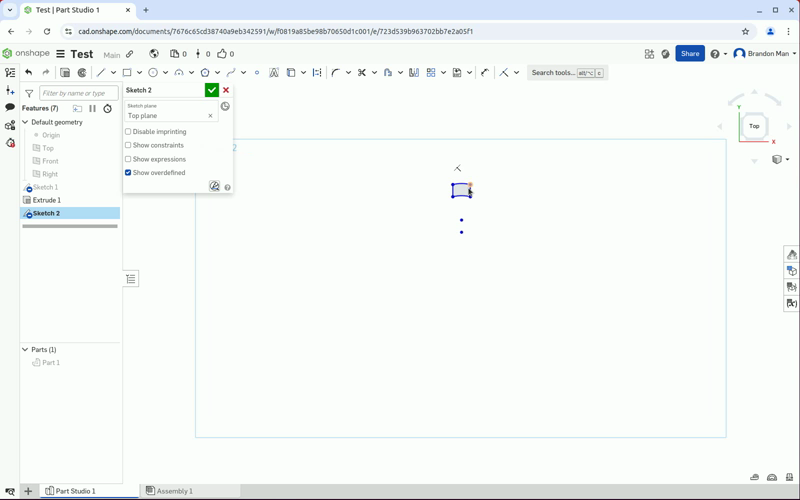
scroll(6)
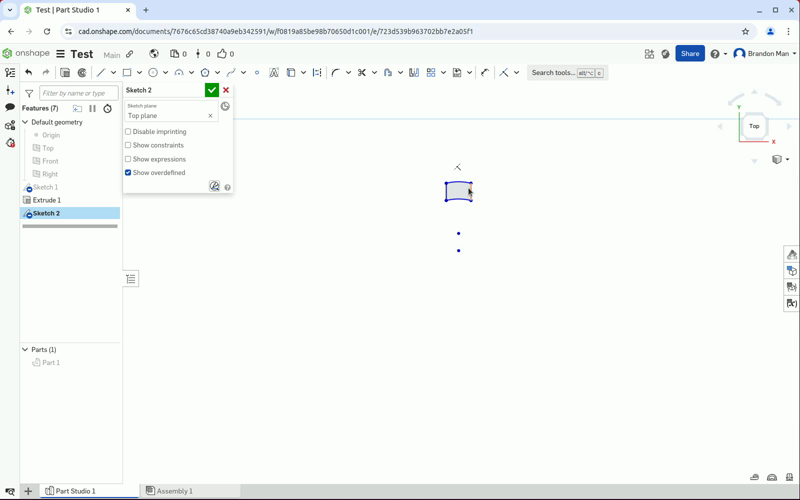
scroll(6)
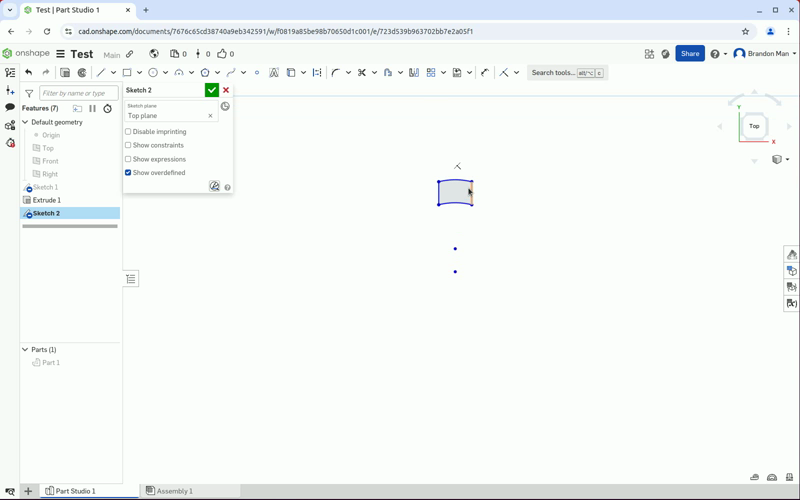
scroll(6)
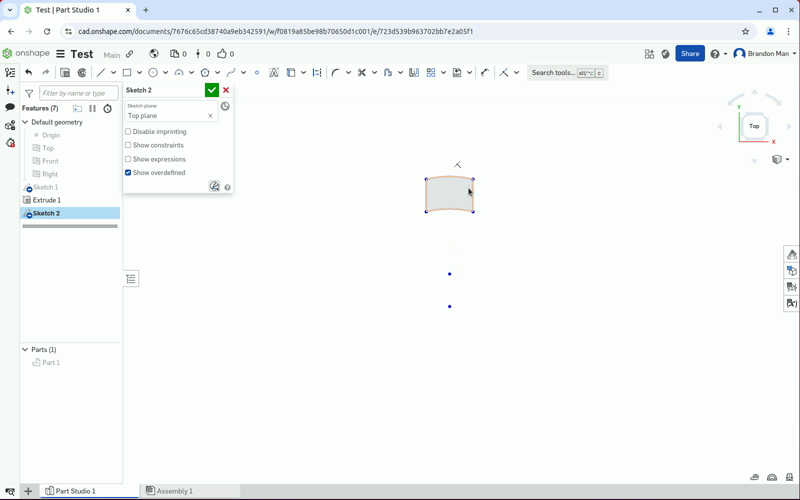
scroll(6)
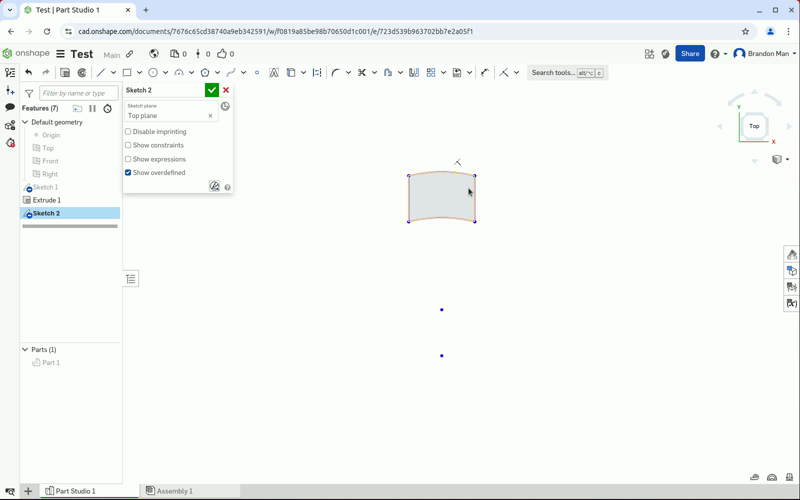
scroll(6)
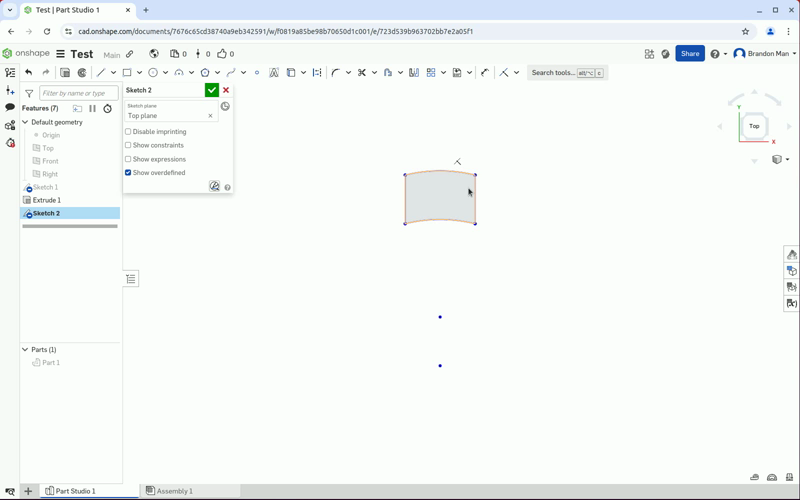
scroll(6)
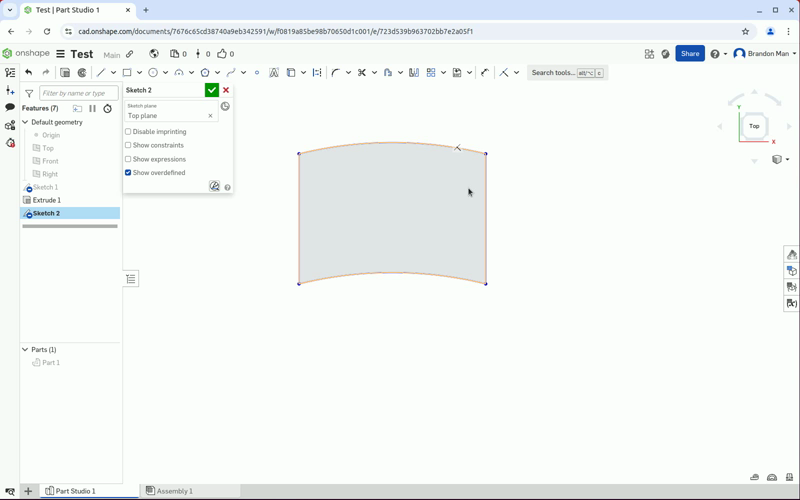
click(468, 187)
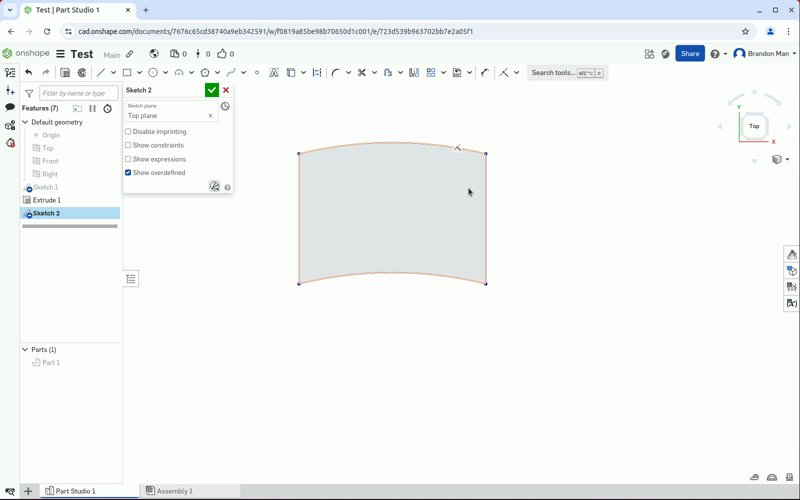
scroll(-6)
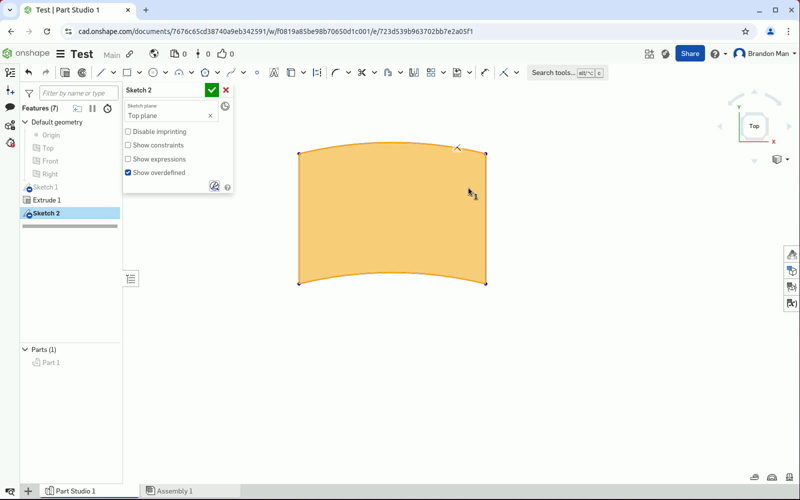
scroll(-6)
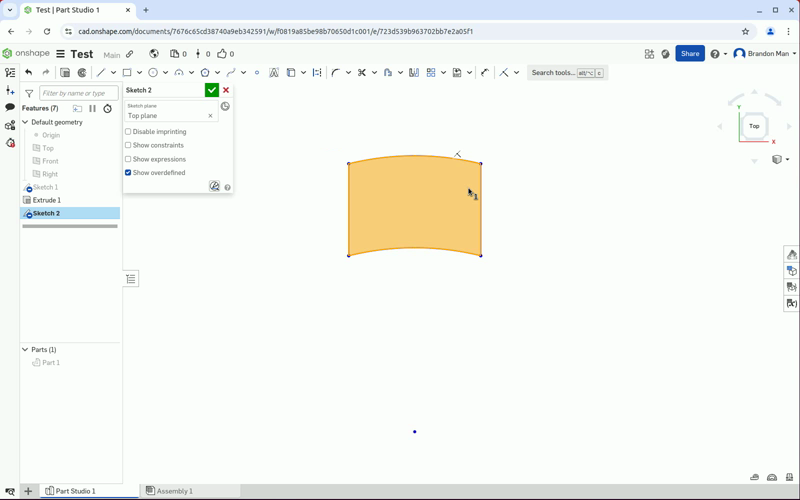
scroll(-6)
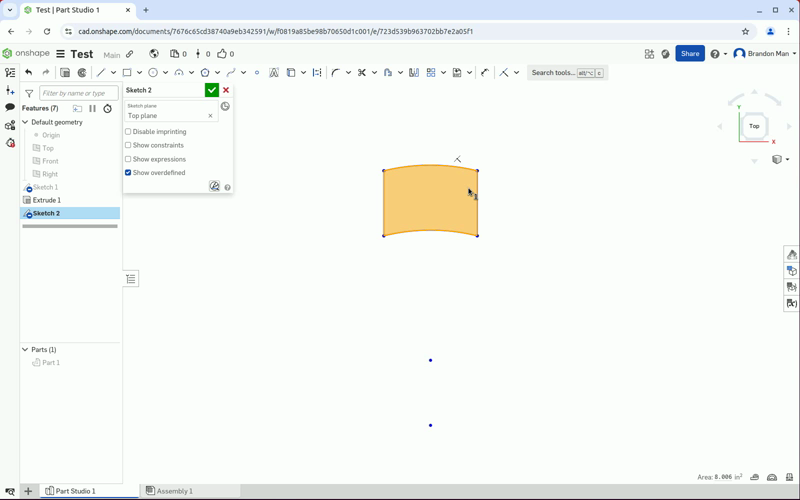
scroll(-6)
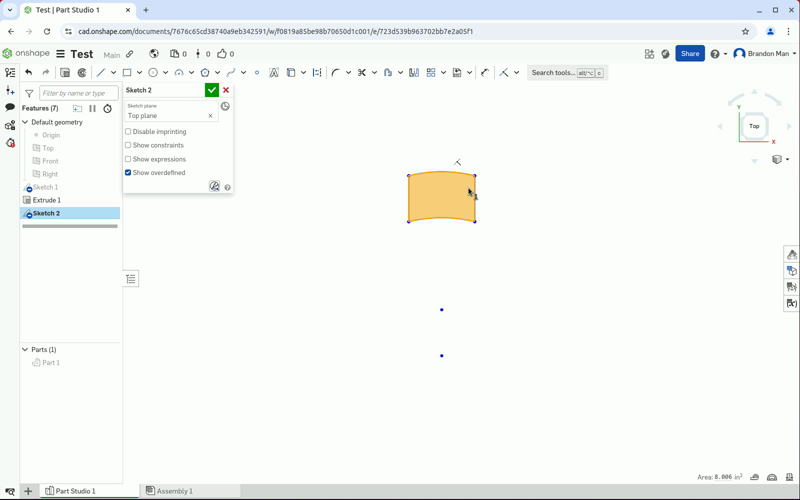
scroll(-6)
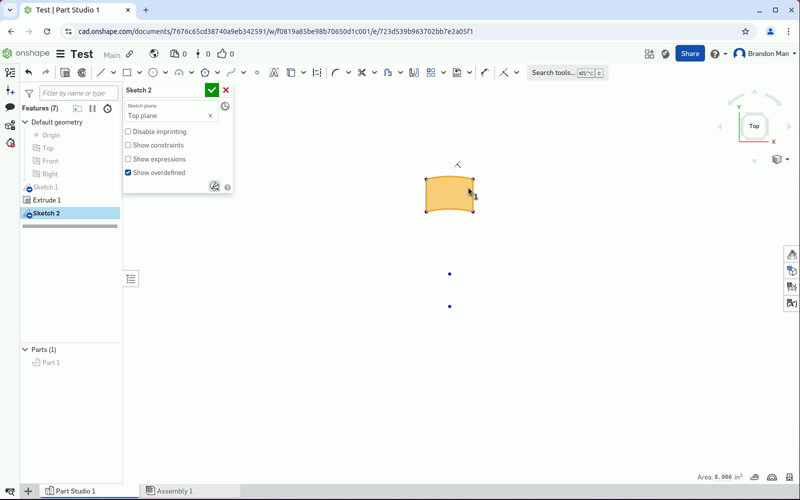
scroll(-6)
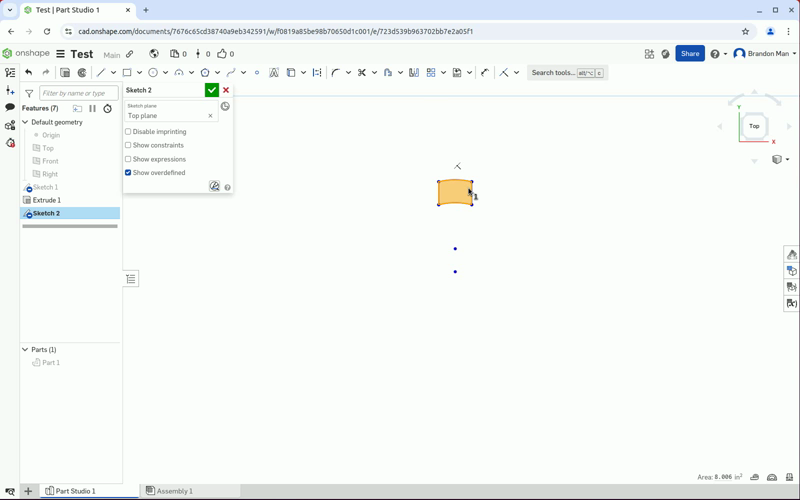
scroll(-6)
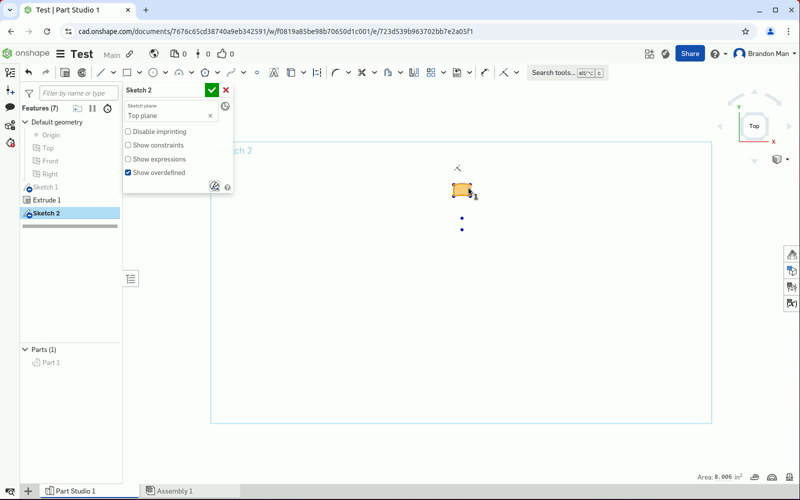
mouse_move(73, 352)
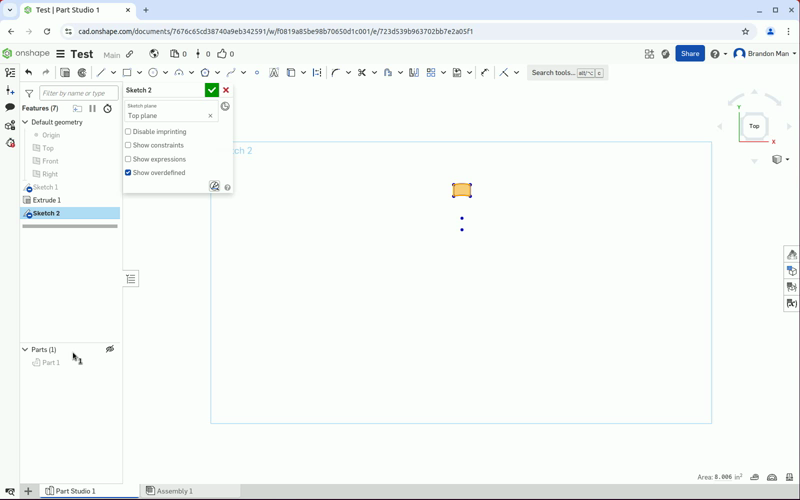
key(shift+y)
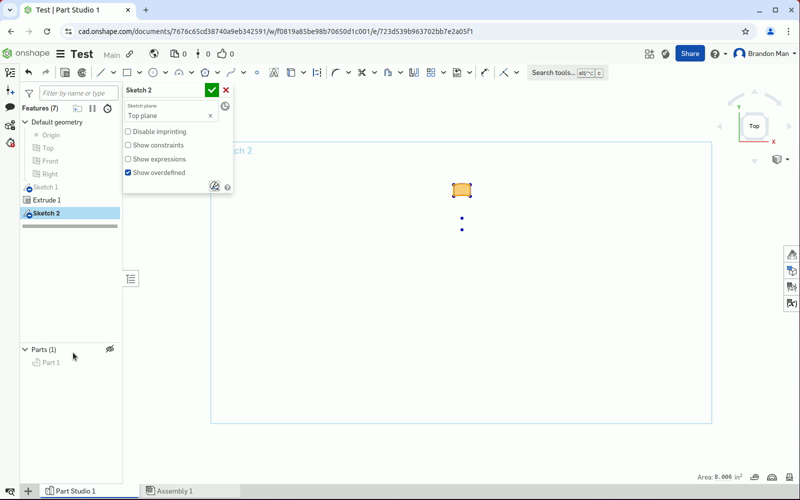
key(shift+e)
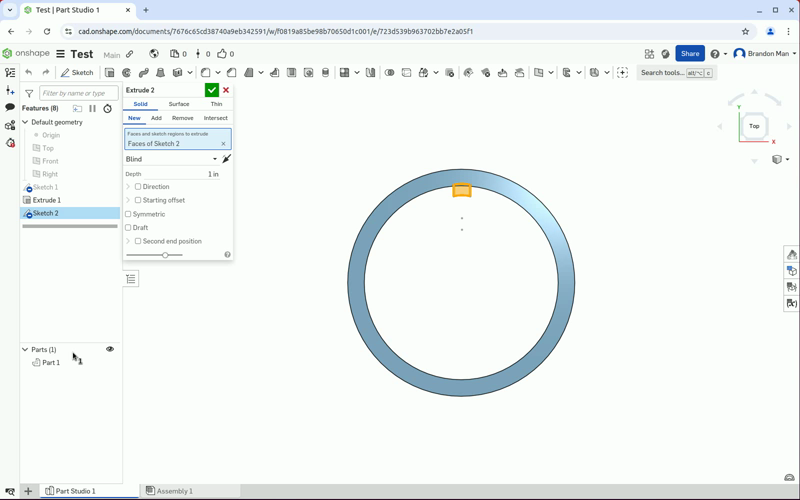
mouse_move(143, 106)
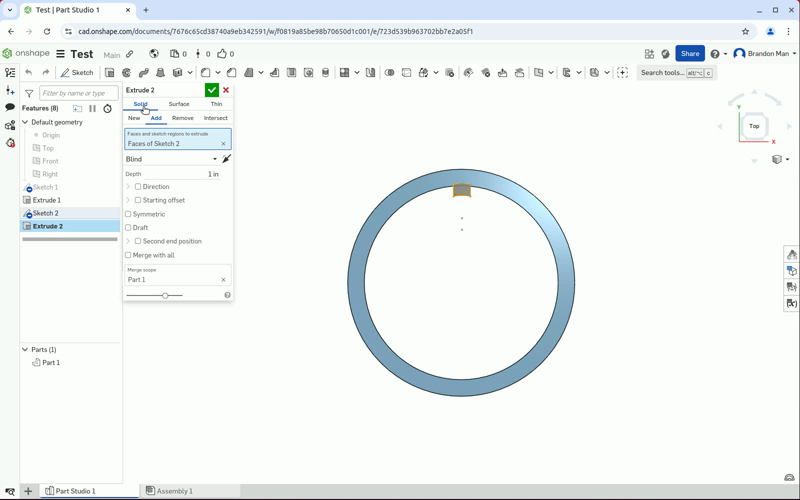
click(143, 106)
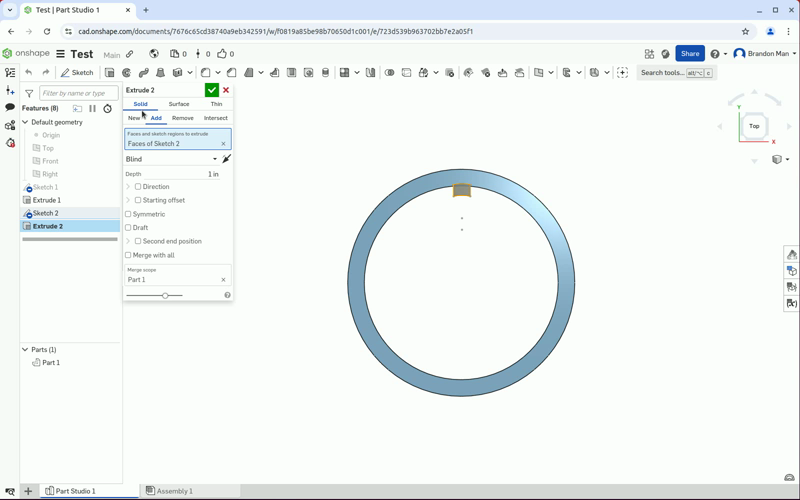
mouse_move(137, 120)
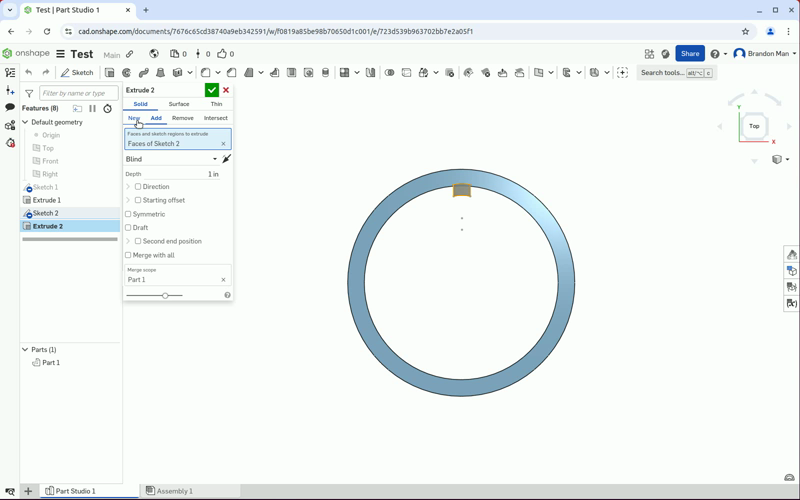
click(137, 120)
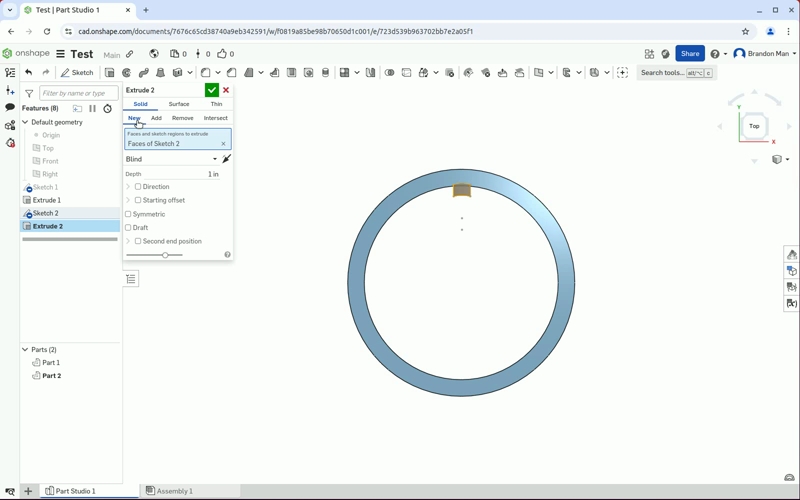
key(tab, 4)
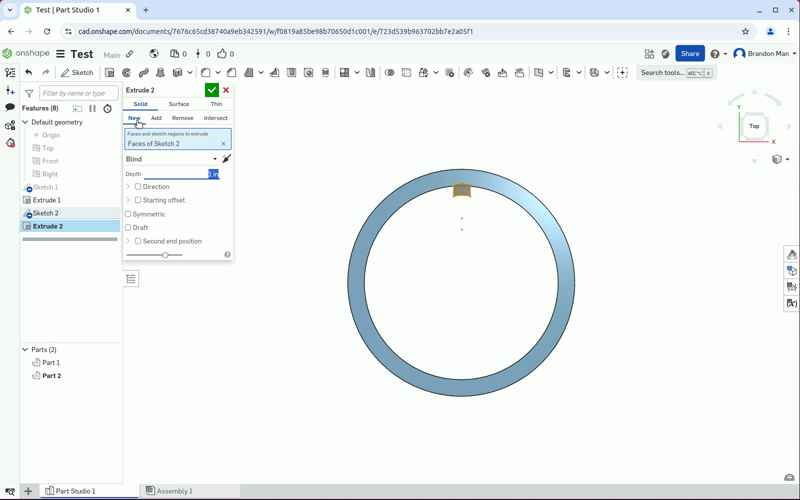
text(-6.258)
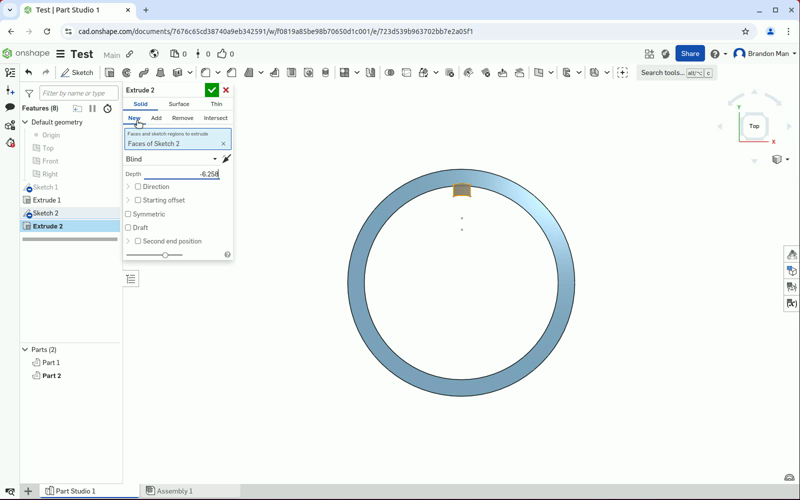
key(enter)
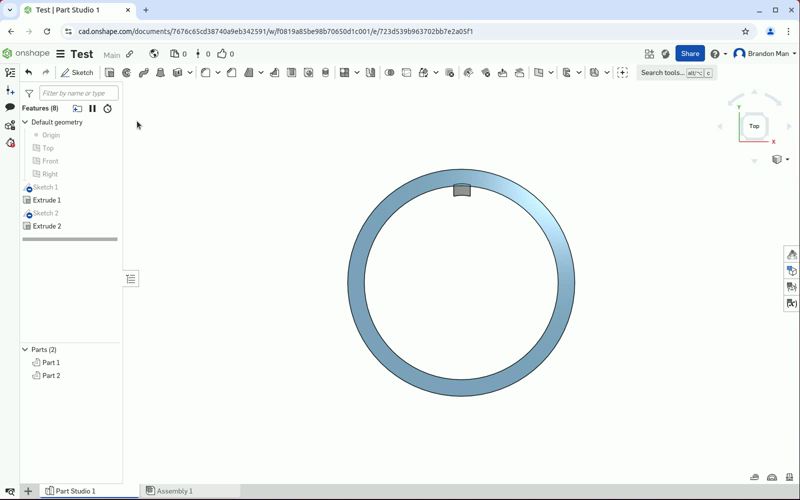
key(shift+h)
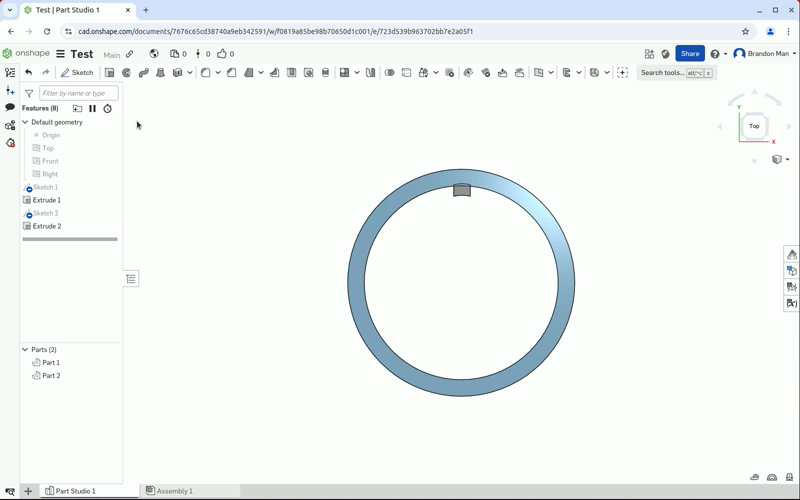
key(shift+h)
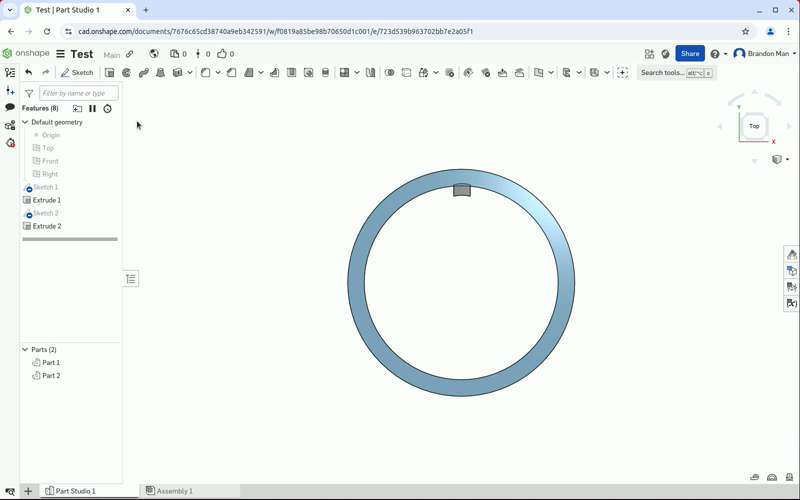
mouse_move(73, 189)
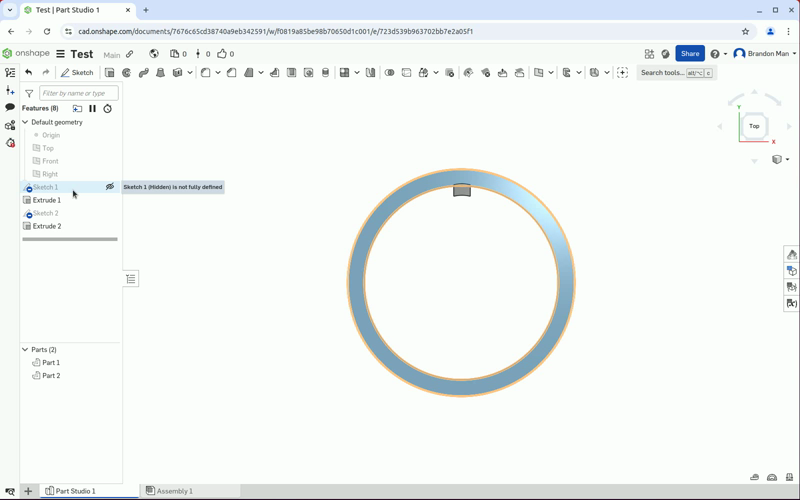
click(73, 189)
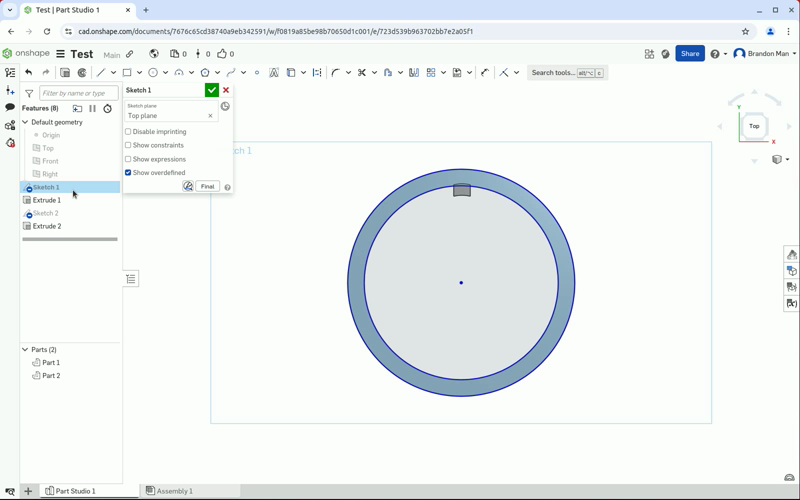
mouse_move(229, 92)
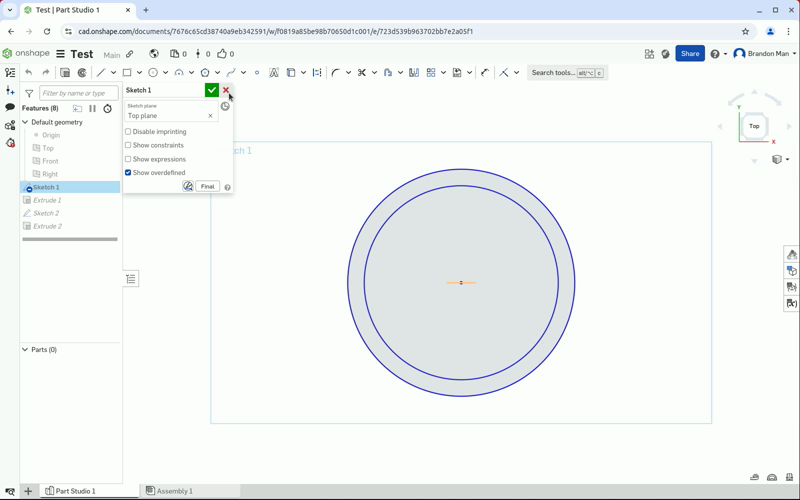
click(229, 92)
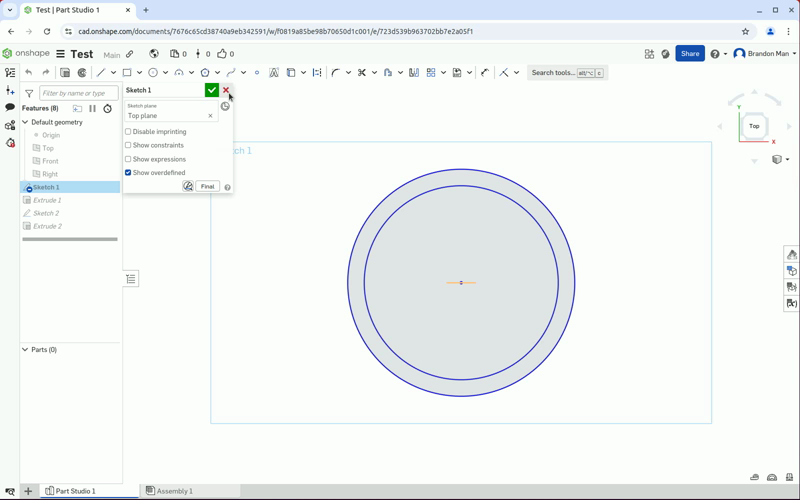
key(shift+s)
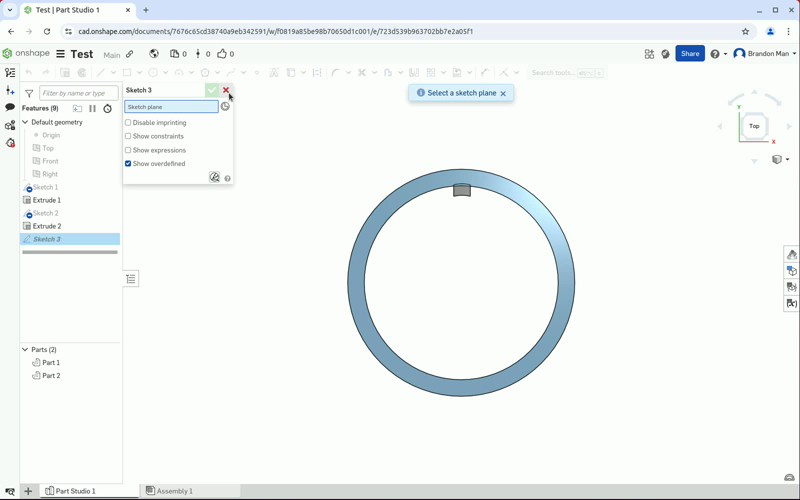
mouse_move(73, 150)
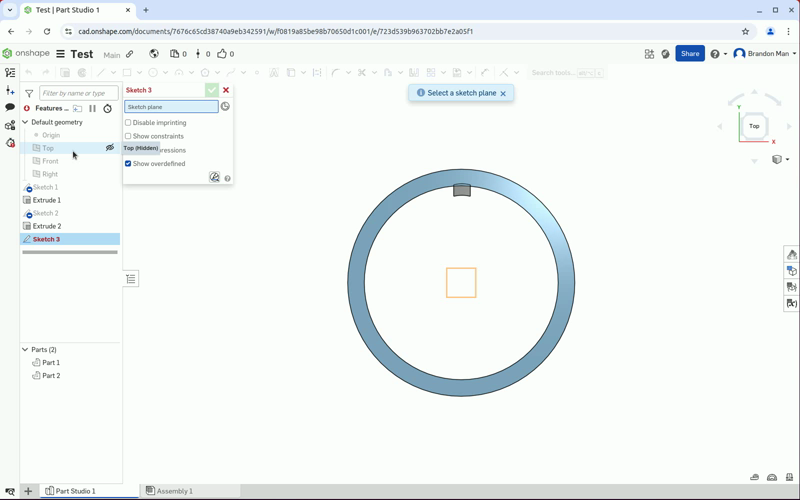
click(73, 150)
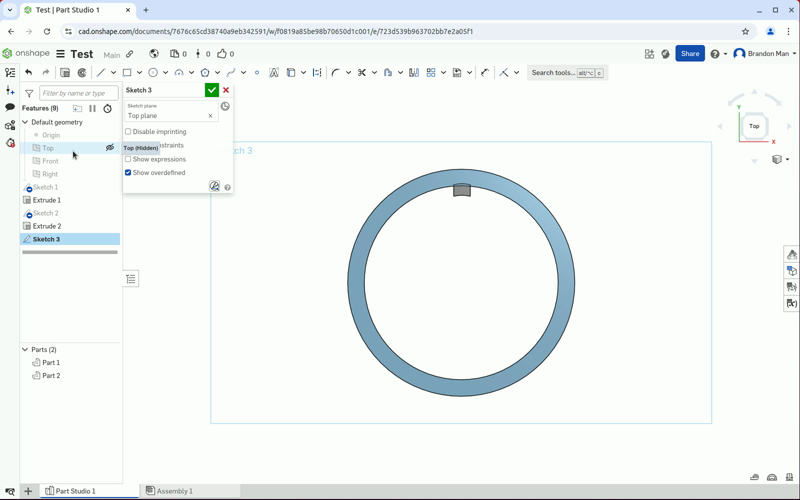
mouse_move(73, 352)
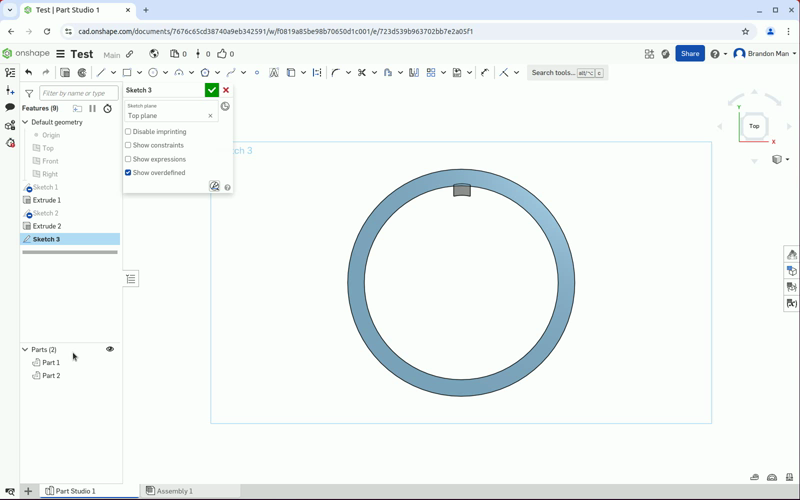
key(y)
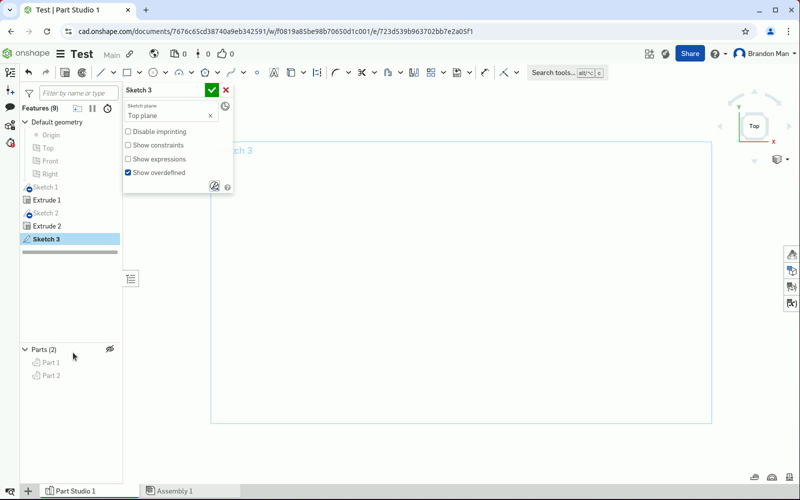
key(l)
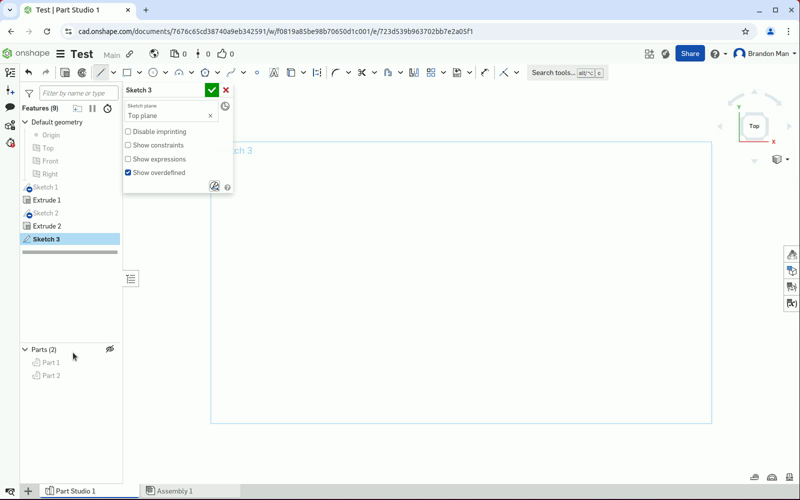
key_down(shift)
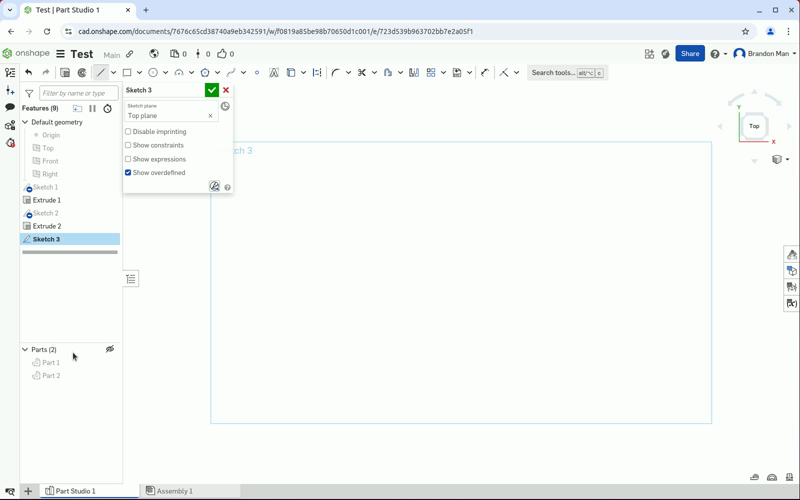
mouse_move(547, 290)
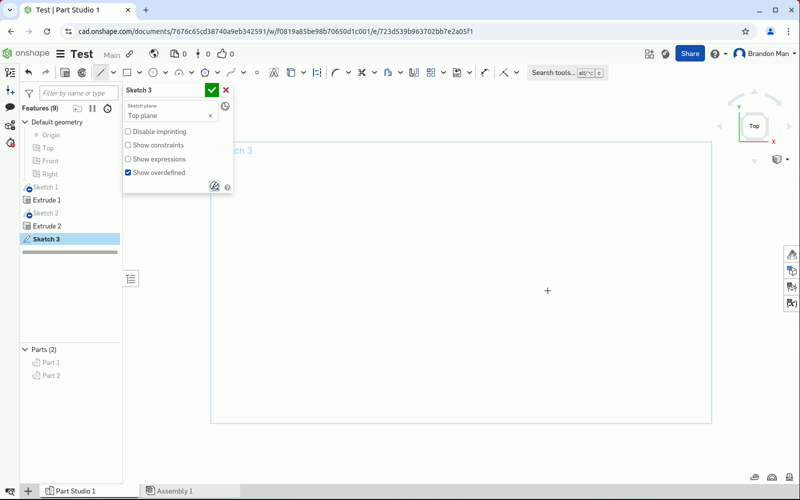
click(547, 290)
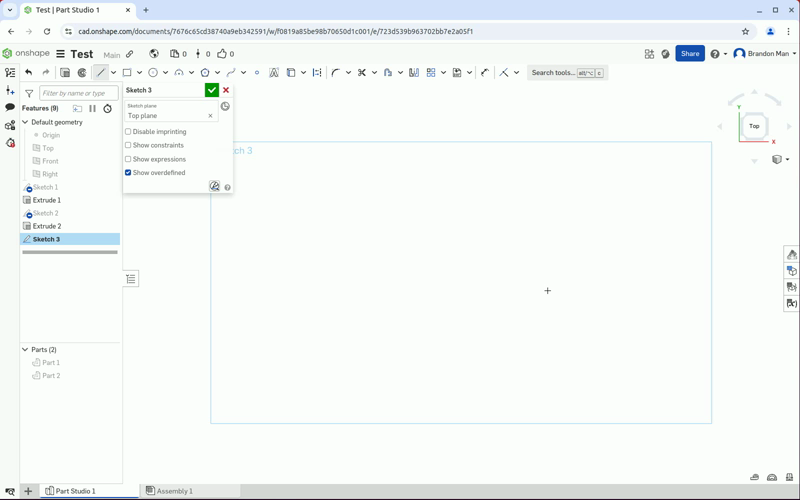
key_up(shift)
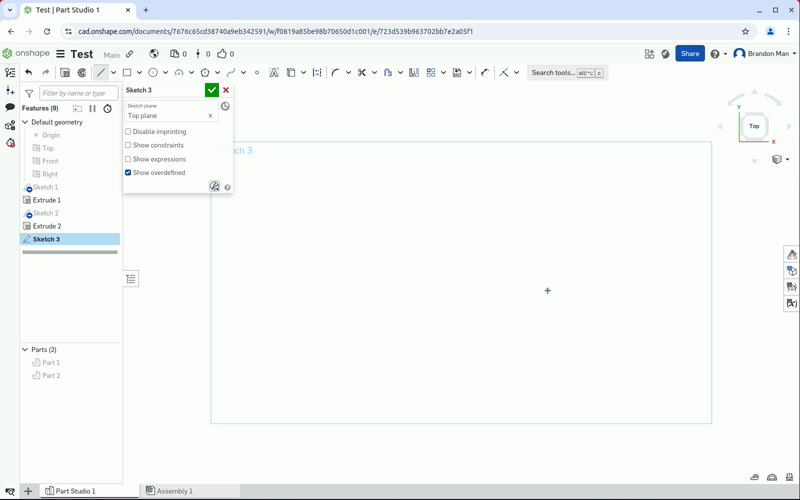
key_down(shift)
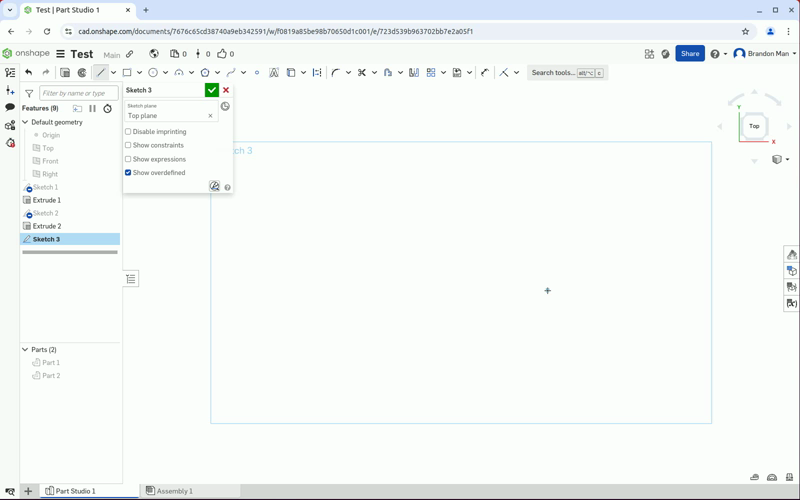
mouse_move(577, 290)
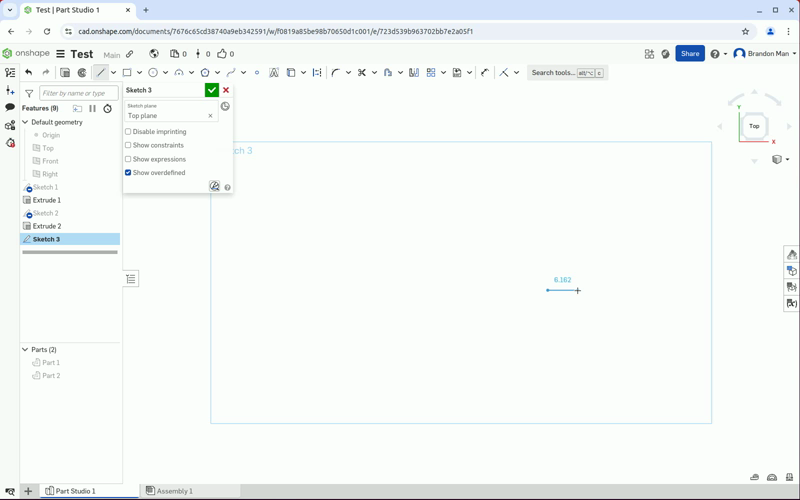
mouse_move(558, 290)
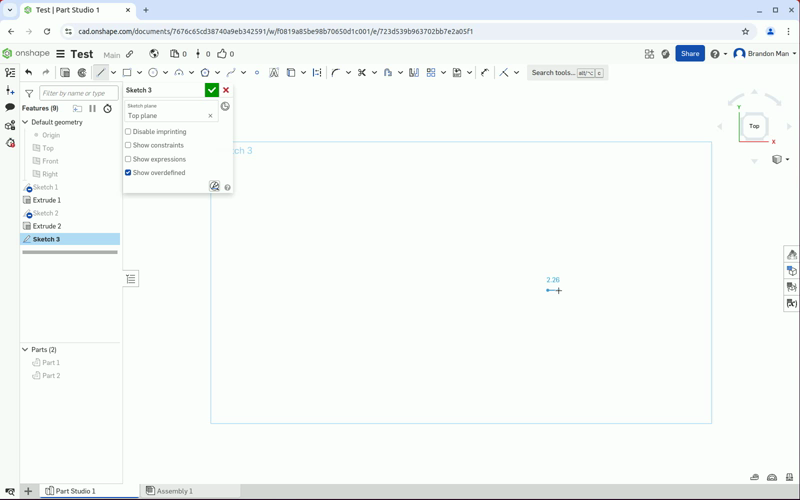
click(558, 290)
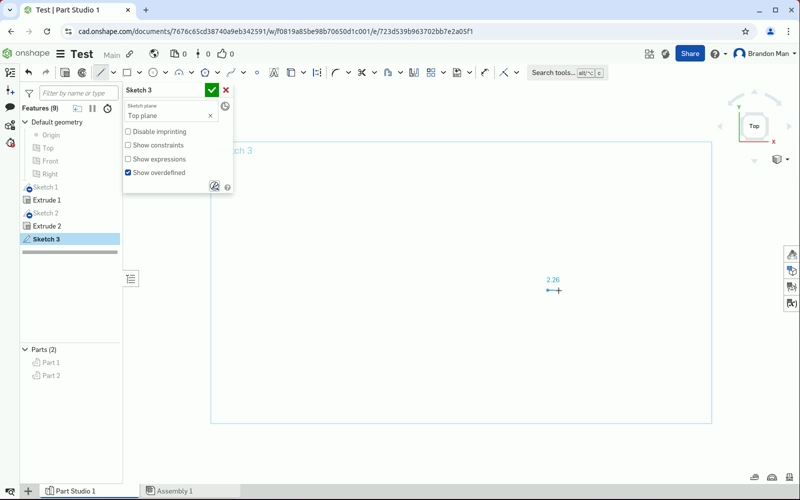
key_up(shift)
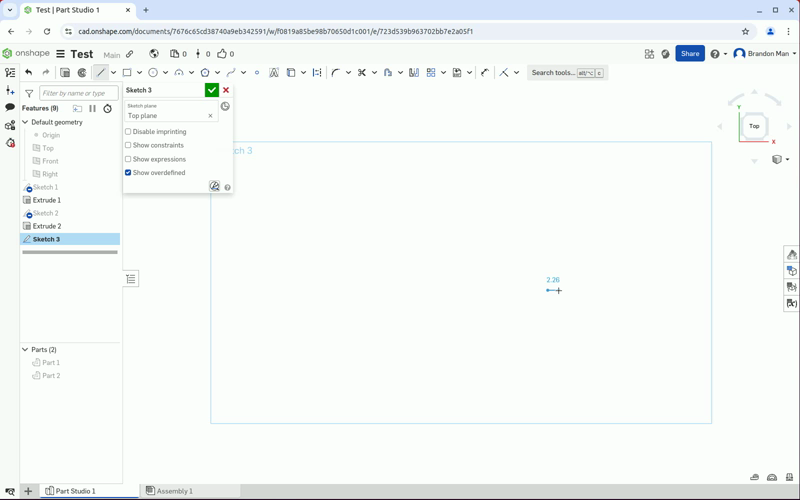
key(esc)
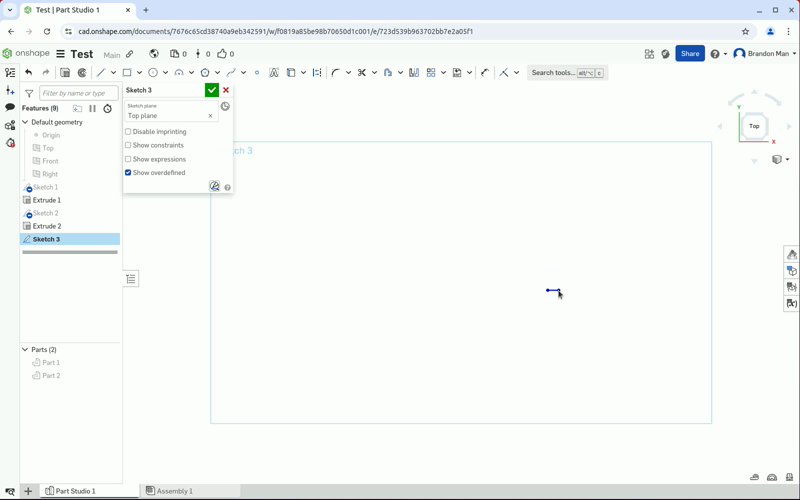
key(a)
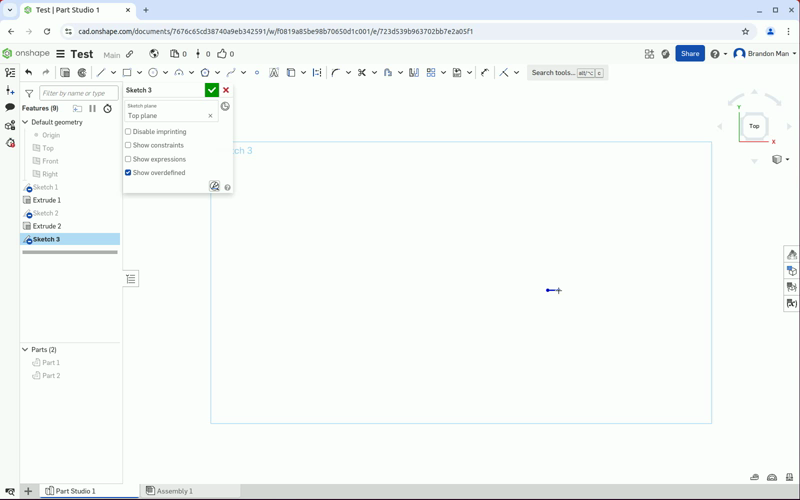
mouse_move(558, 290)
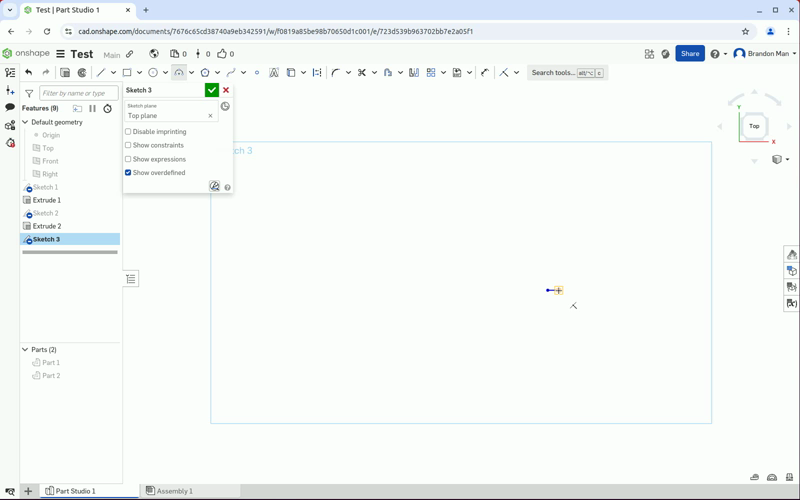
click(558, 290)
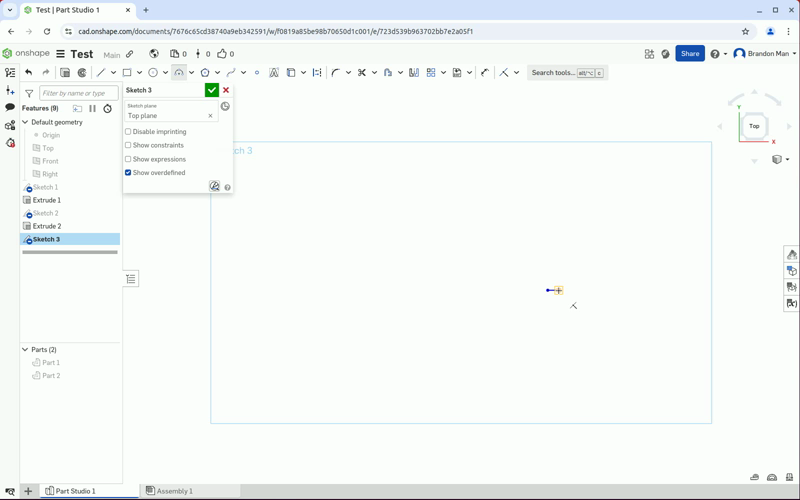
key_down(shift)
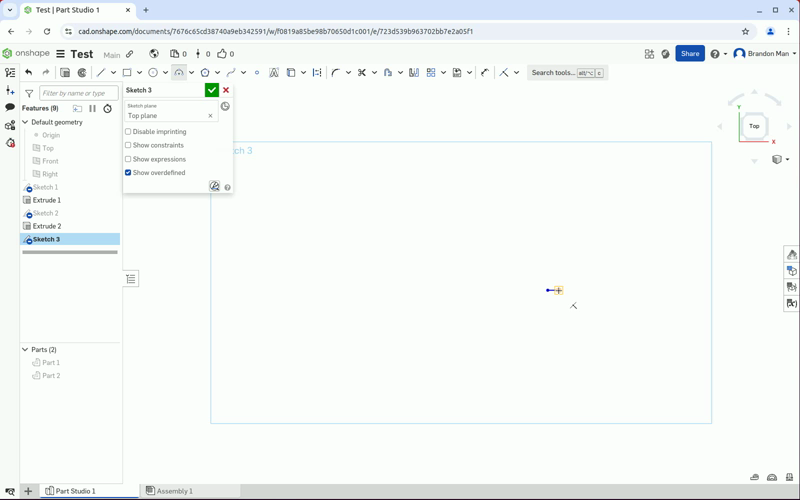
mouse_move(558, 273)
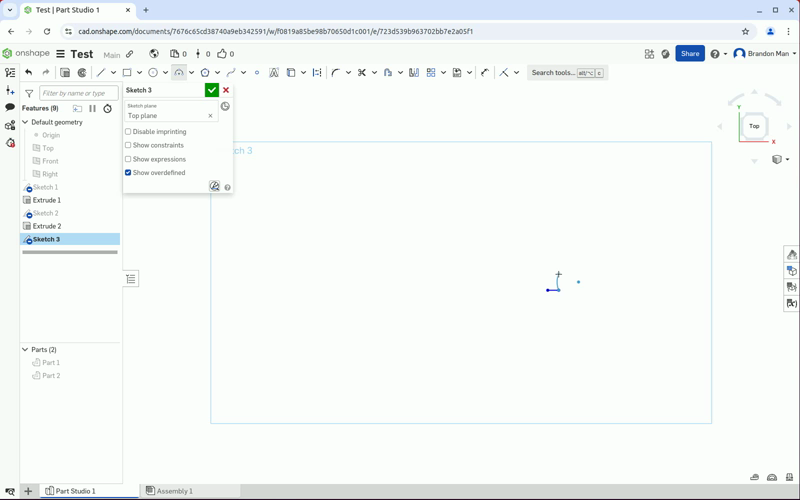
click(558, 273)
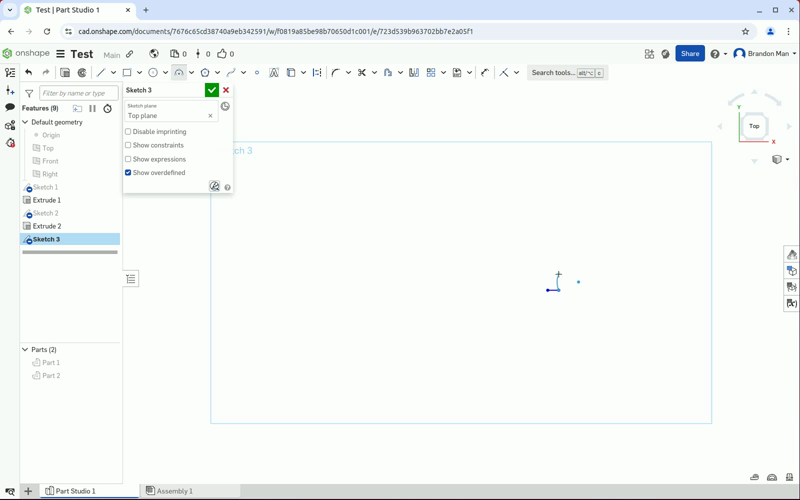
mouse_move(559, 281)
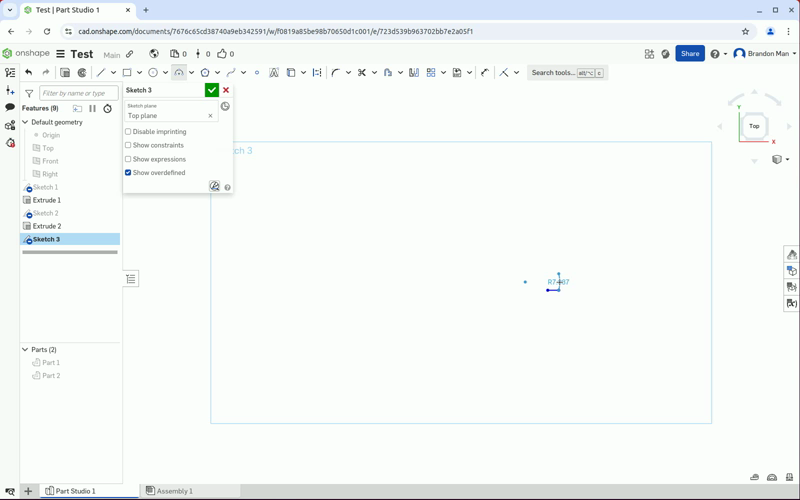
click(559, 281)
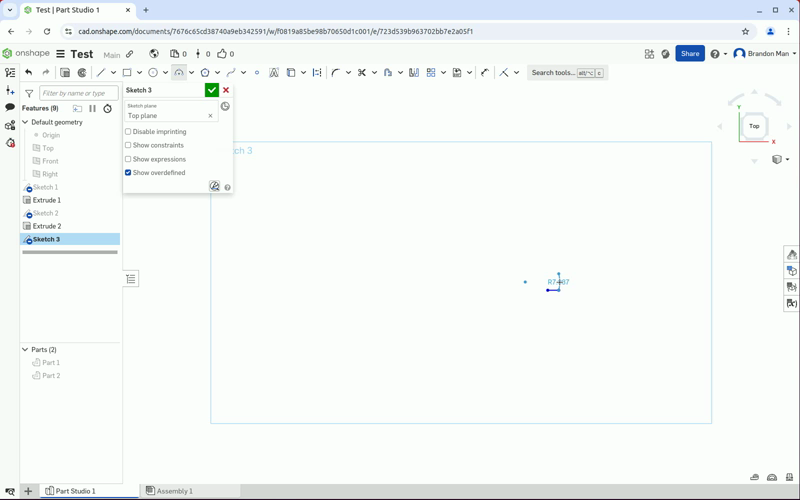
key_up(shift)
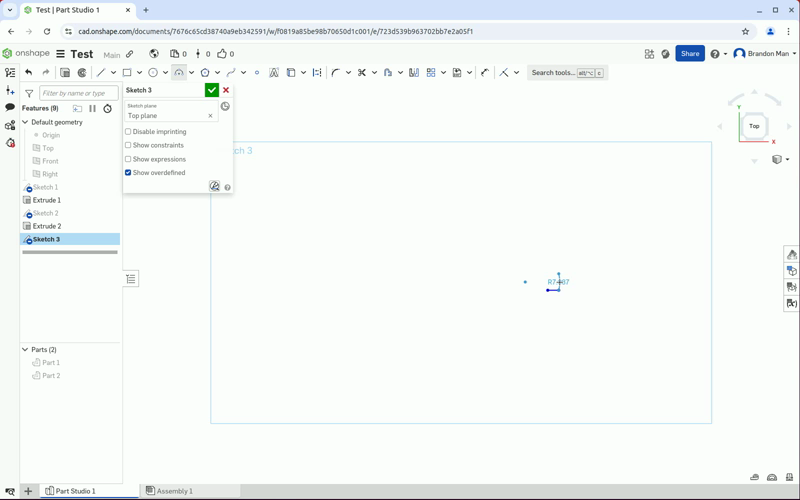
key(esc)
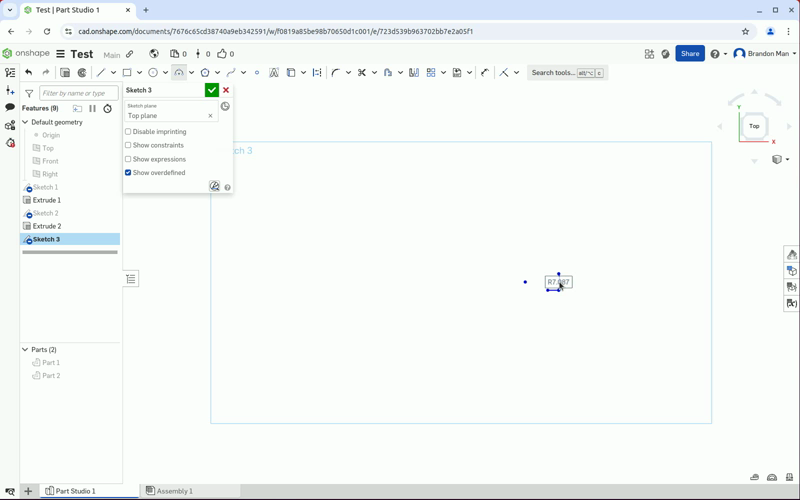
key(l)
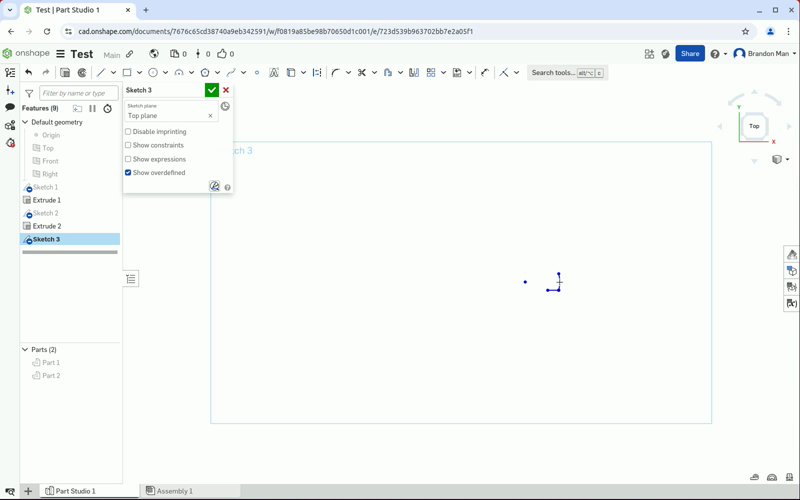
mouse_move(558, 273)
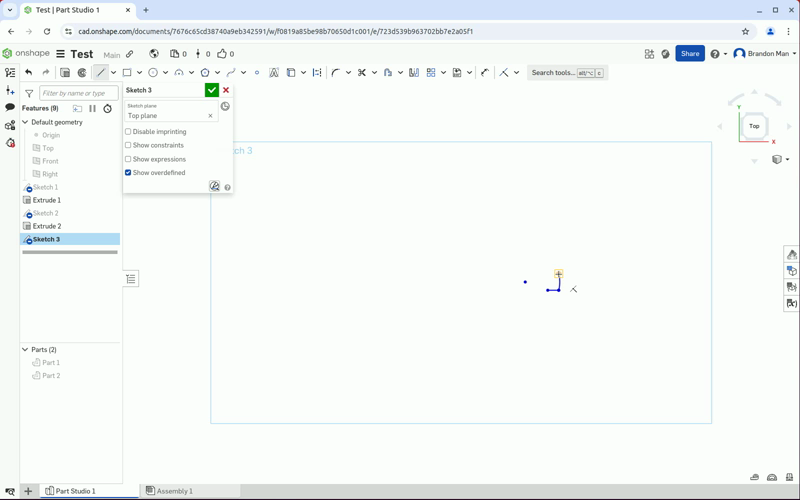
click(558, 273)
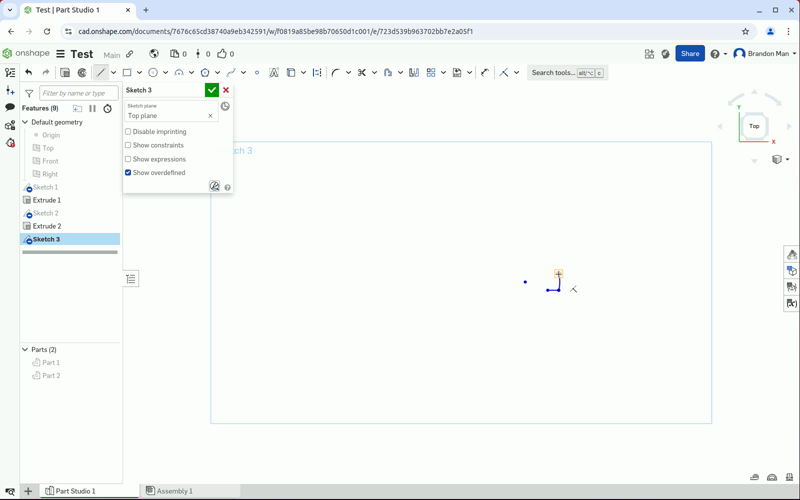
key_down(shift)
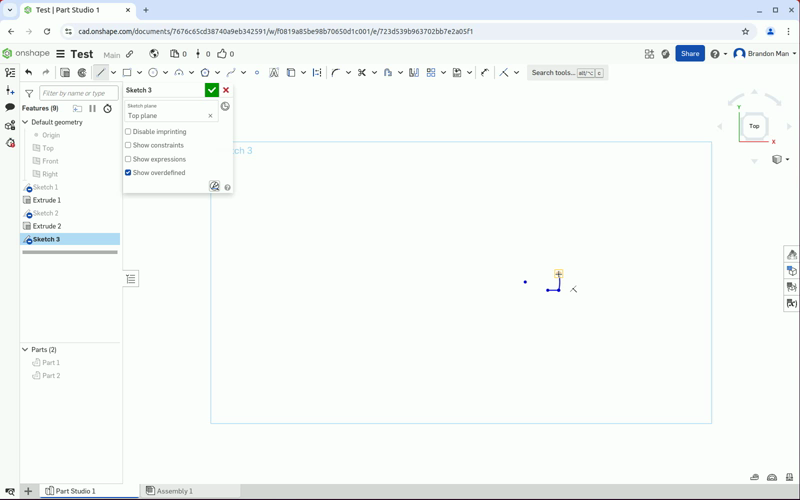
mouse_move(588, 273)
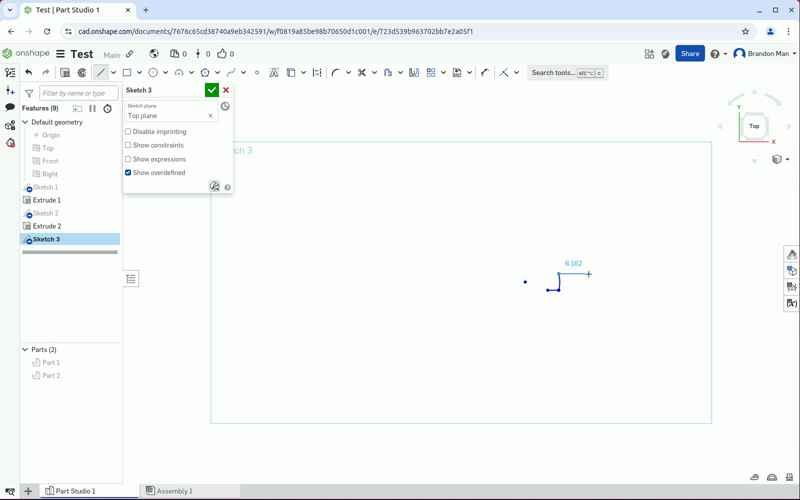
mouse_move(547, 273)
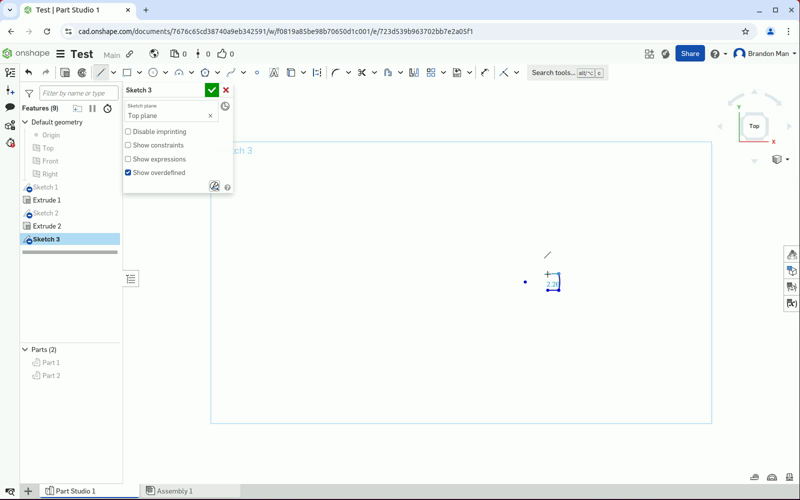
click(547, 273)
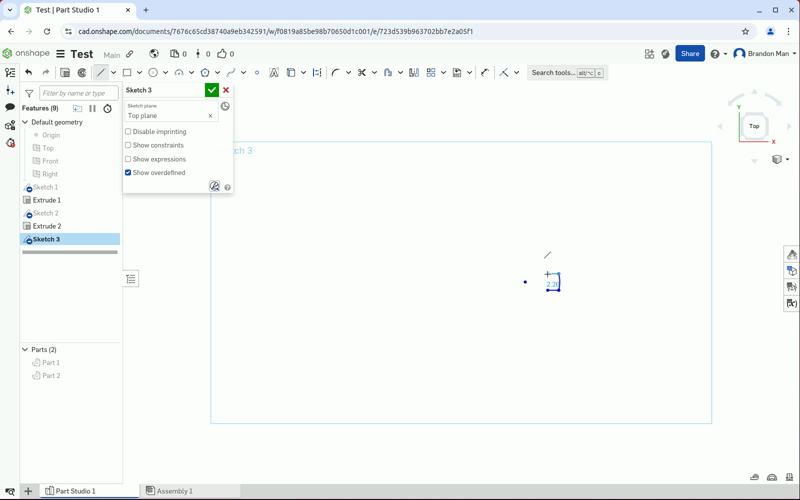
key_up(shift)
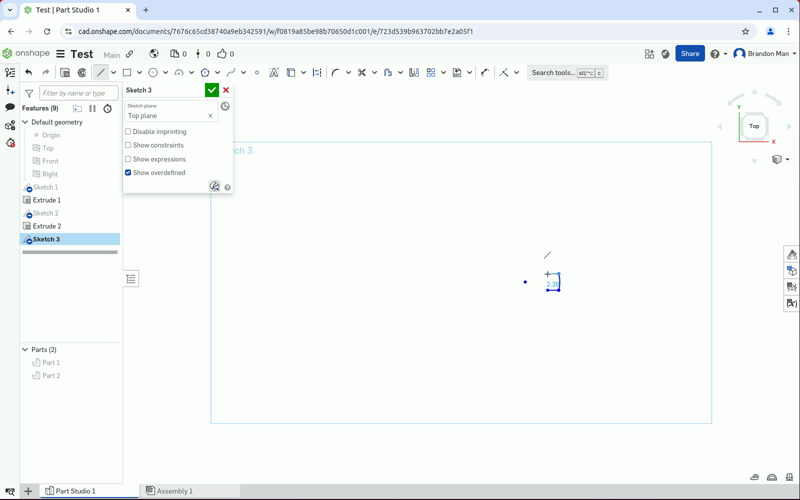
key(esc)
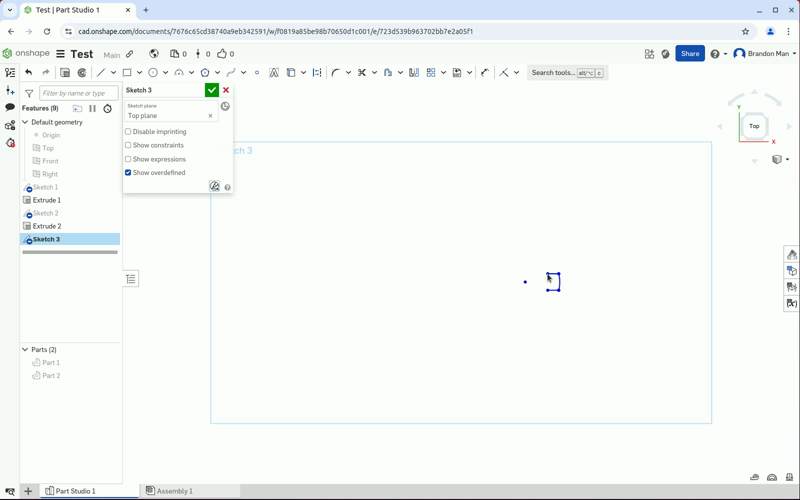
key(a)
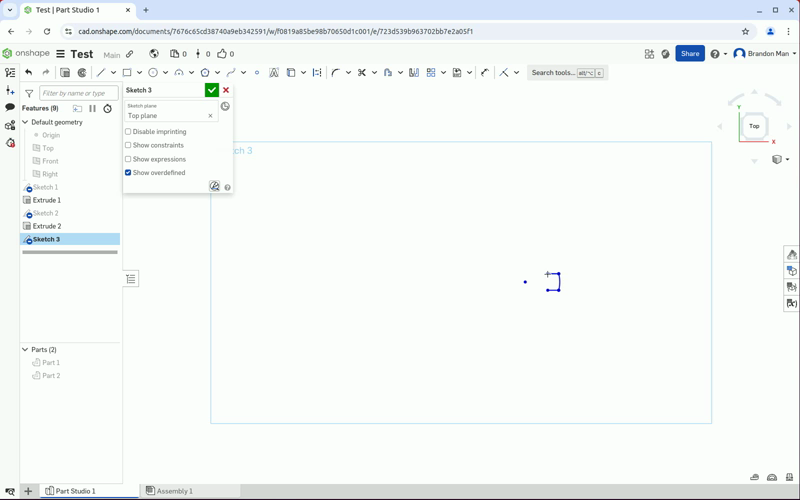
mouse_move(547, 273)
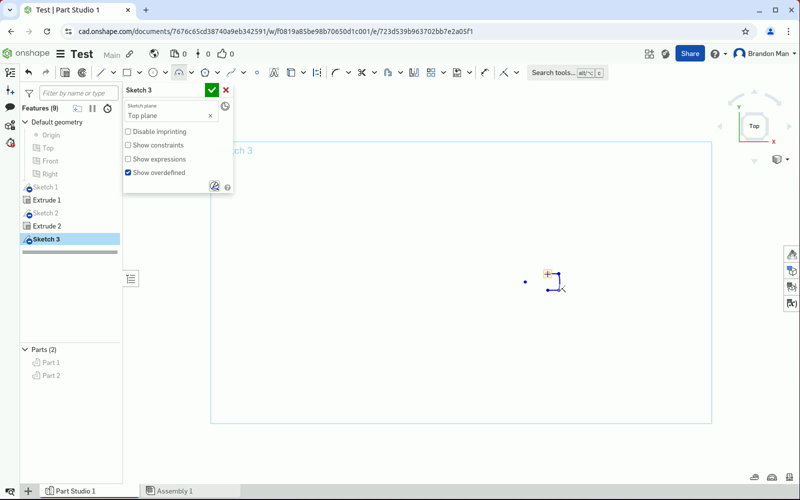
click(547, 273)
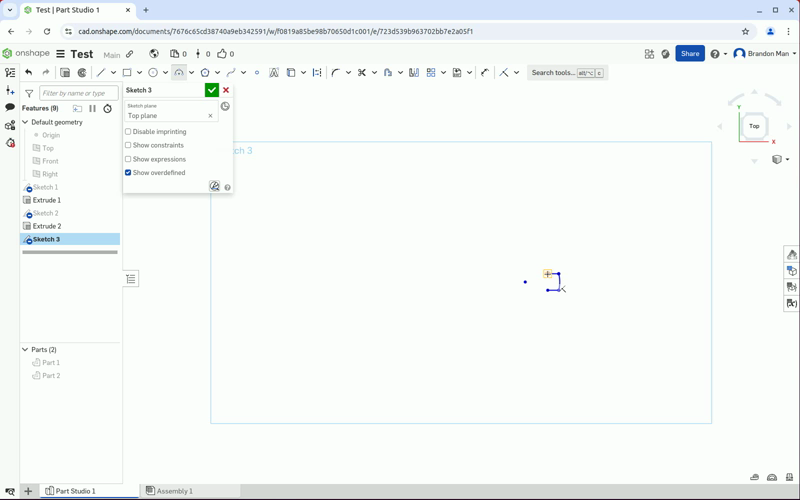
mouse_move(547, 290)
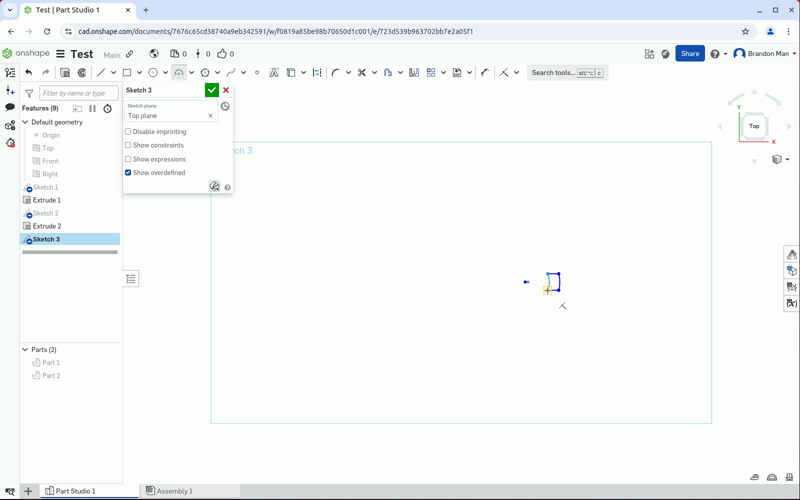
click(547, 290)
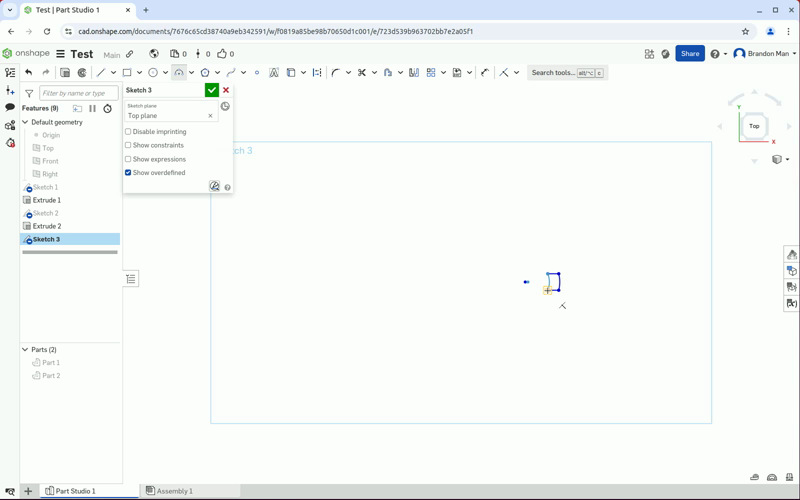
key_down(shift)
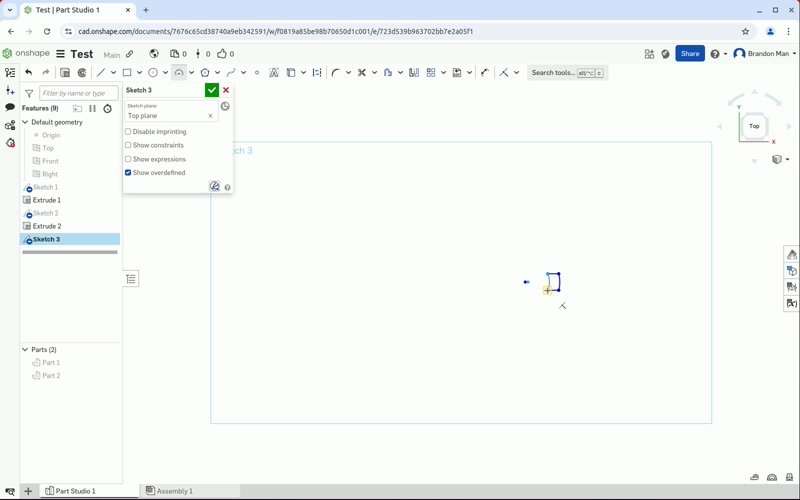
mouse_move(548, 281)
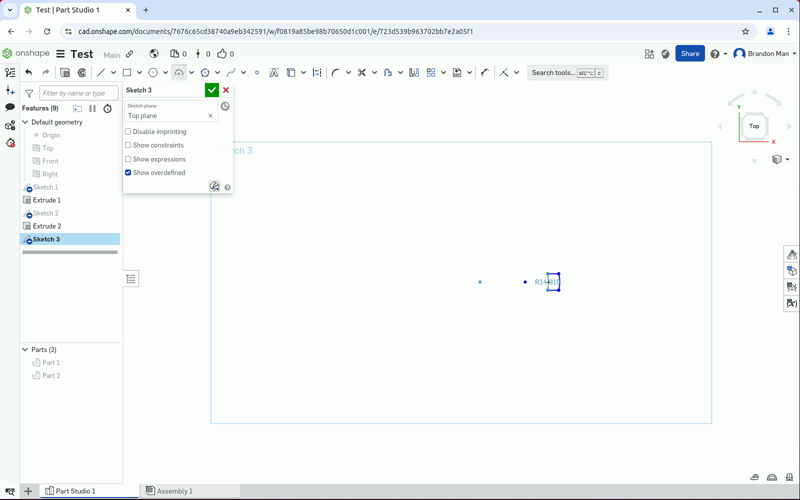
click(548, 281)
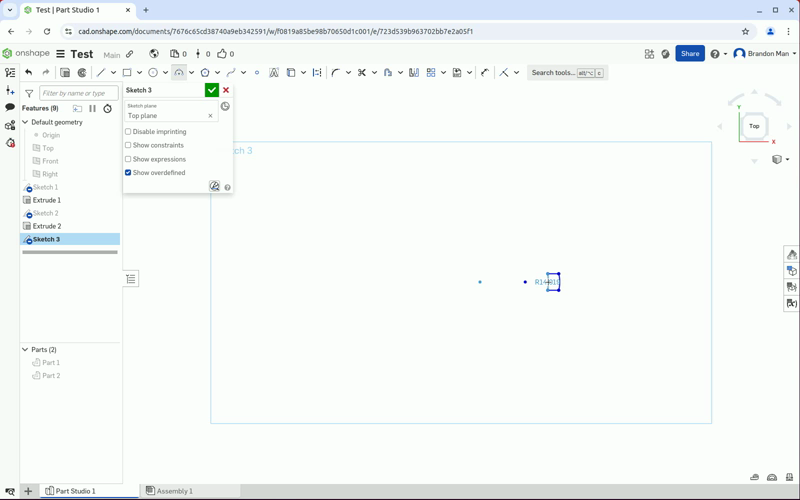
key_up(shift)
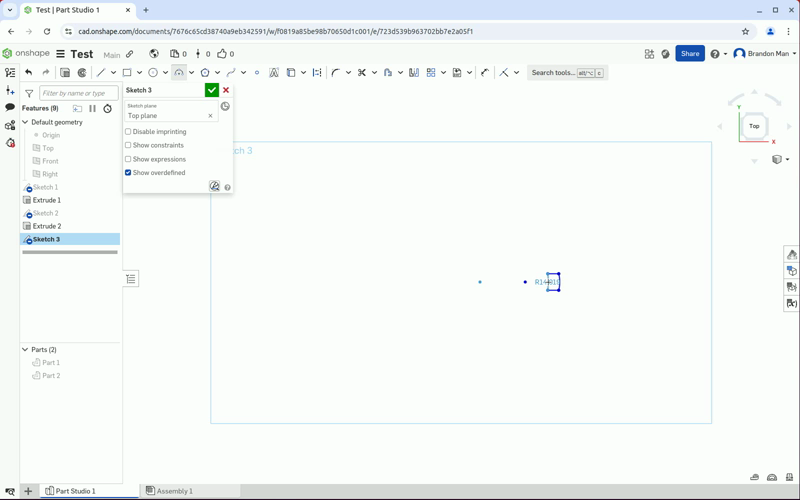
key(esc)
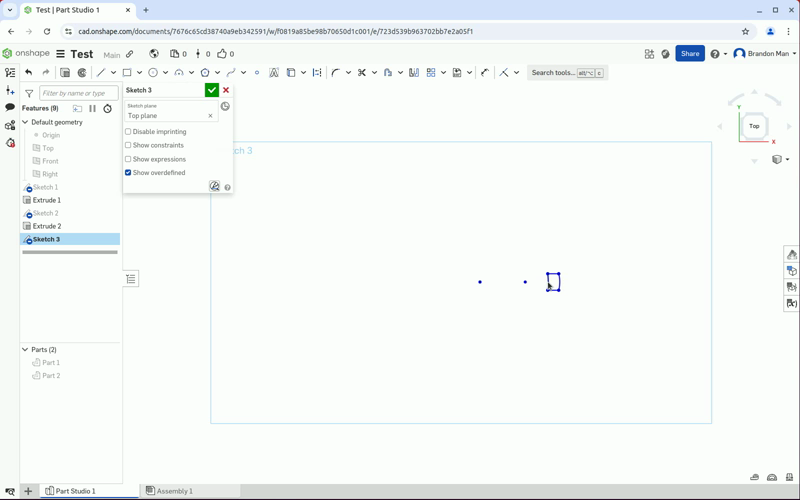
mouse_move(558, 284)
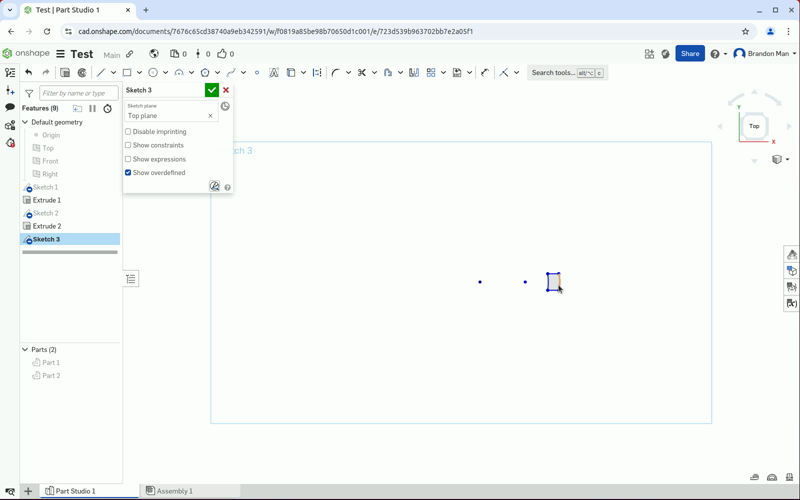
scroll(6)
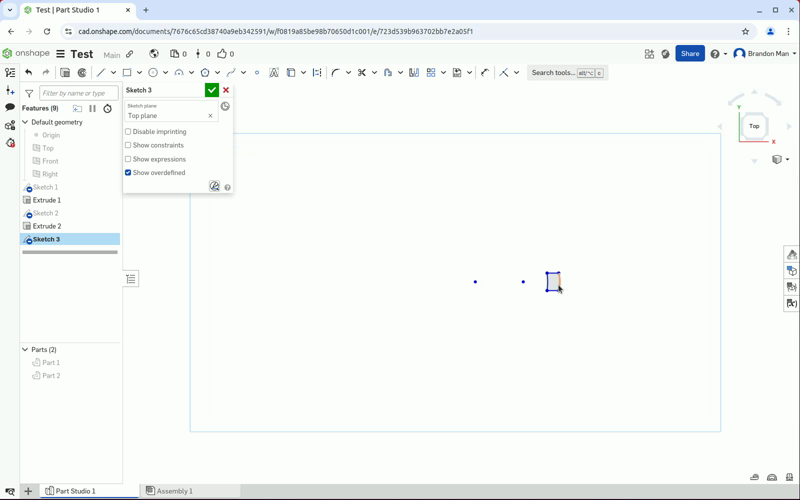
scroll(6)
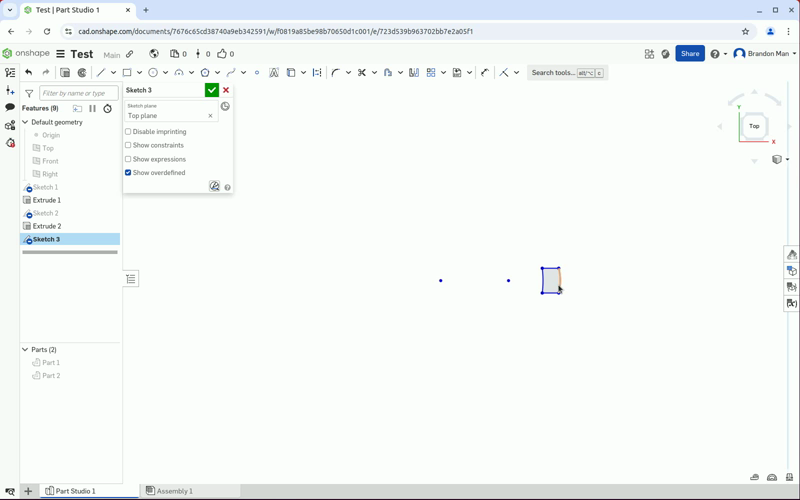
scroll(6)
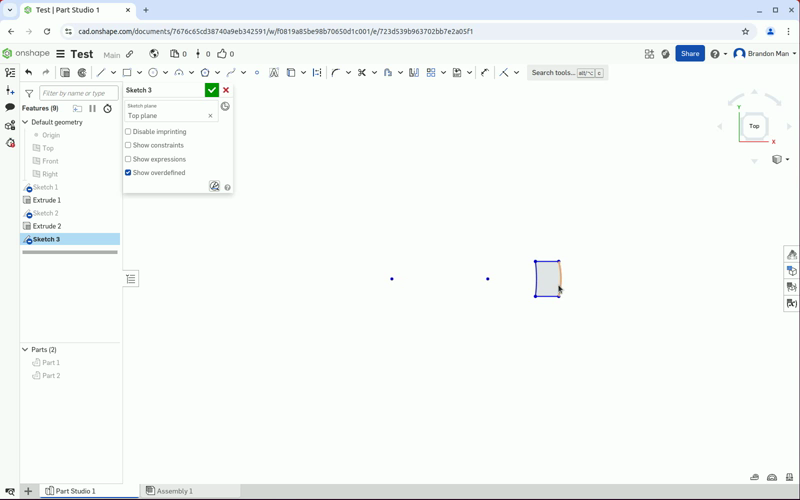
scroll(6)
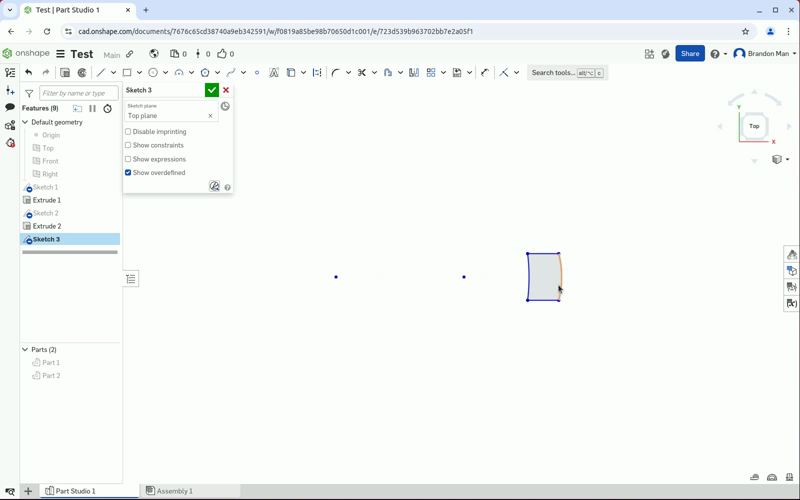
scroll(6)
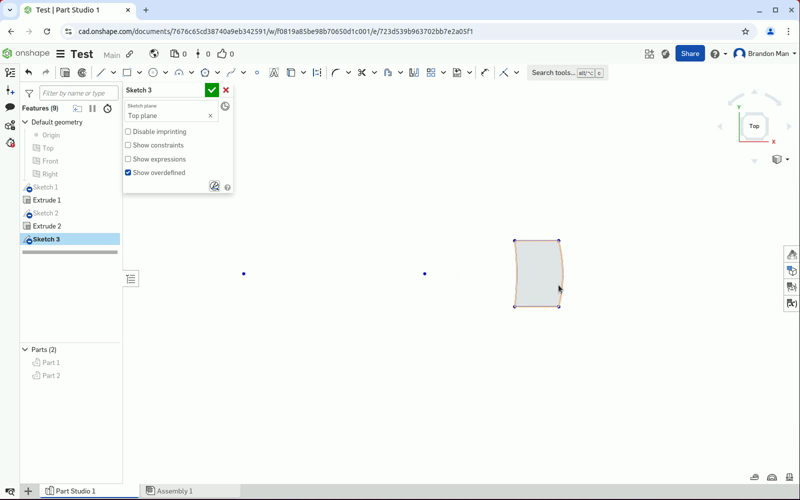
scroll(6)
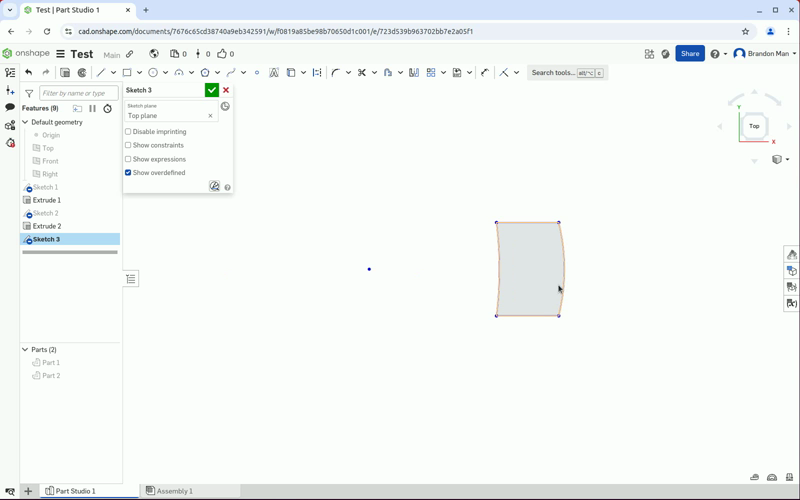
scroll(6)
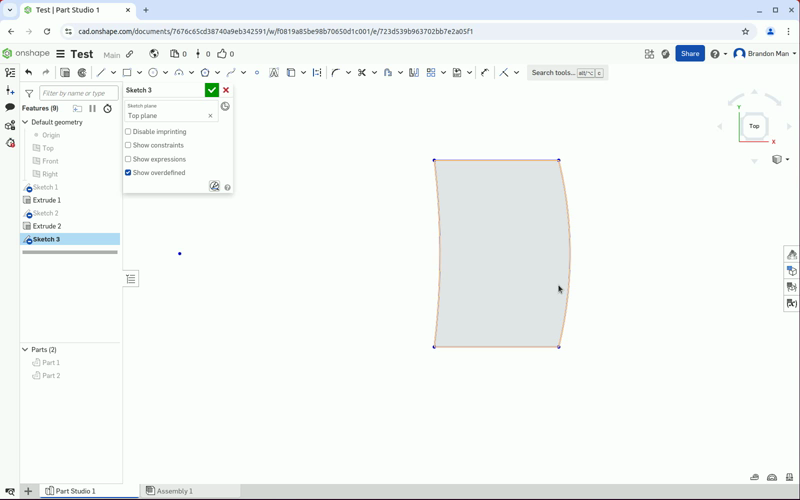
click(558, 284)
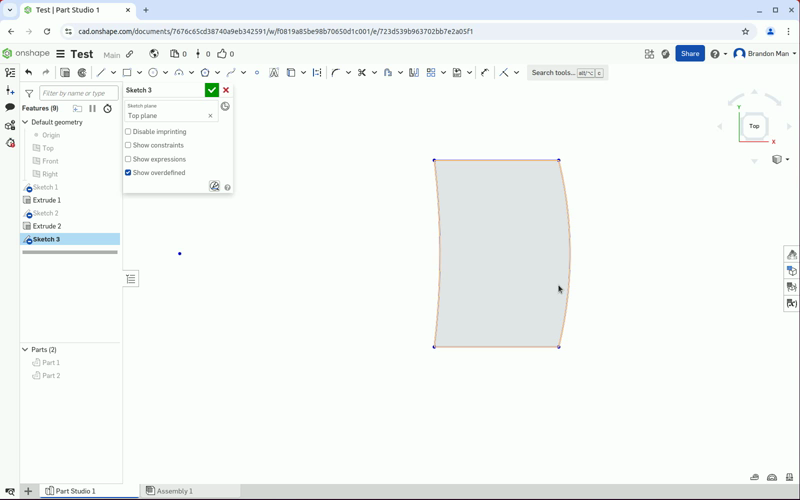
scroll(-6)
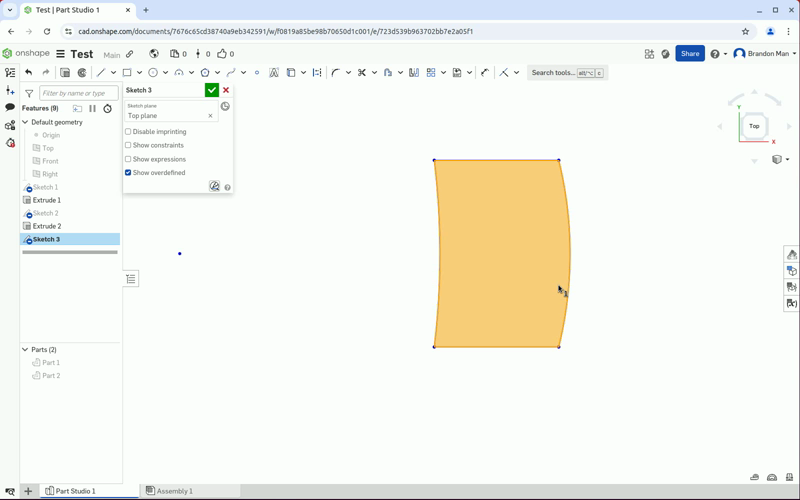
scroll(-6)
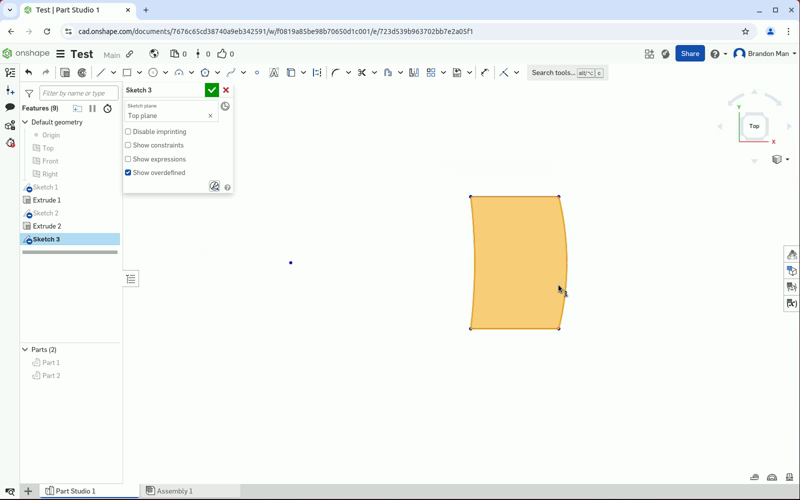
scroll(-6)
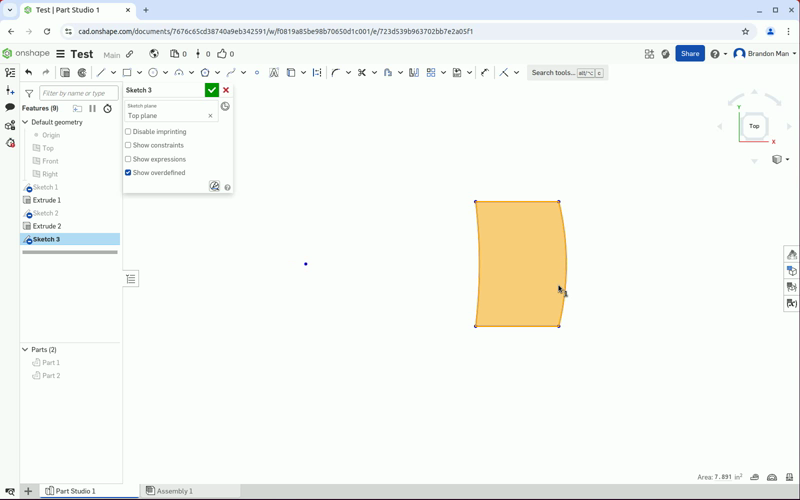
scroll(-6)
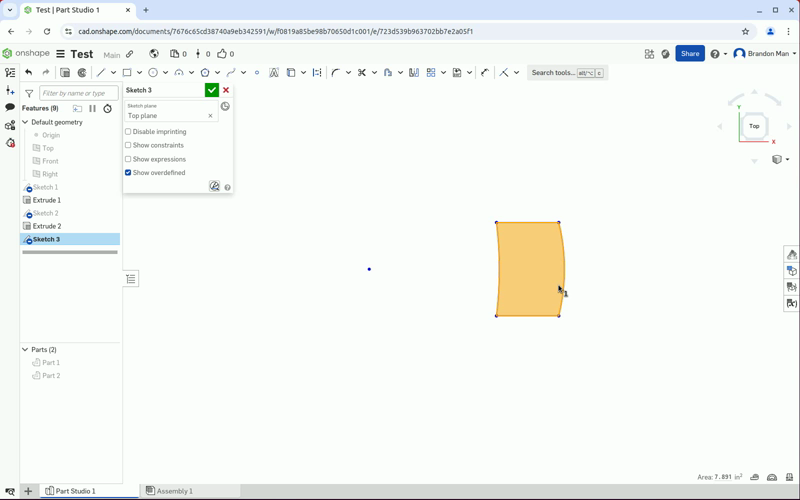
scroll(-6)
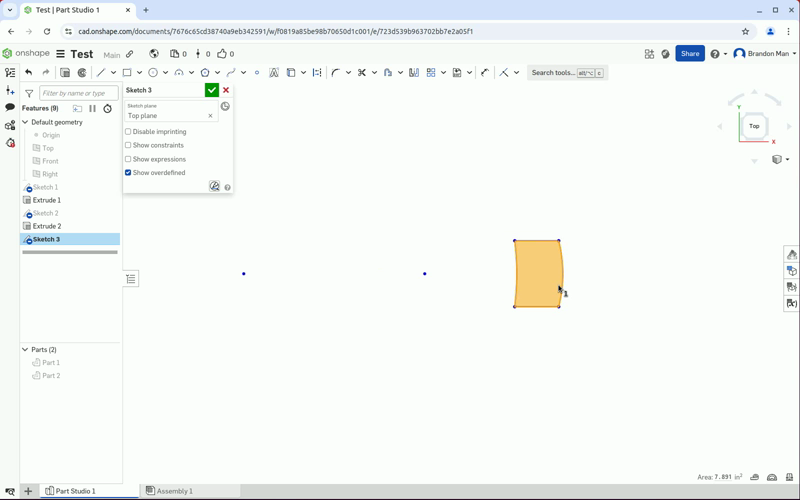
scroll(-6)
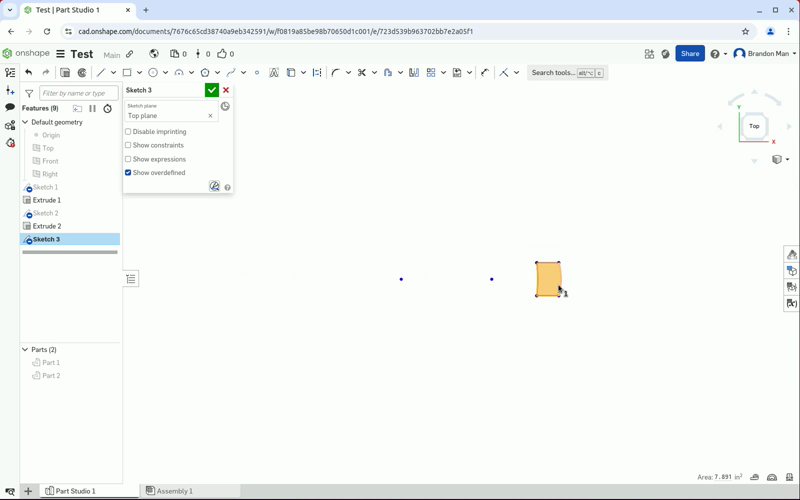
scroll(-6)
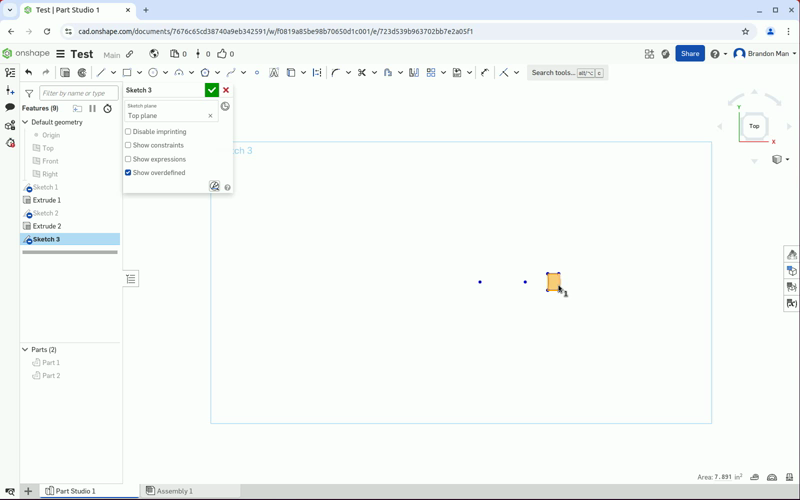
mouse_move(73, 352)
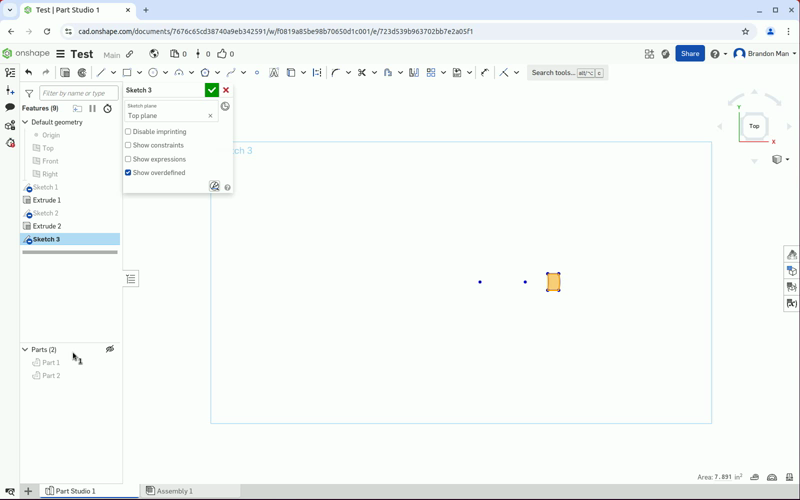
key(shift+y)
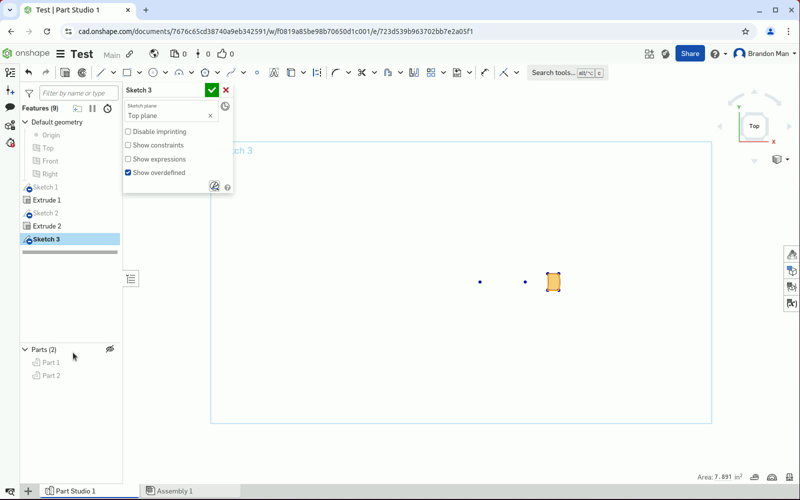
key(shift+e)
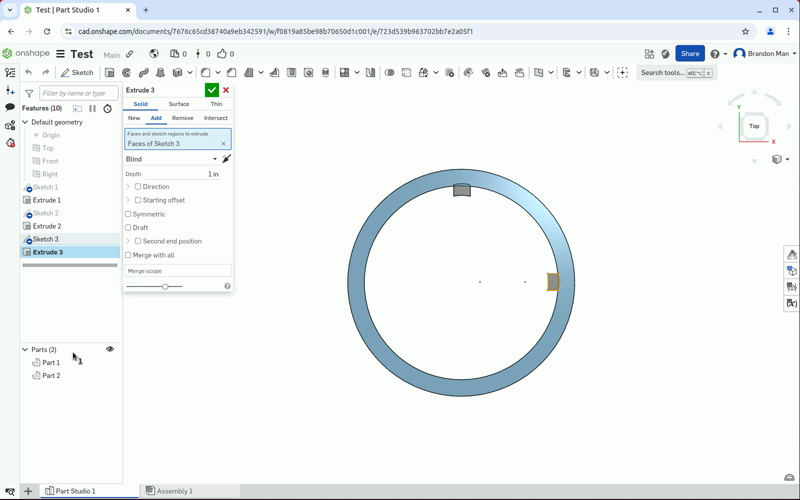
mouse_move(143, 106)
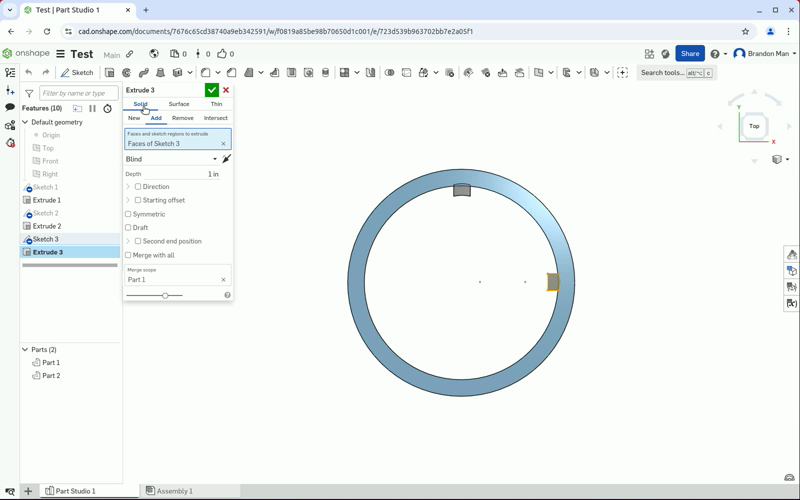
click(143, 106)
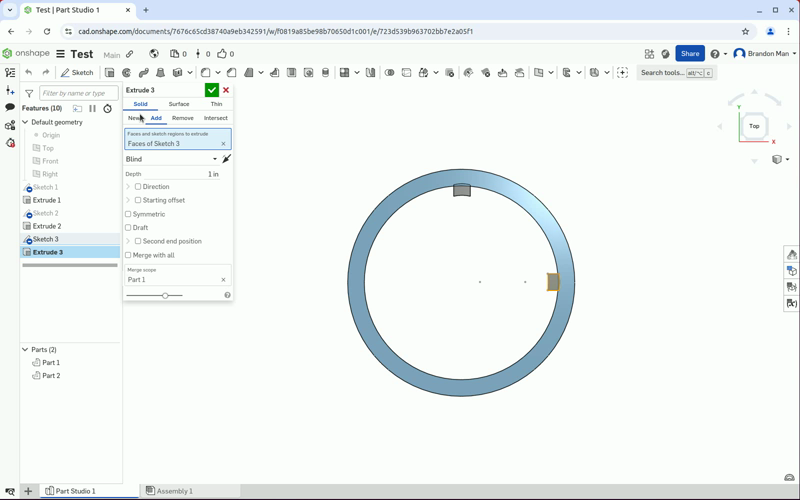
mouse_move(137, 120)
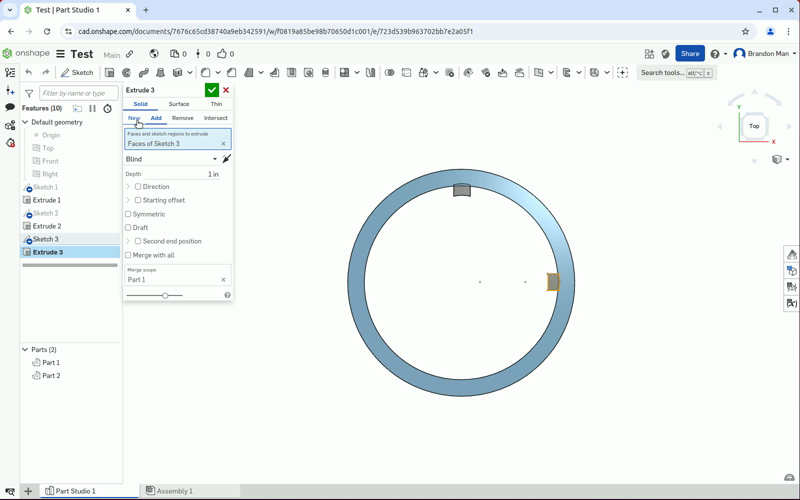
click(137, 120)
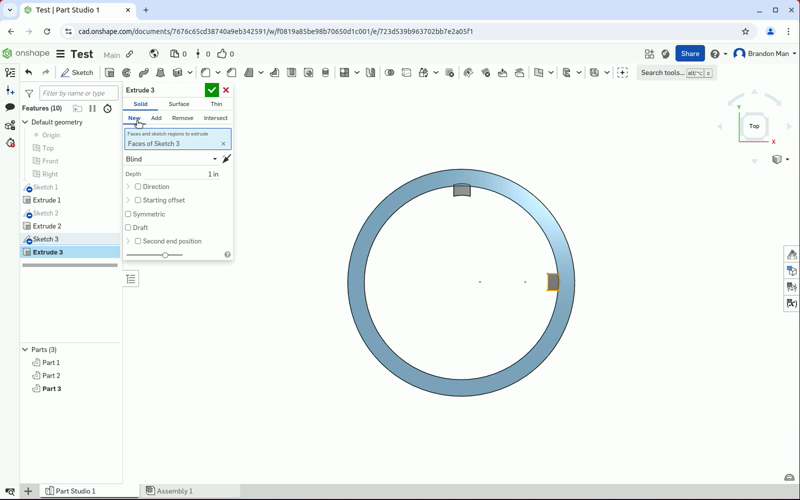
key(tab, 4)
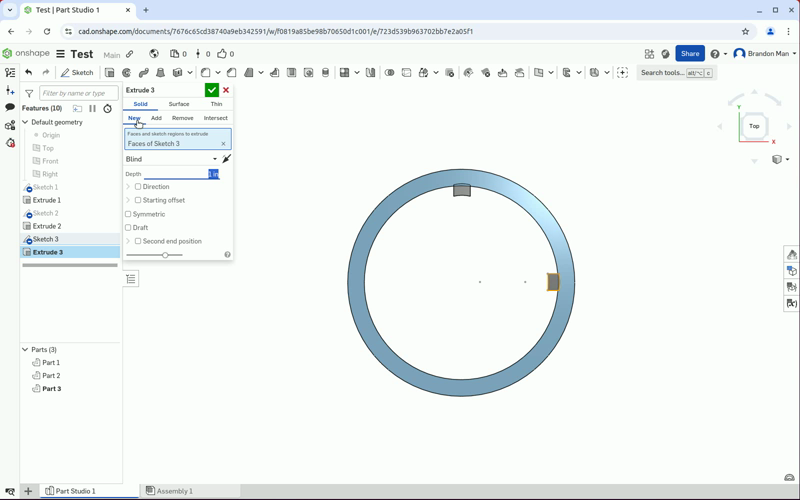
text(-6.258)
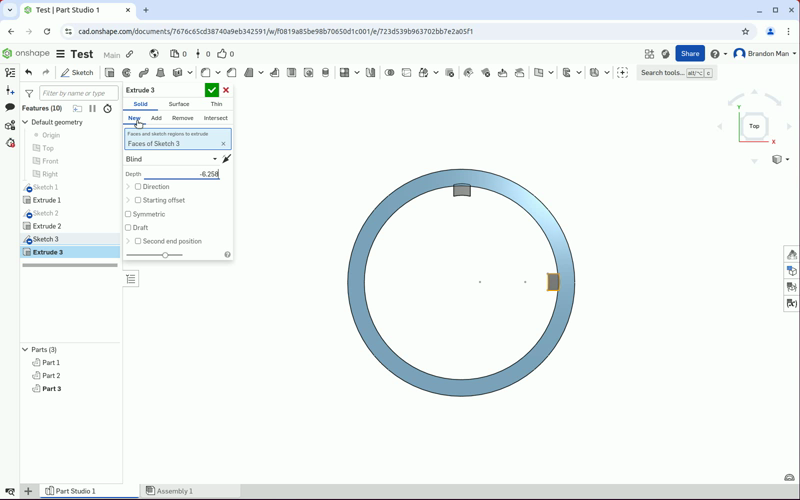
key(enter)
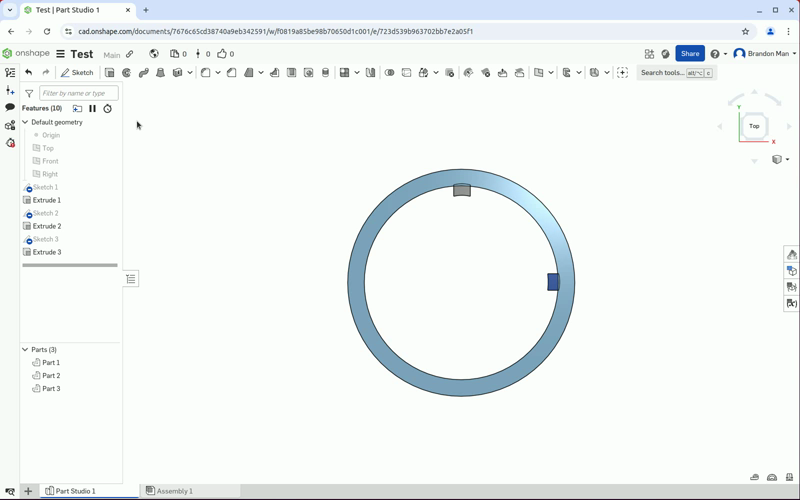
key(shift+h)
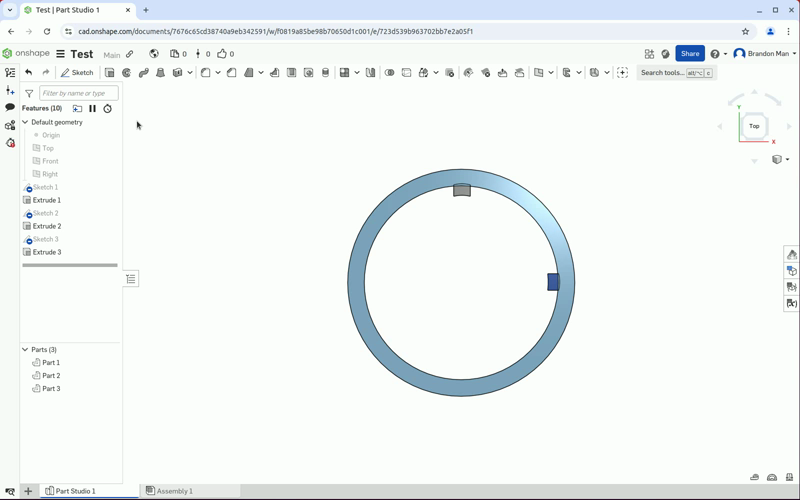
key(shift+h)
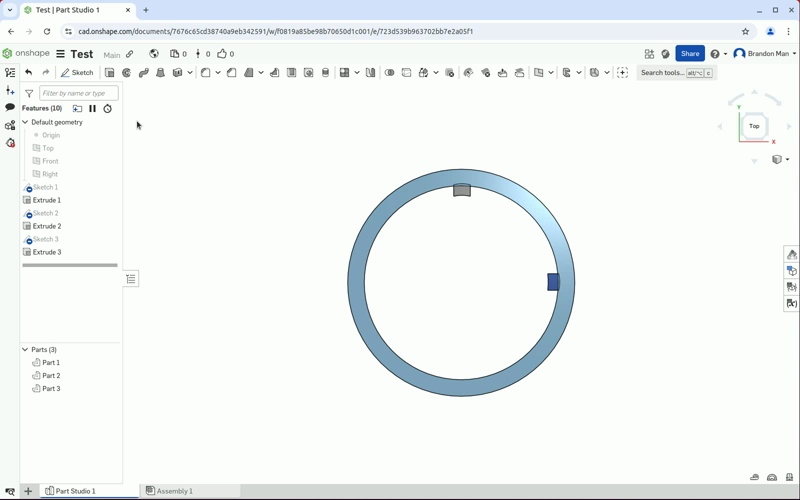
mouse_move(73, 189)
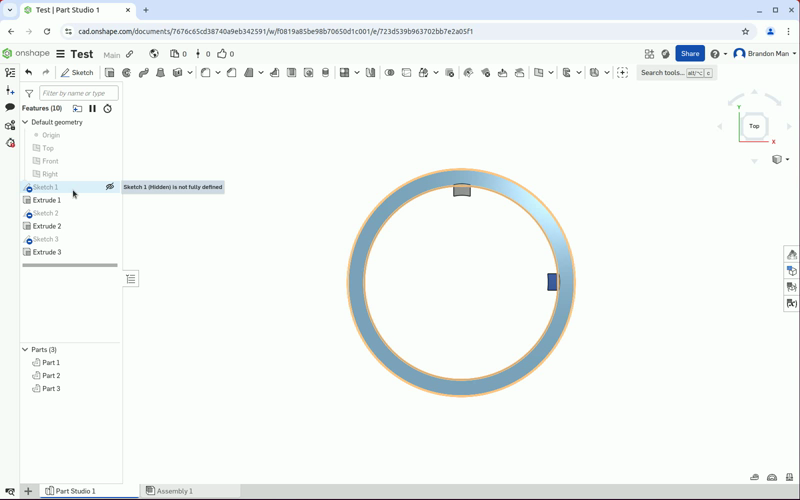
click(73, 189)
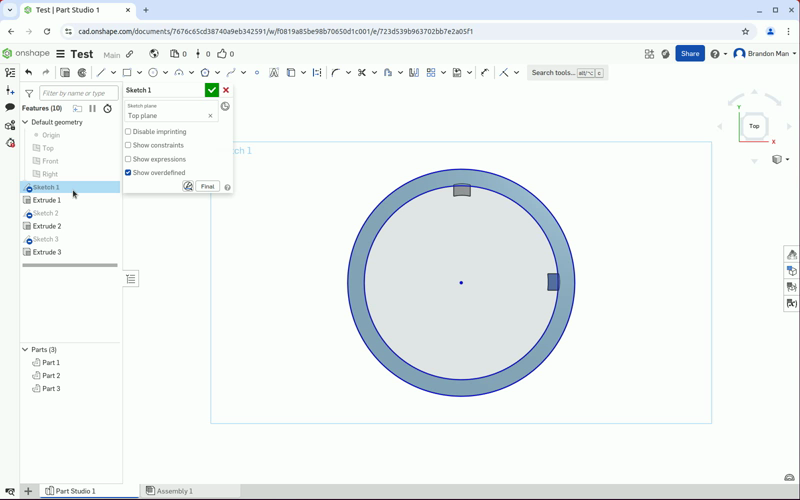
mouse_move(229, 92)
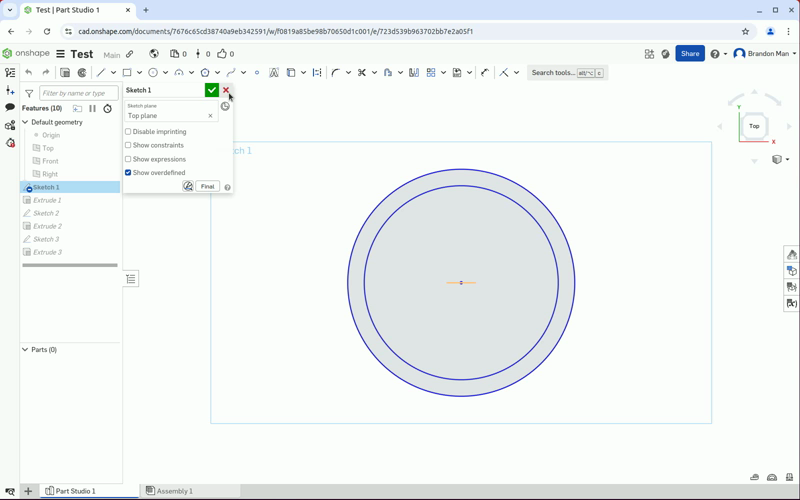
click(229, 92)
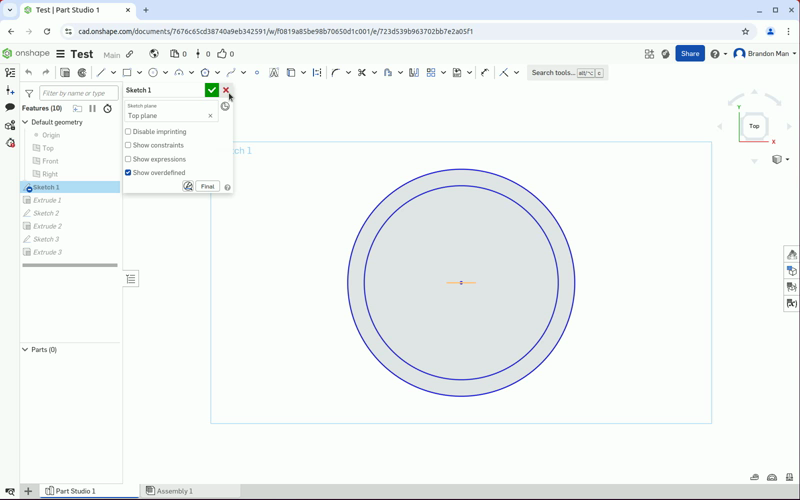
key(shift+s)
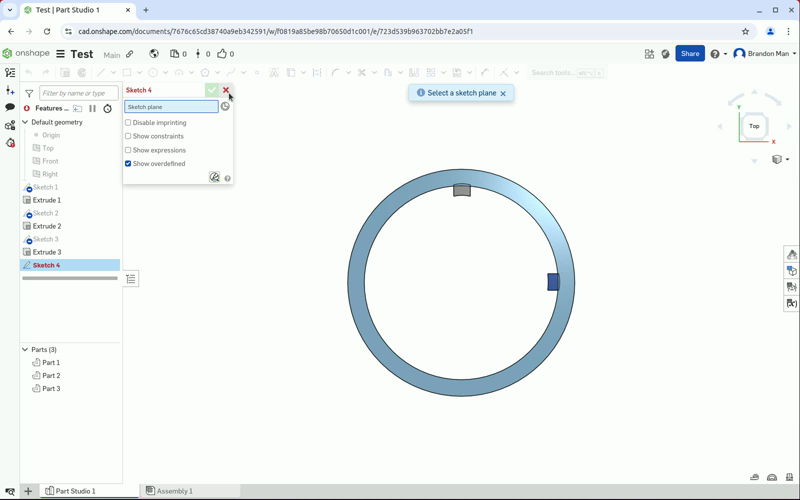
mouse_move(73, 150)
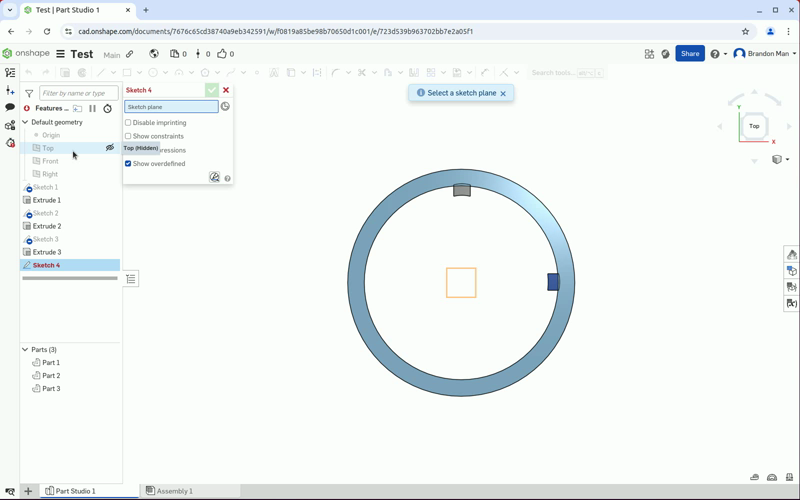
click(73, 150)
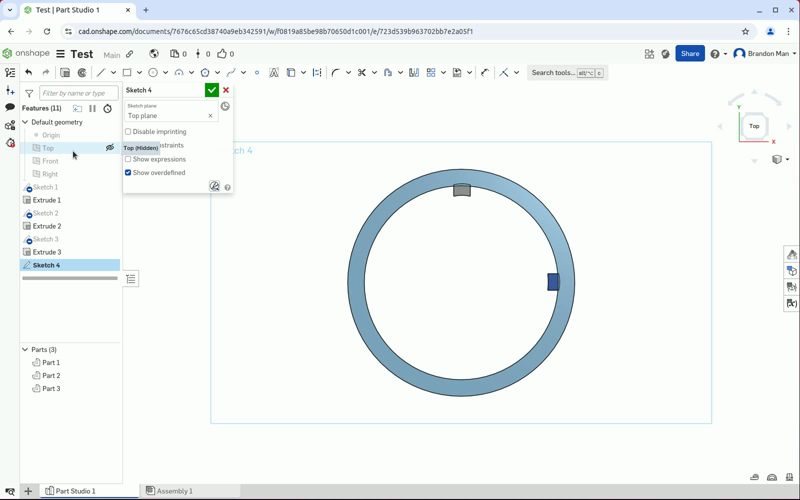
mouse_move(73, 352)
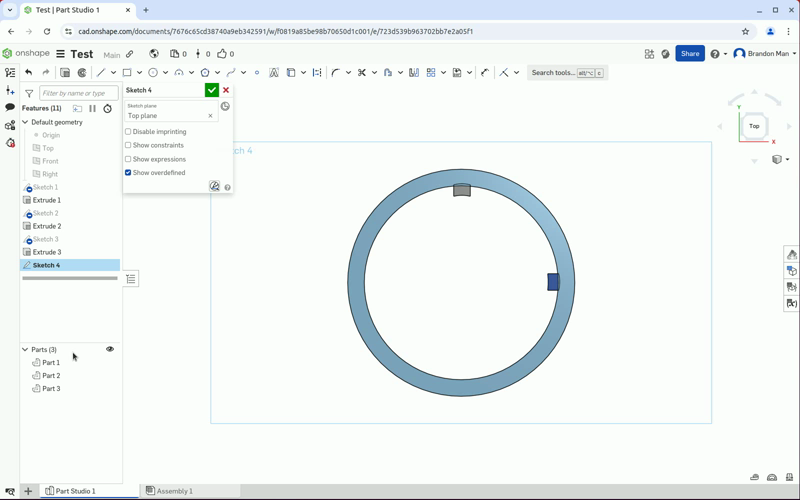
key(y)
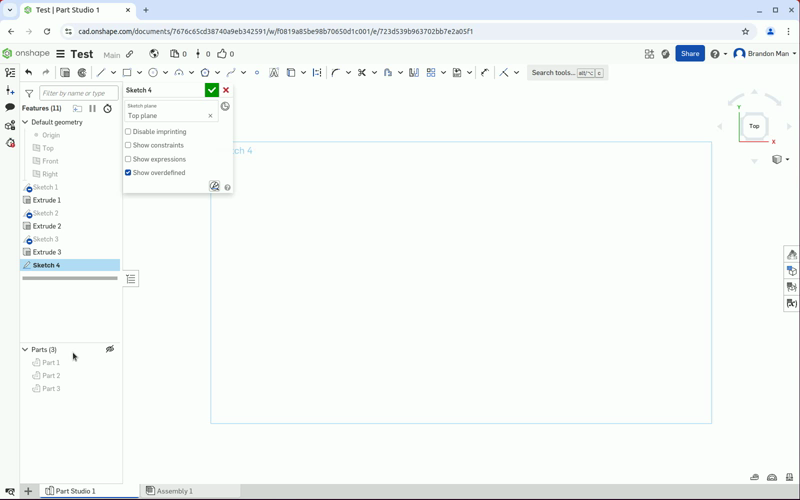
key(a)
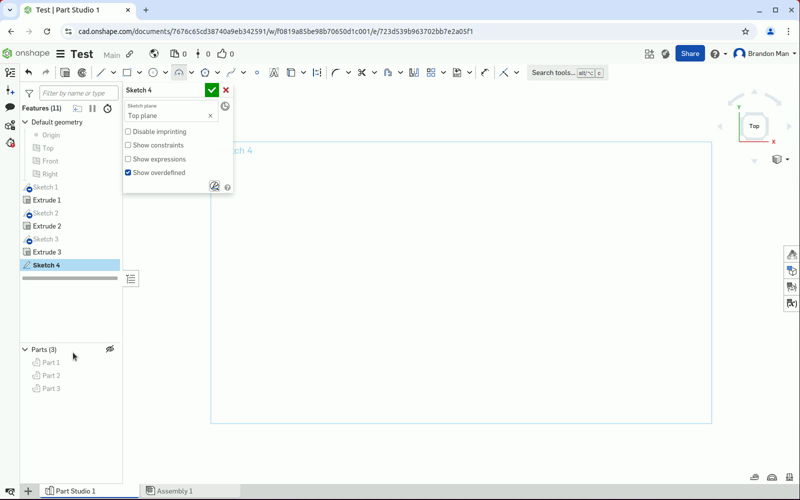
key_down(shift)
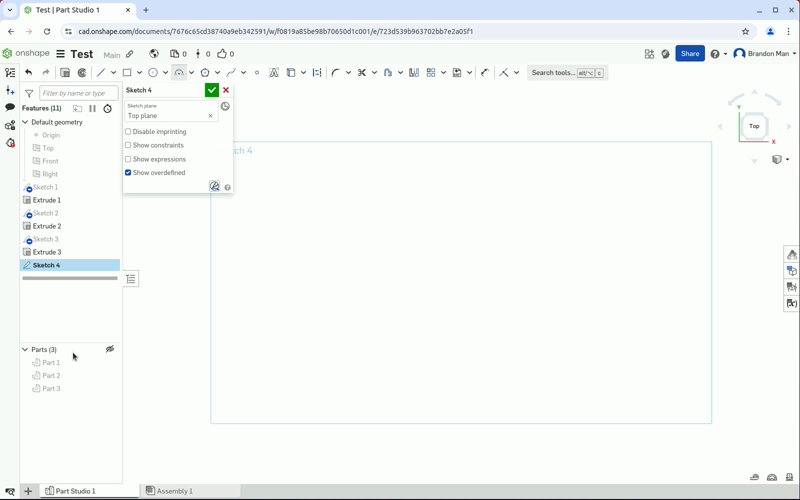
mouse_move(453, 380)
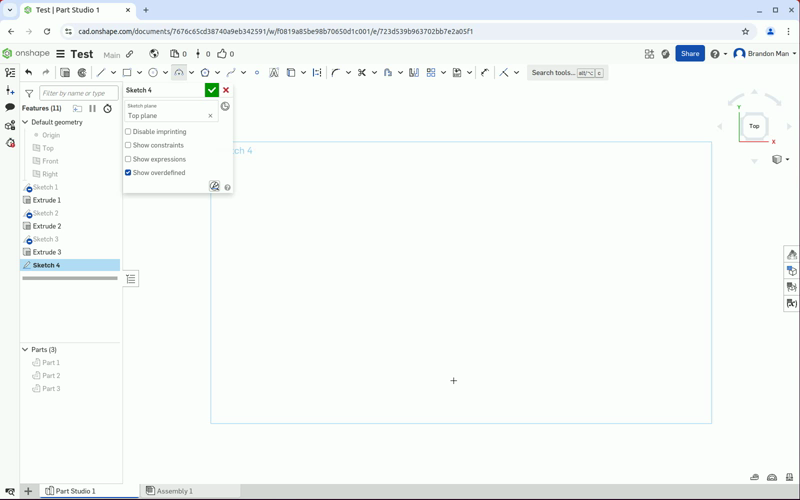
click(453, 380)
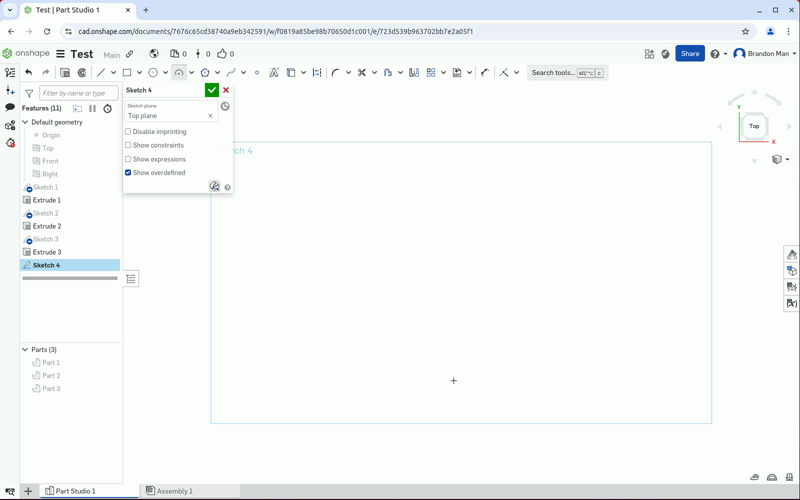
key_up(shift)
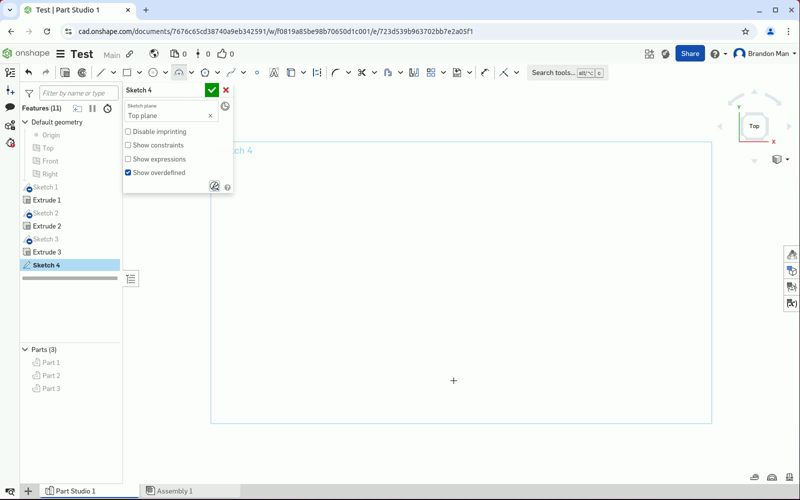
key_down(shift)
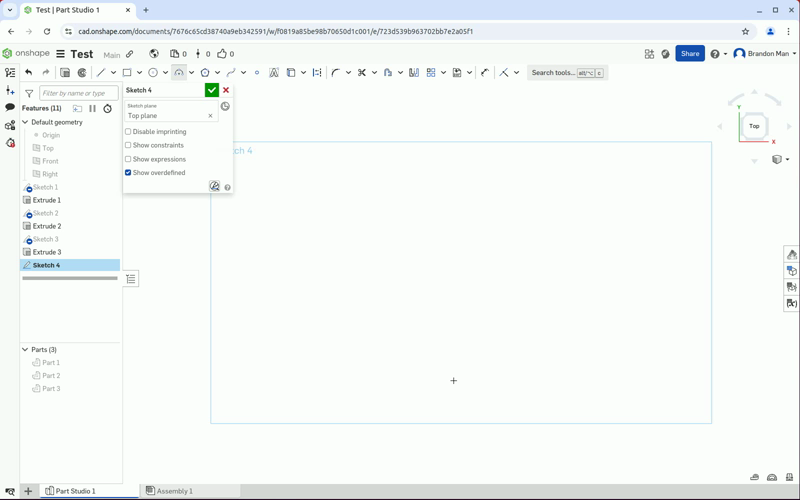
mouse_move(470, 380)
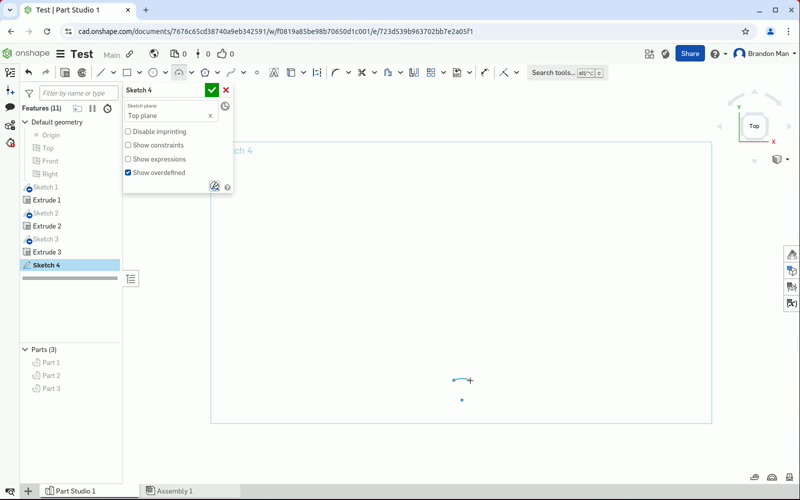
click(470, 380)
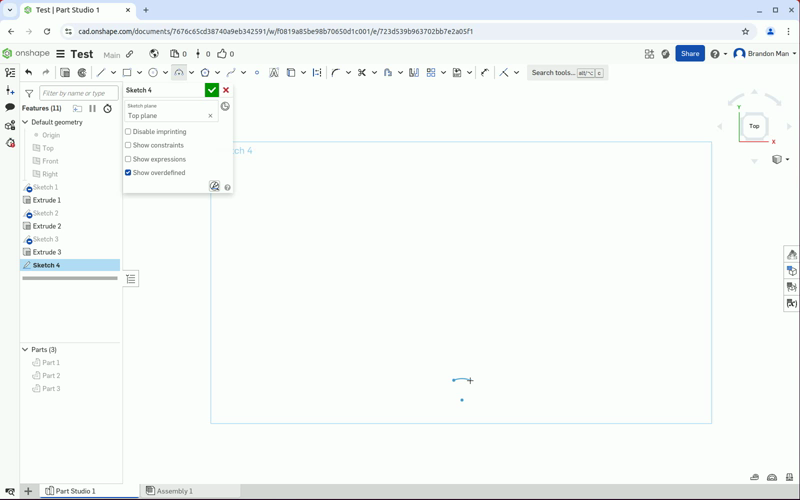
mouse_move(461, 381)
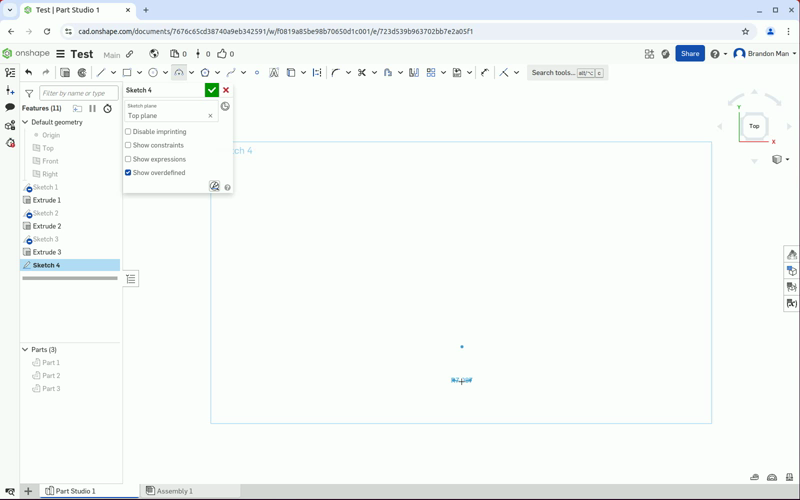
click(461, 381)
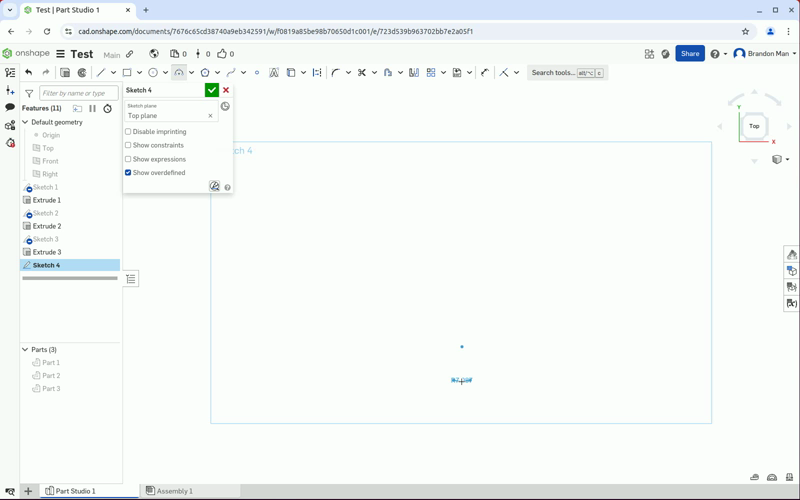
key_up(shift)
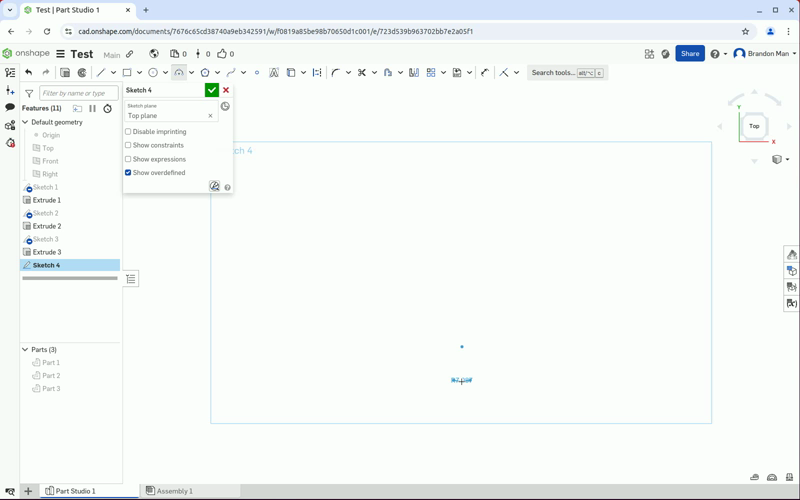
key(esc)
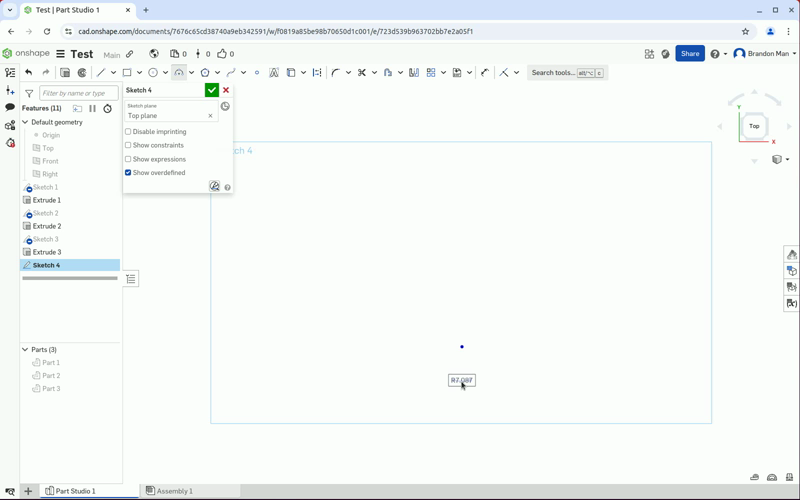
key(l)
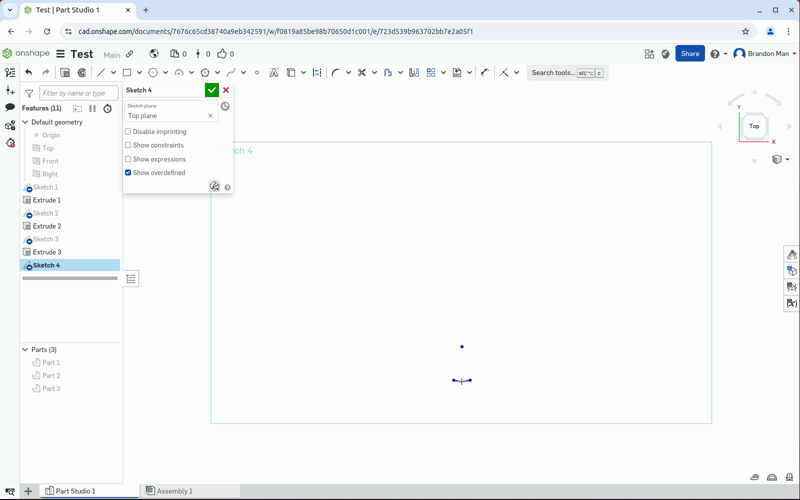
mouse_move(470, 380)
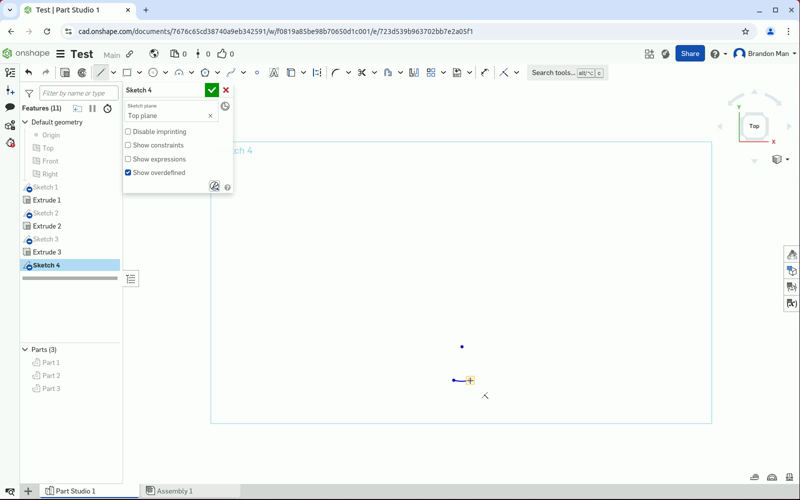
click(470, 380)
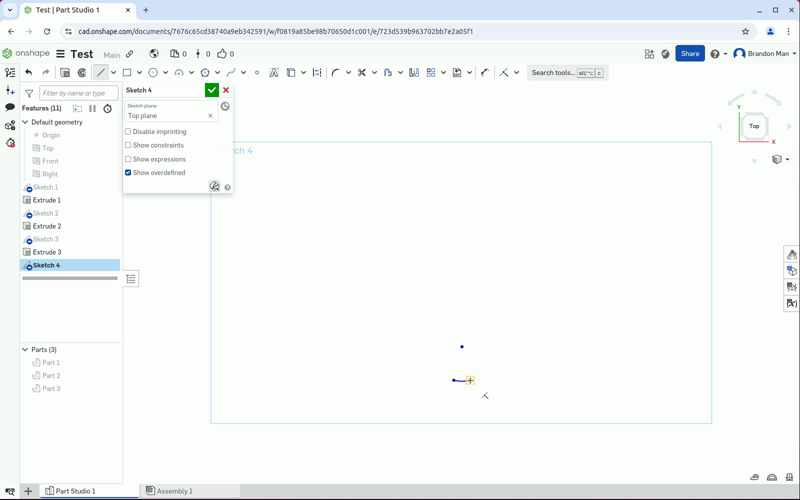
key_down(shift)
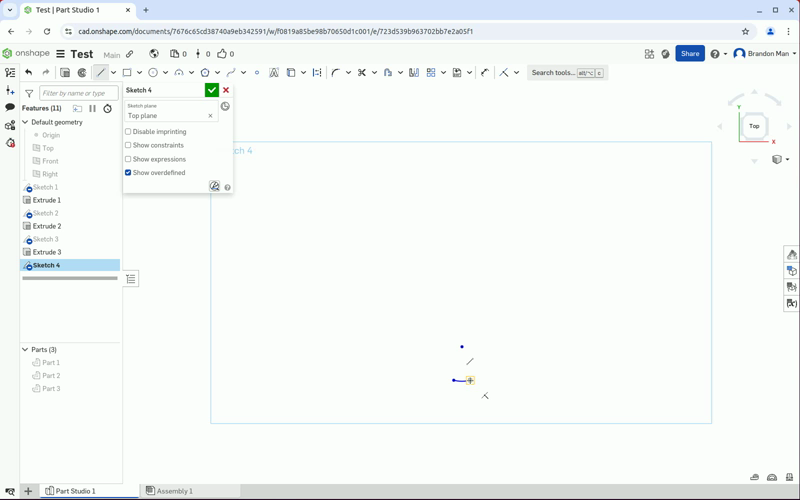
mouse_move(500, 380)
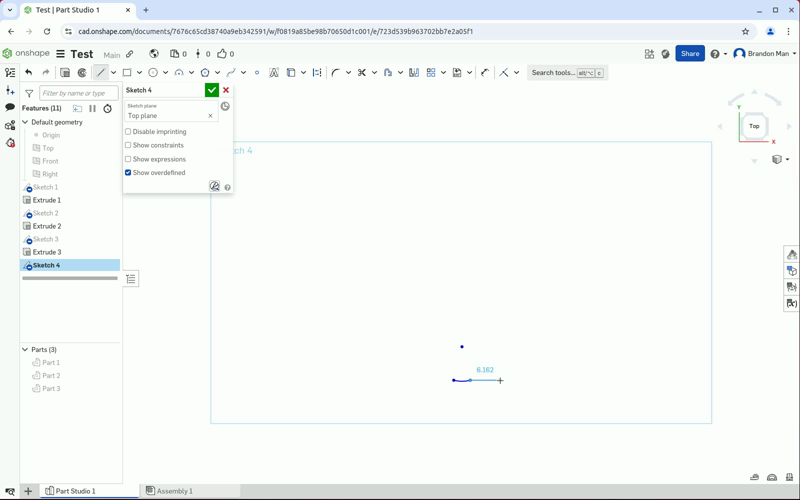
mouse_move(470, 368)
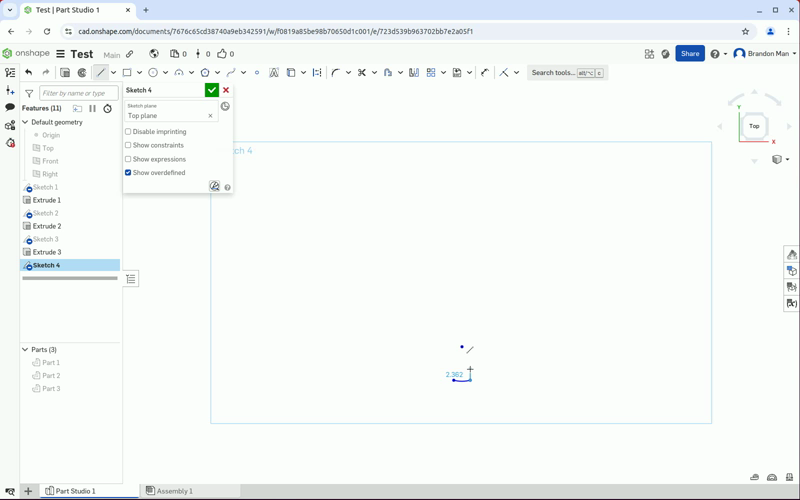
click(470, 368)
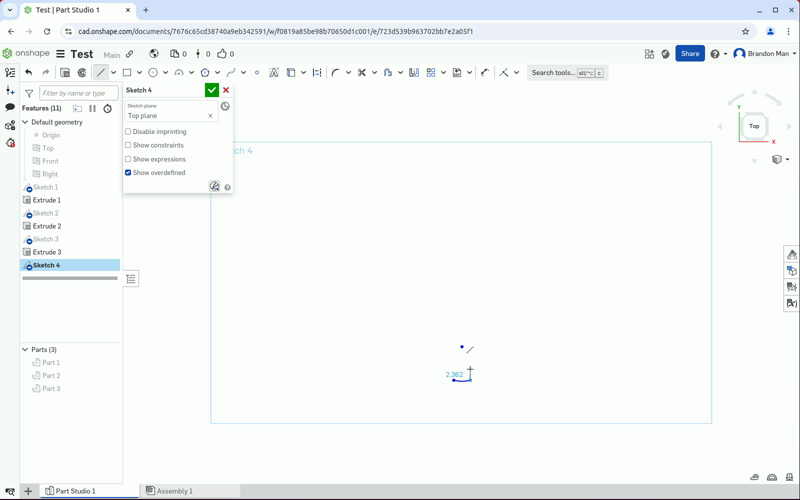
key_up(shift)
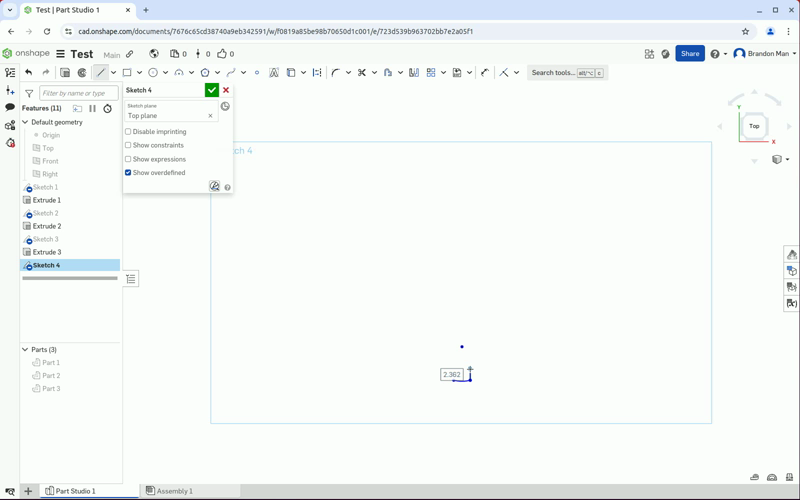
key(esc)
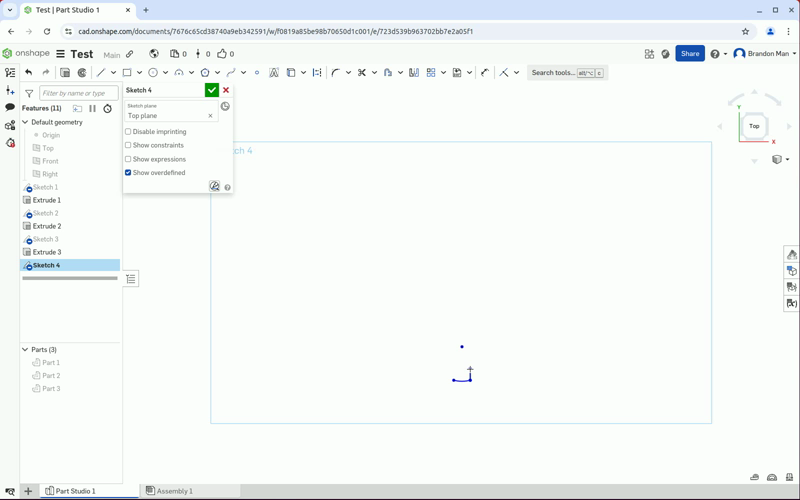
key(a)
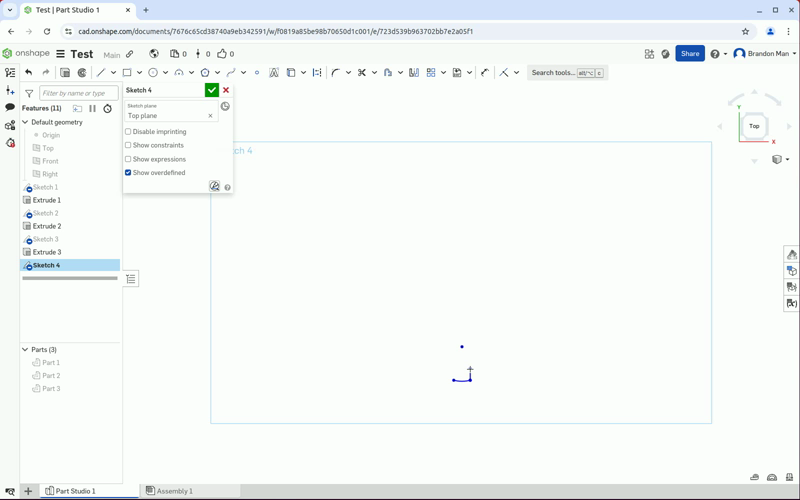
mouse_move(470, 368)
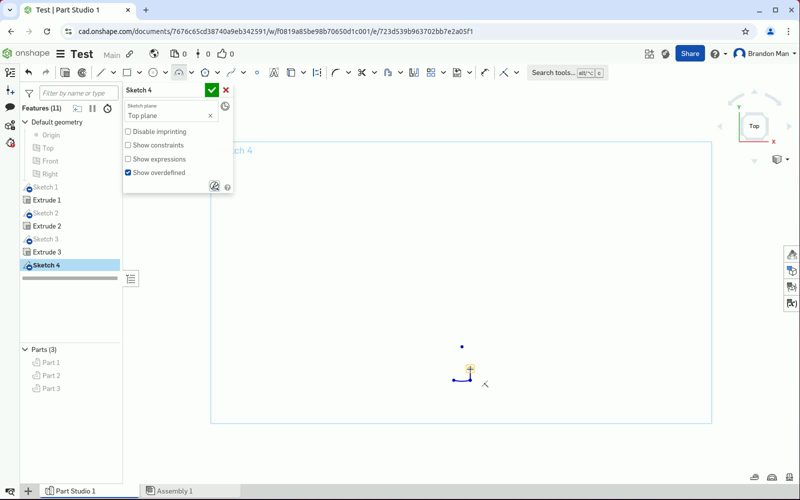
click(470, 368)
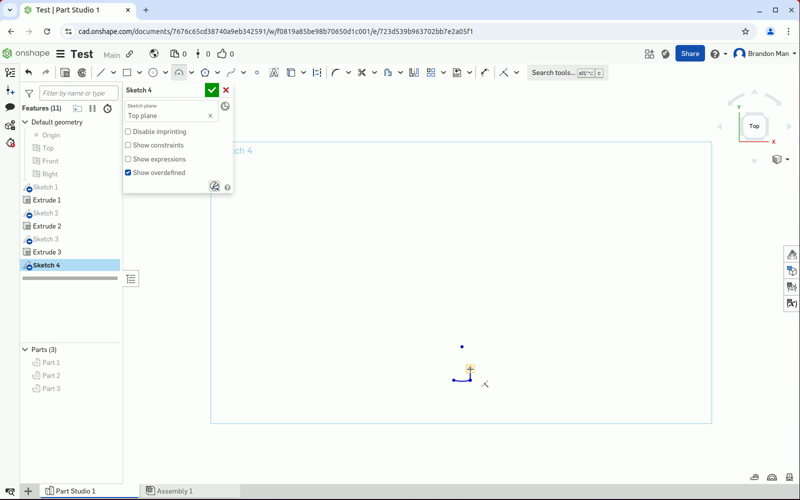
key_down(shift)
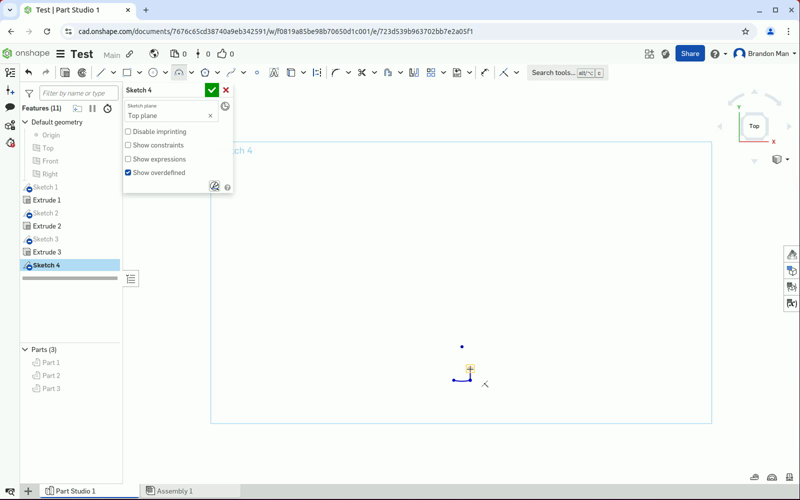
mouse_move(453, 368)
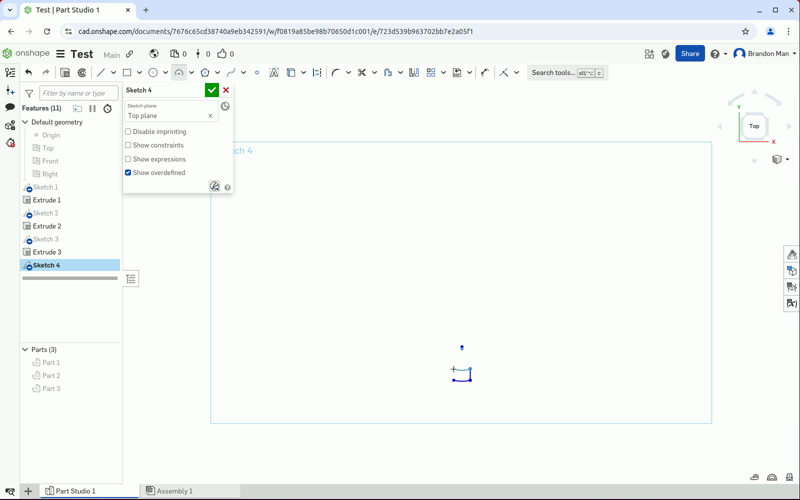
click(453, 368)
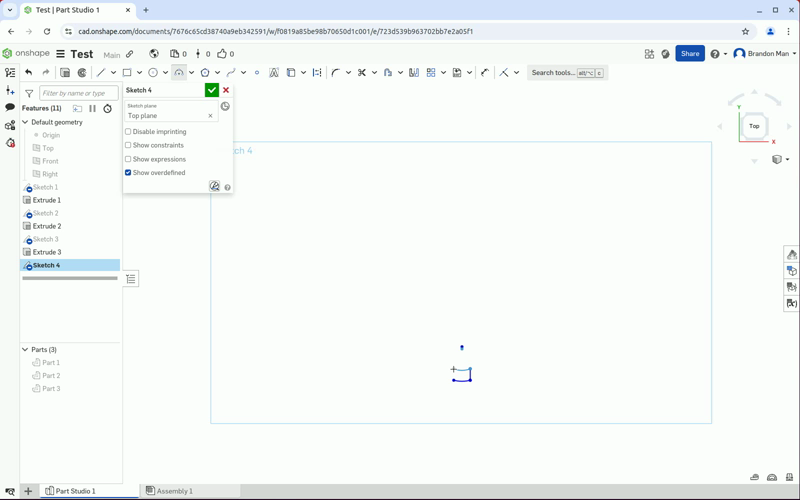
mouse_move(461, 369)
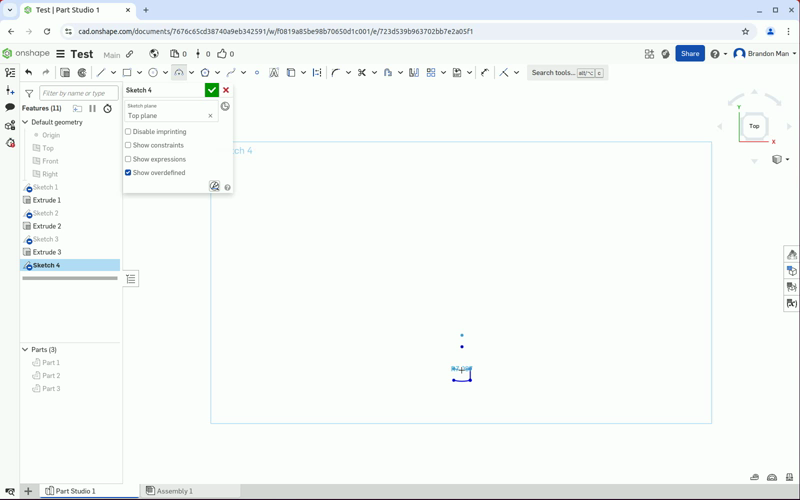
click(461, 369)
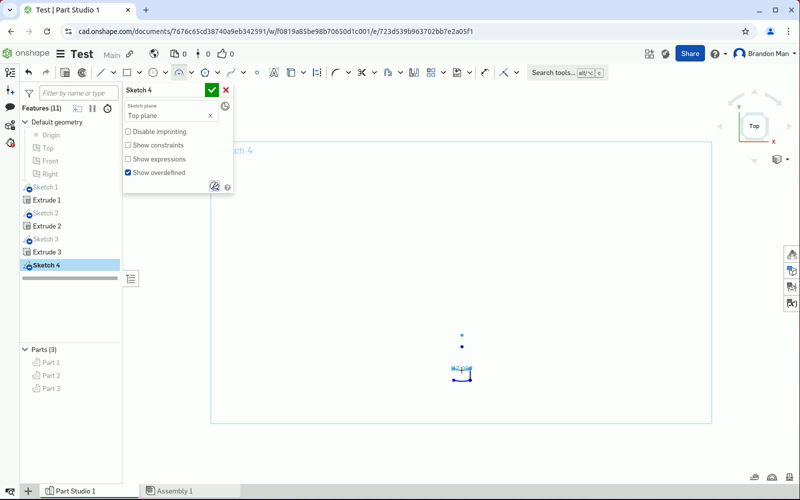
key_up(shift)
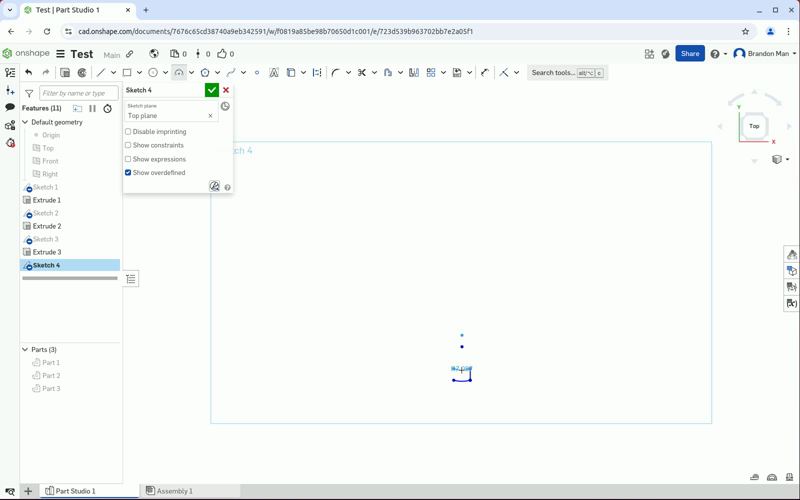
key(esc)
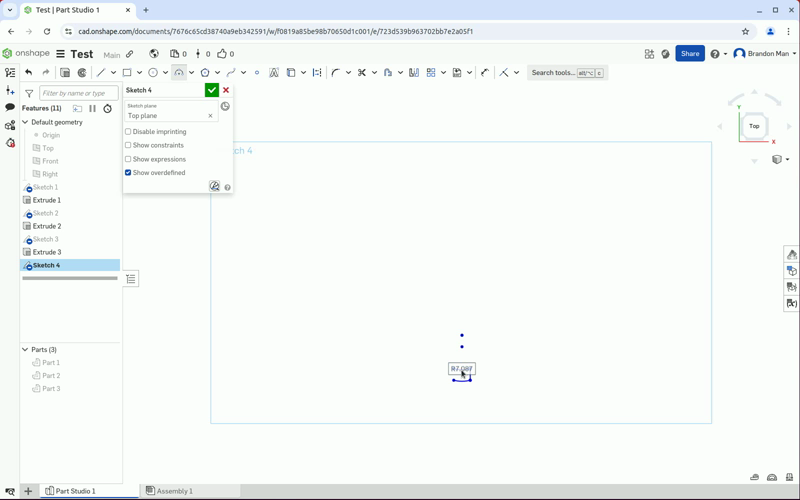
key(l)
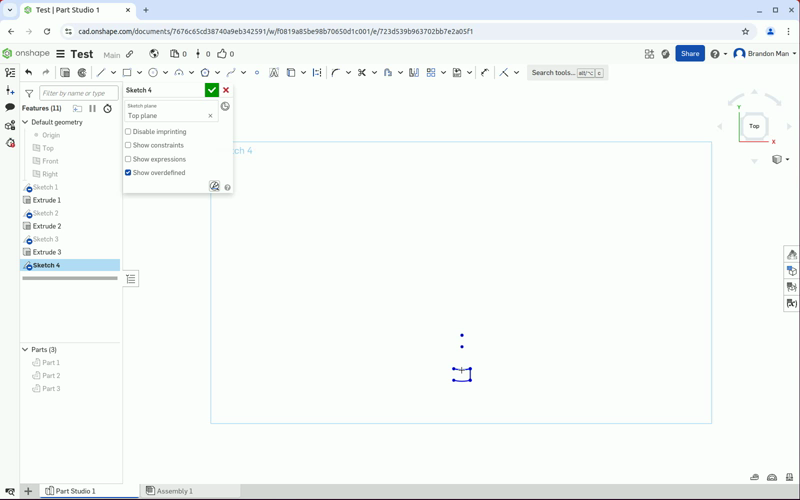
mouse_move(453, 368)
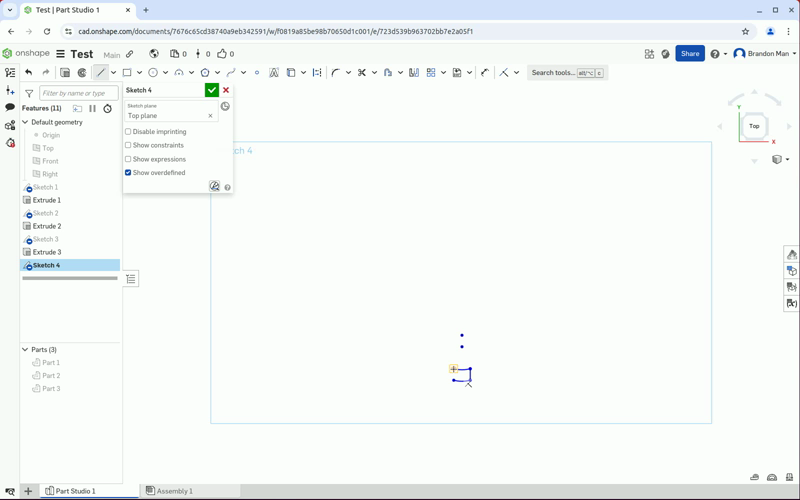
click(453, 368)
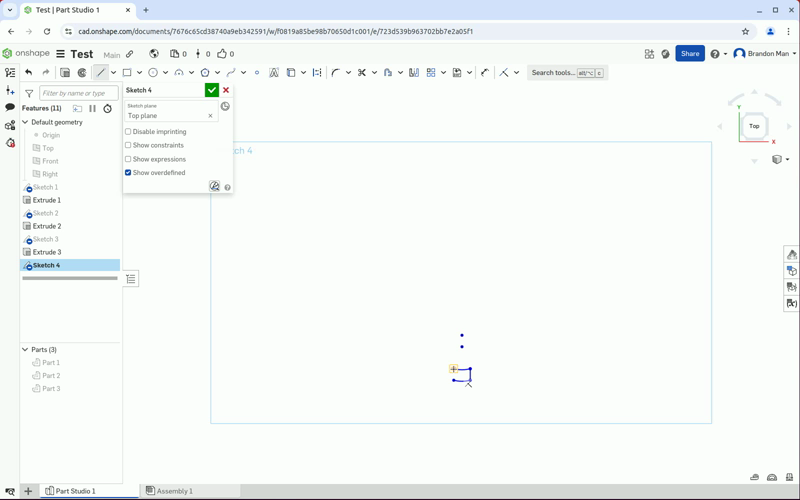
mouse_move(483, 368)
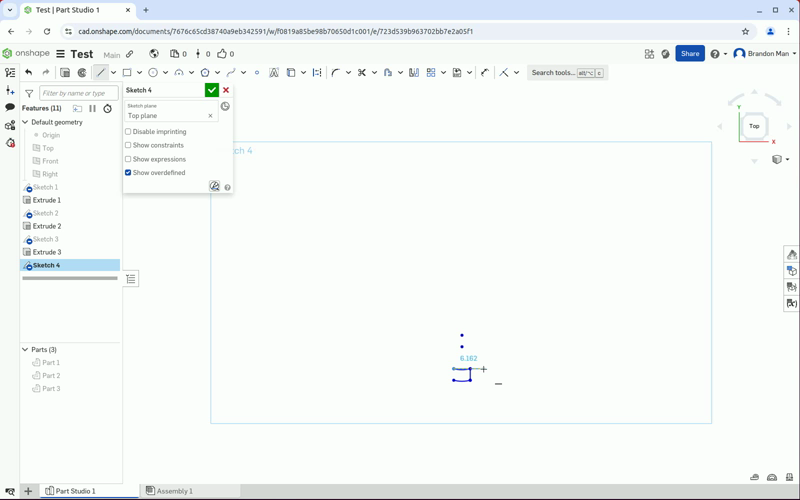
key_down(shift)
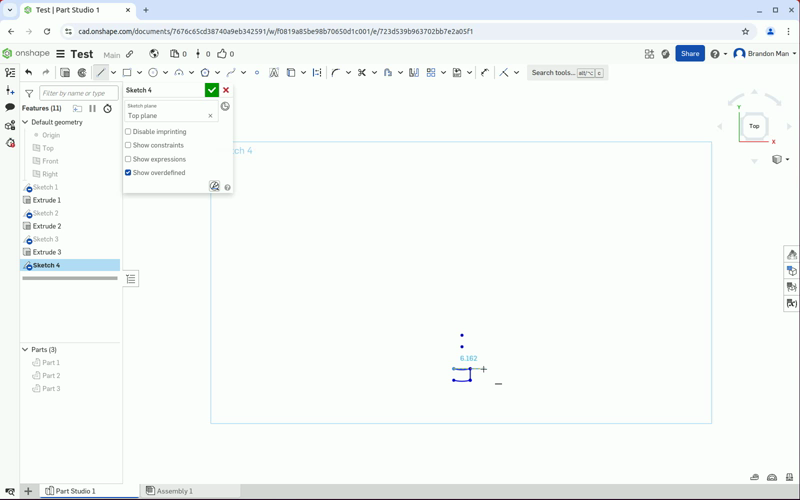
mouse_move(453, 380)
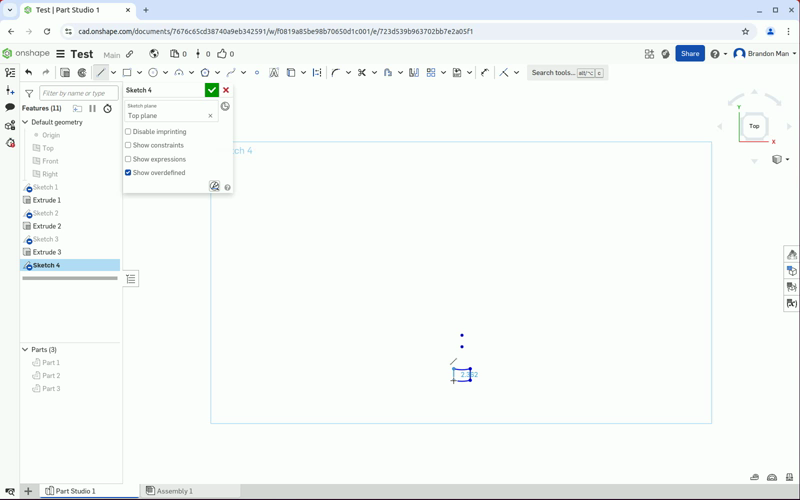
key_up(shift)
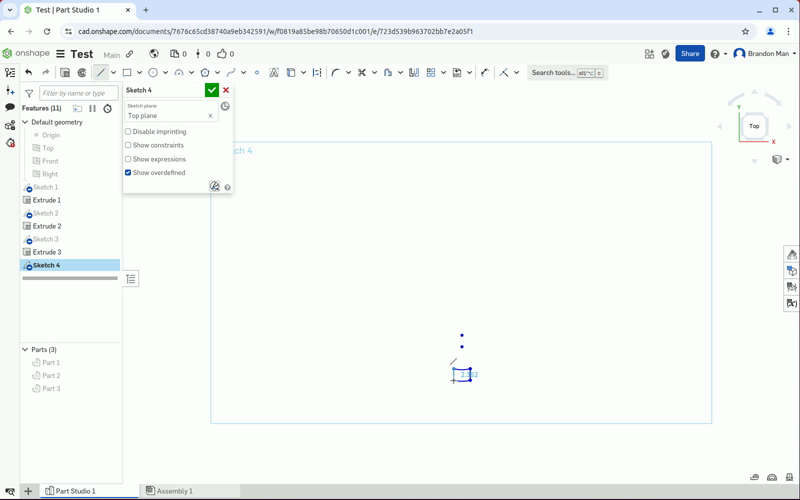
click(453, 380)
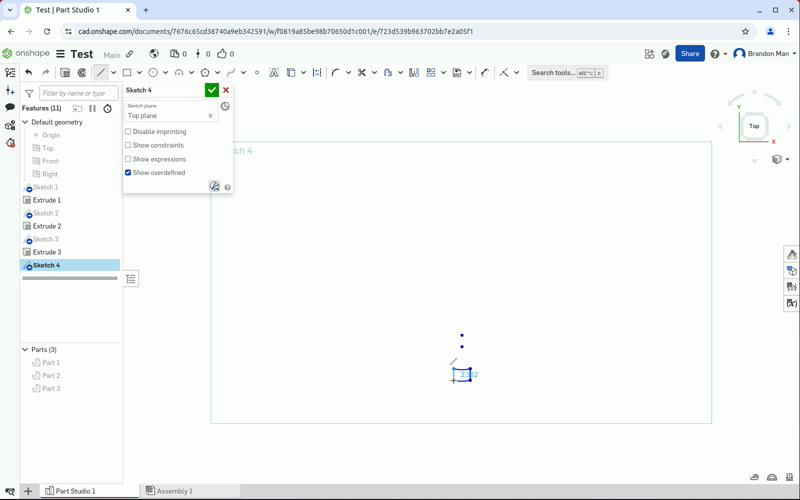
key(esc)
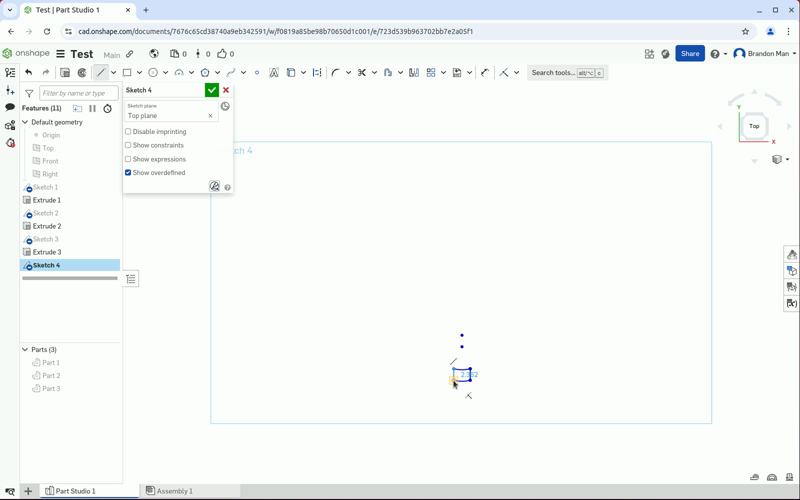
mouse_move(468, 372)
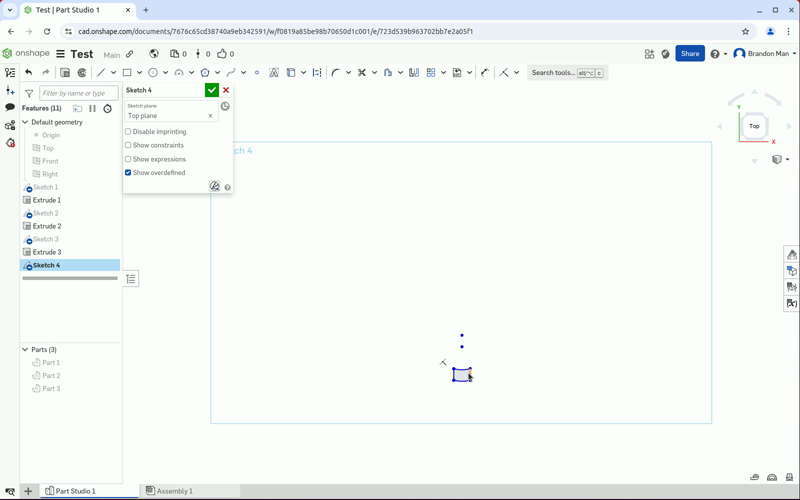
scroll(6)
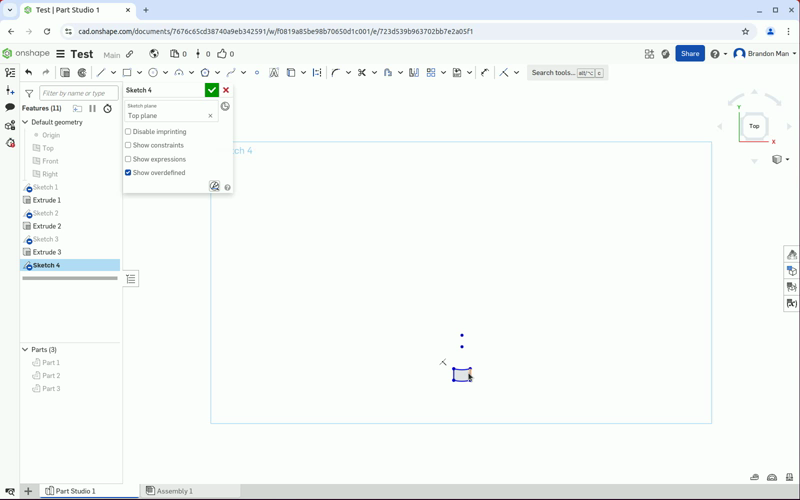
scroll(6)
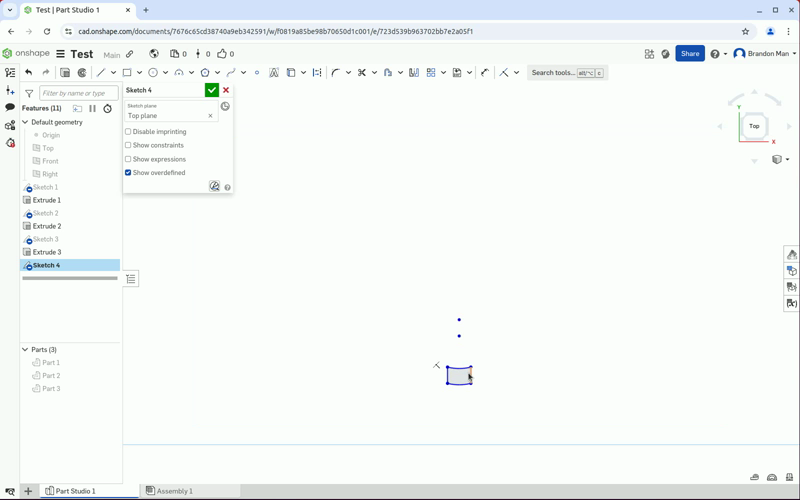
scroll(6)
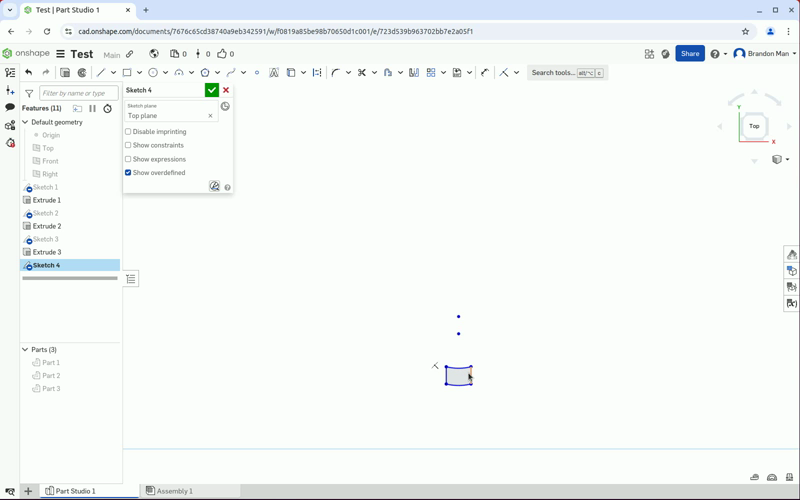
scroll(6)
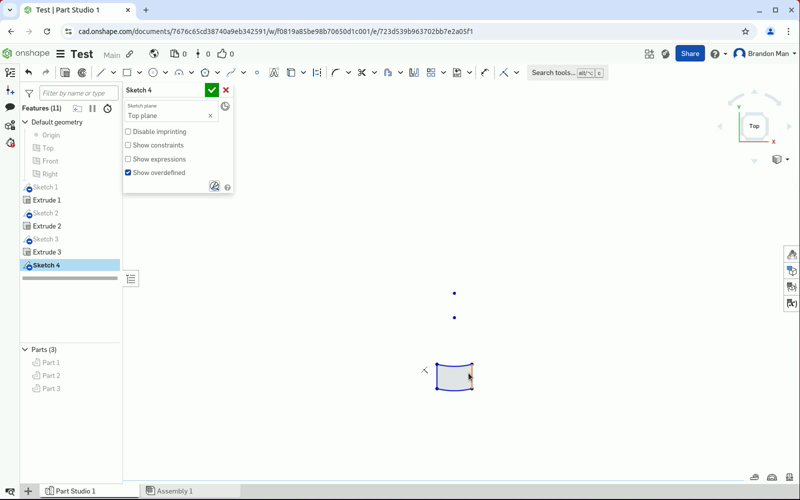
scroll(6)
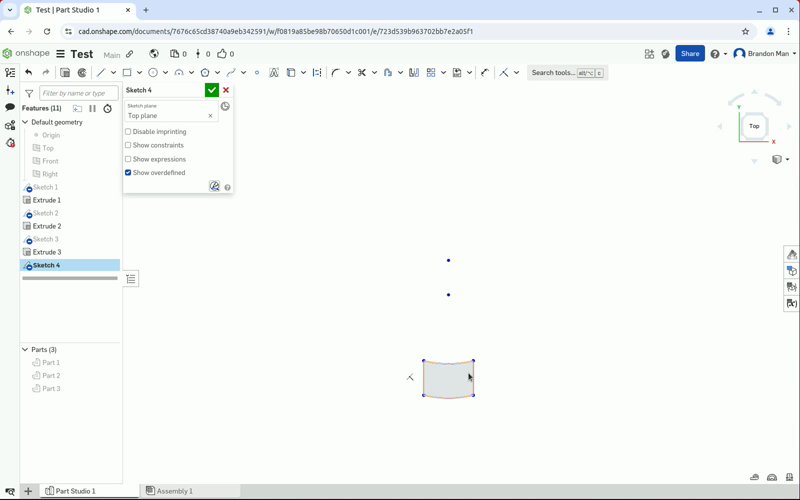
scroll(6)
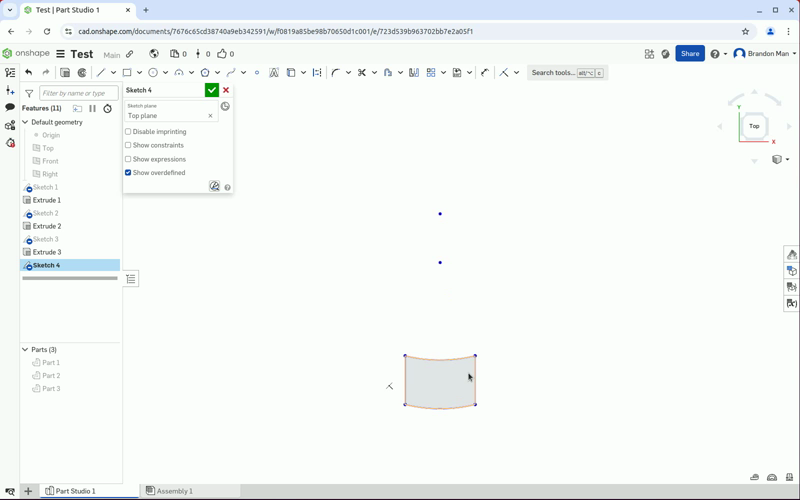
scroll(6)
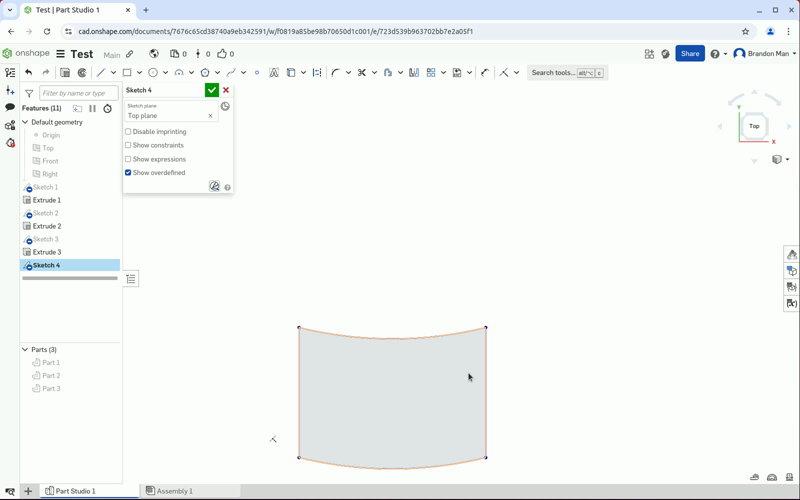
click(468, 372)
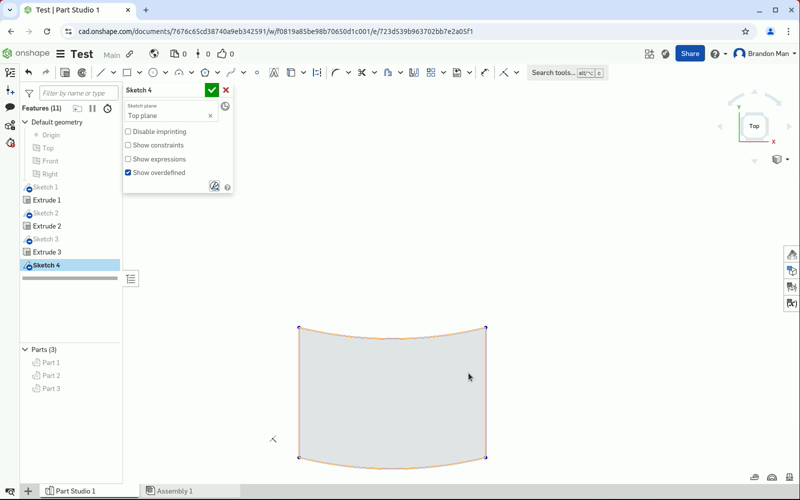
scroll(-6)
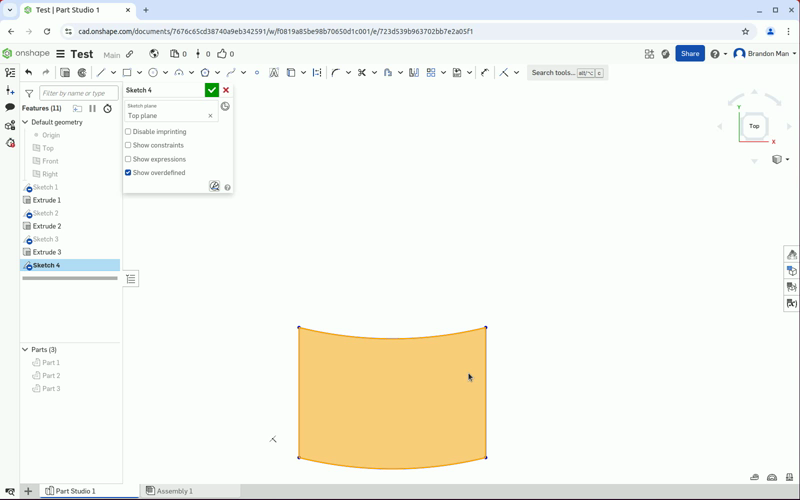
scroll(-6)
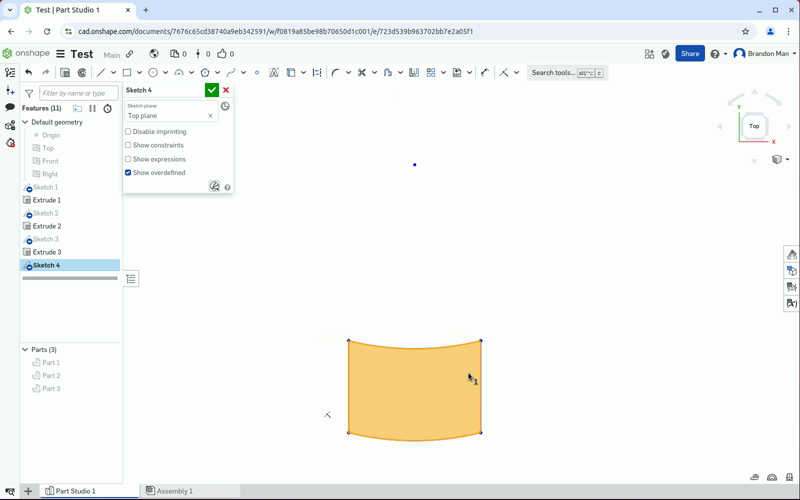
scroll(-6)
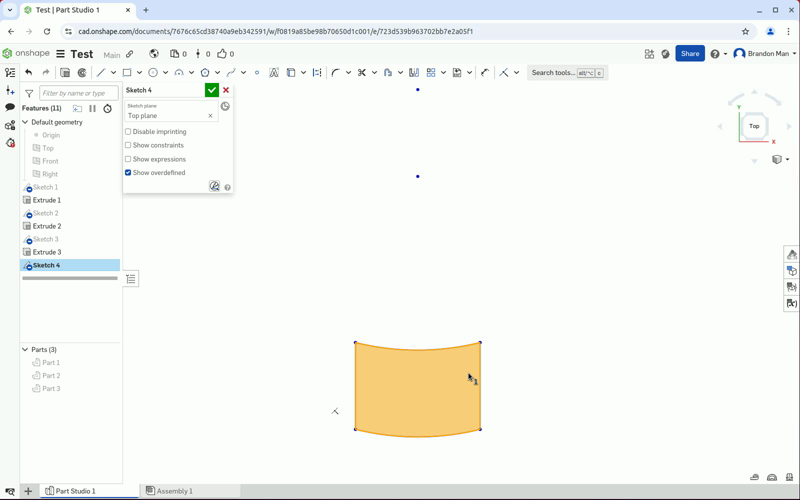
scroll(-6)
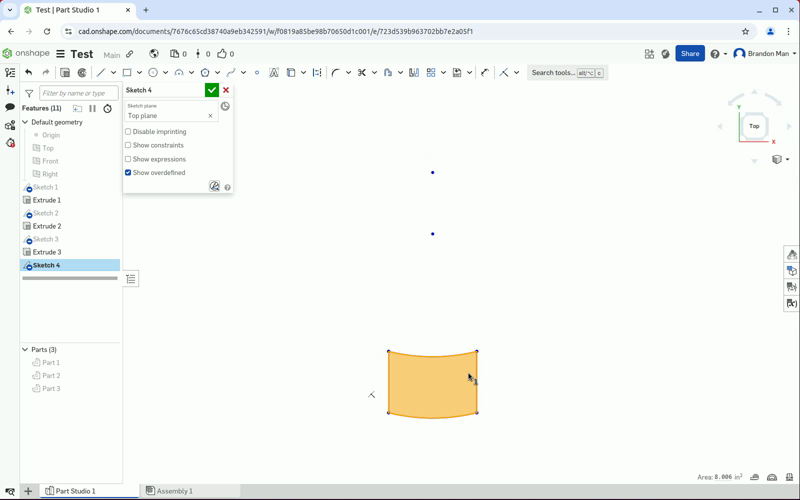
scroll(-6)
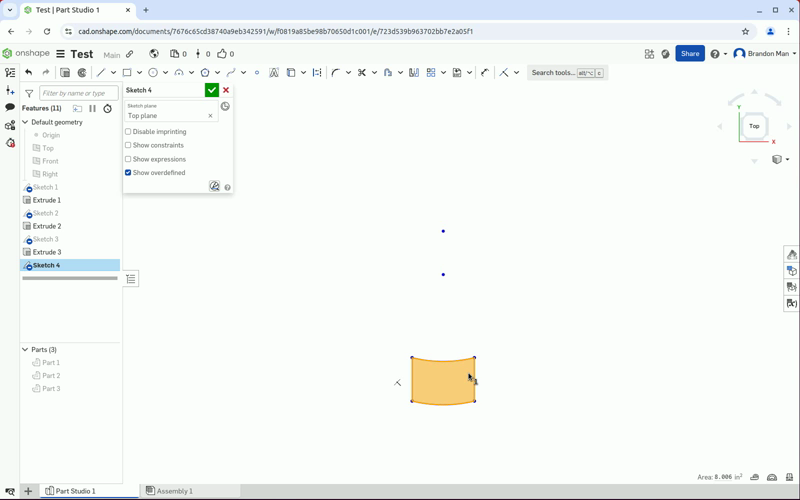
scroll(-6)
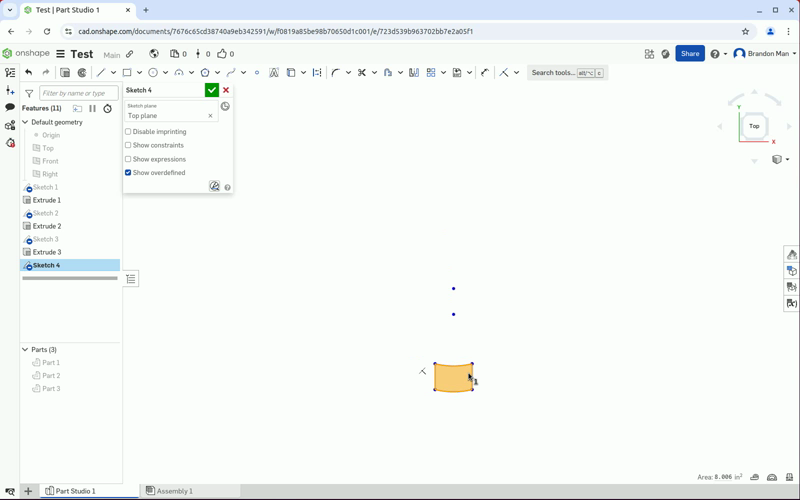
scroll(-6)
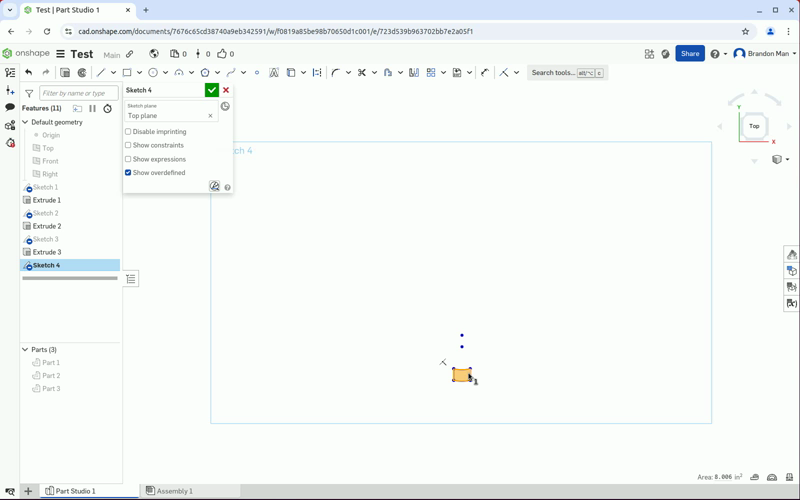
mouse_move(73, 352)
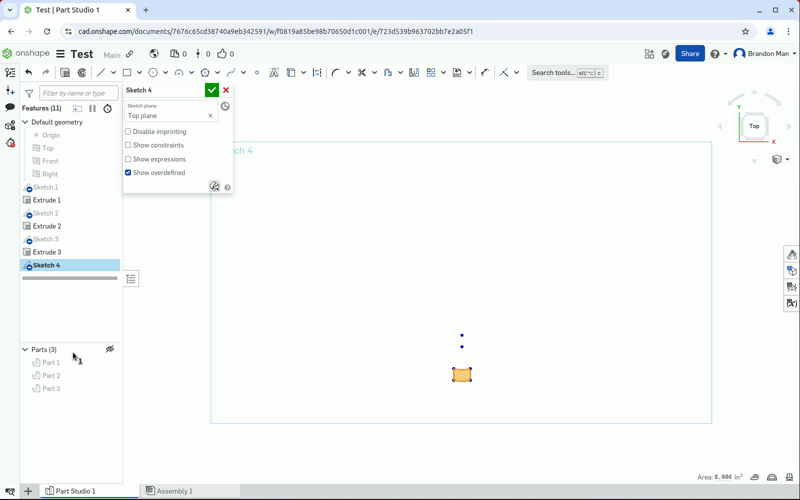
key(shift+y)
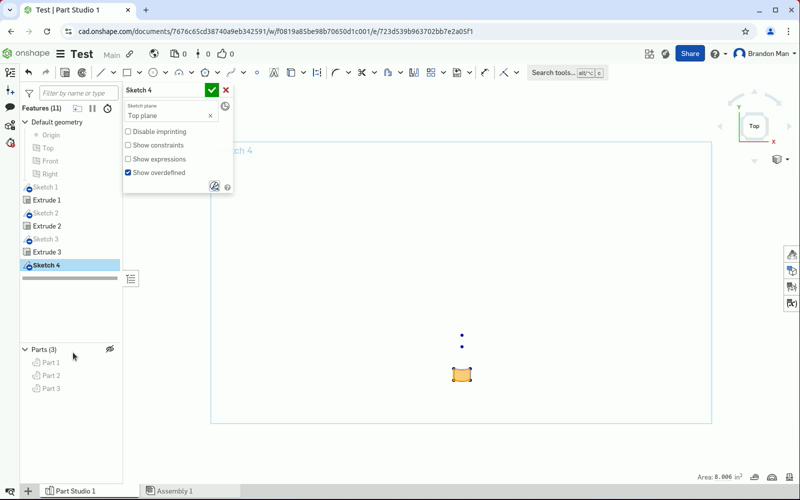
key(shift+e)
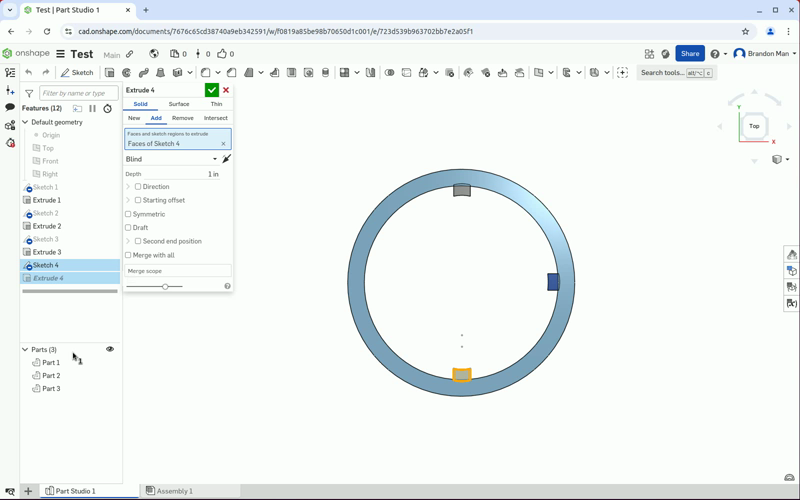
mouse_move(143, 106)
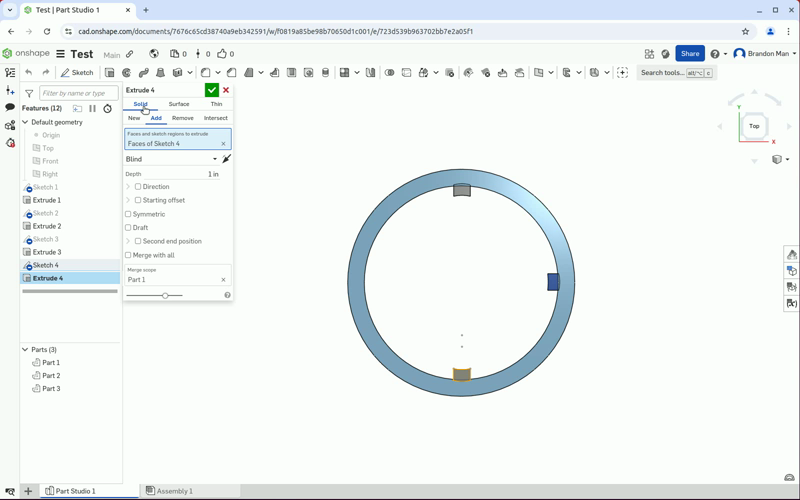
click(143, 106)
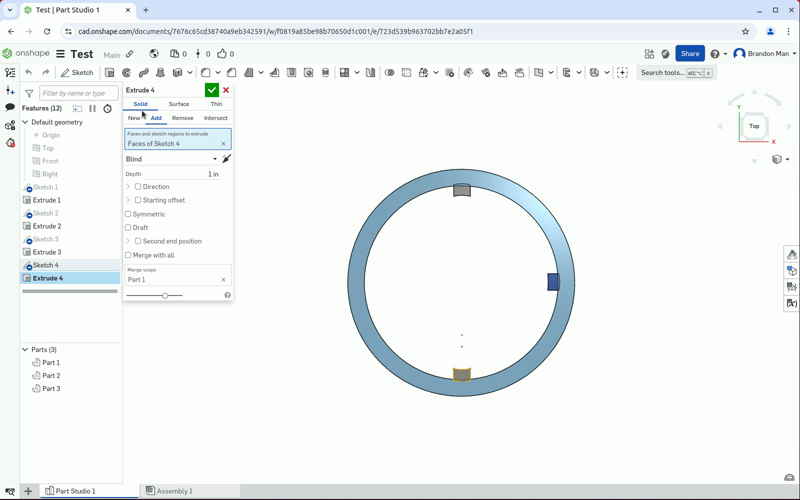
mouse_move(137, 120)
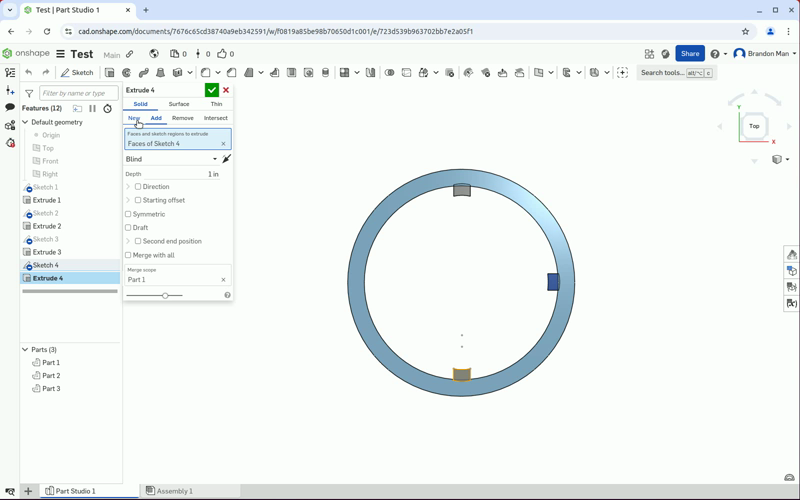
click(137, 120)
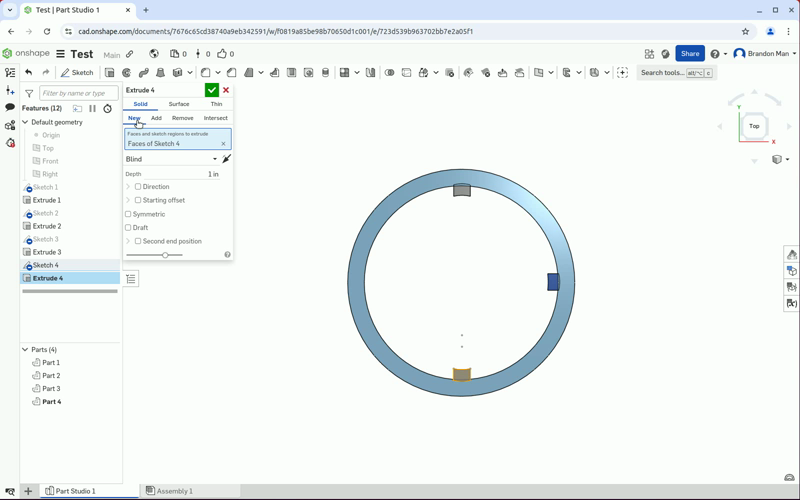
key(tab, 4)
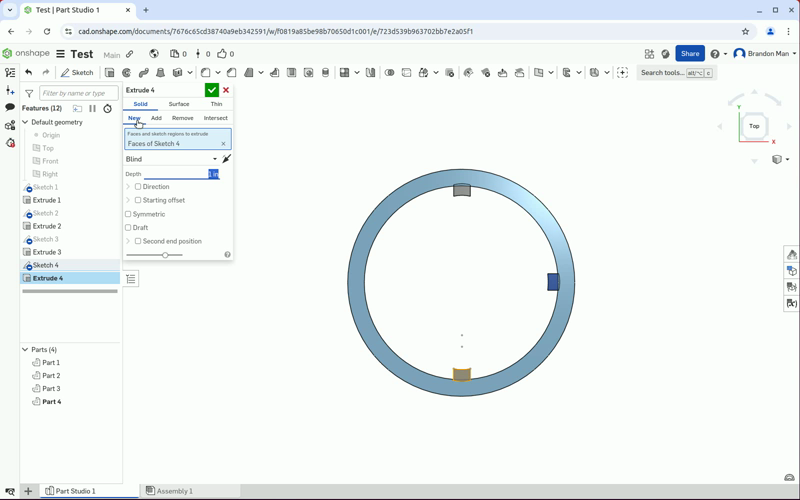
text(-6.258)
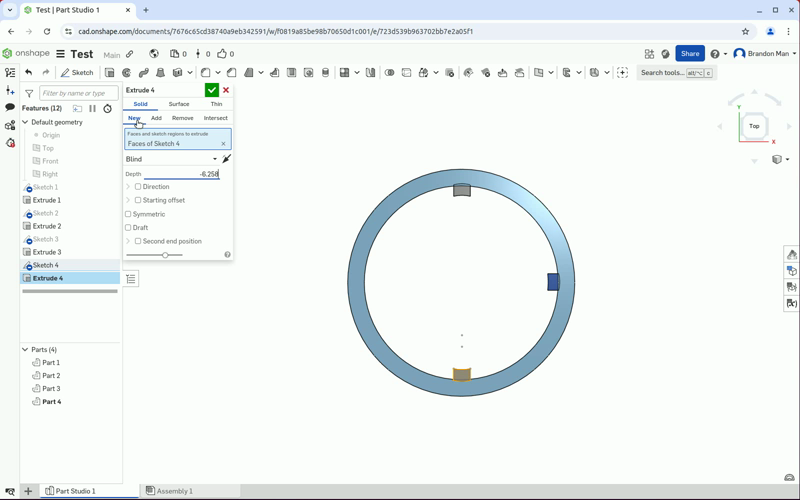
key(enter)
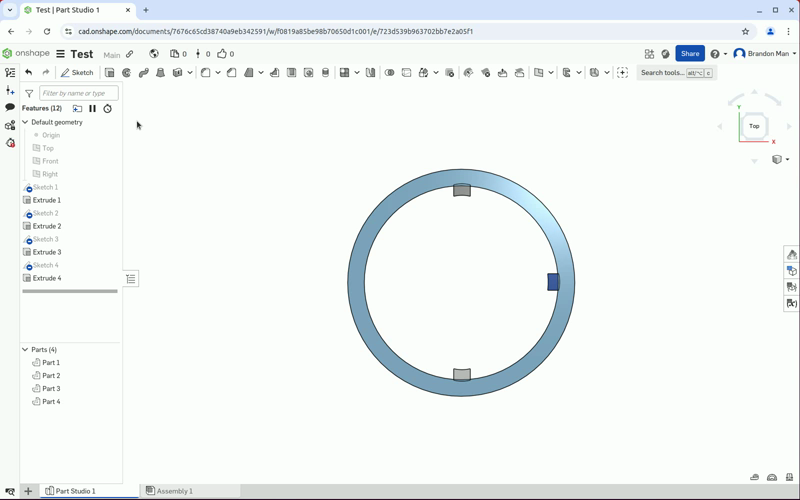
key(shift+h)
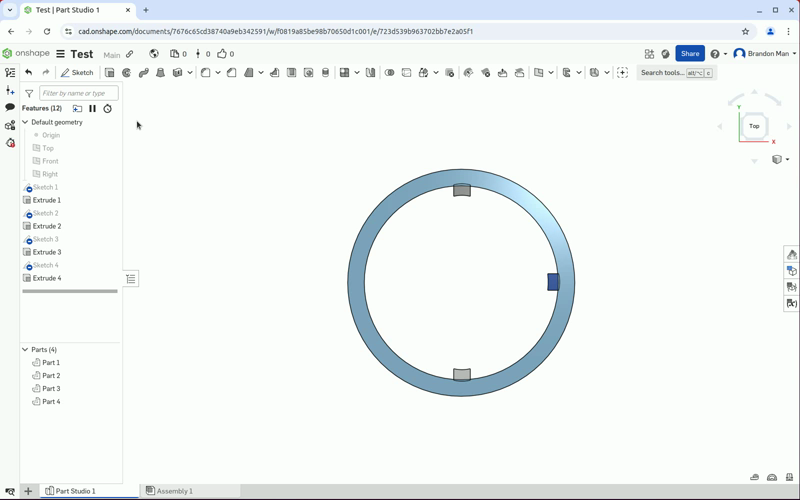
key(shift+h)
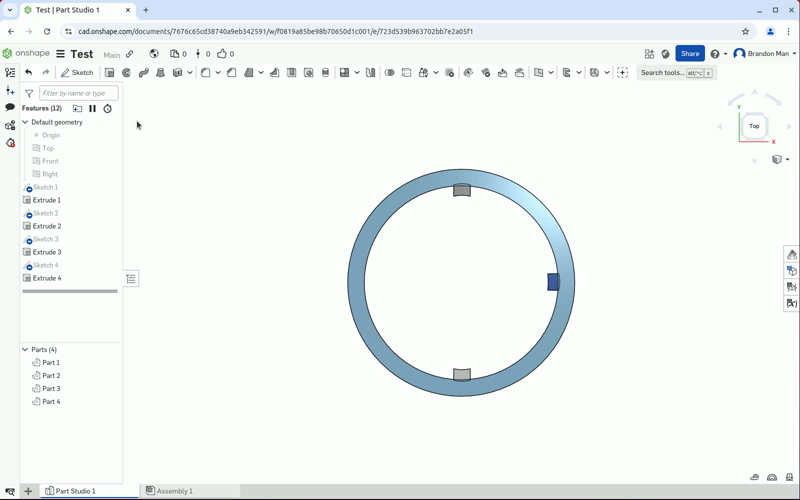
mouse_move(73, 189)
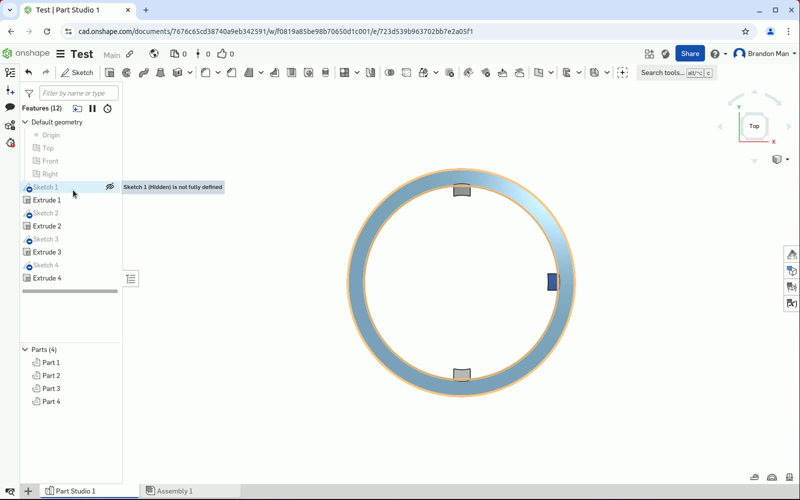
click(73, 189)
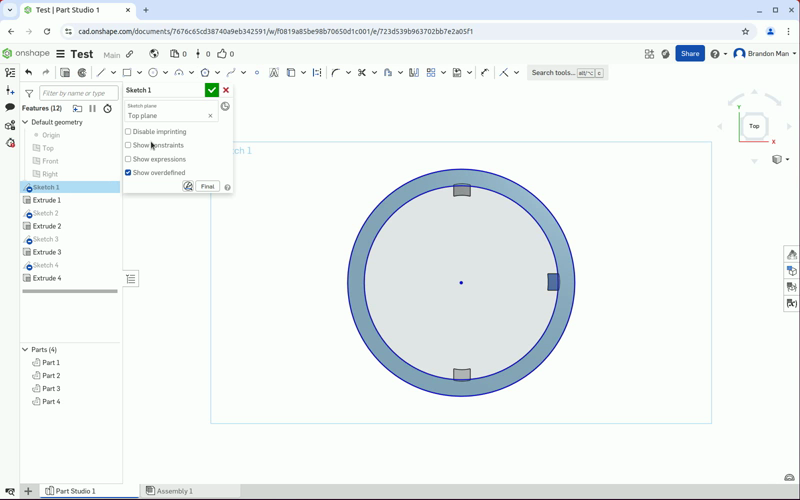
mouse_move(229, 92)
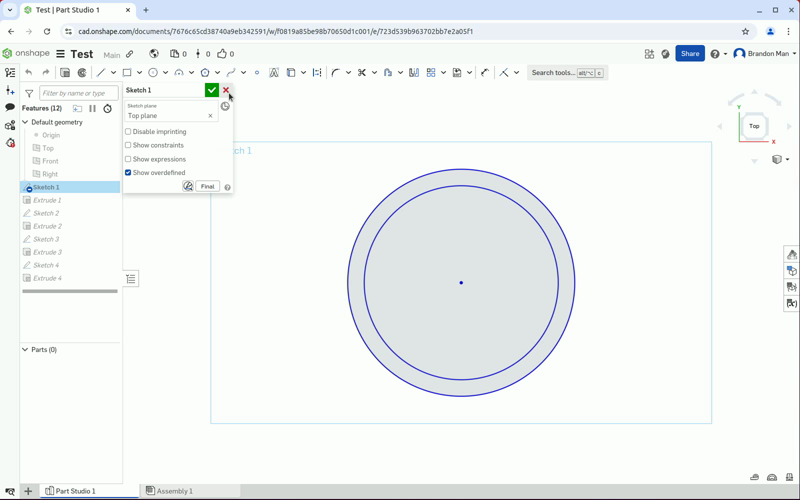
click(229, 92)
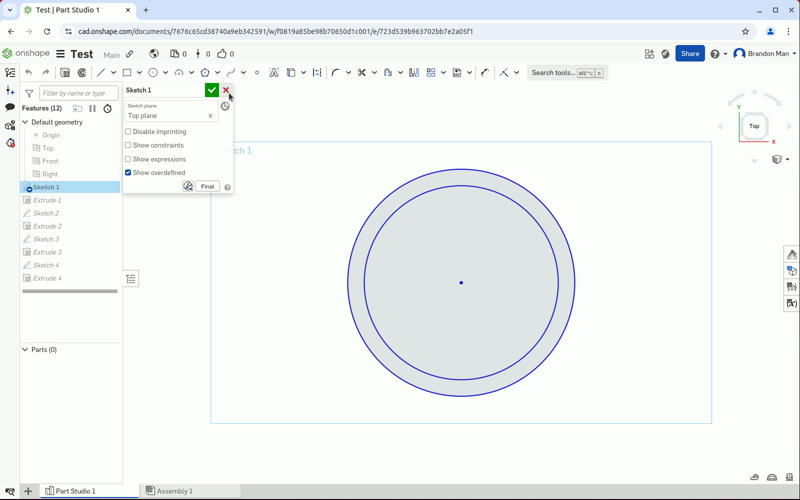
key(shift+s)
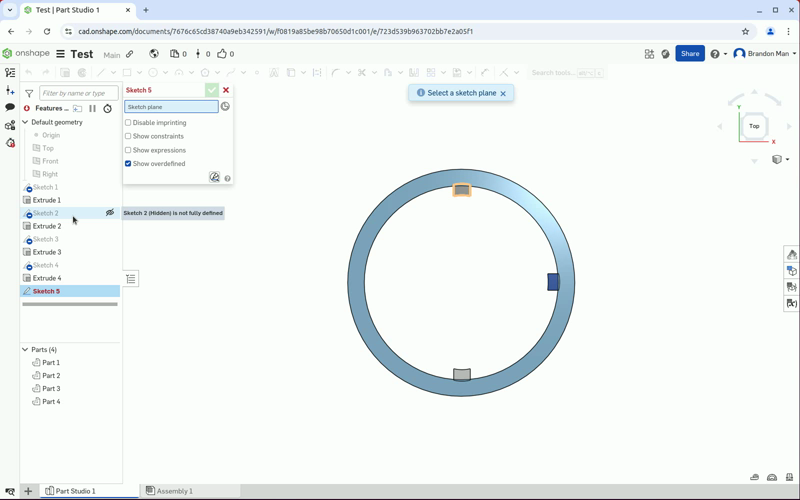
scroll(3)
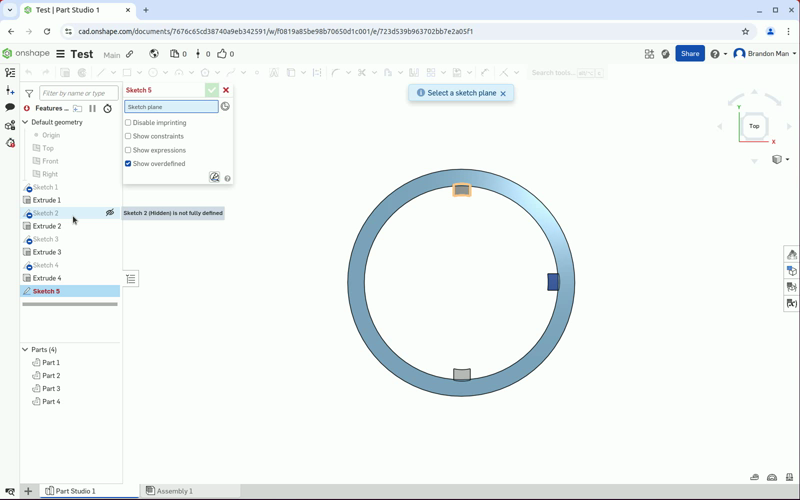
mouse_move(73, 150)
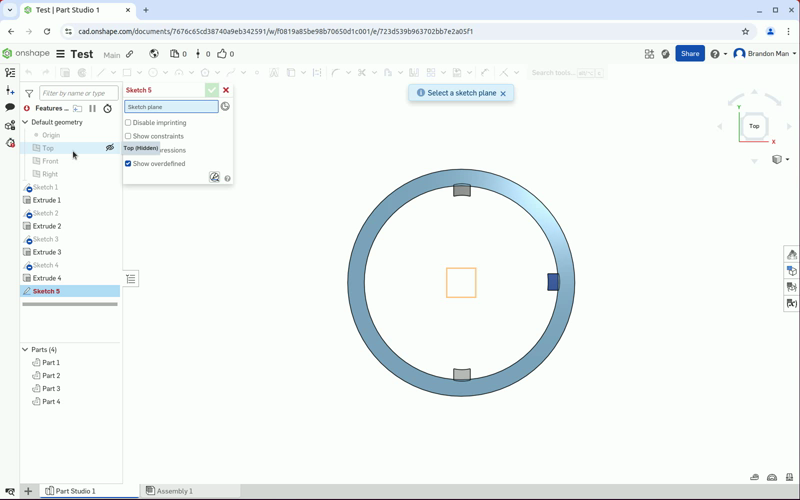
click(73, 150)
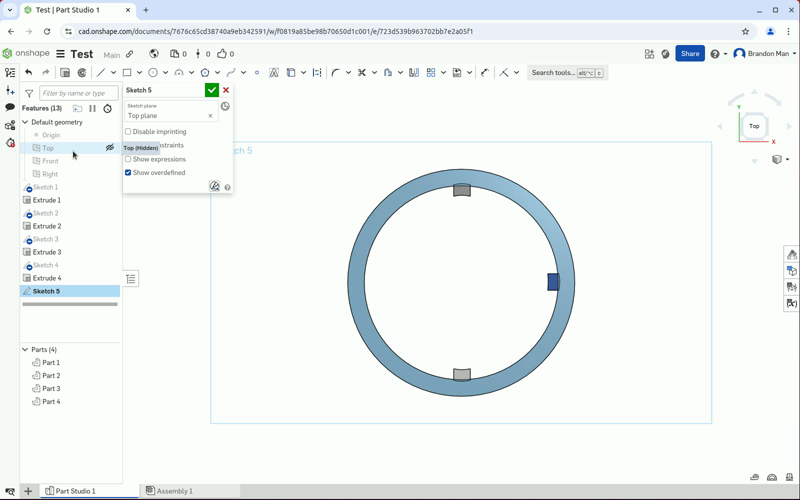
mouse_move(73, 352)
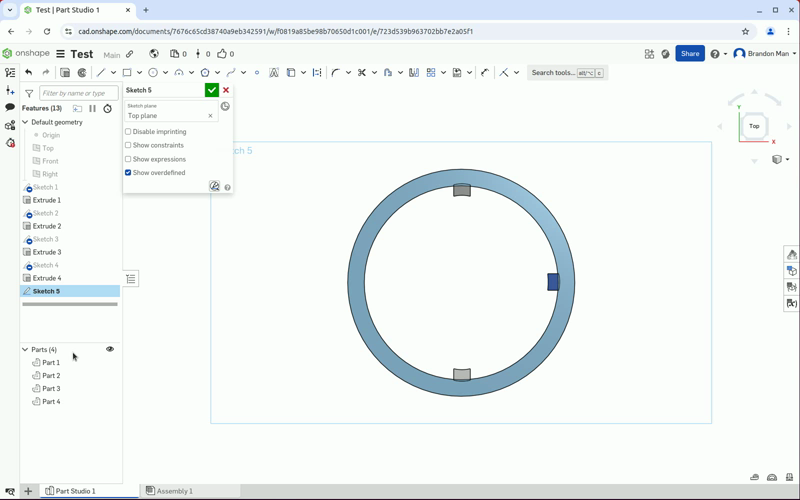
key(y)
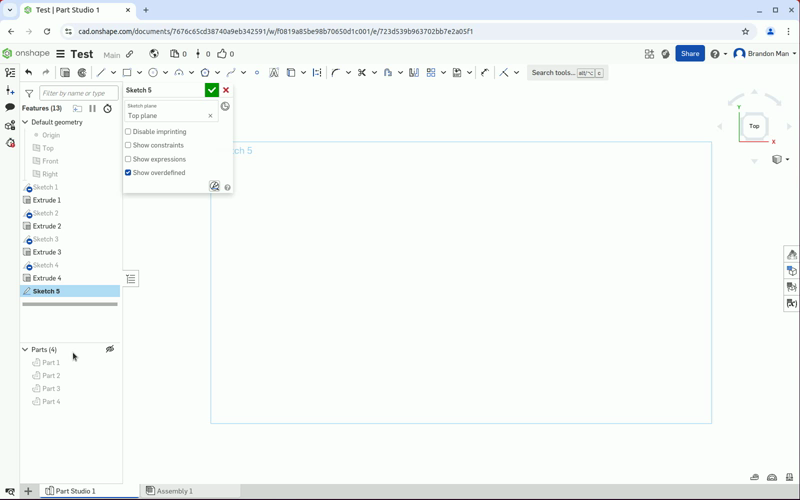
key(l)
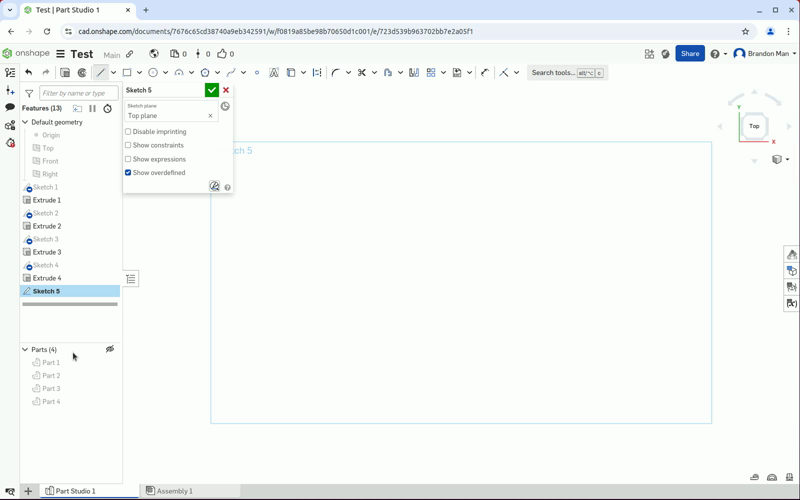
key_down(shift)
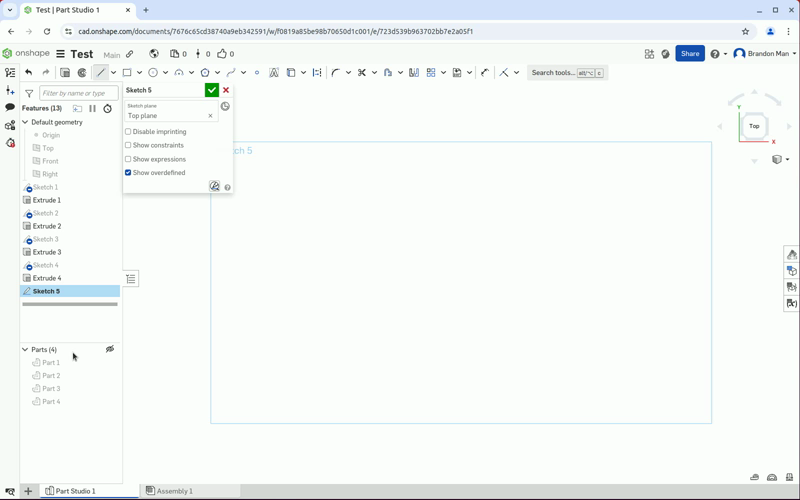
mouse_move(363, 290)
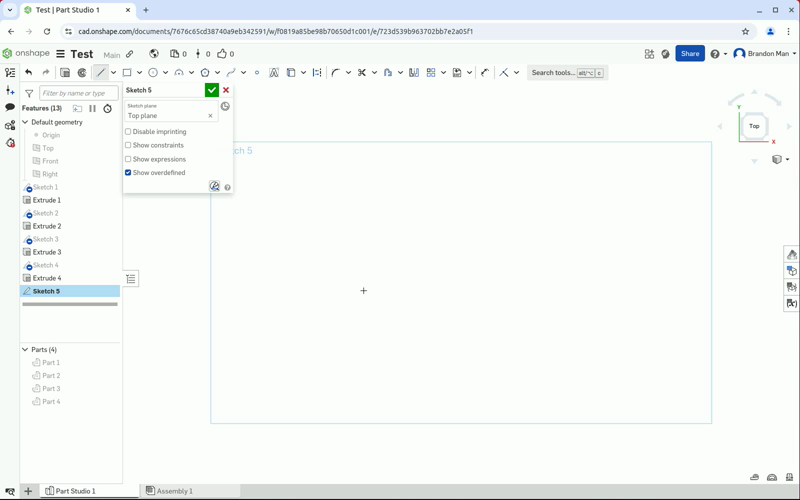
click(363, 290)
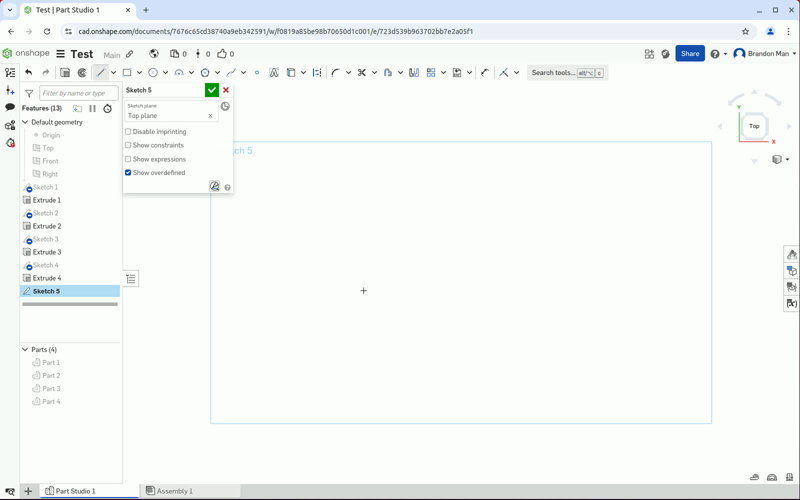
key_up(shift)
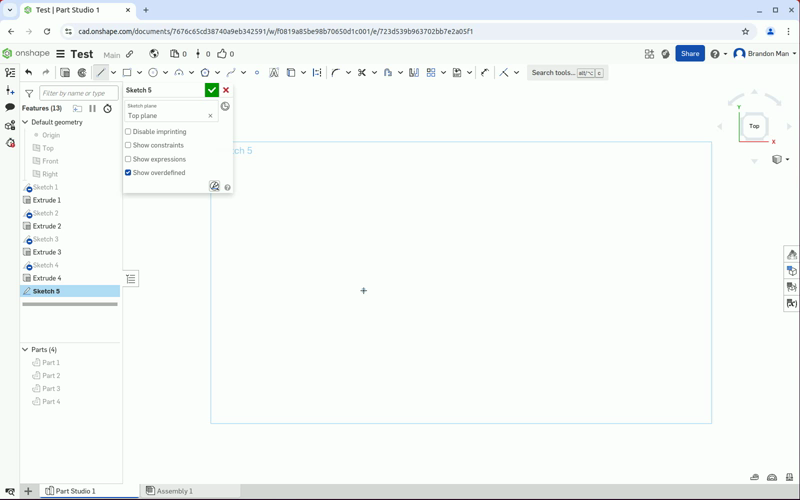
key_down(shift)
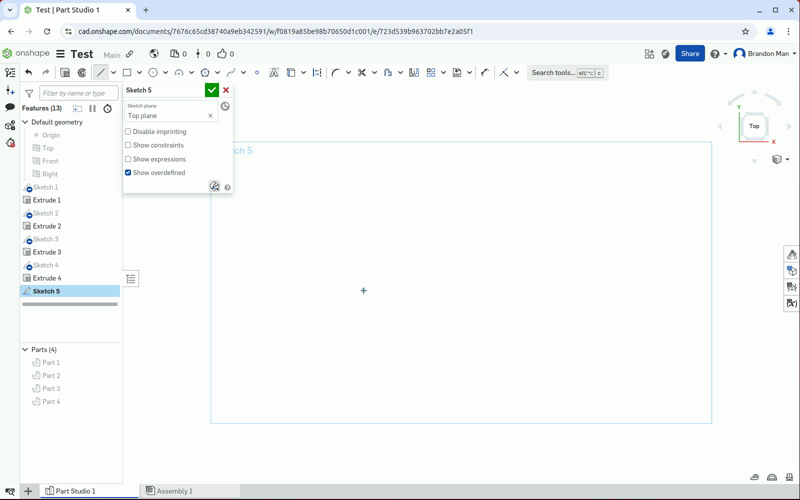
mouse_move(393, 290)
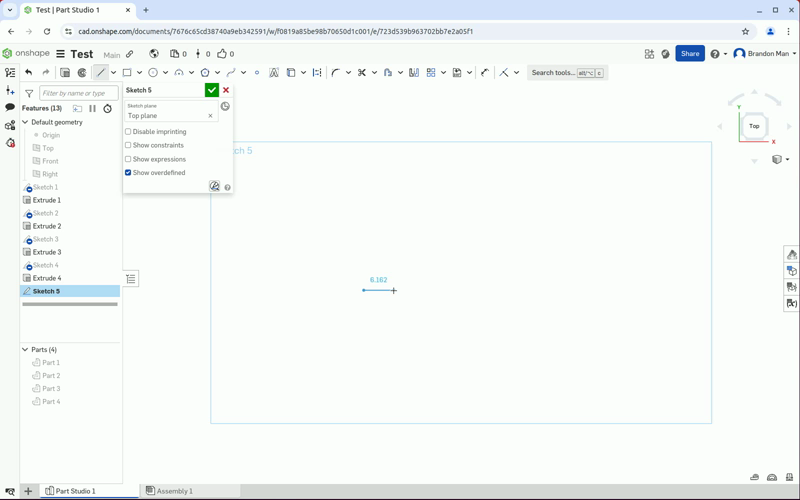
mouse_move(374, 290)
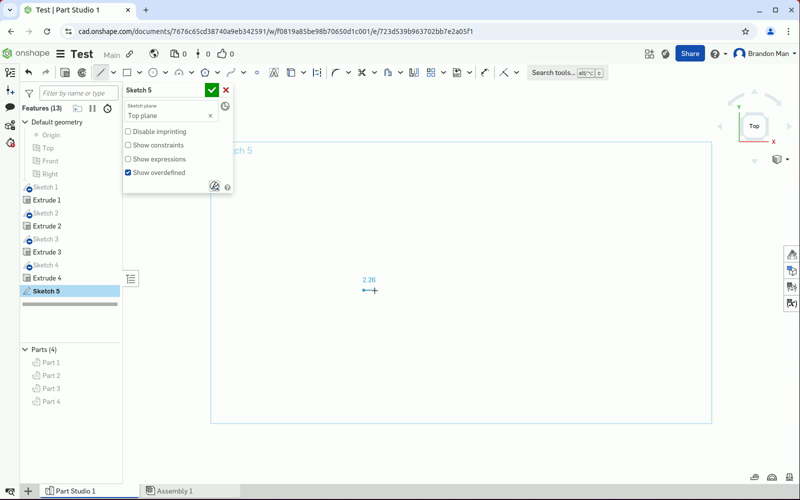
click(374, 290)
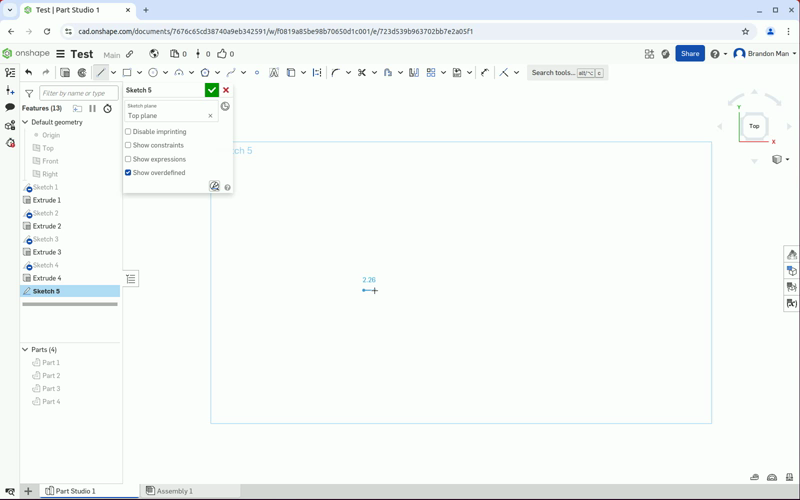
key_up(shift)
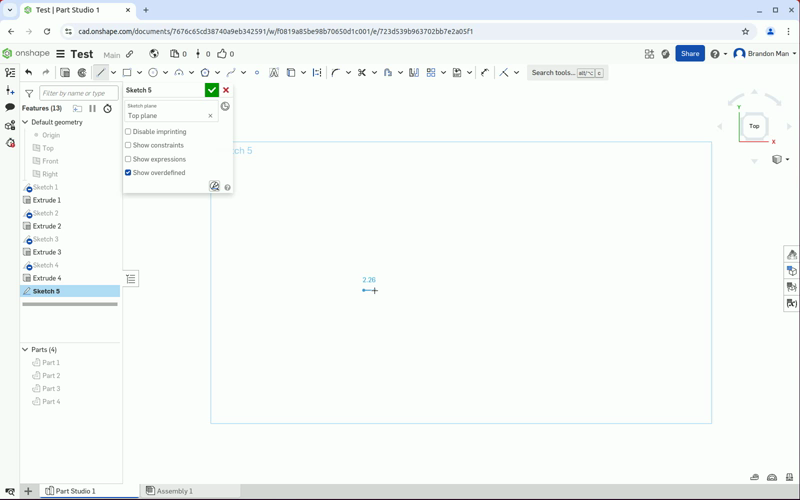
key(esc)
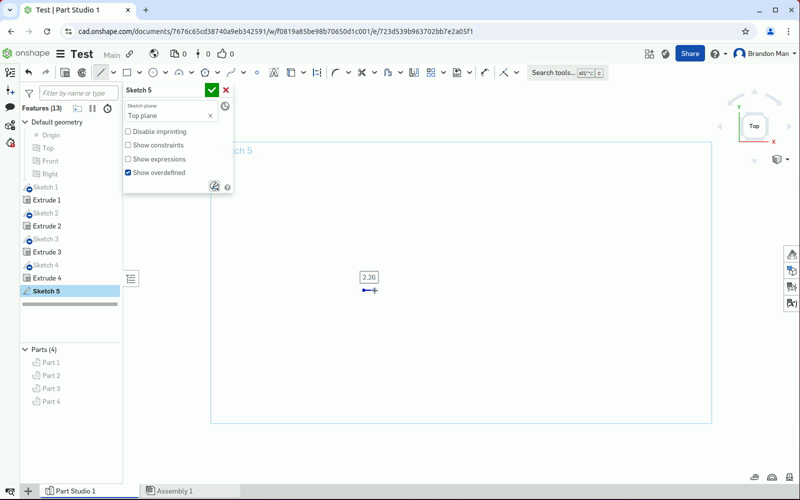
key(a)
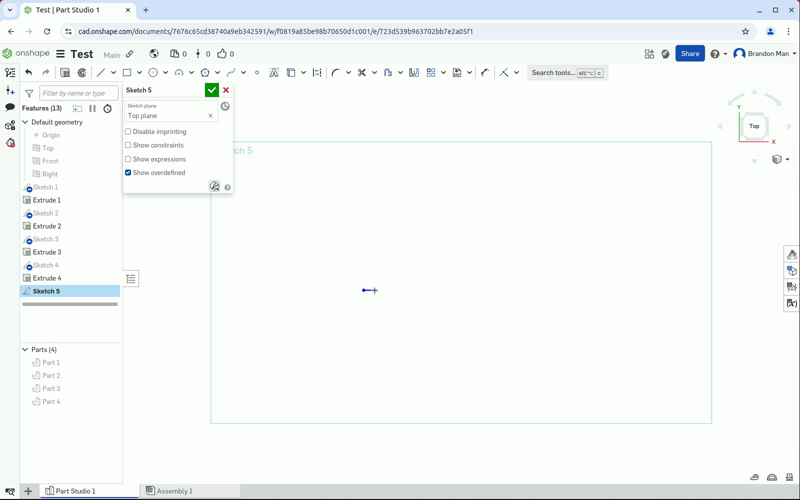
mouse_move(374, 290)
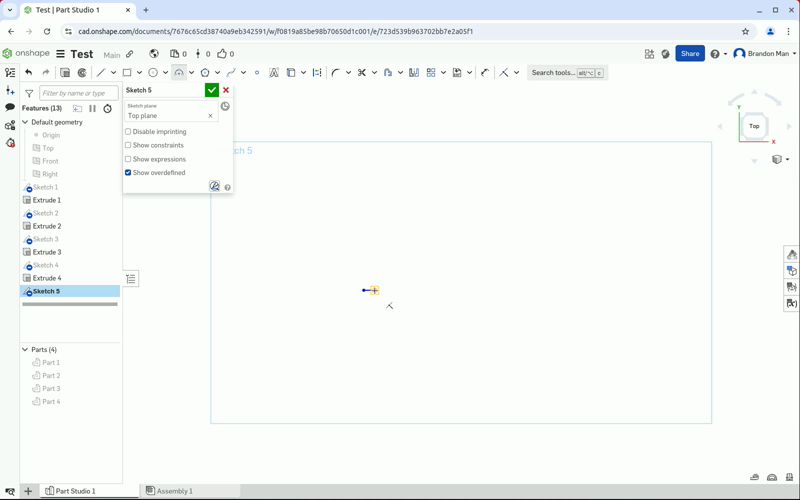
click(374, 290)
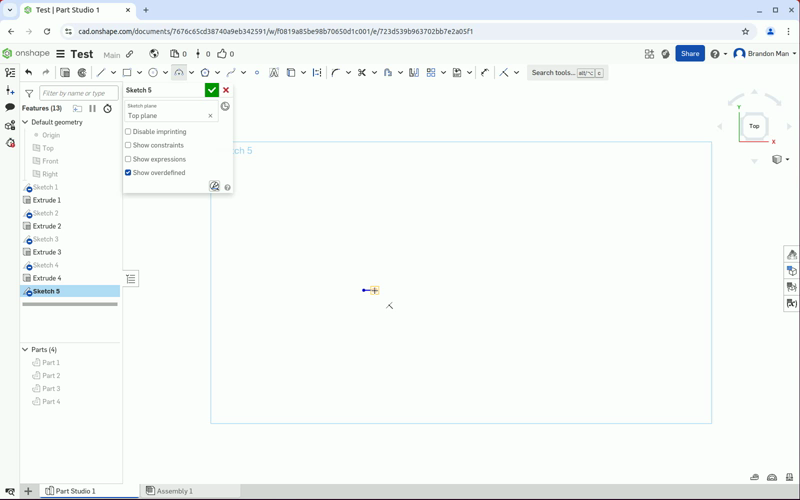
key_down(shift)
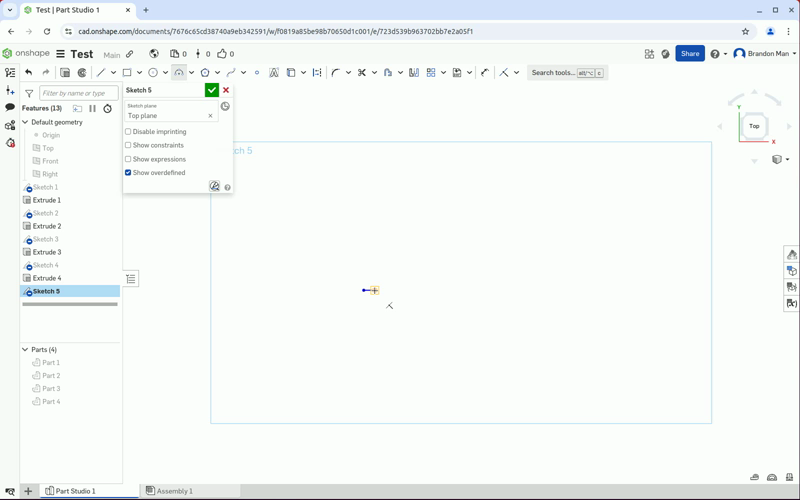
mouse_move(374, 273)
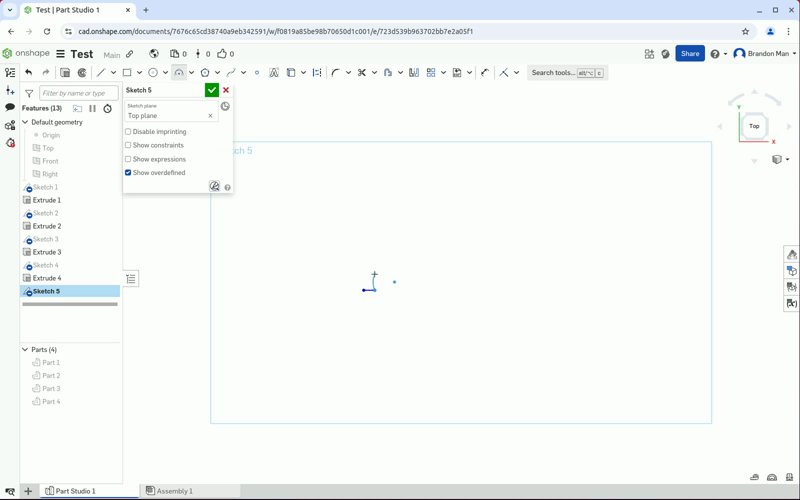
click(374, 273)
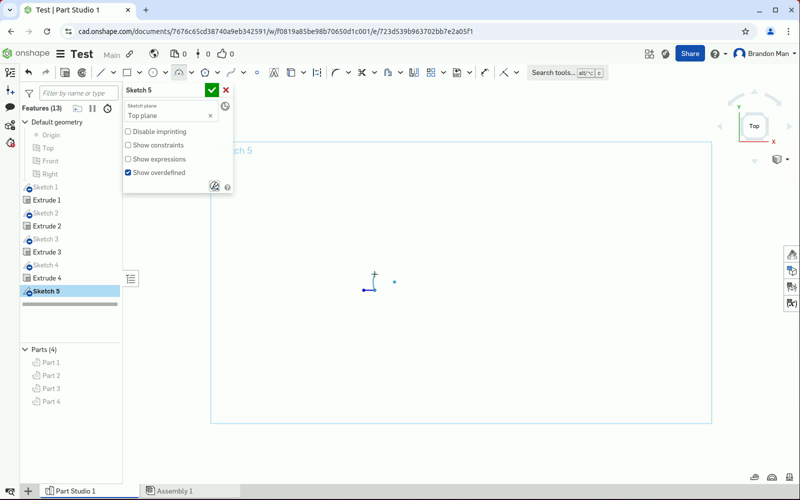
mouse_move(374, 281)
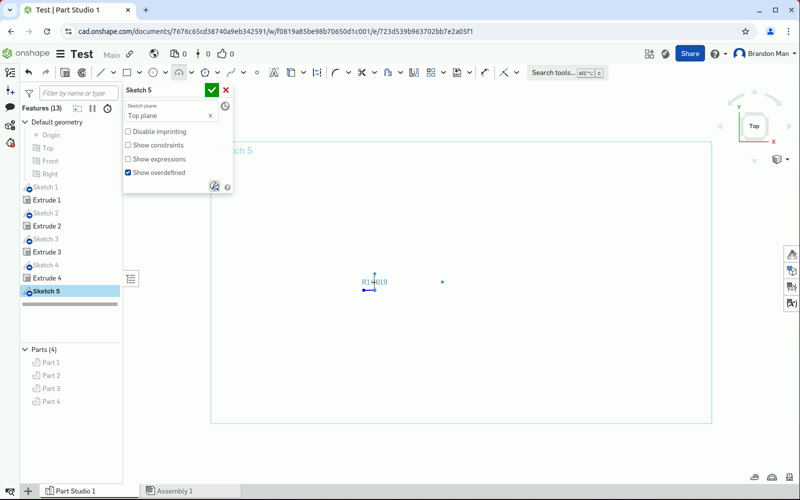
click(374, 281)
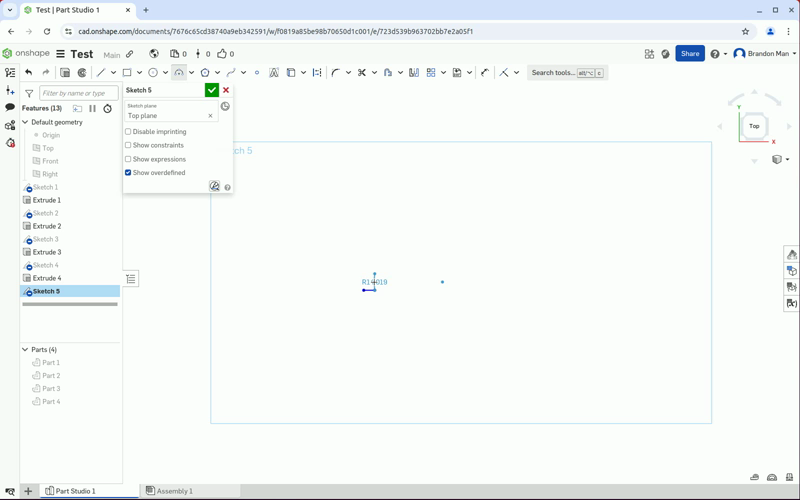
key_up(shift)
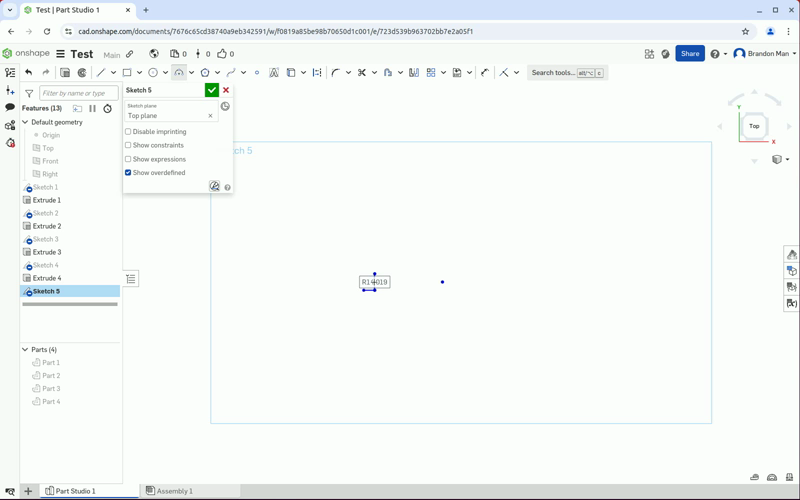
key(esc)
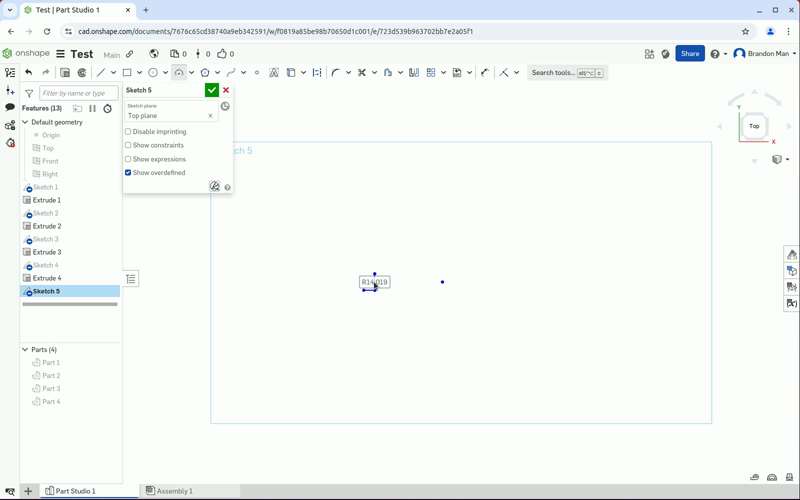
key(l)
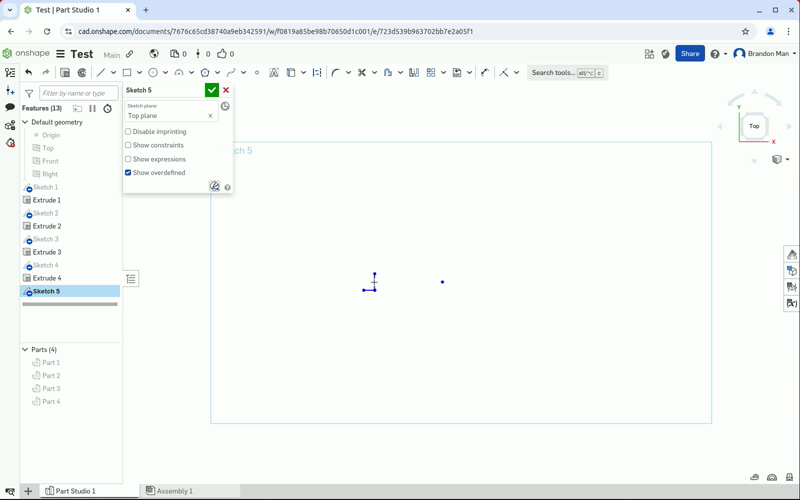
mouse_move(374, 273)
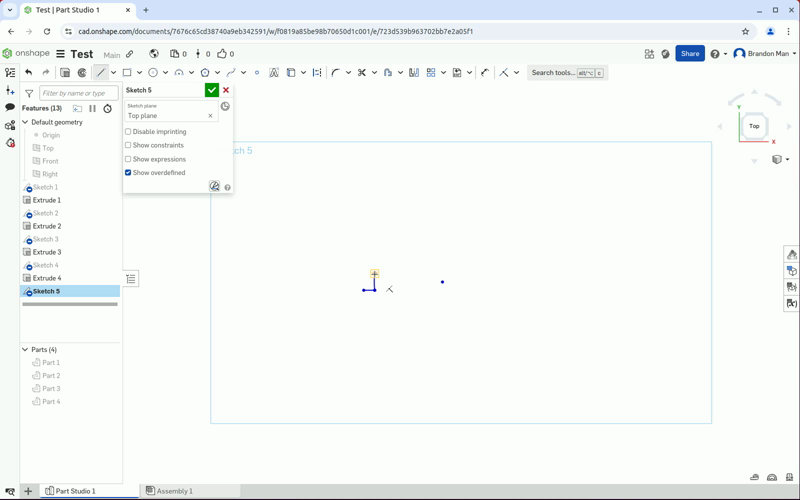
click(374, 273)
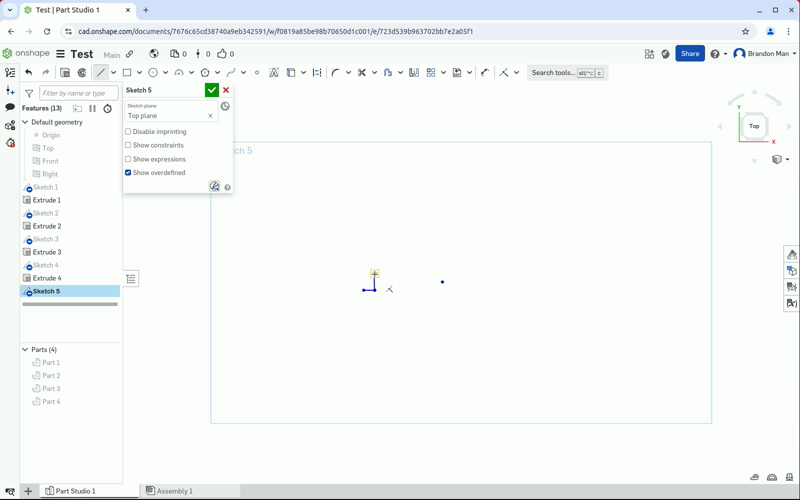
key_down(shift)
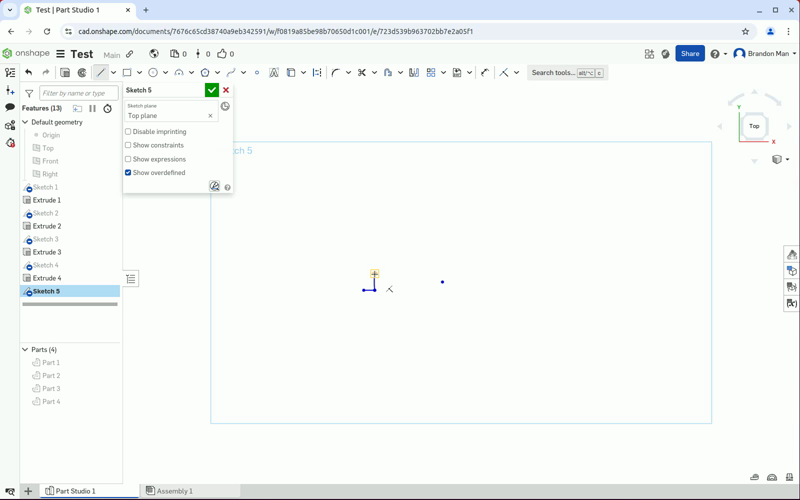
mouse_move(404, 273)
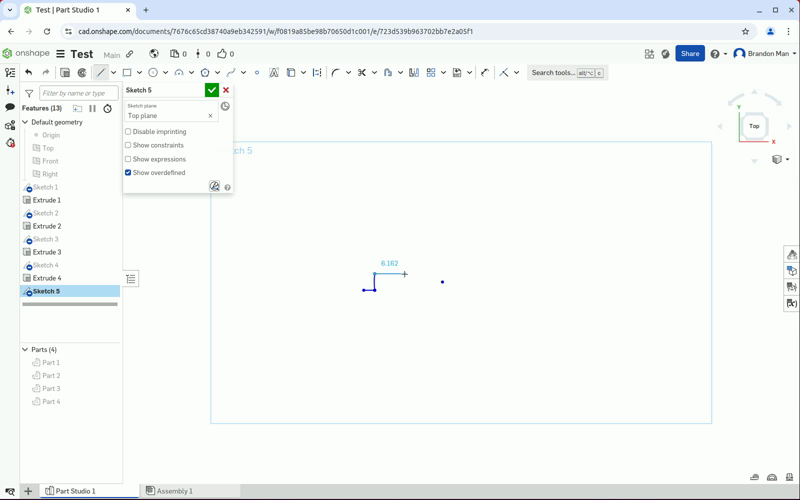
mouse_move(363, 273)
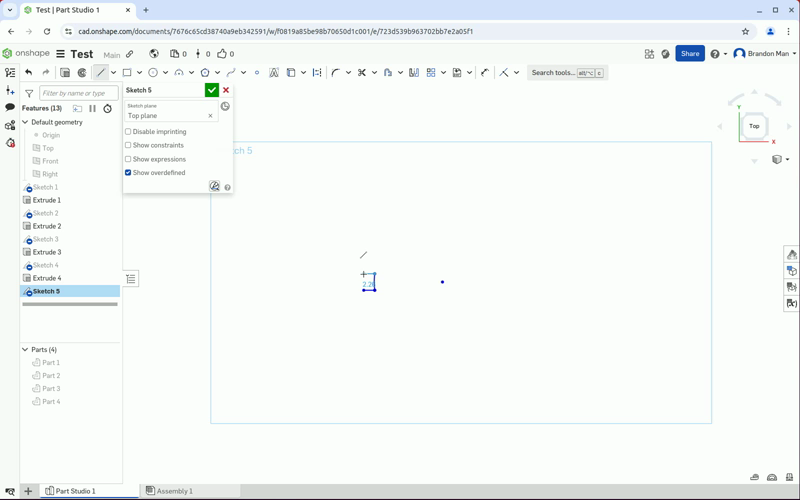
click(363, 273)
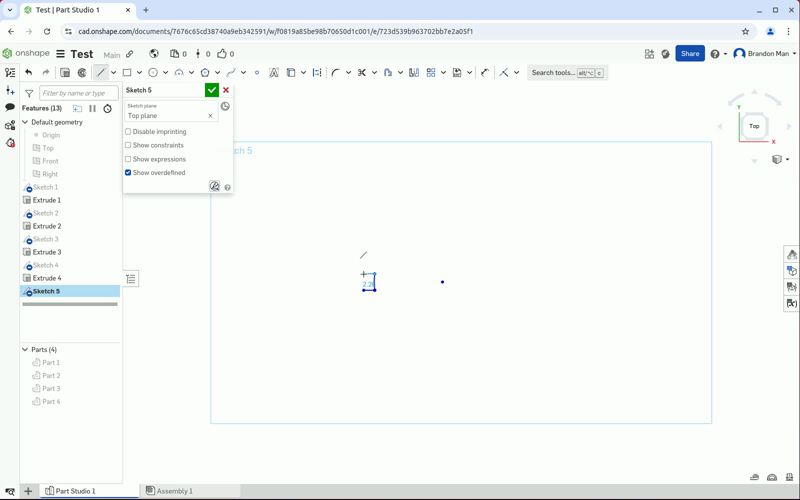
key_up(shift)
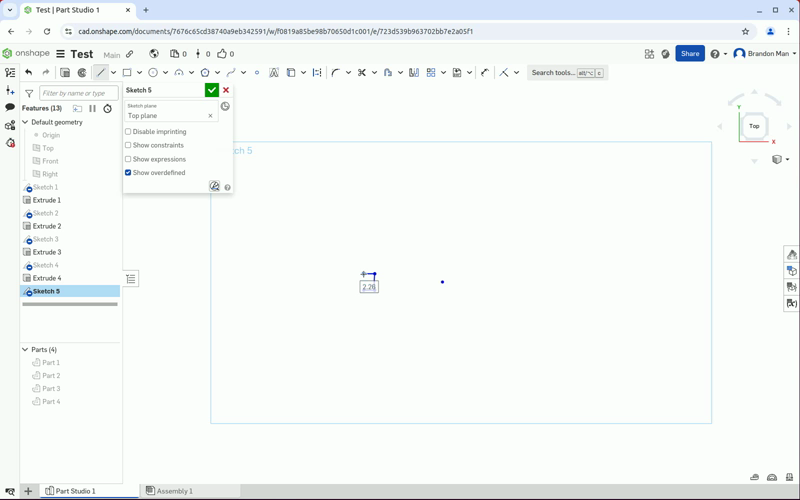
key(esc)
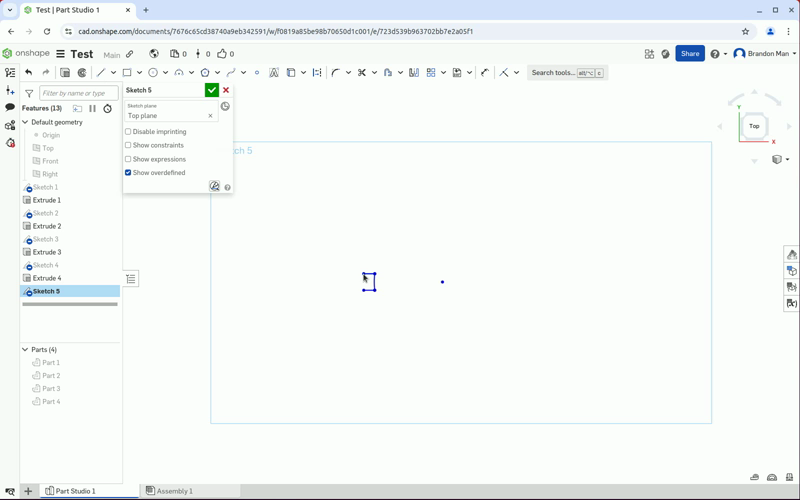
key(a)
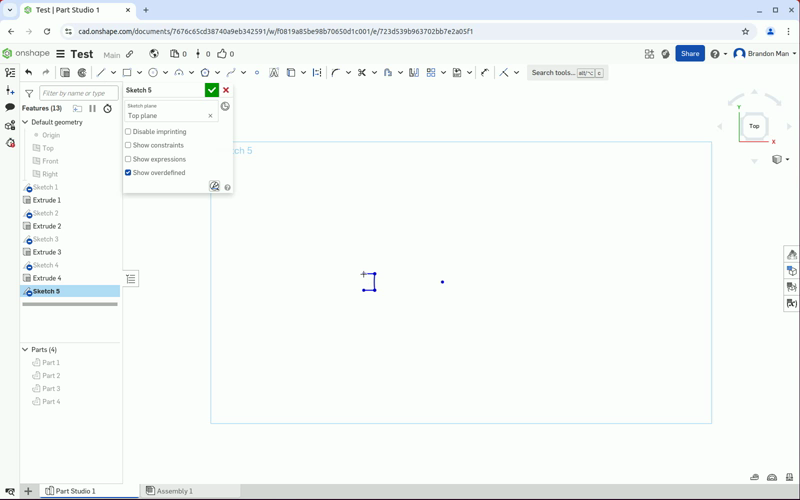
mouse_move(363, 273)
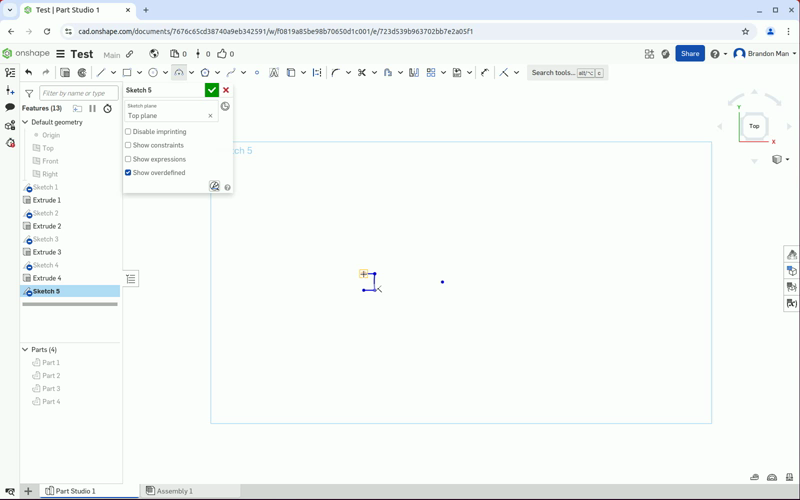
click(363, 273)
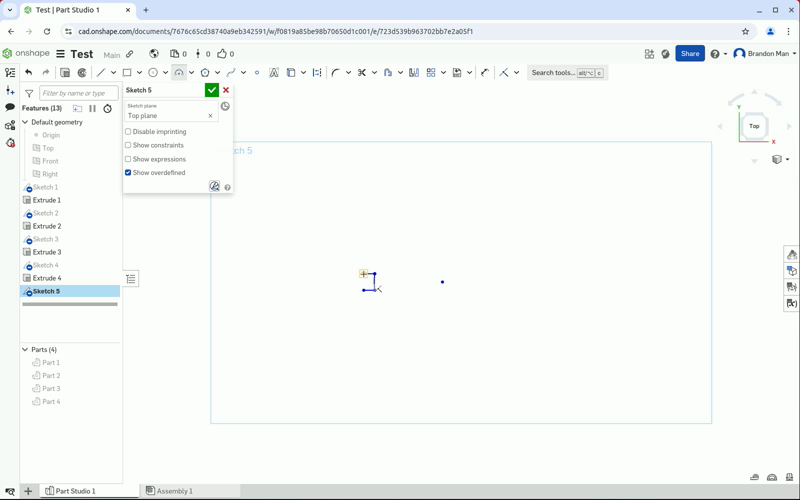
mouse_move(363, 290)
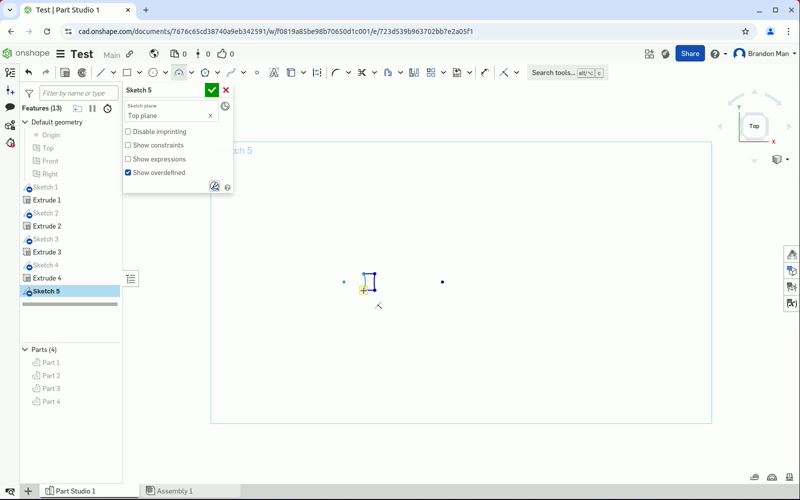
click(363, 290)
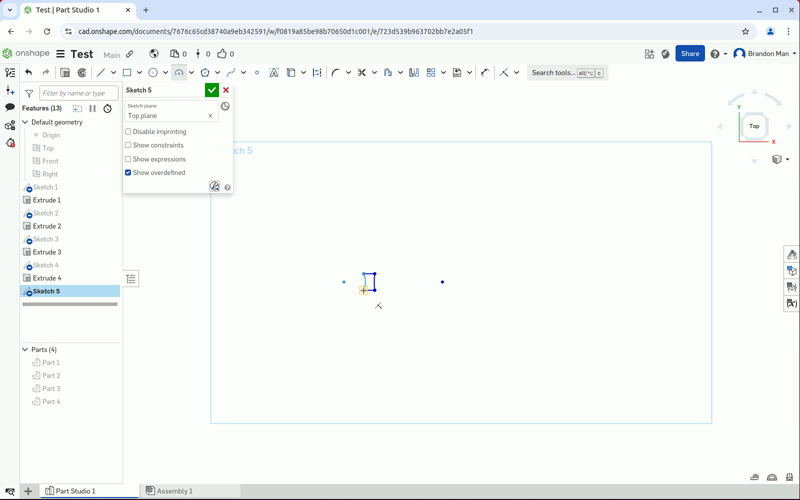
key_down(shift)
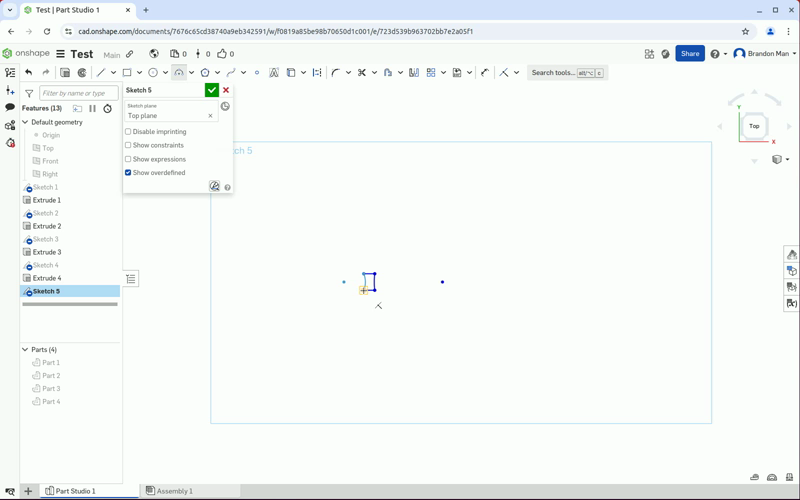
mouse_move(362, 281)
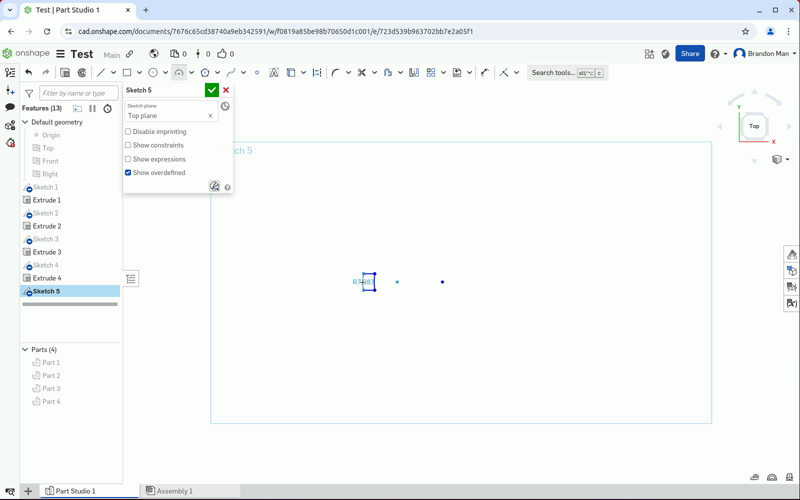
click(362, 281)
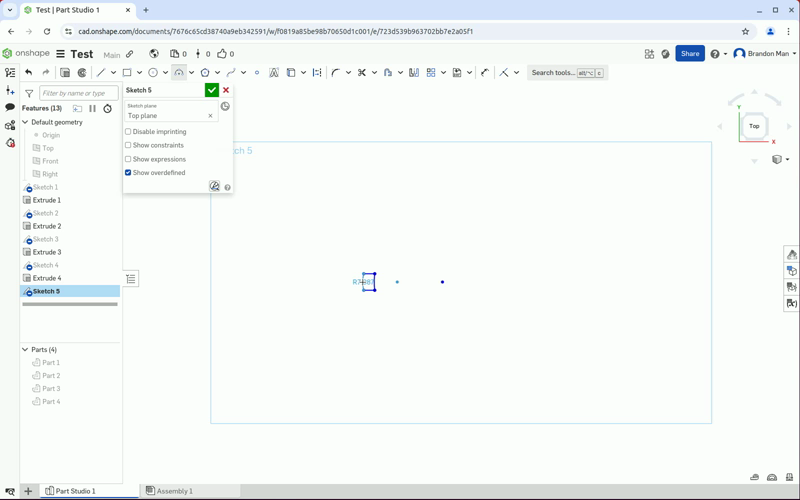
key_up(shift)
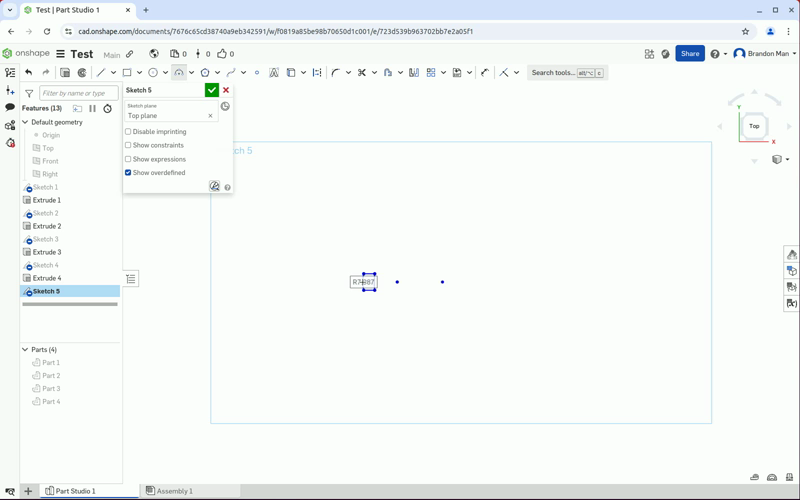
key(esc)
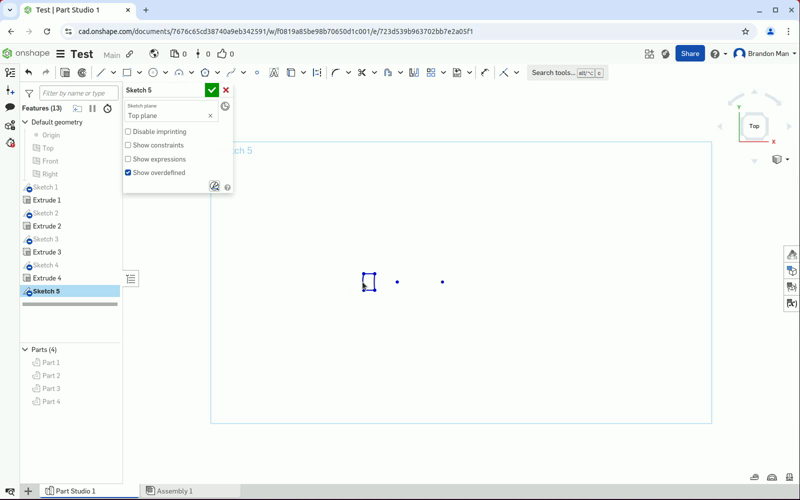
mouse_move(367, 285)
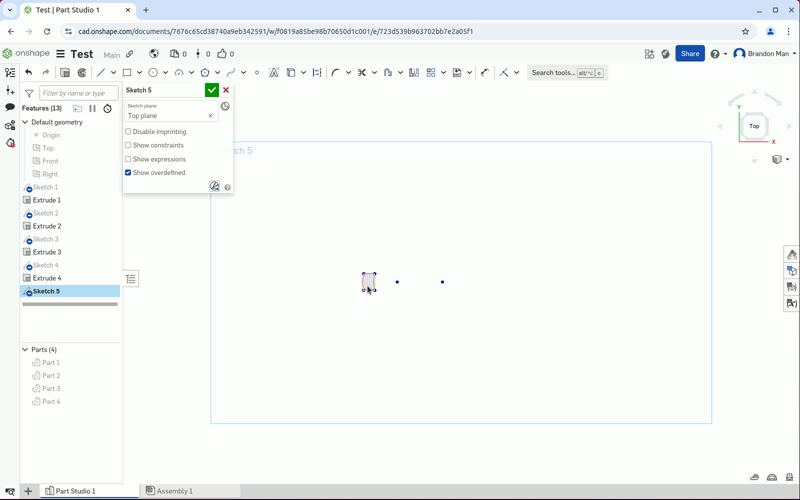
scroll(6)
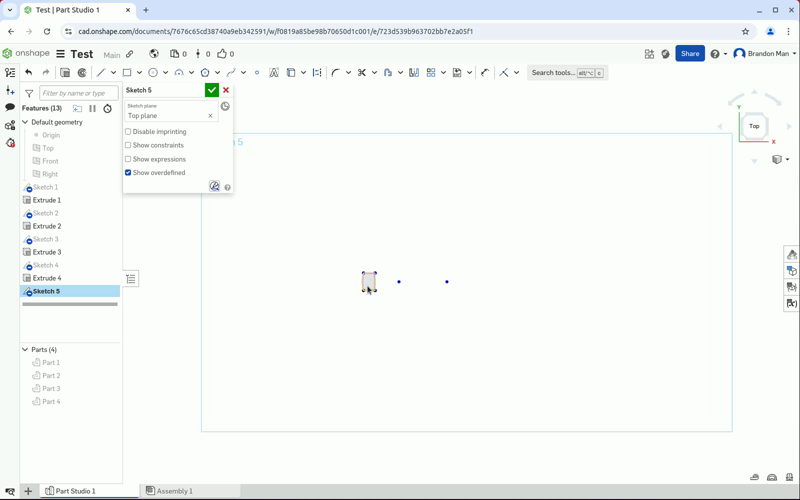
scroll(6)
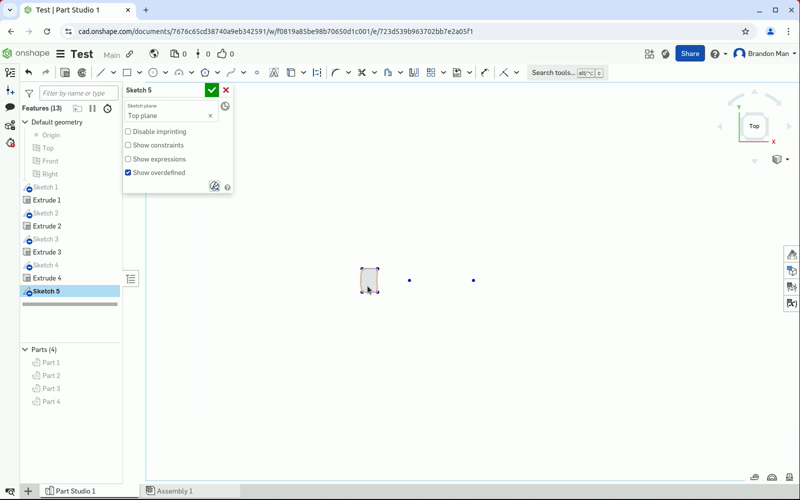
scroll(6)
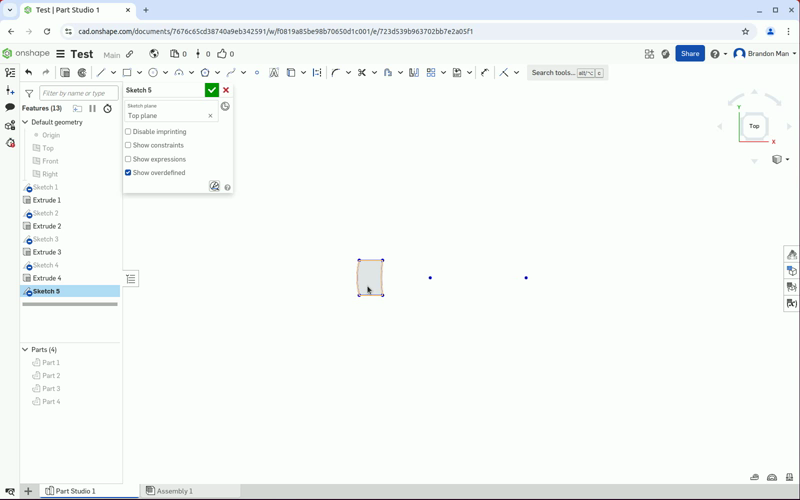
scroll(6)
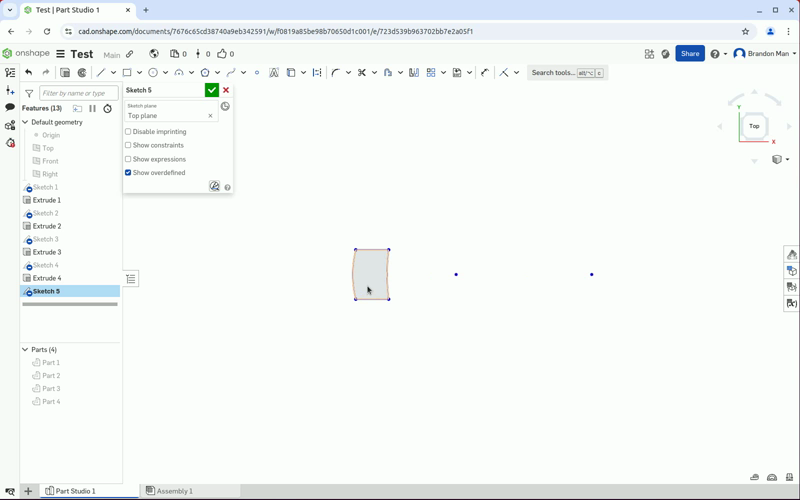
scroll(6)
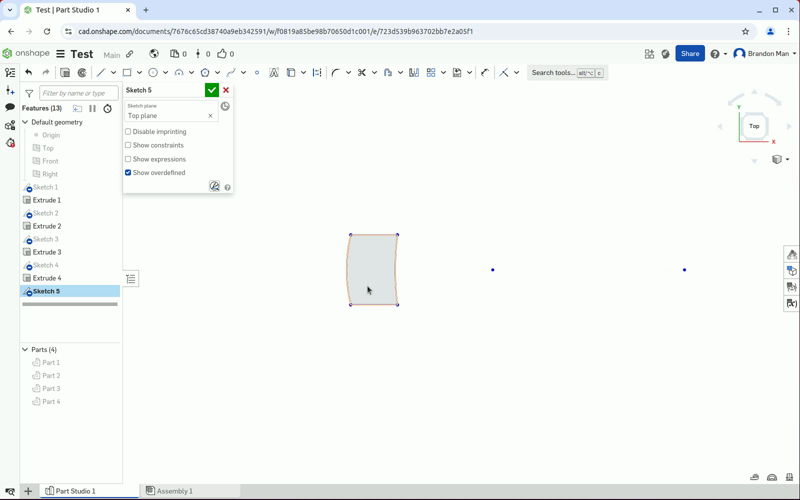
scroll(6)
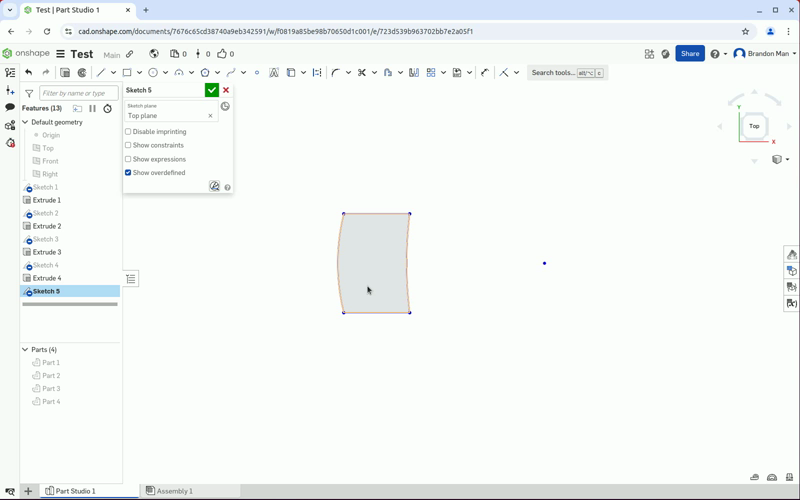
scroll(6)
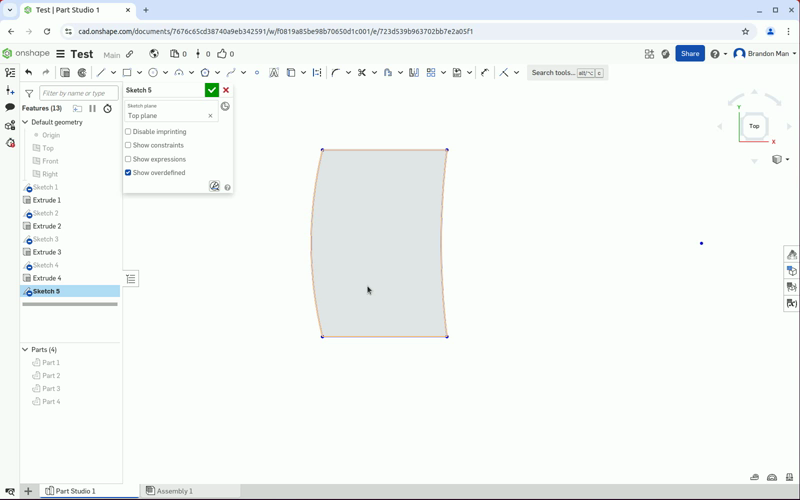
click(367, 285)
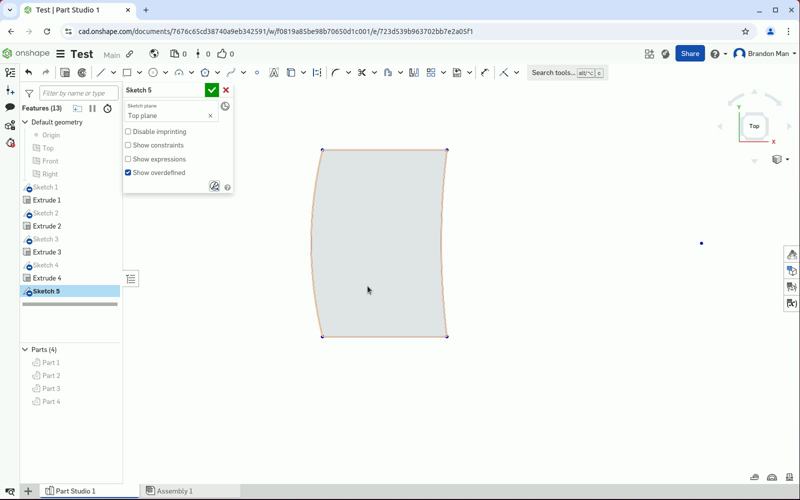
scroll(-6)
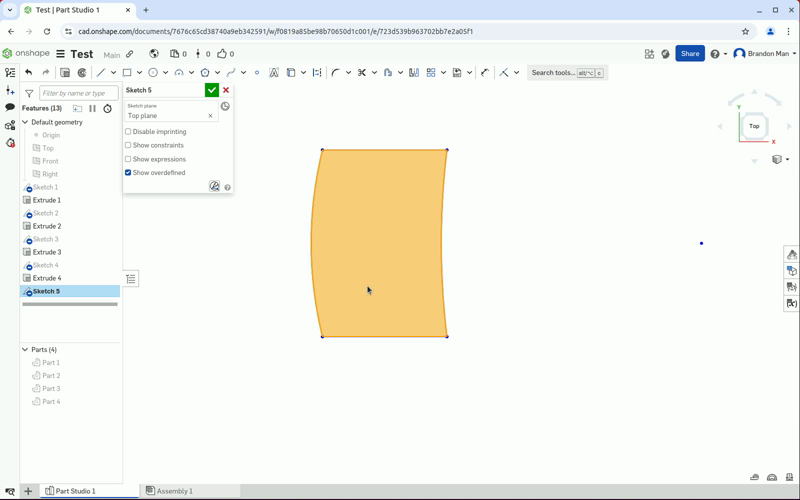
scroll(-6)
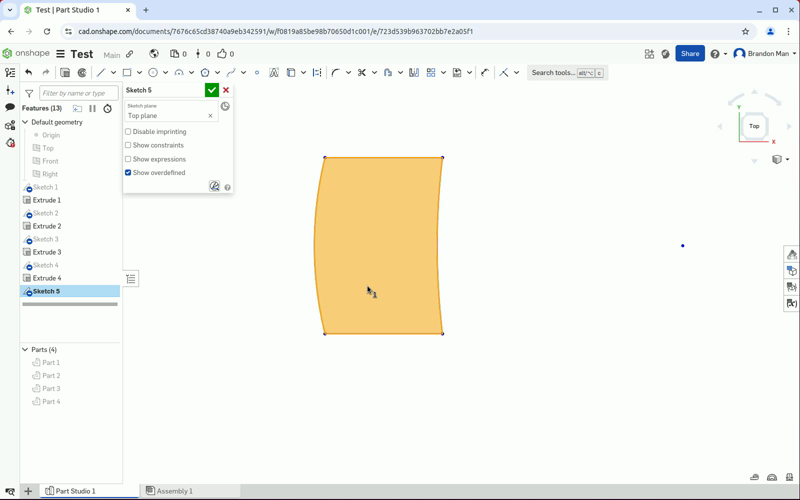
scroll(-6)
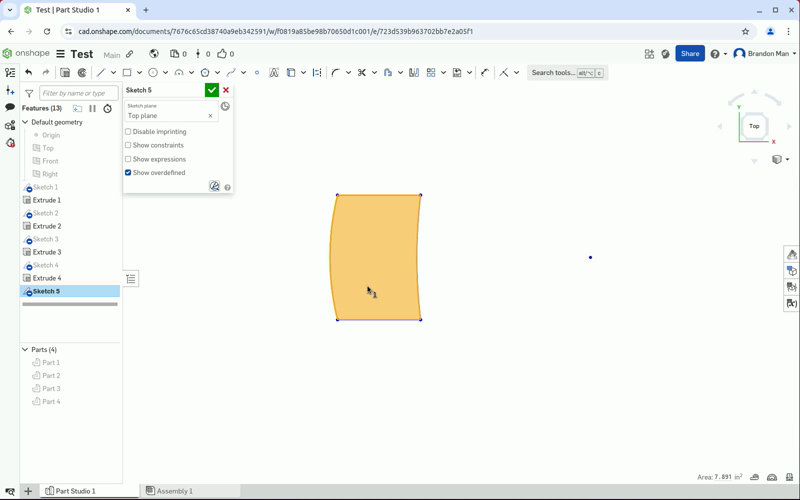
scroll(-6)
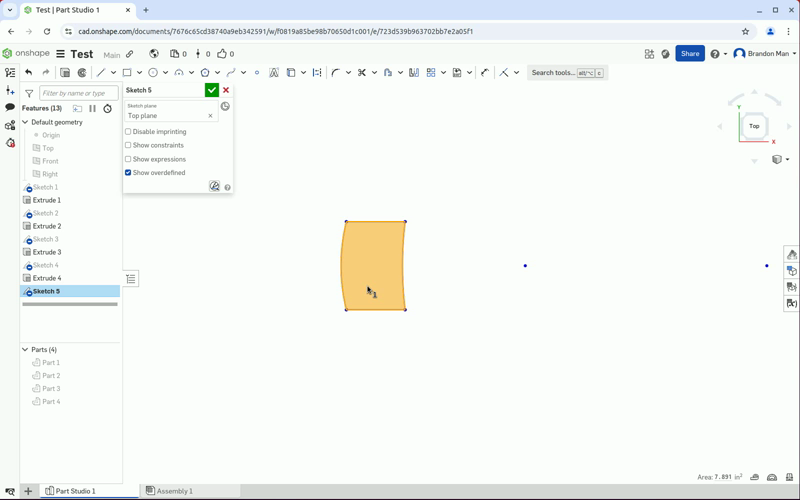
scroll(-6)
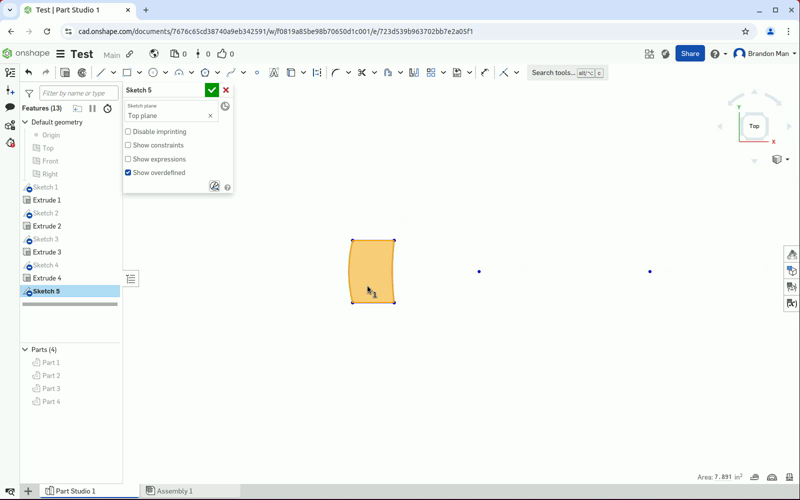
scroll(-6)
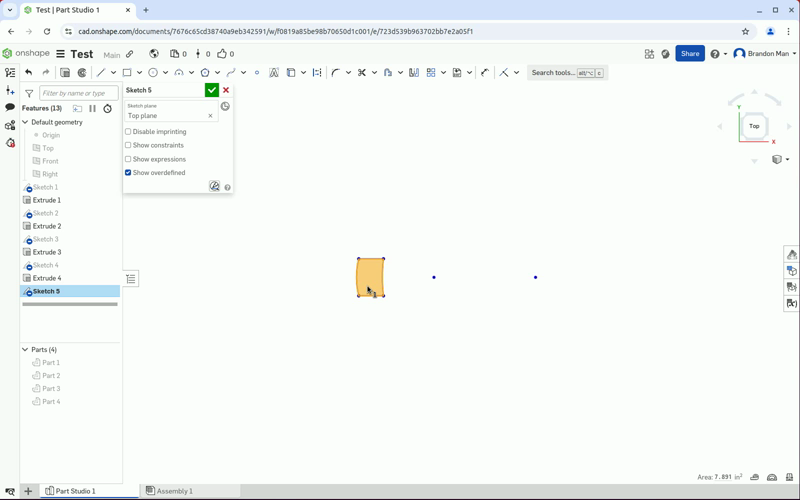
scroll(-6)
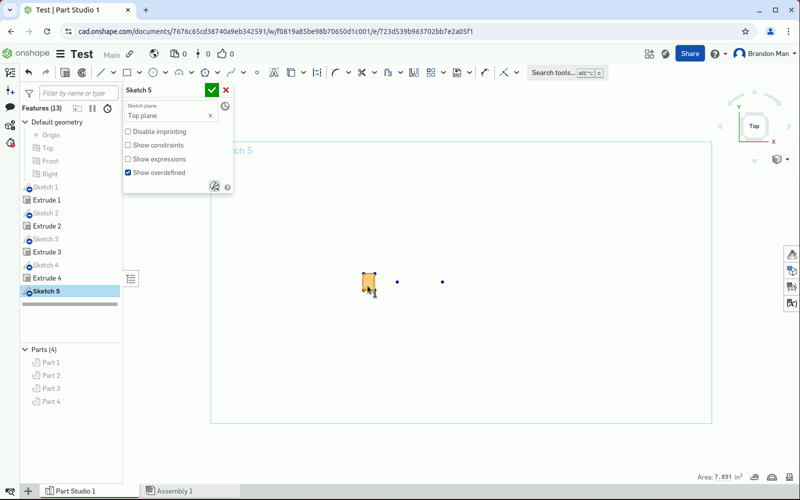
mouse_move(73, 352)
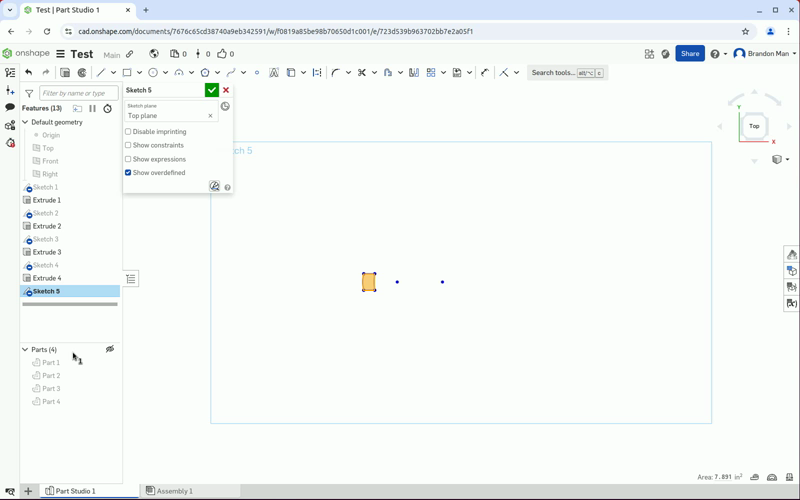
key(shift+y)
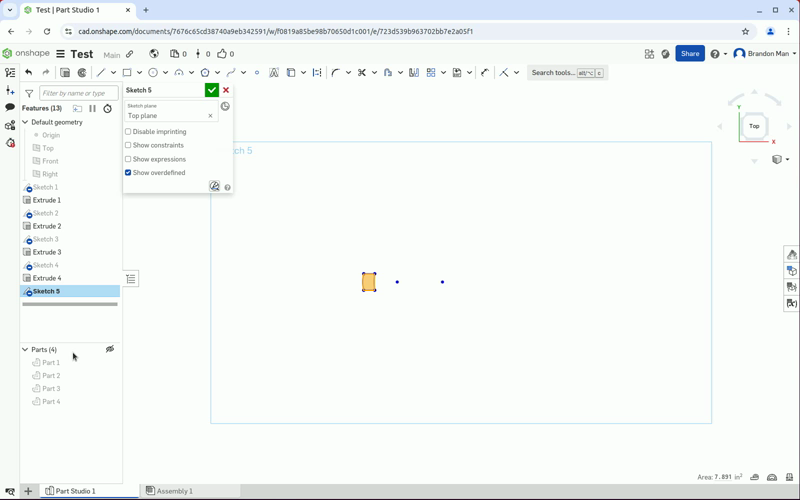
key(shift+e)
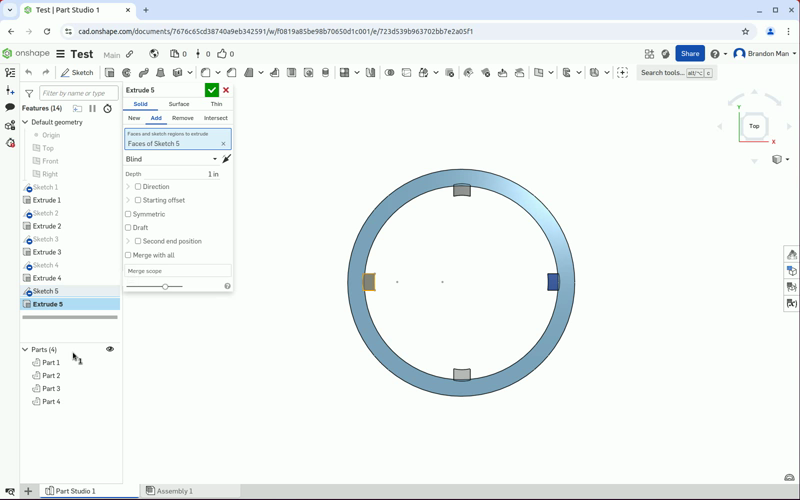
mouse_move(143, 106)
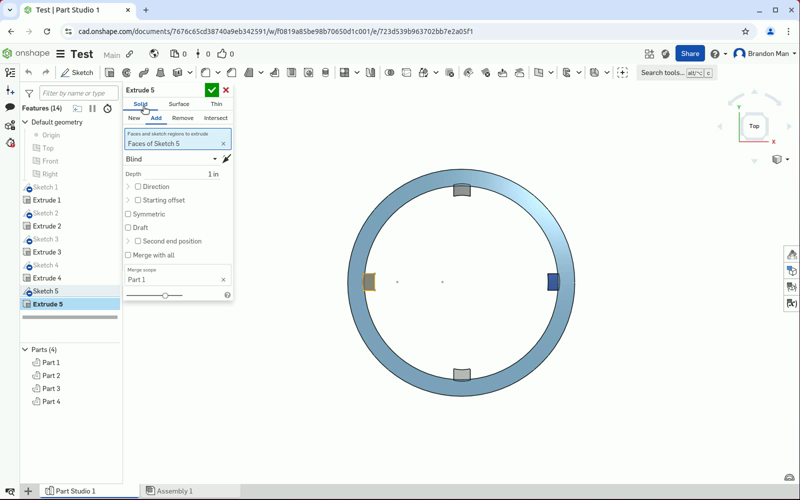
click(143, 106)
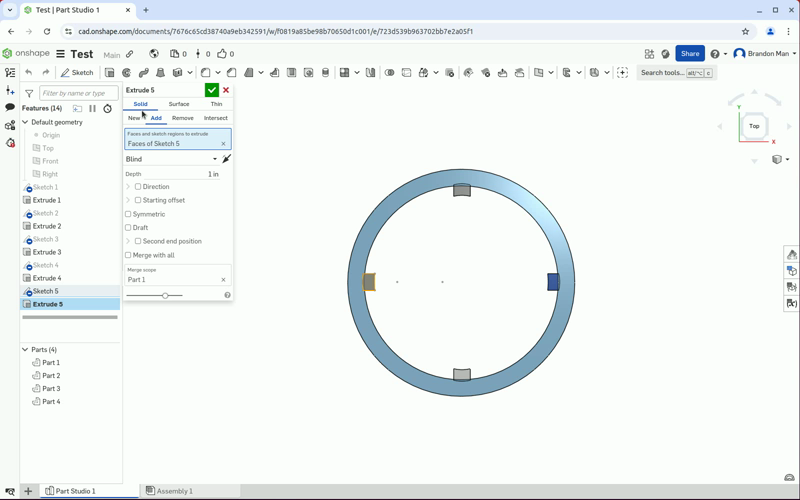
mouse_move(137, 120)
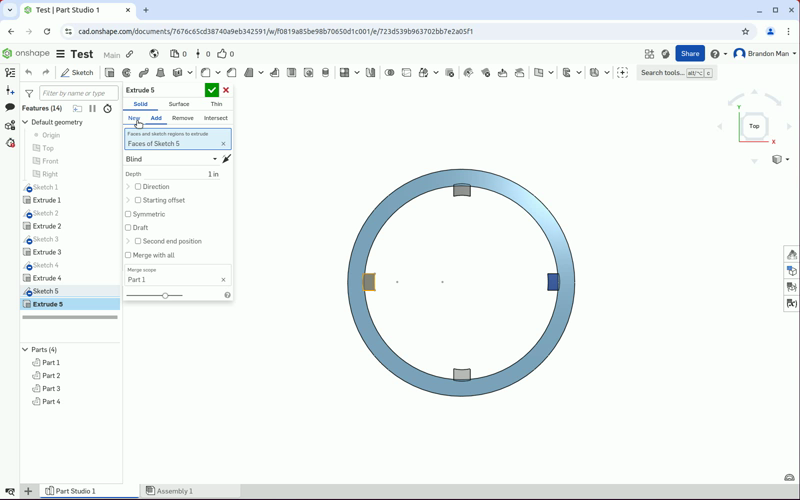
click(137, 120)
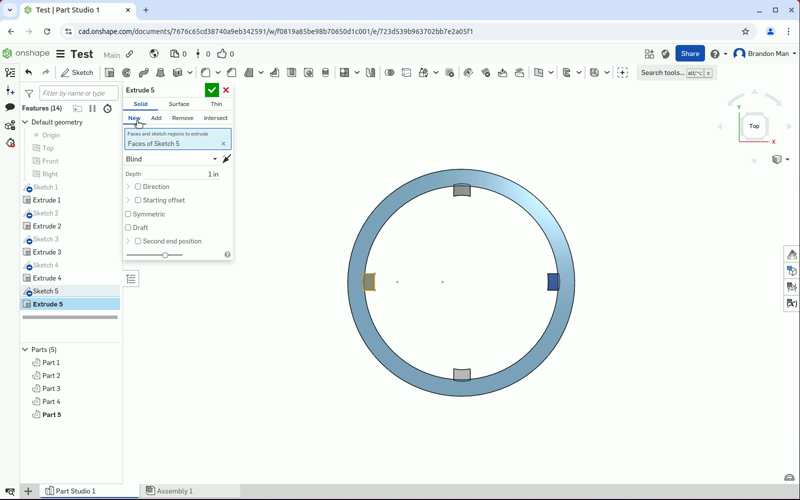
key(tab, 4)
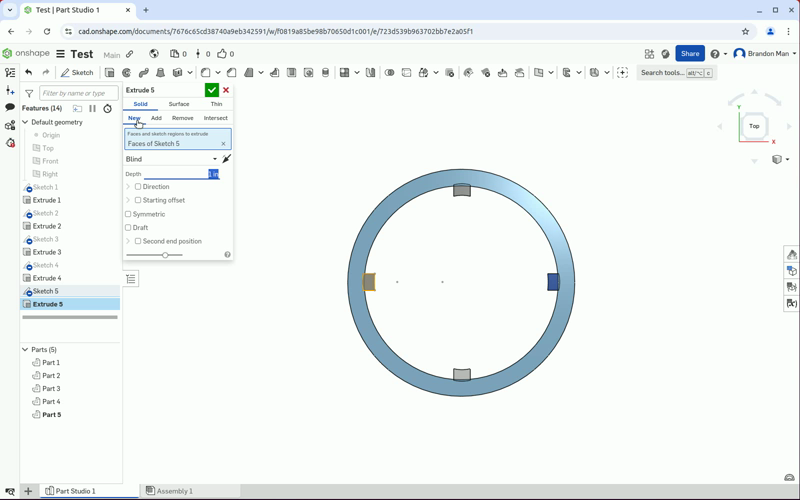
text(-6.258)
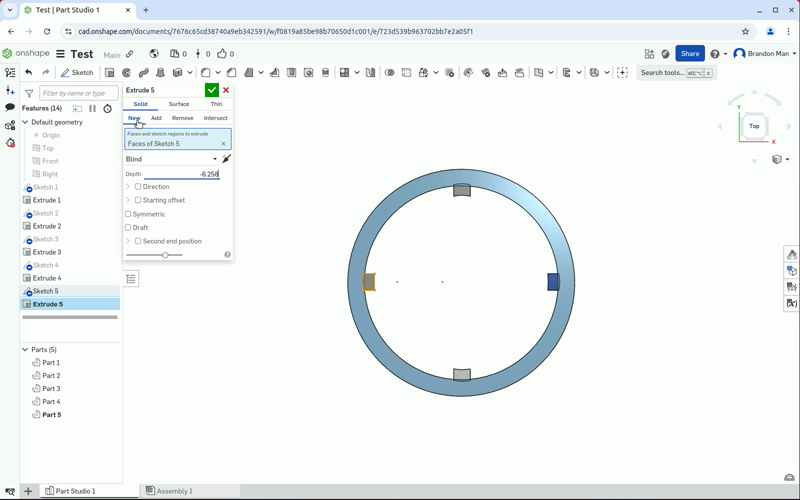
key(enter)
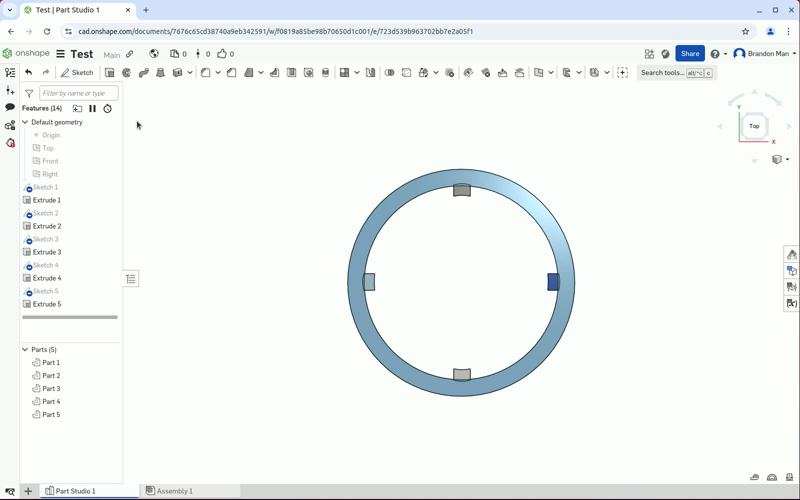
key(shift+h)
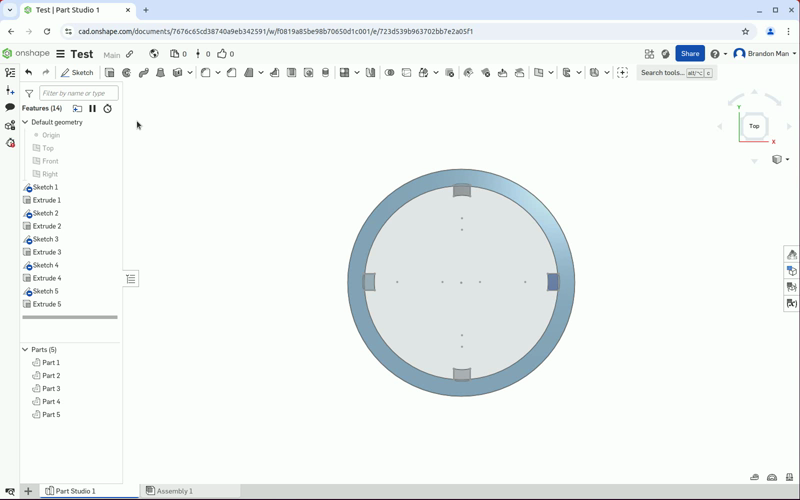
key(shift+h)
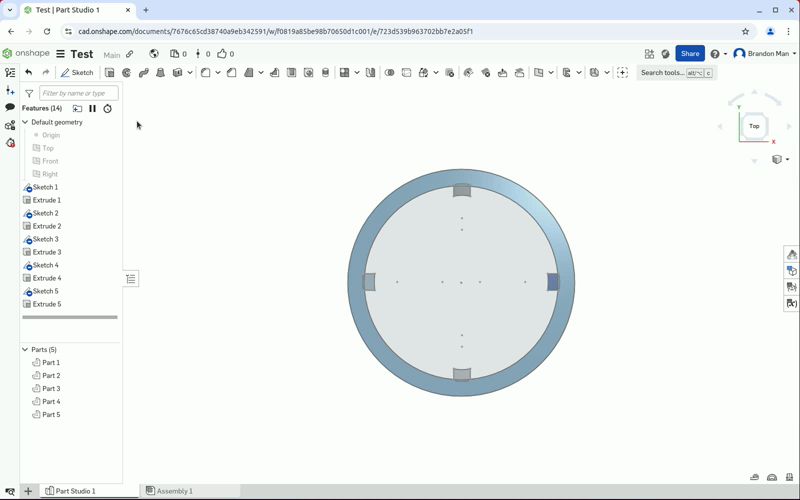
key(shift+7)
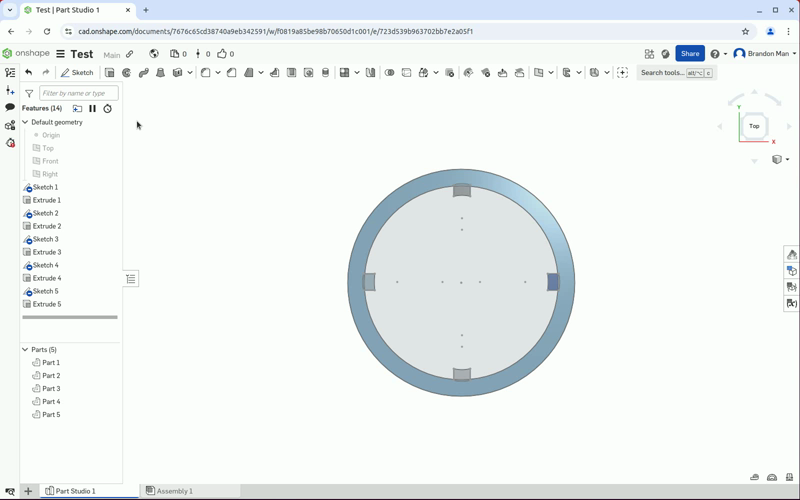
key(up, 3)
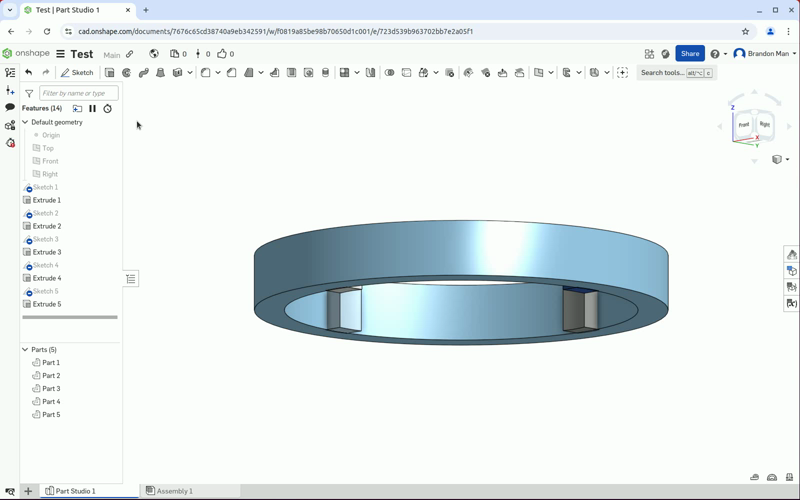
key(left, 3)
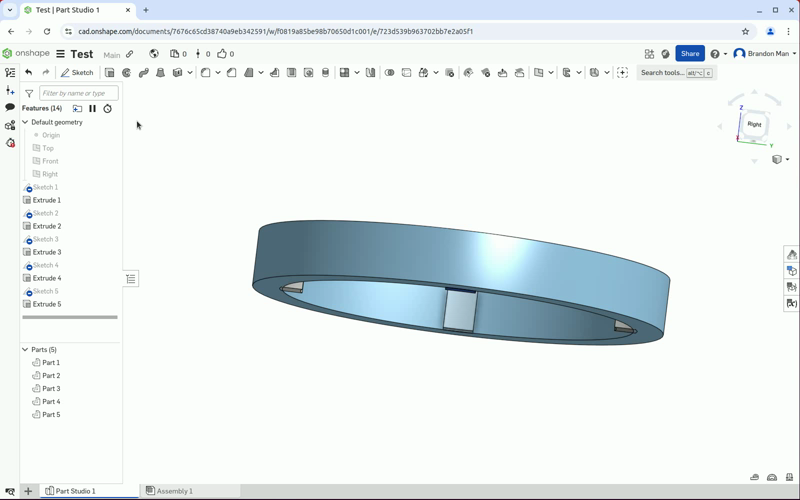
key(right, 3)
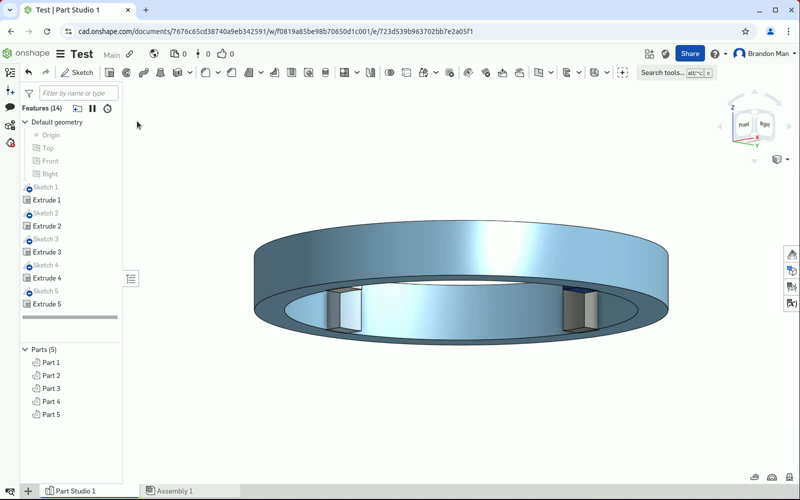
key(down, 3)
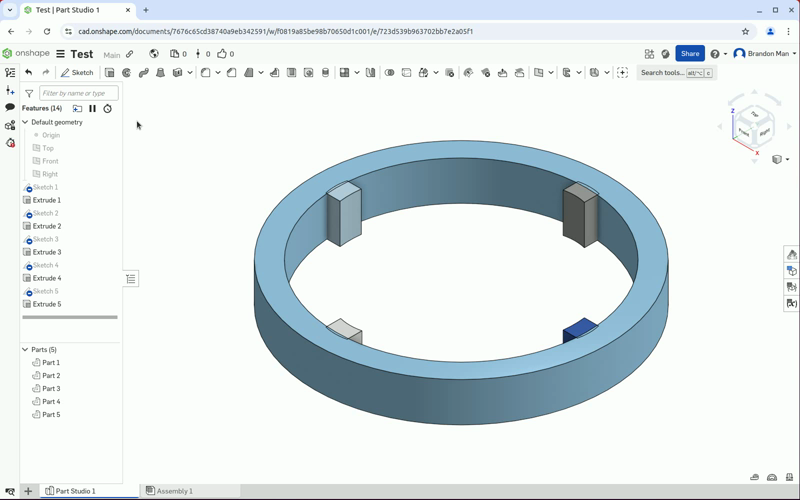
mouse_move(73, 189)
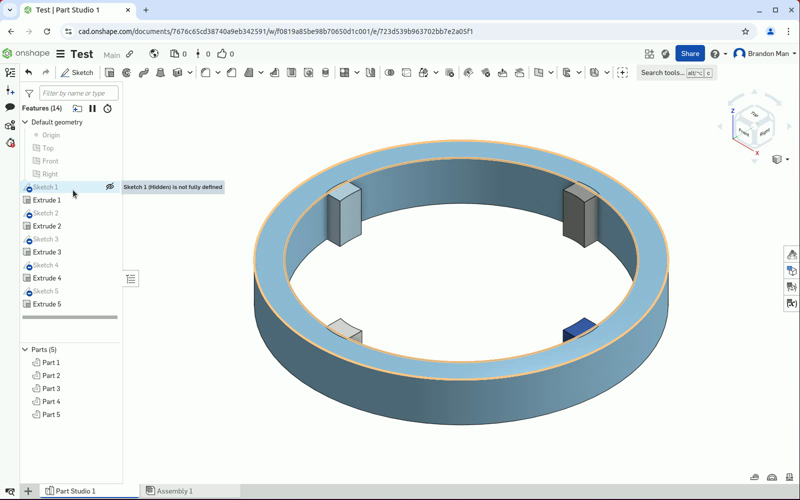
click(73, 189)